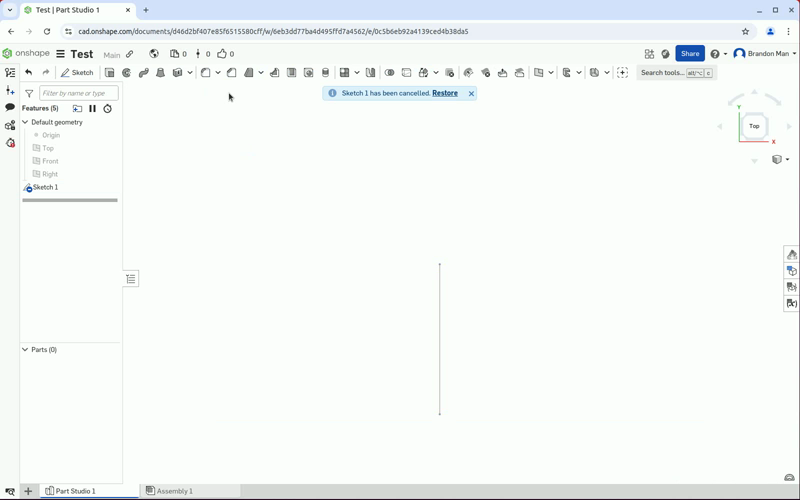
key(shift+h)
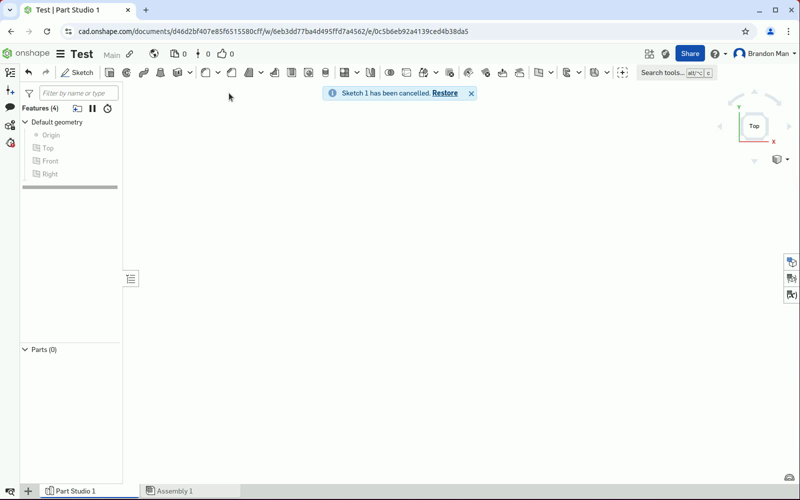
mouse_move(73, 352)
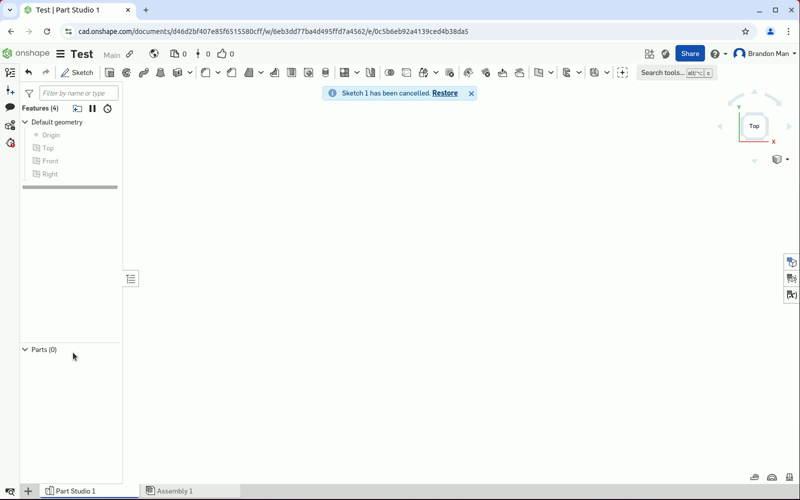
key(y)
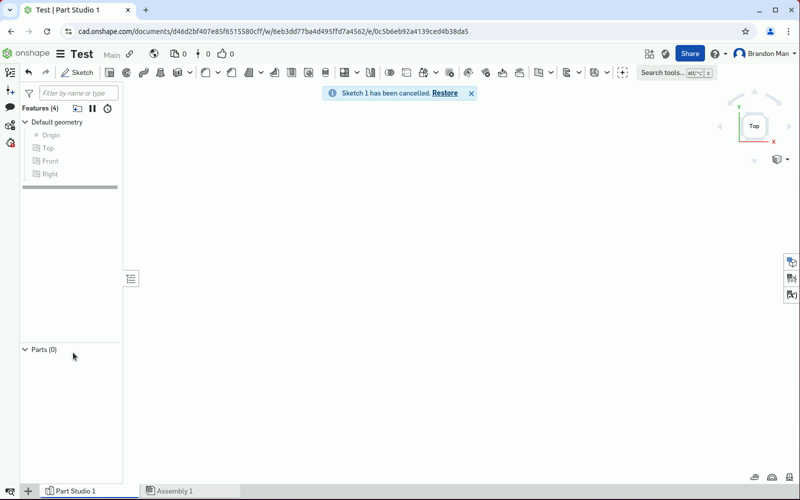
key(shift+p)
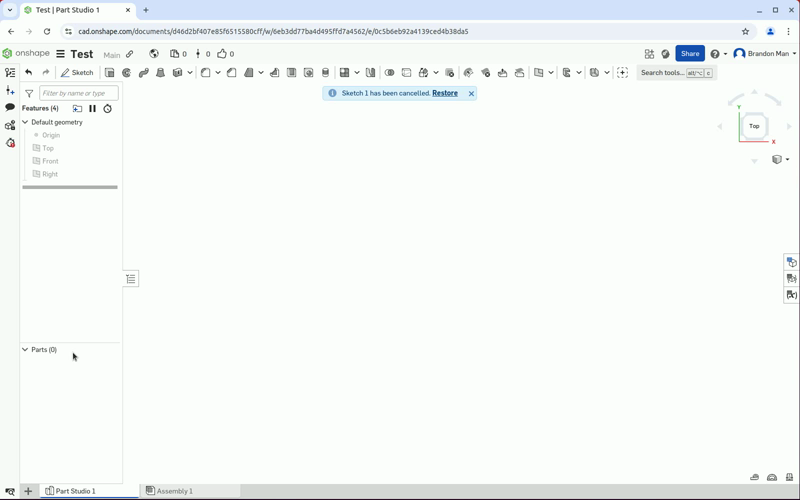
key(space)
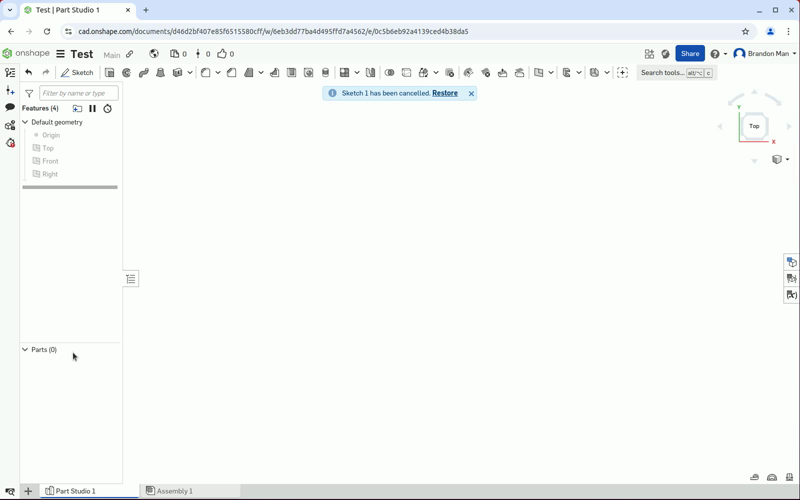
key_down(shift)
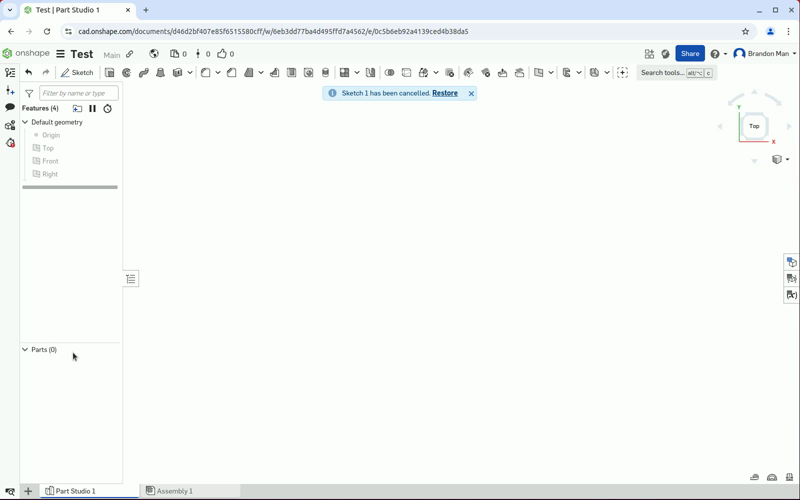
key(up)
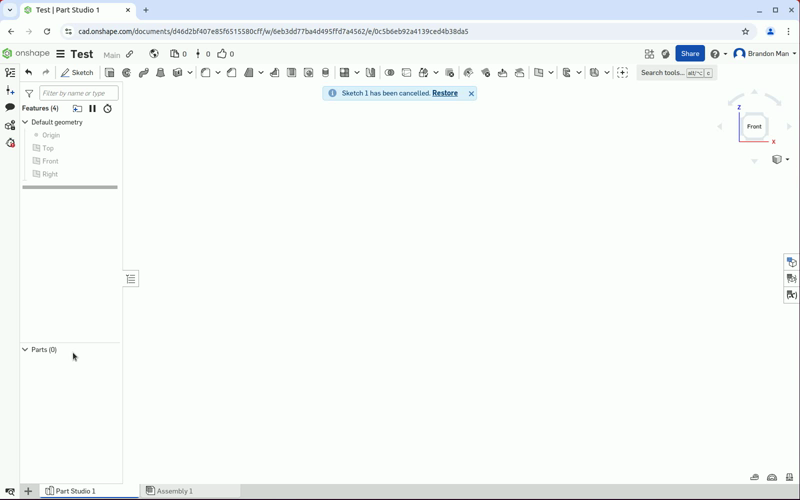
key_up(shift)
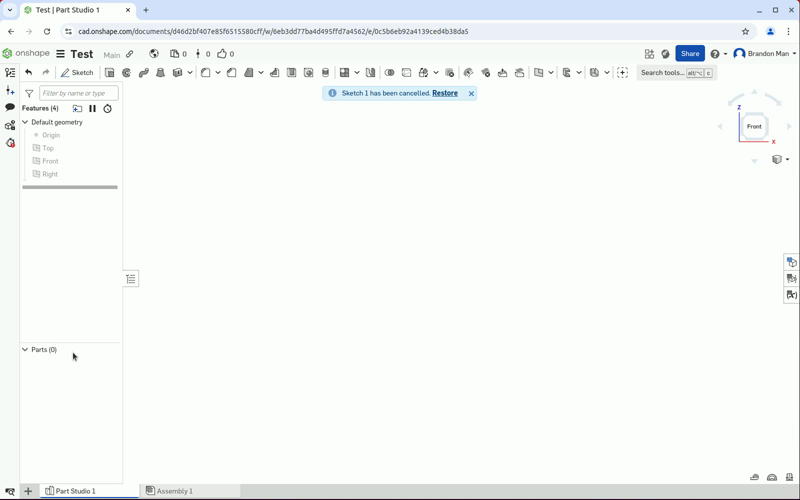
mouse_move(73, 352)
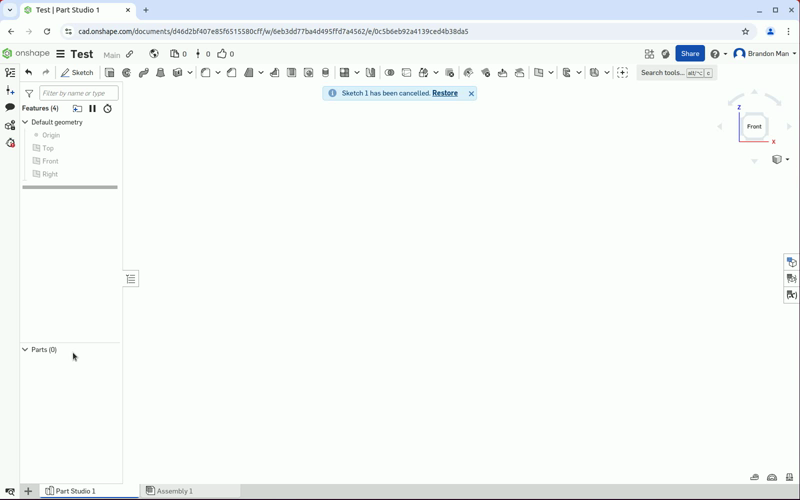
key(shift+y)
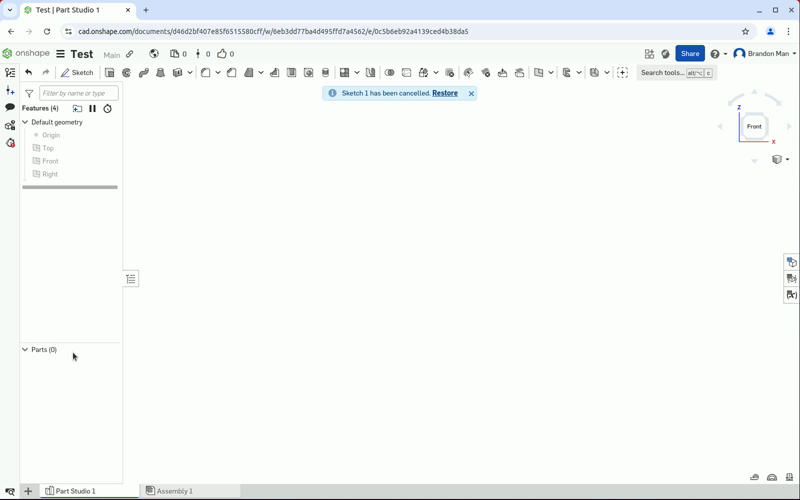
key(shift+s)
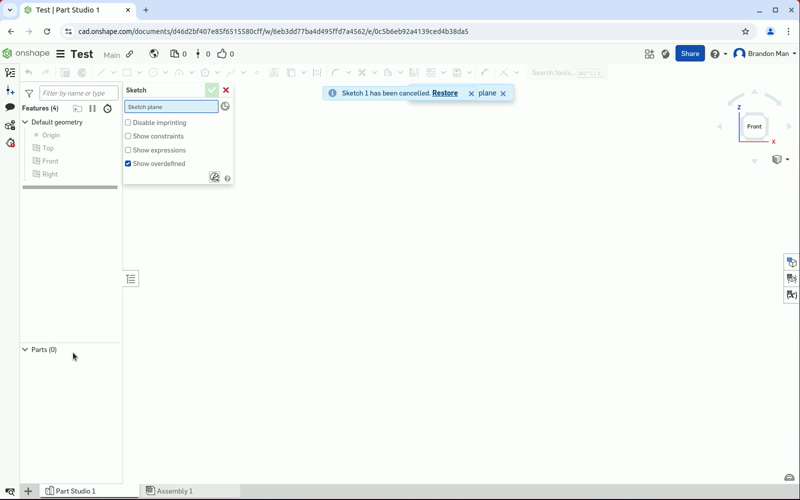
mouse_move(73, 163)
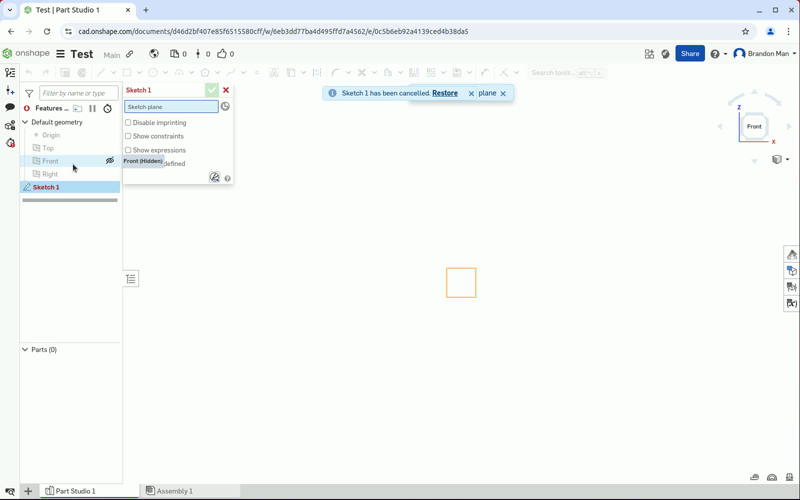
click(73, 163)
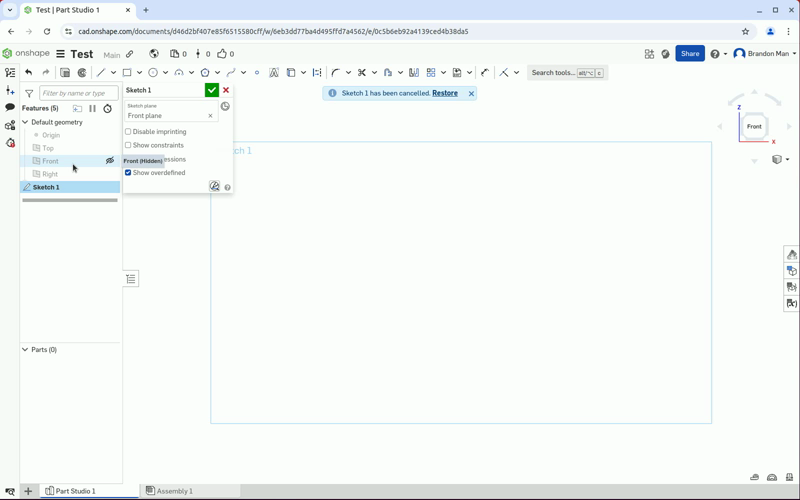
mouse_move(73, 352)
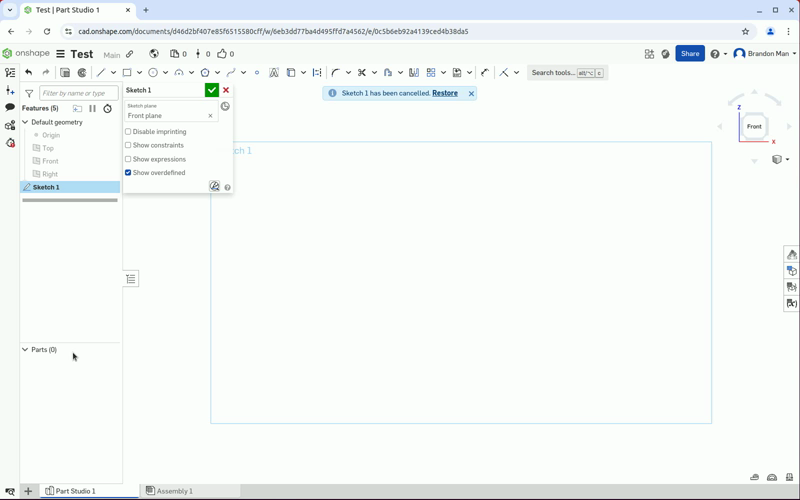
key(y)
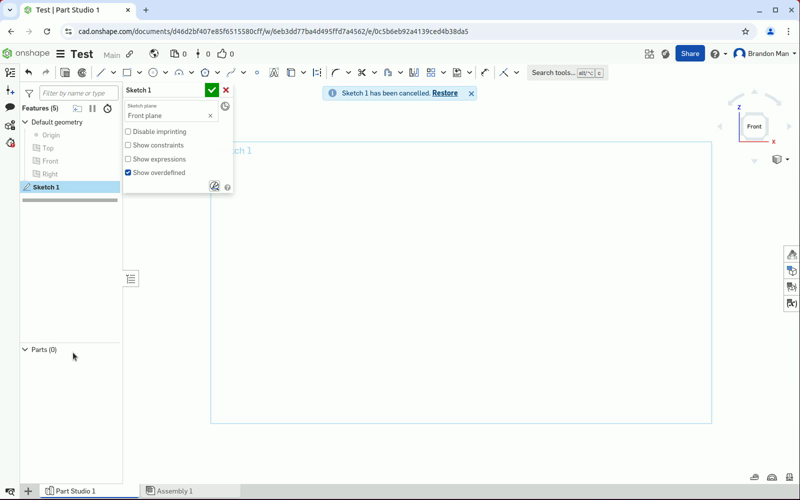
key(a)
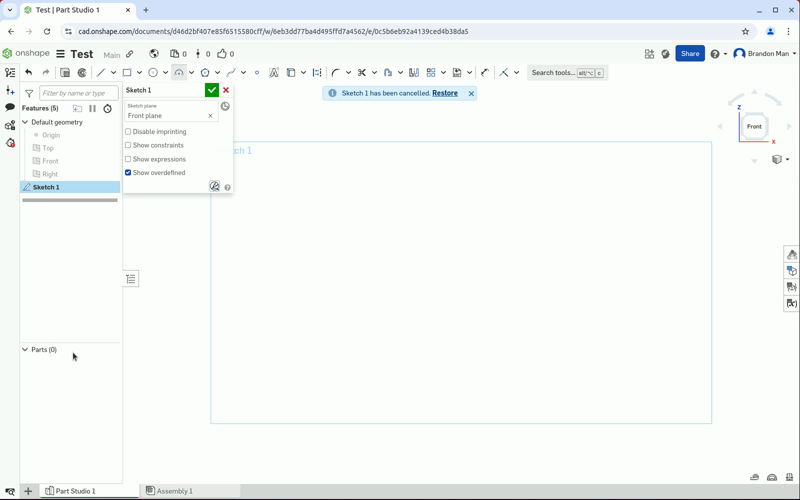
key_down(shift)
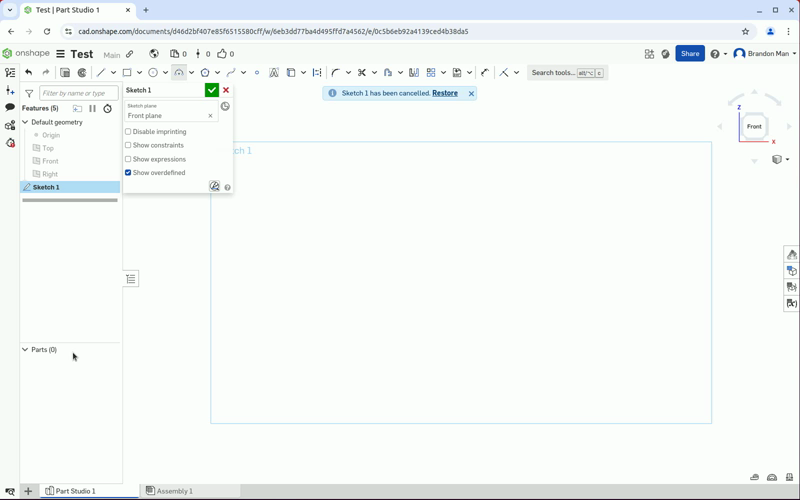
mouse_move(363, 272)
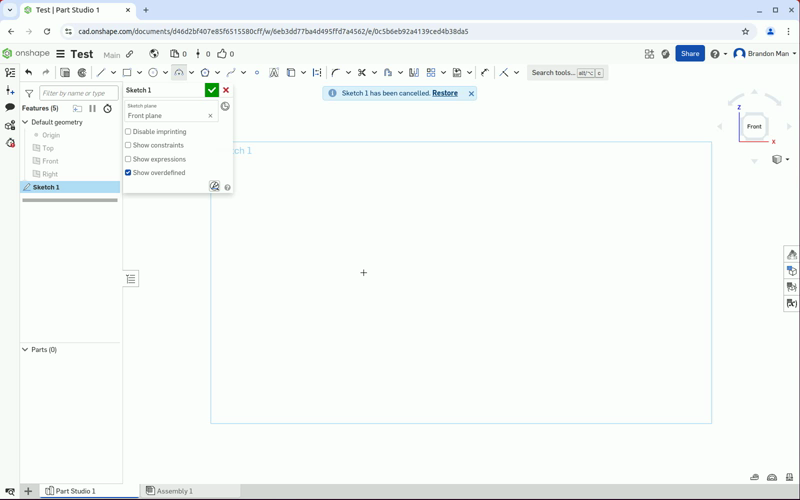
click(363, 272)
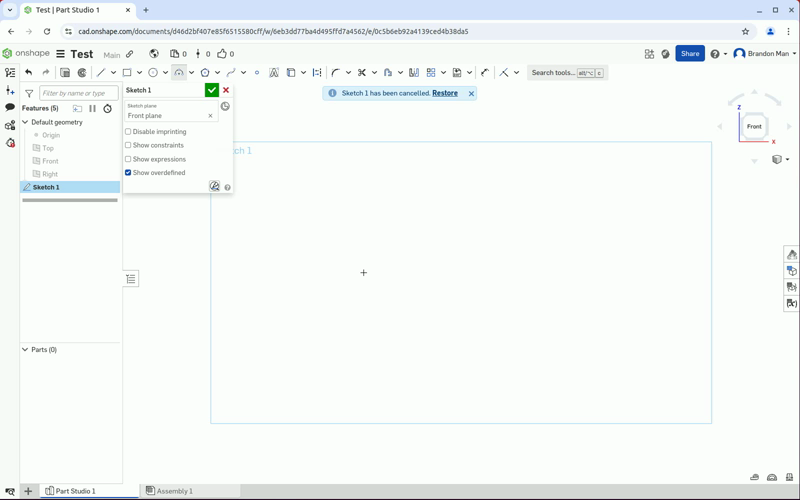
key_up(shift)
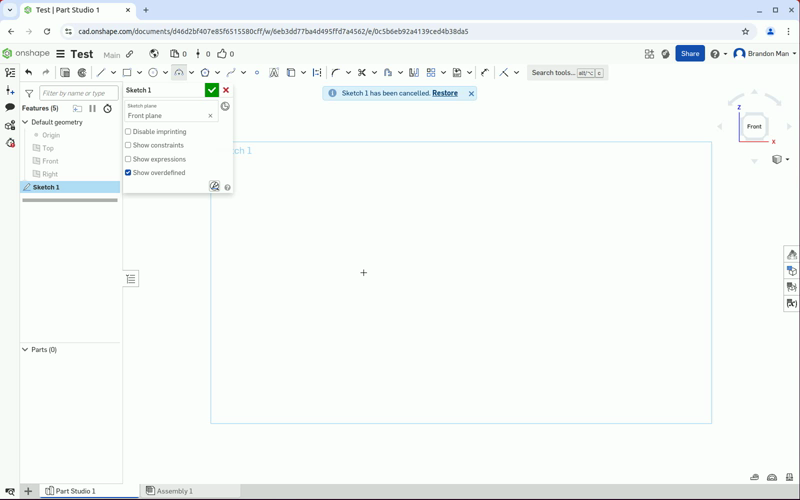
key_down(shift)
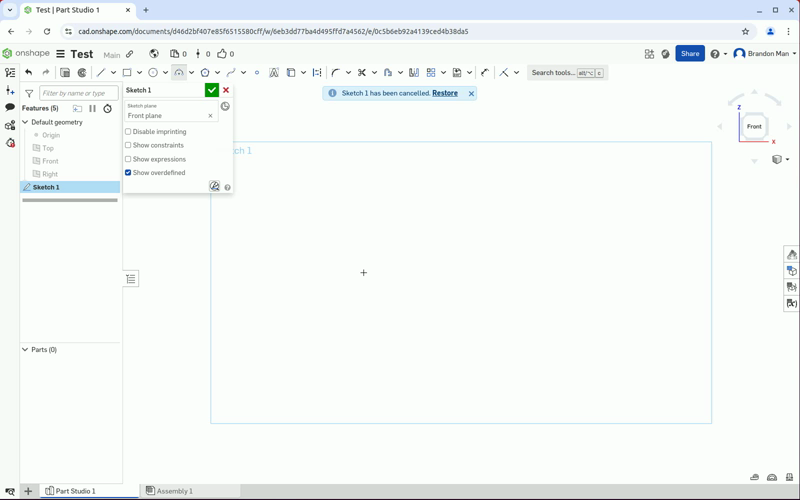
mouse_move(406, 315)
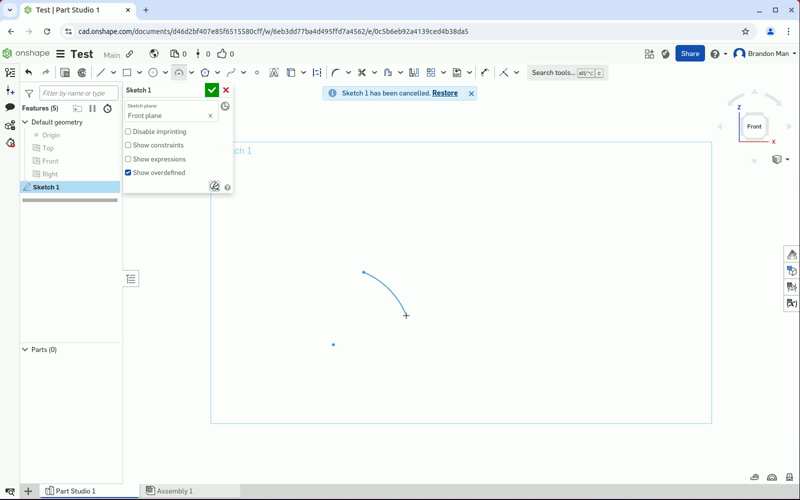
click(406, 315)
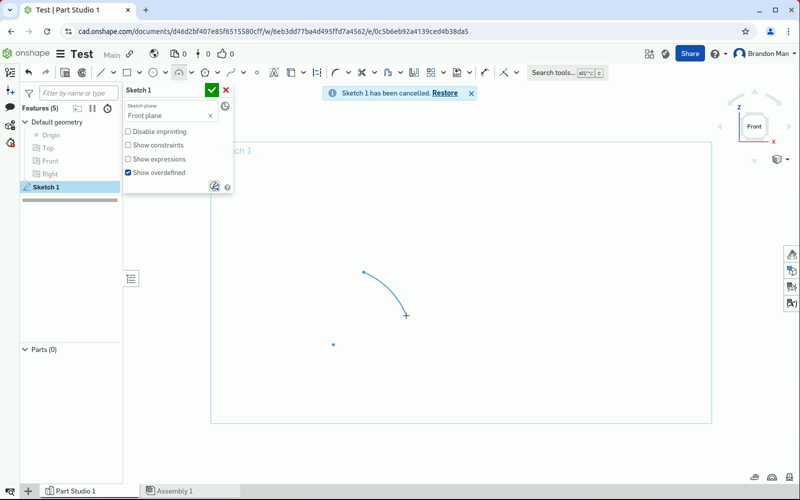
mouse_move(388, 290)
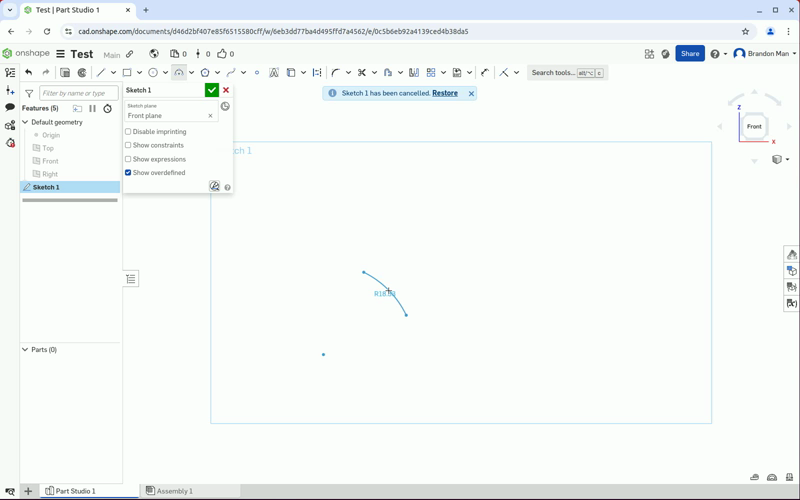
click(388, 290)
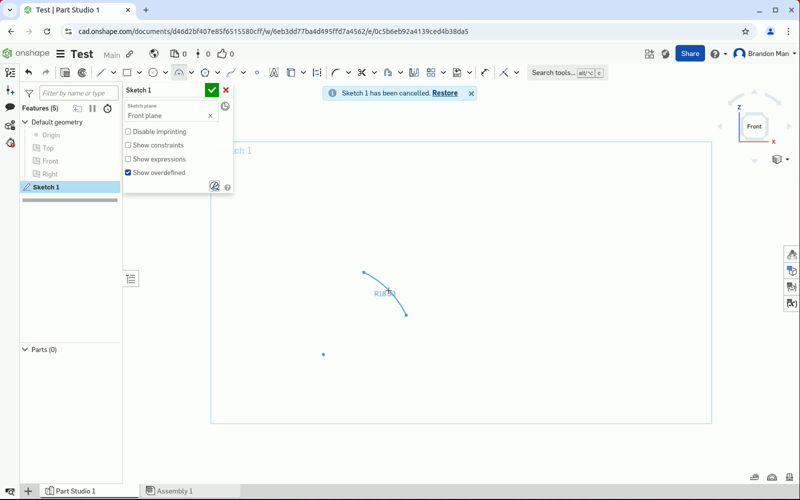
key_up(shift)
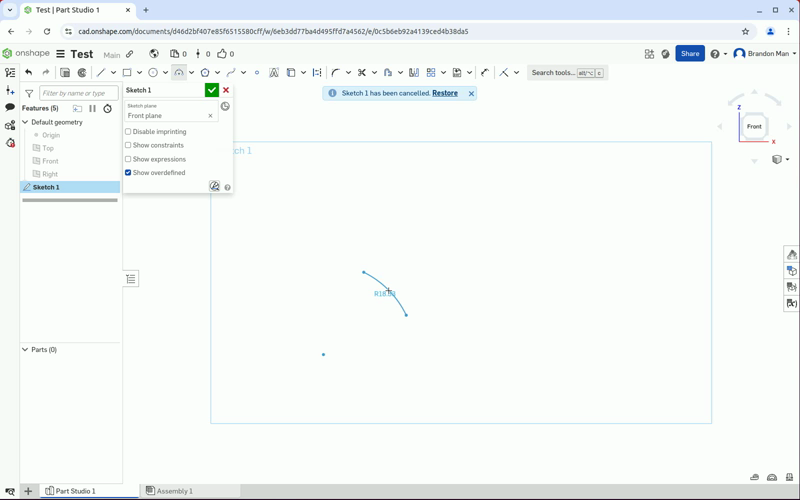
key(esc)
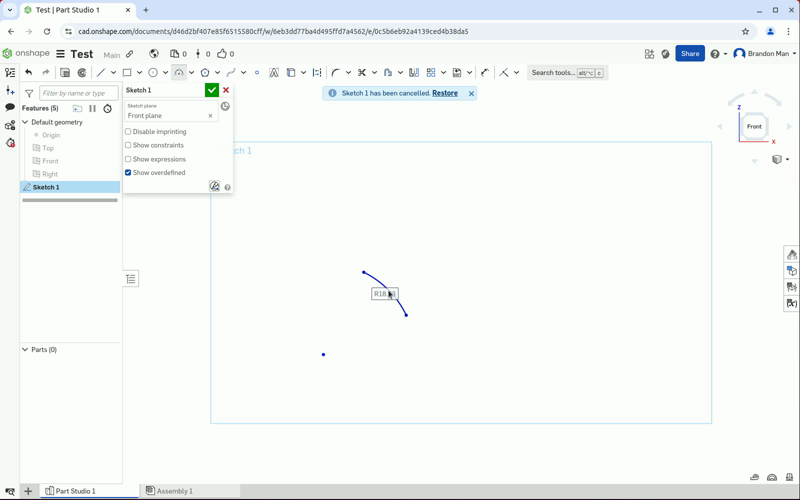
key(l)
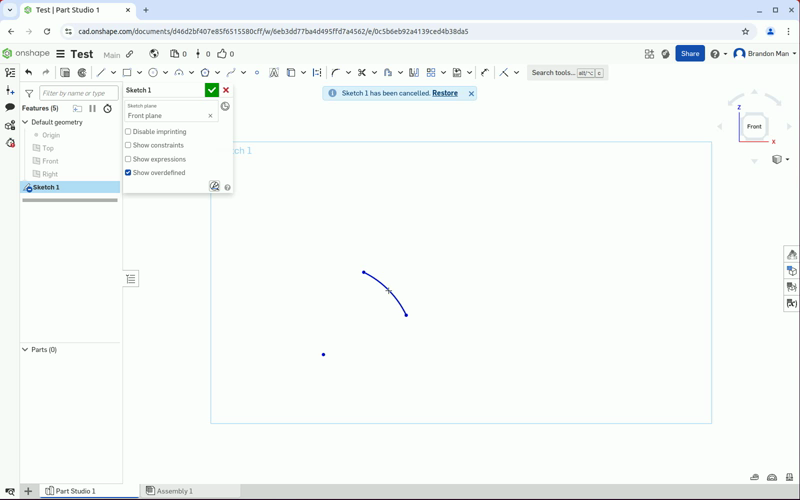
mouse_move(406, 315)
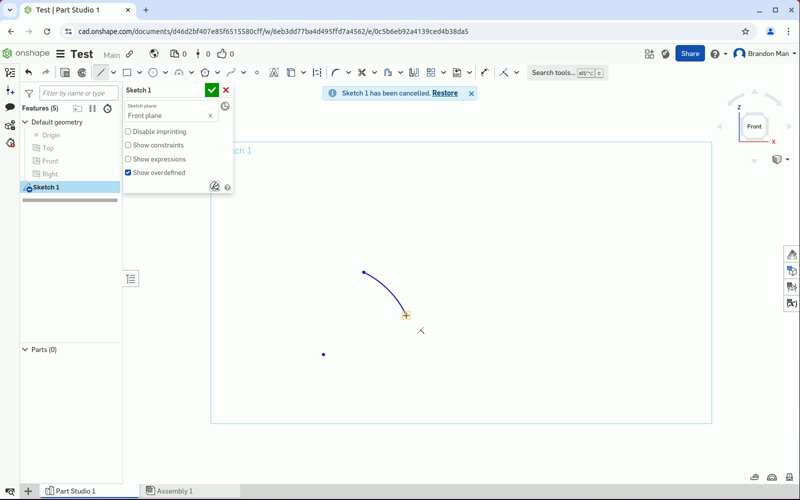
click(406, 315)
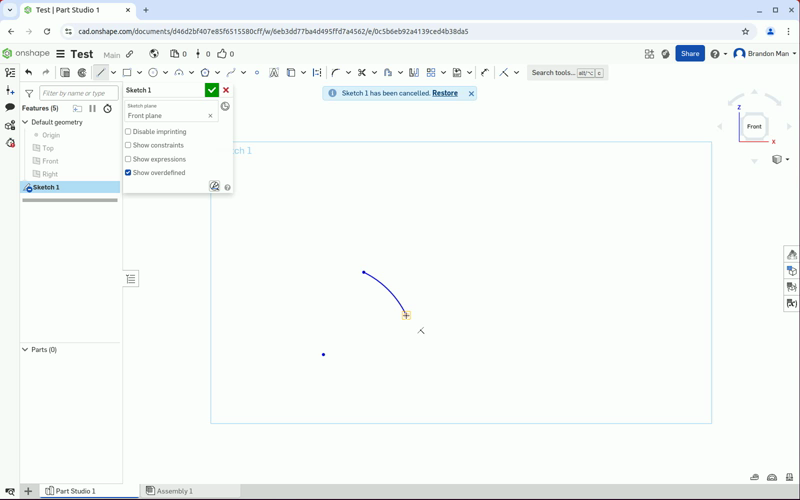
key_down(shift)
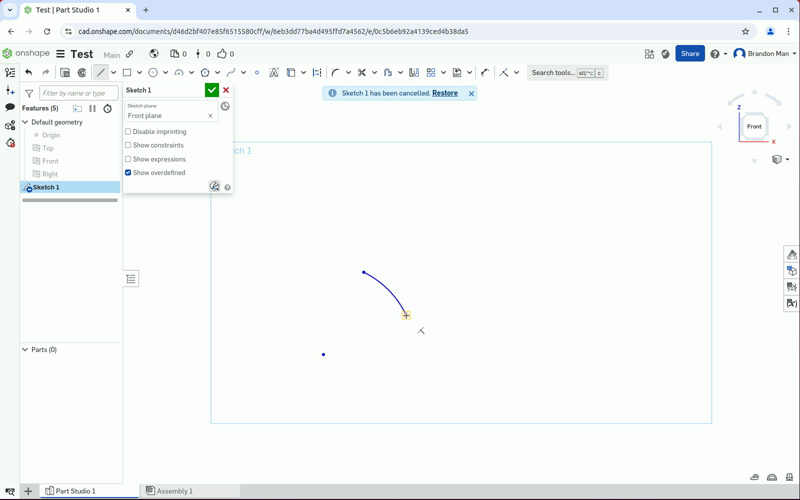
mouse_move(436, 315)
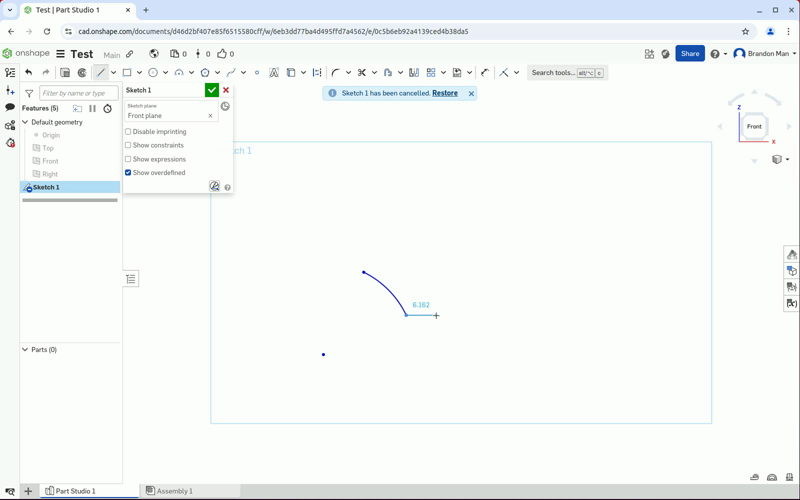
mouse_move(461, 315)
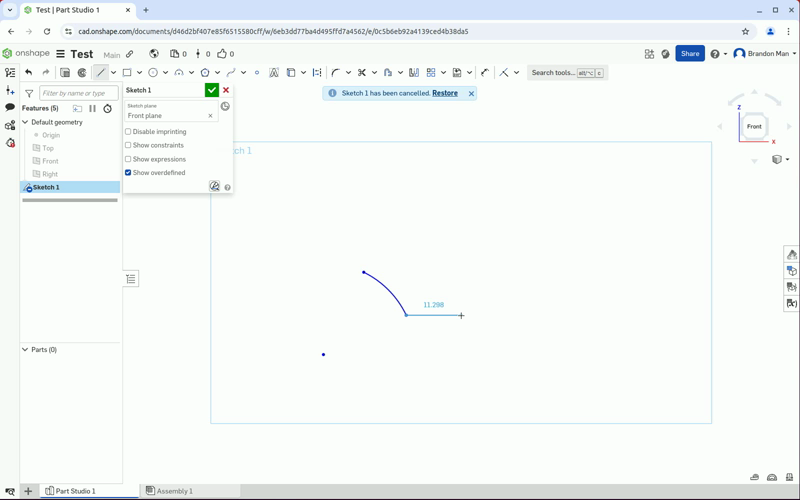
click(461, 315)
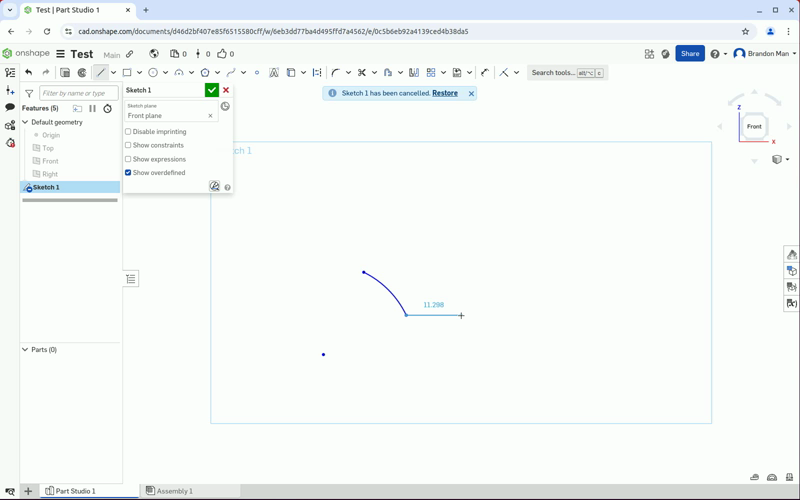
key_up(shift)
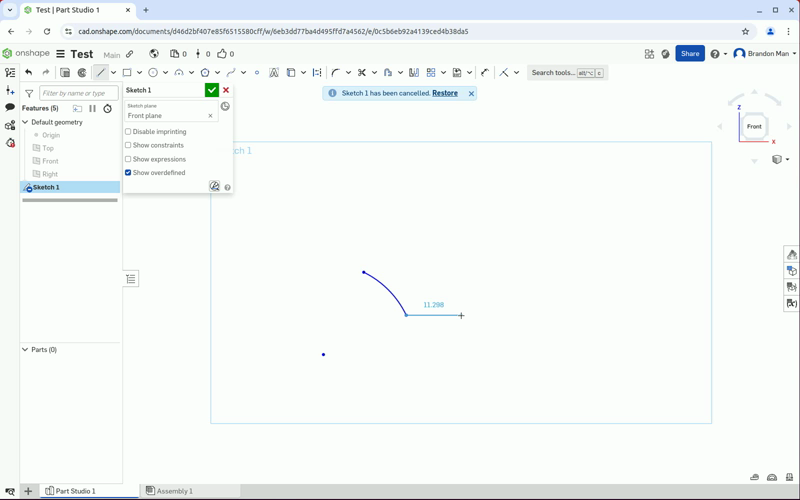
key_down(shift)
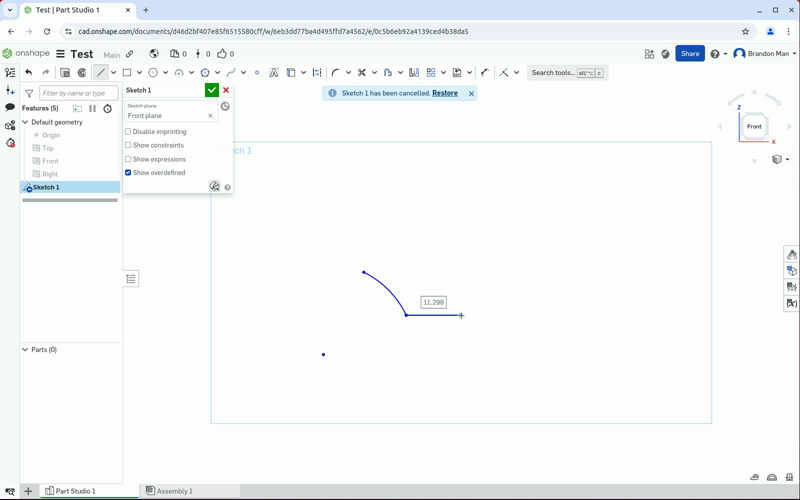
mouse_move(491, 315)
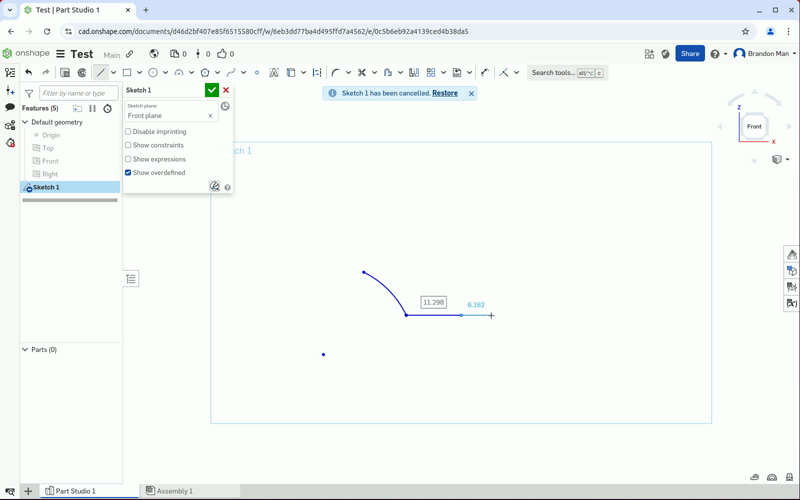
mouse_move(514, 315)
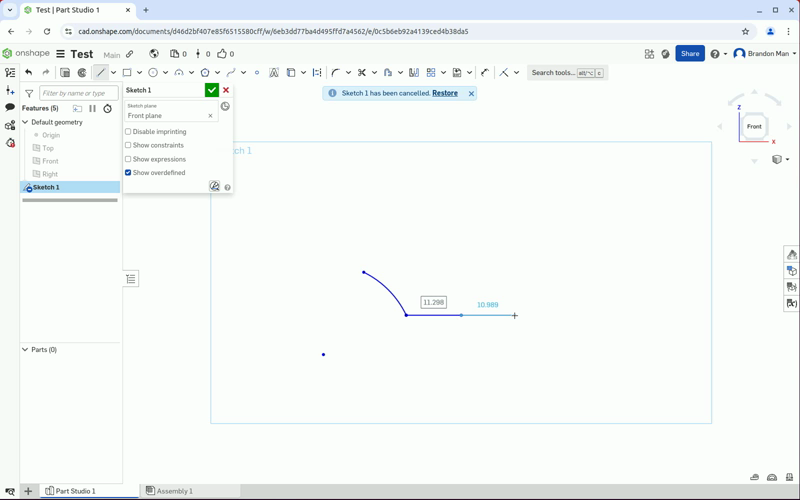
click(514, 315)
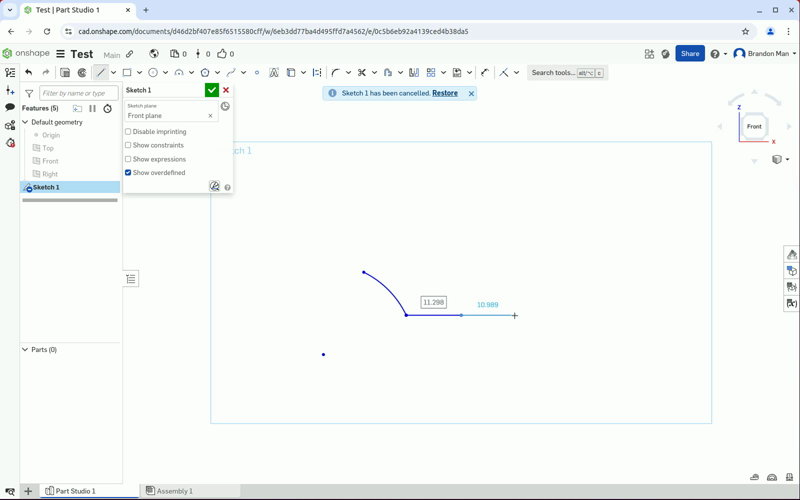
key_up(shift)
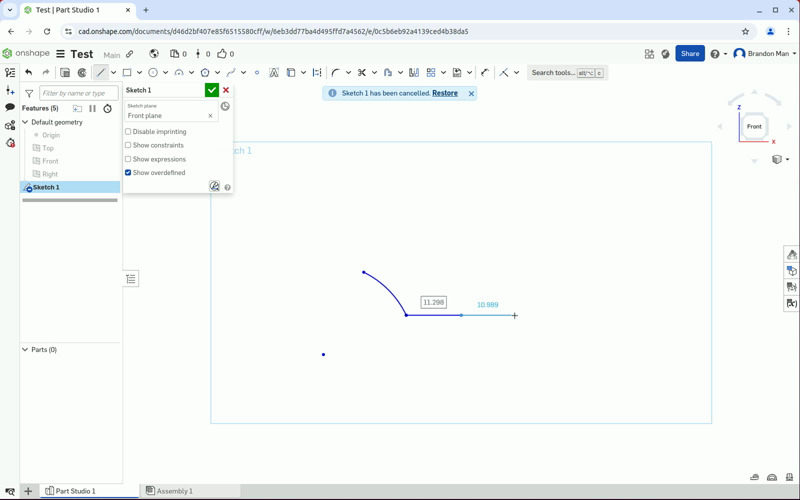
key(esc)
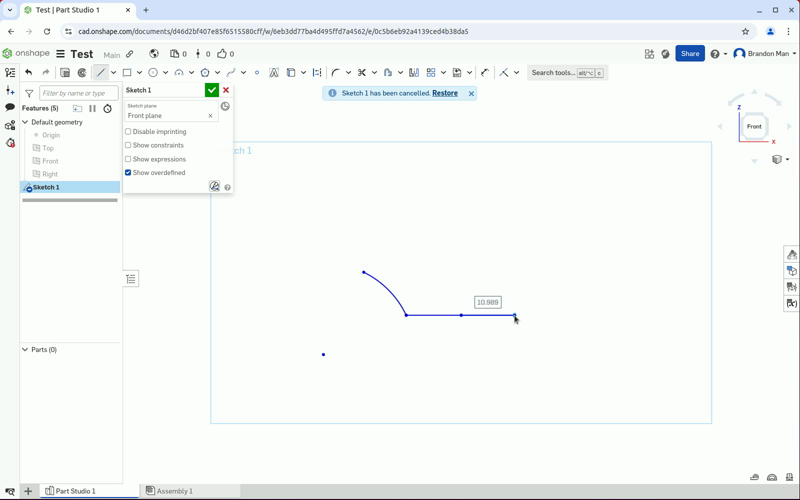
key(a)
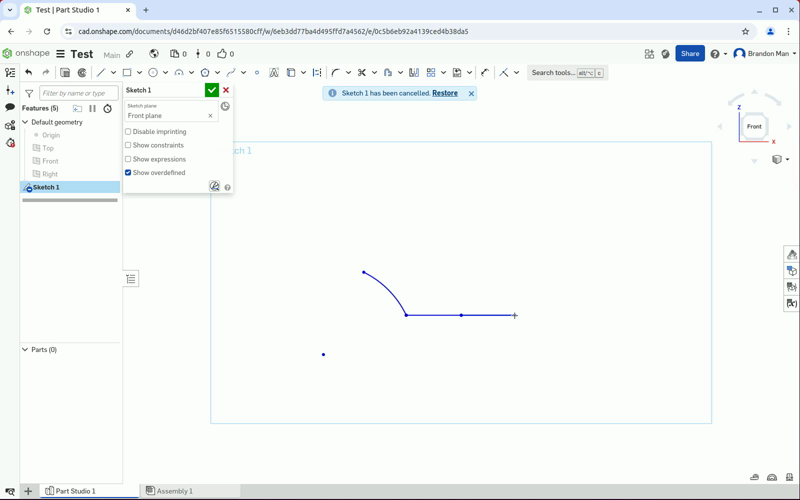
mouse_move(514, 315)
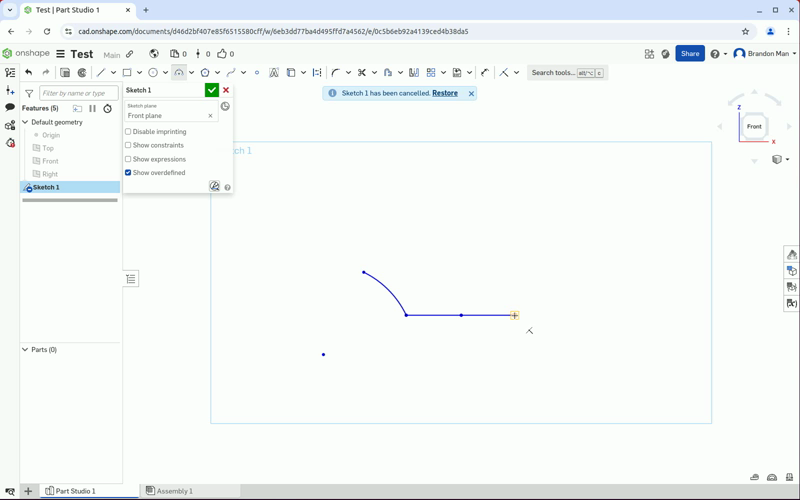
click(514, 315)
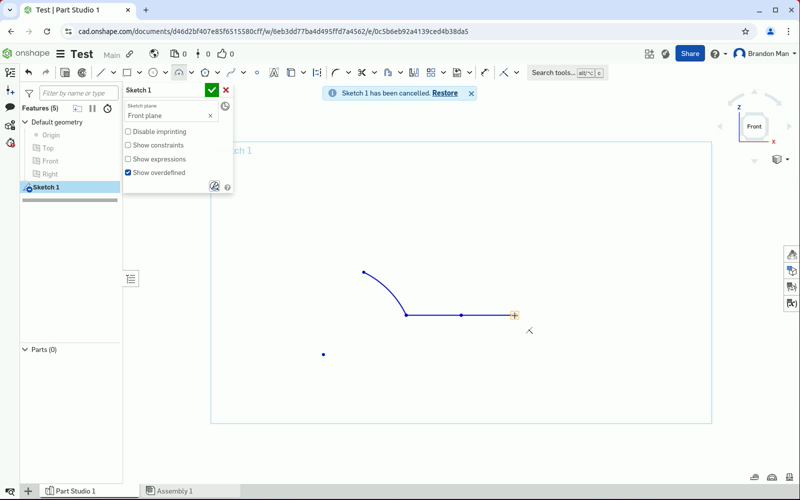
key_down(shift)
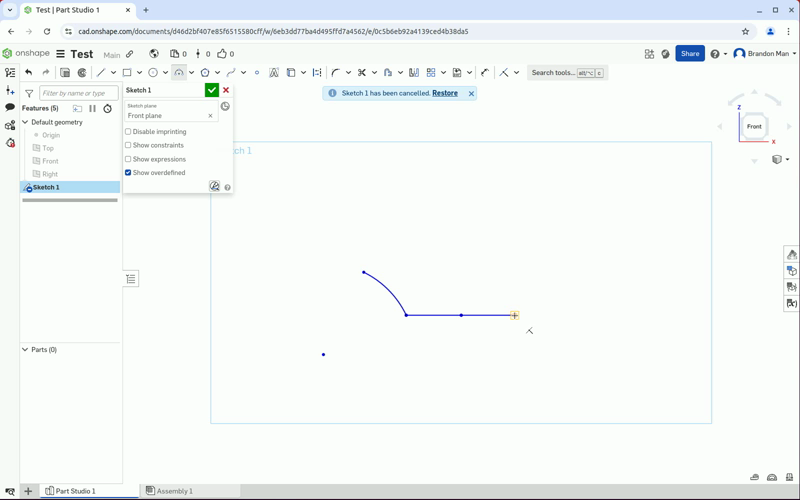
mouse_move(557, 272)
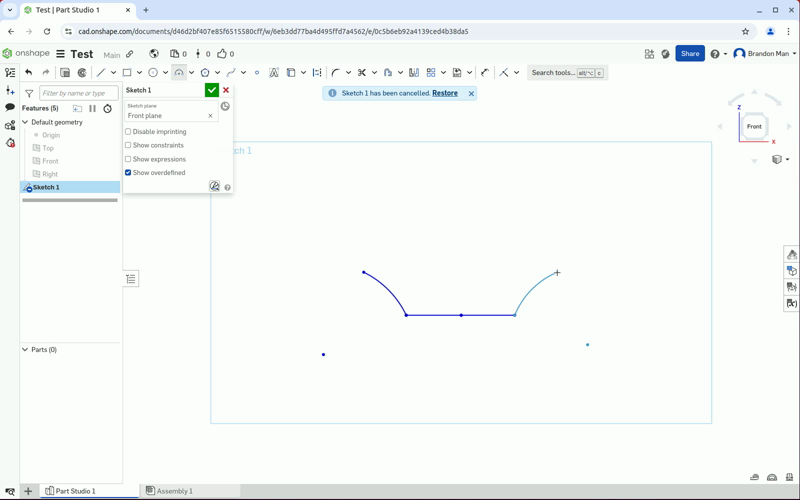
click(557, 272)
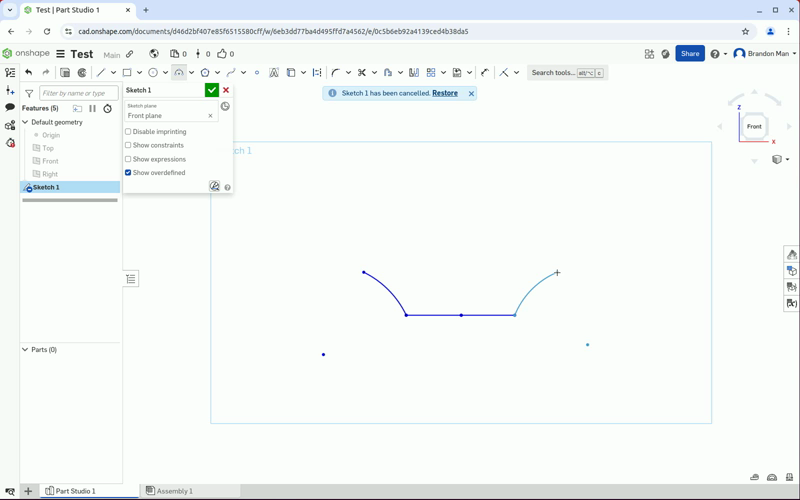
mouse_move(531, 290)
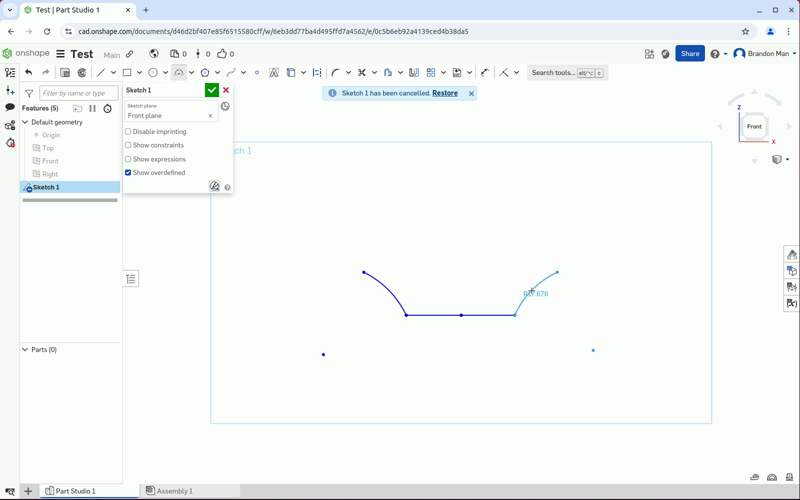
click(531, 290)
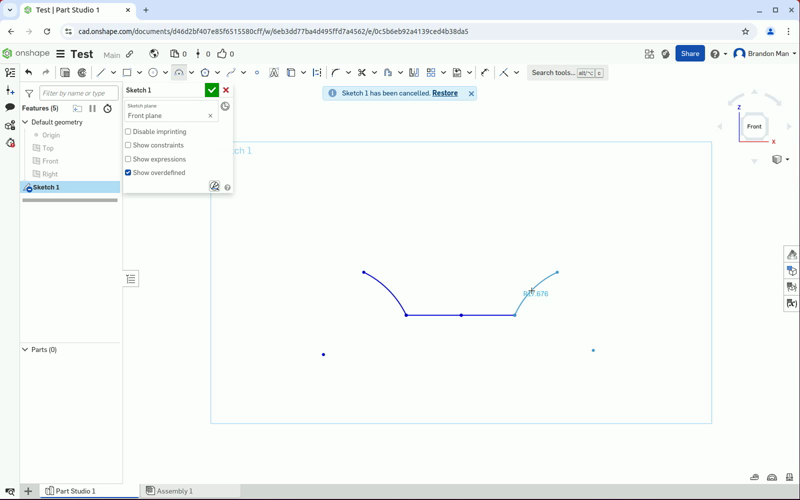
key_up(shift)
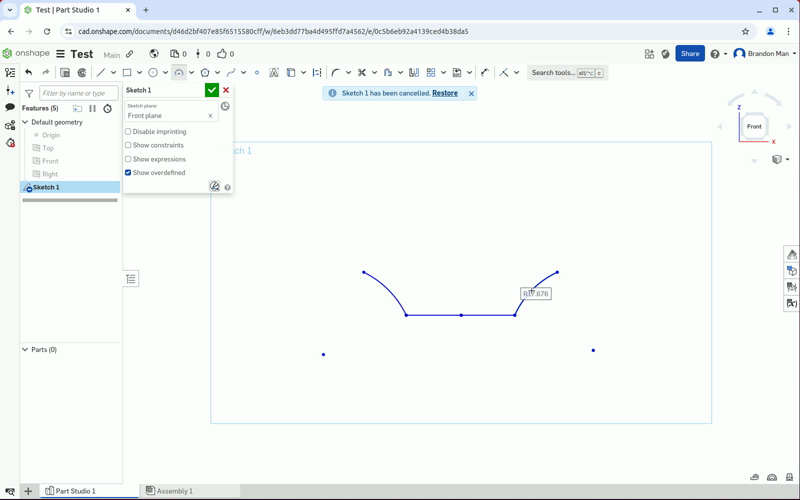
key(esc)
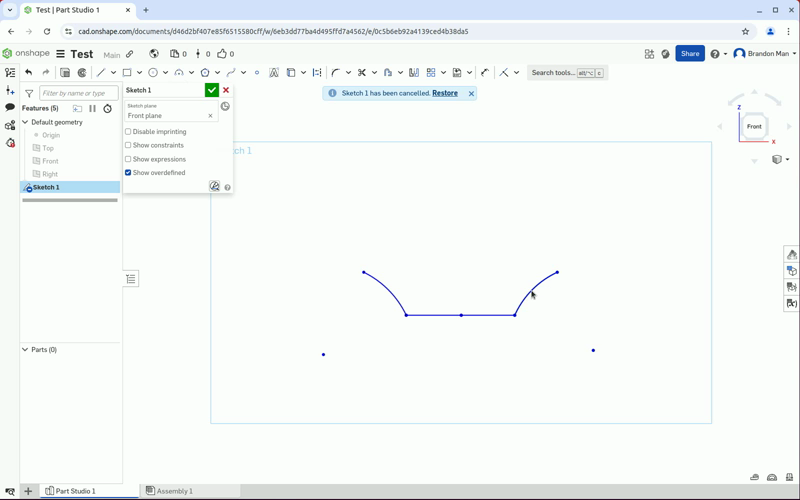
key(l)
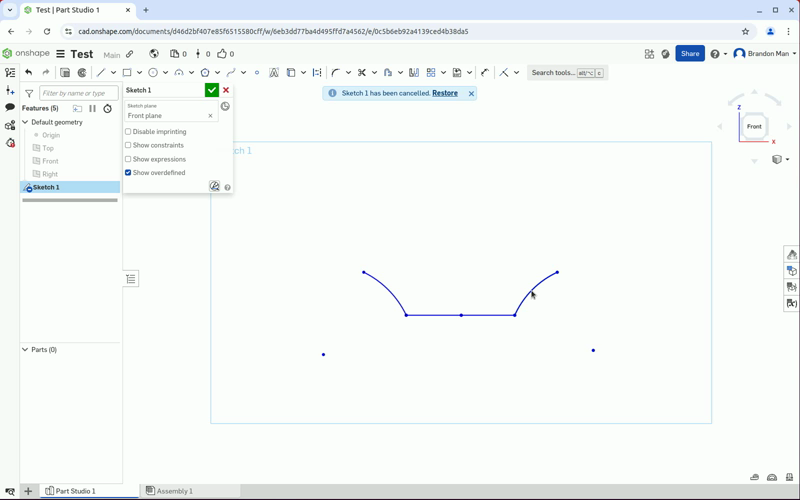
mouse_move(557, 272)
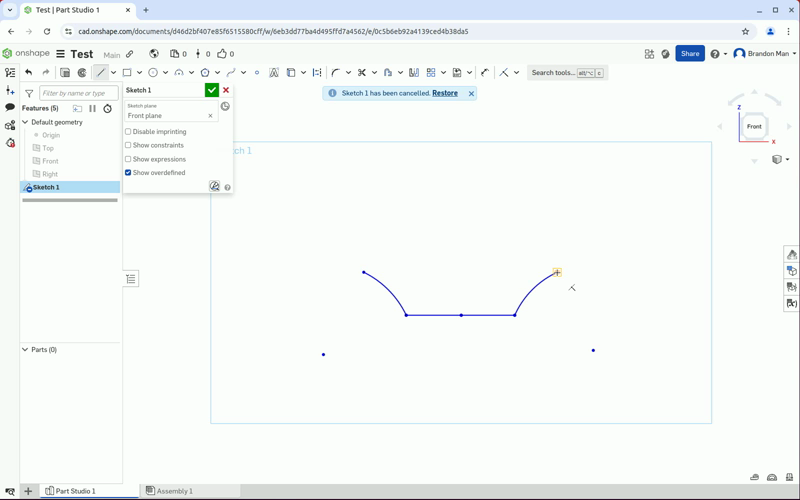
click(557, 272)
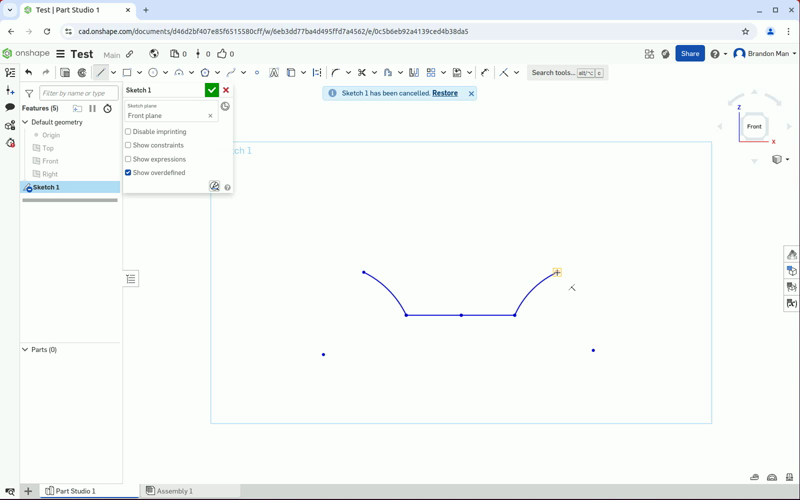
key_down(shift)
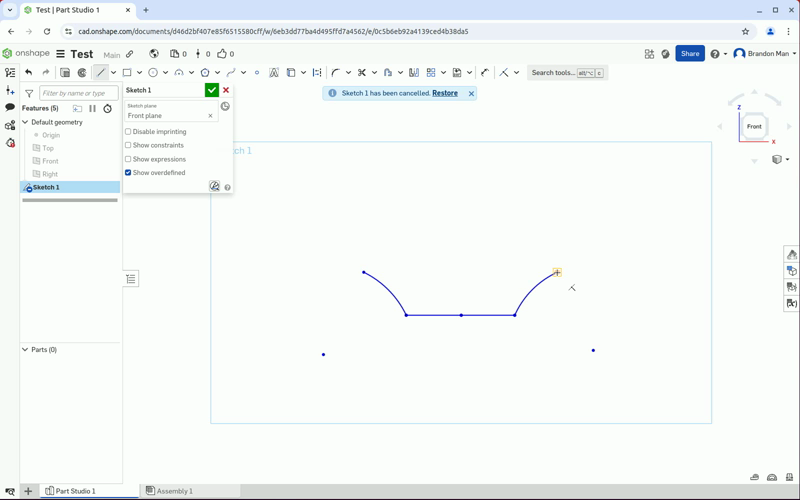
mouse_move(587, 272)
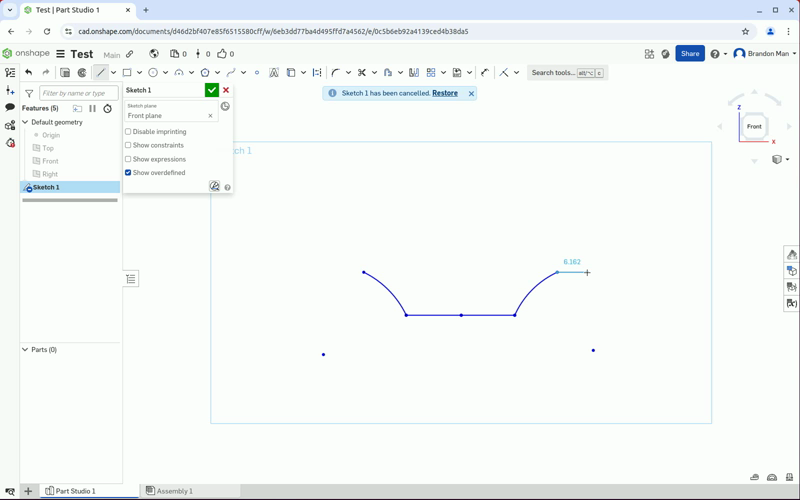
mouse_move(557, 249)
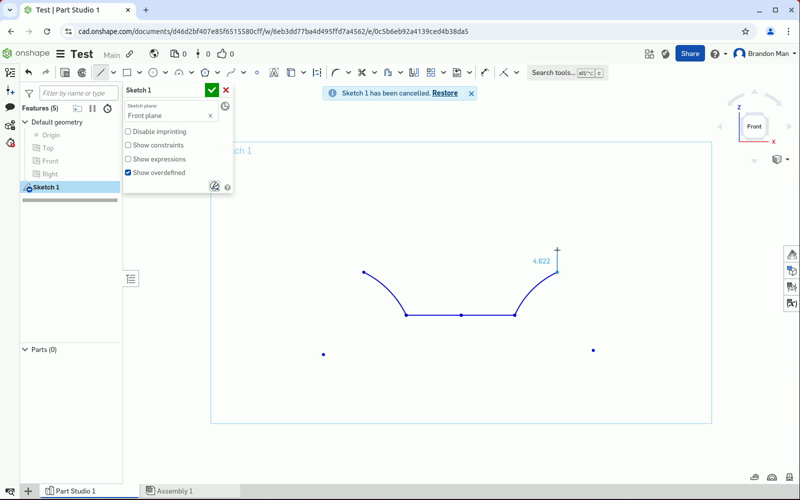
click(557, 249)
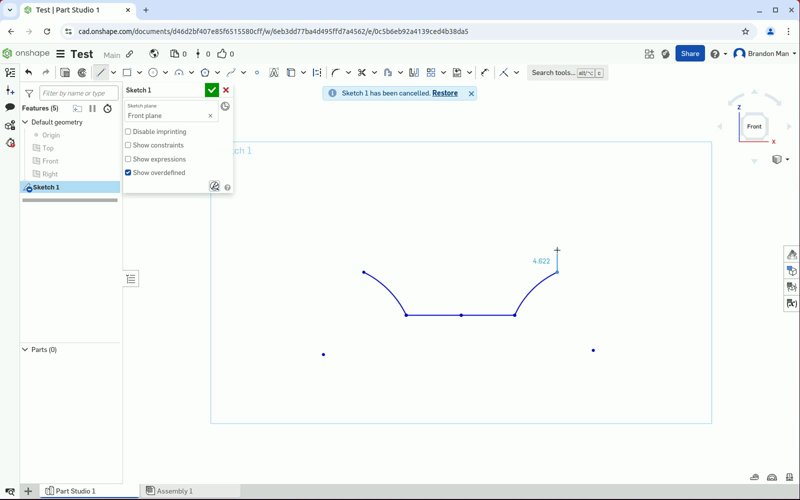
key_up(shift)
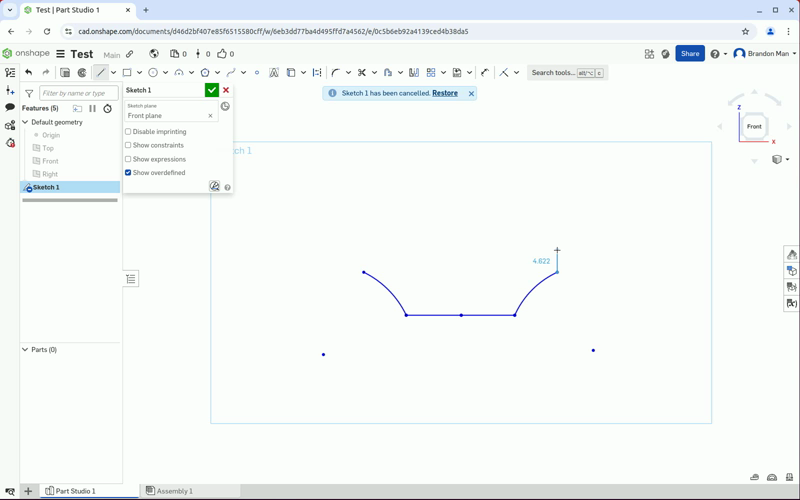
key_down(shift)
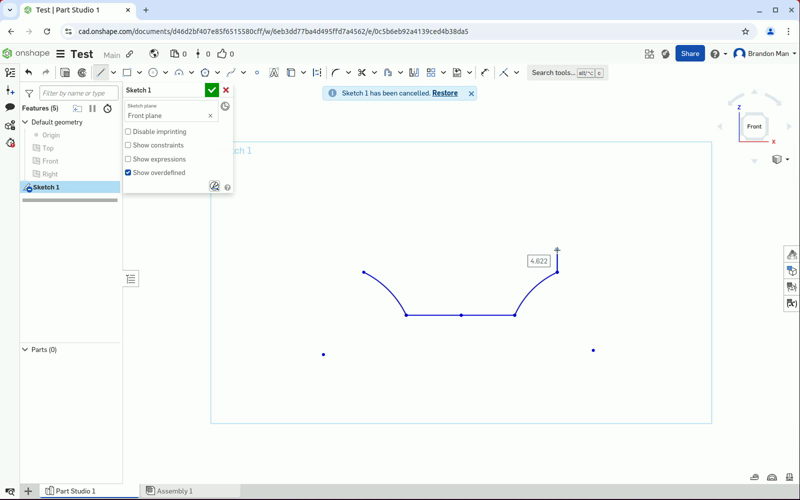
mouse_move(363, 249)
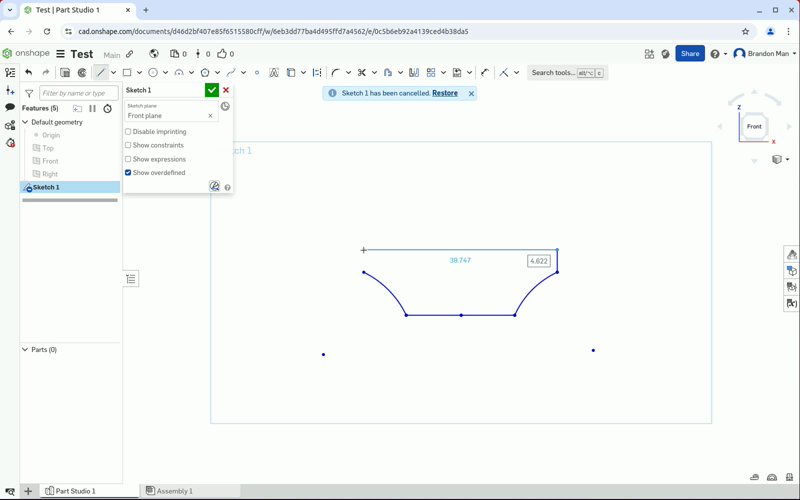
click(363, 249)
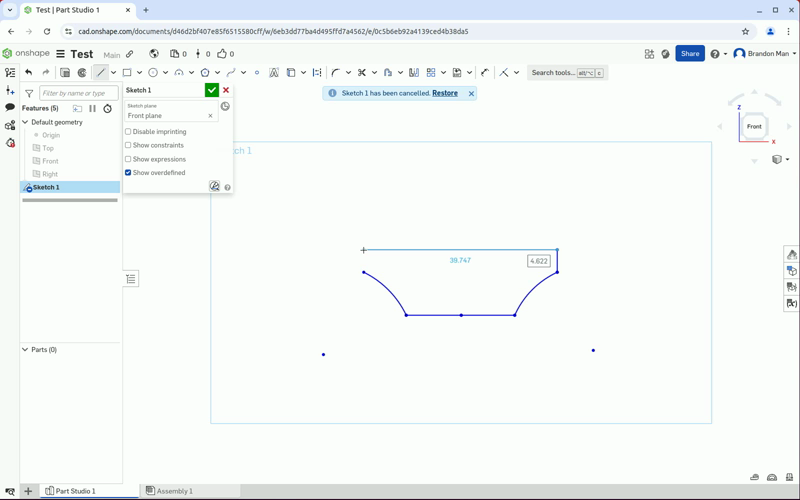
key_up(shift)
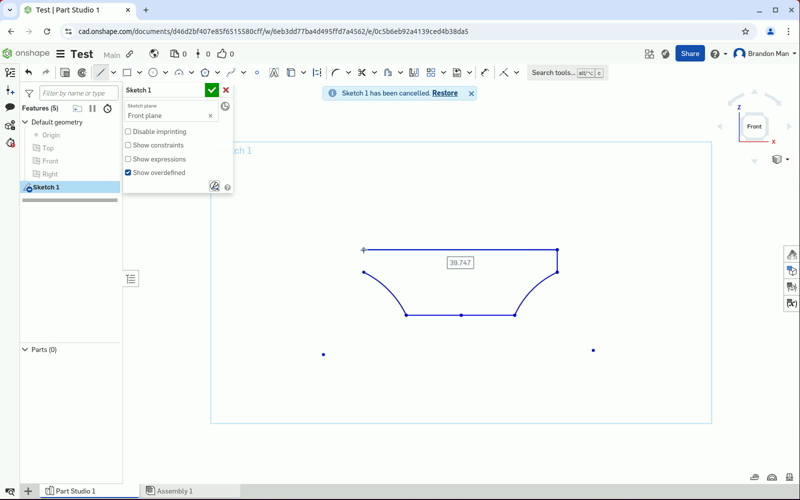
mouse_move(393, 249)
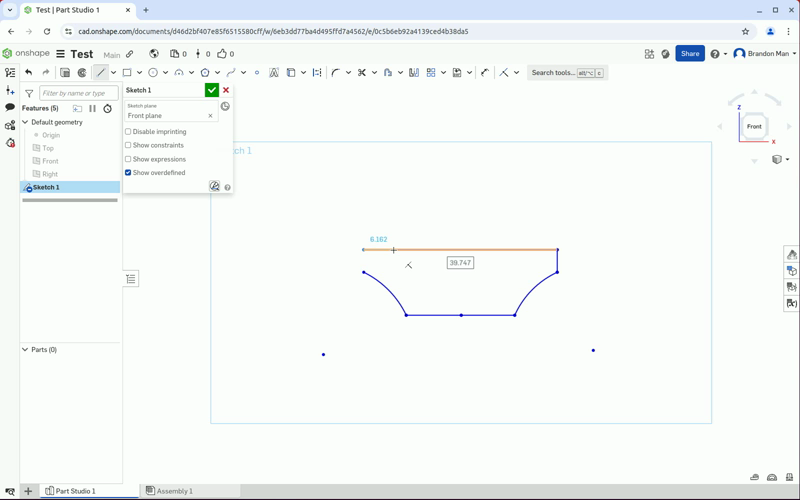
key_down(shift)
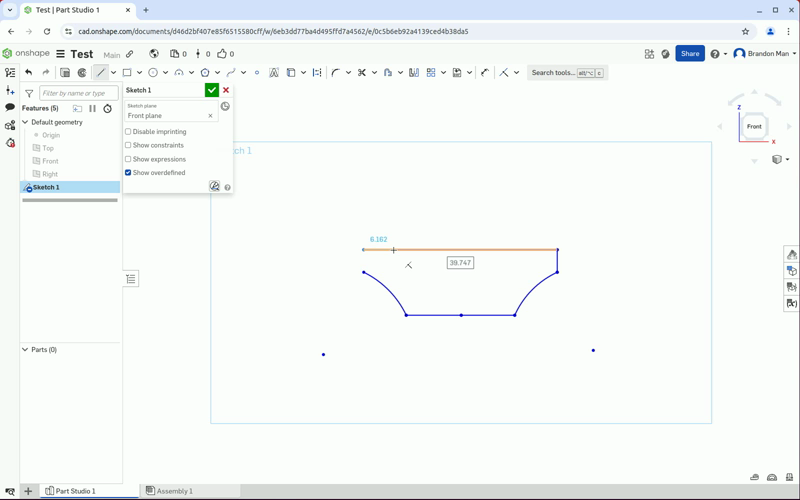
mouse_move(363, 272)
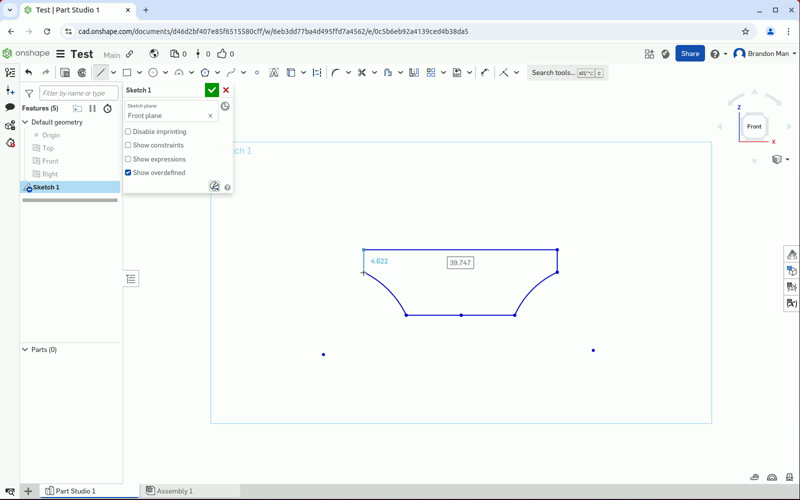
key_up(shift)
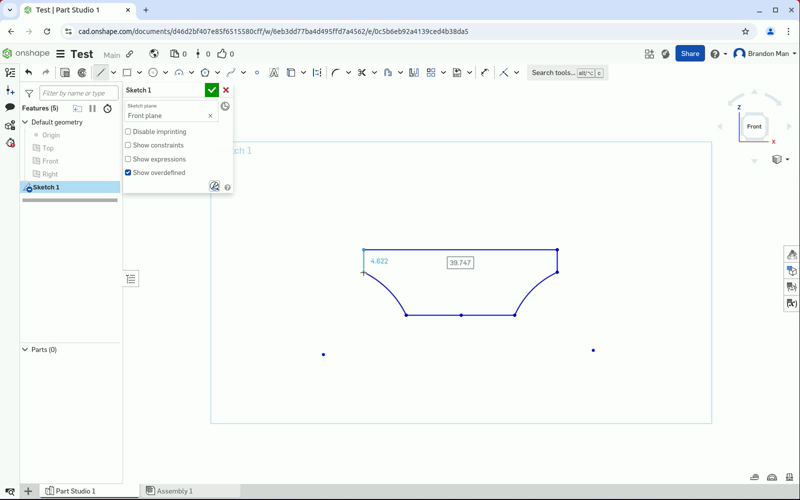
click(363, 272)
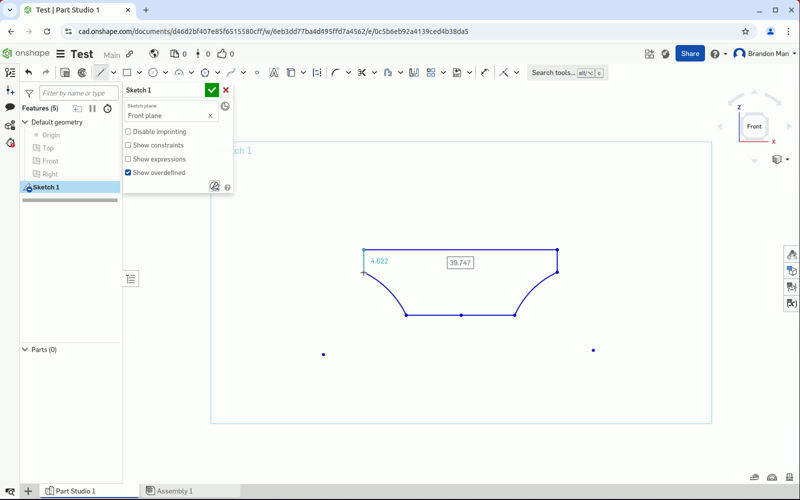
key(esc)
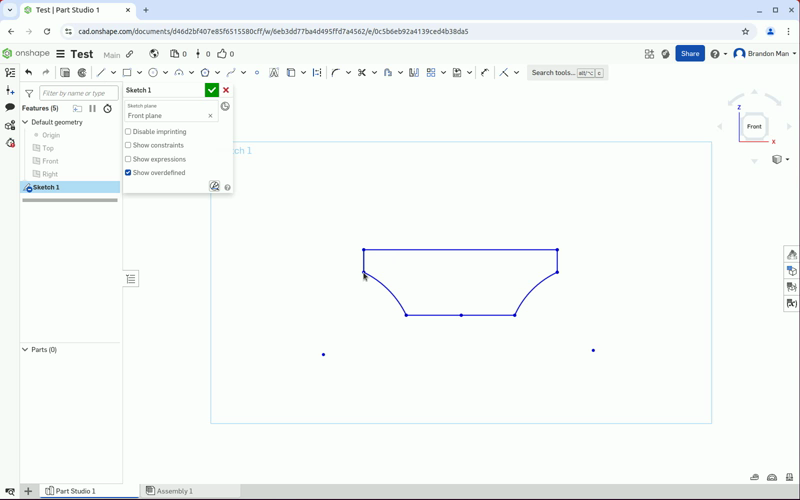
mouse_move(399, 273)
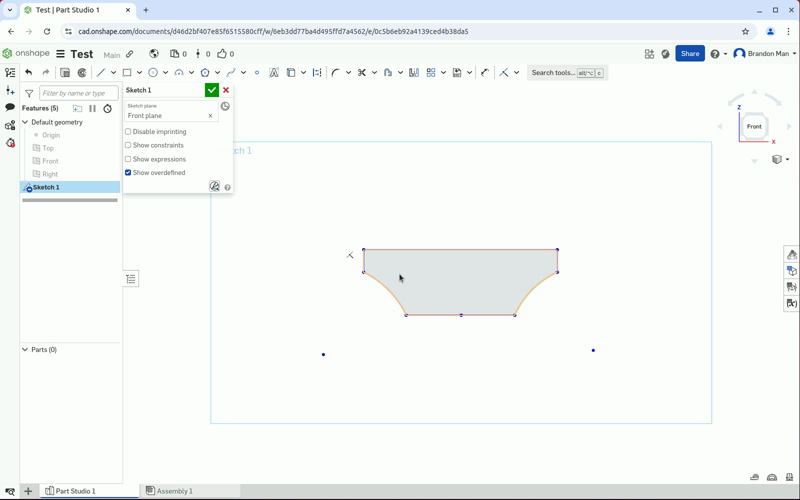
click(399, 273)
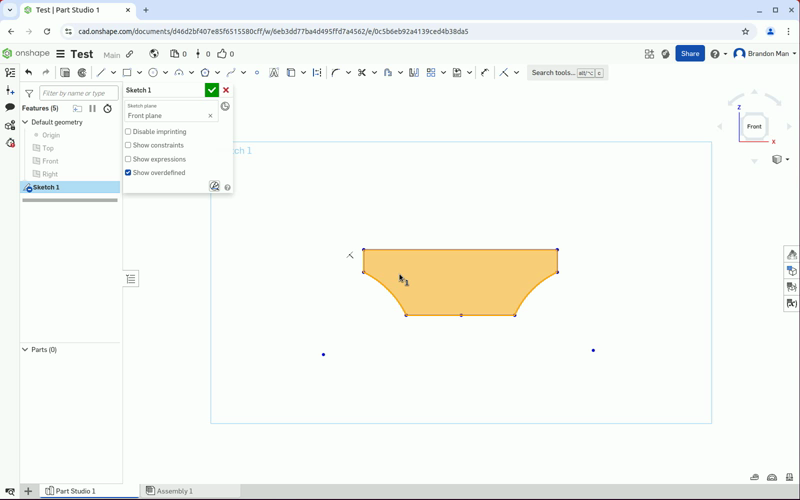
mouse_move(73, 352)
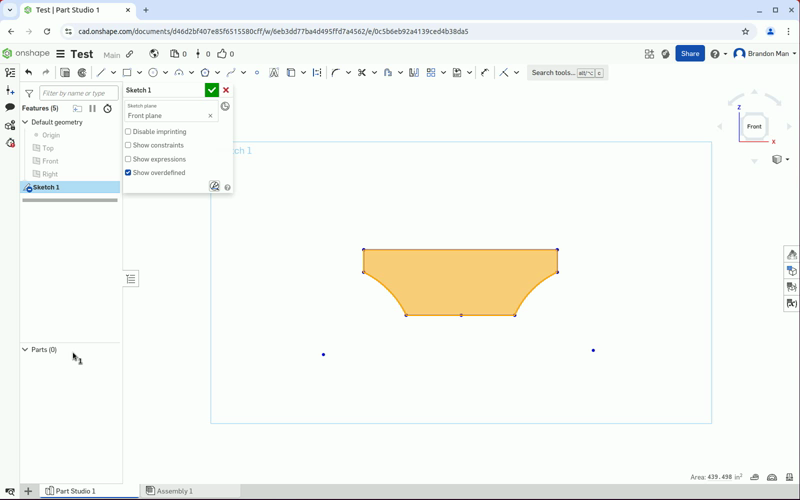
key(shift+y)
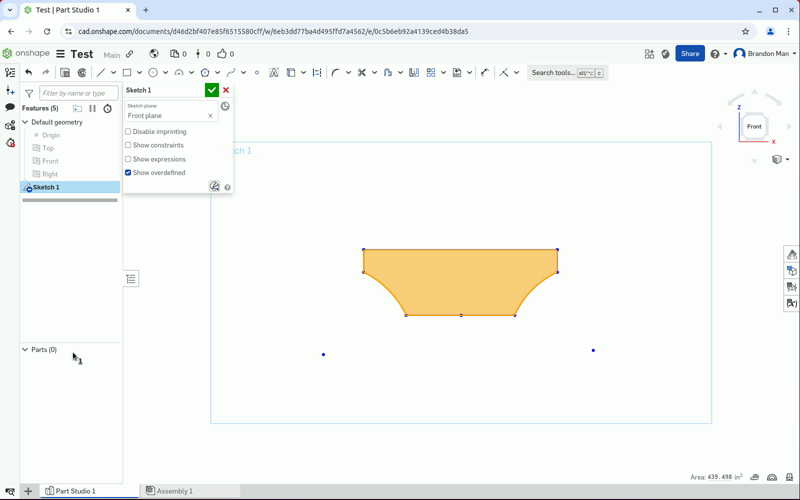
key(shift+e)
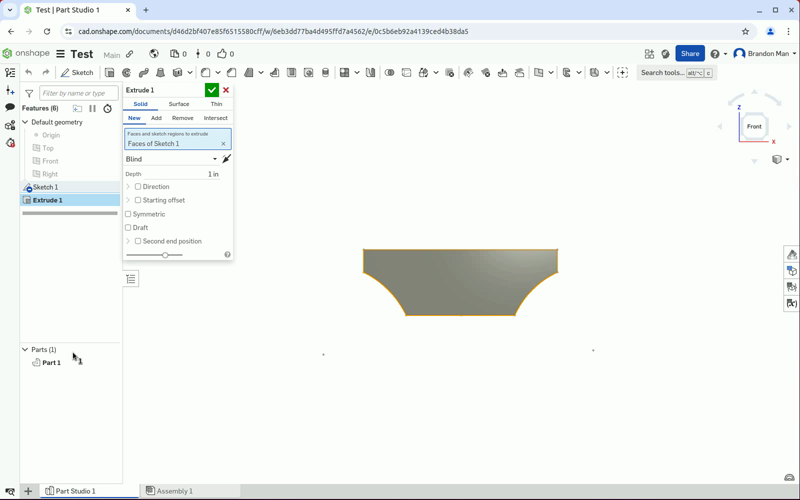
mouse_move(143, 106)
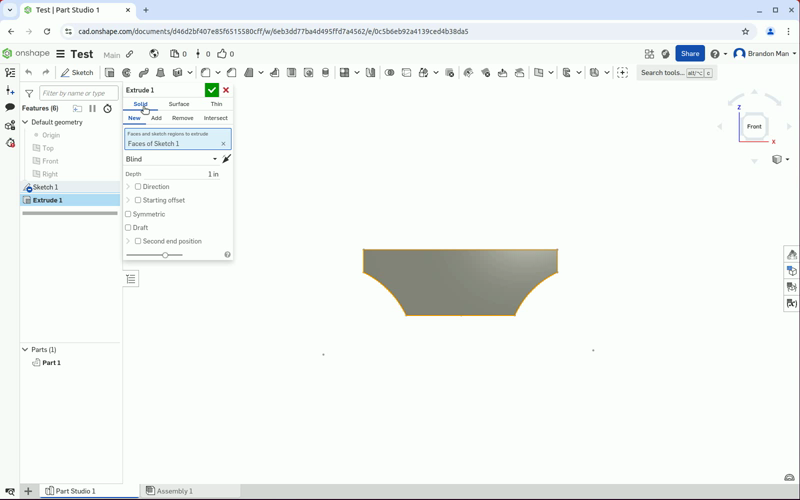
click(143, 106)
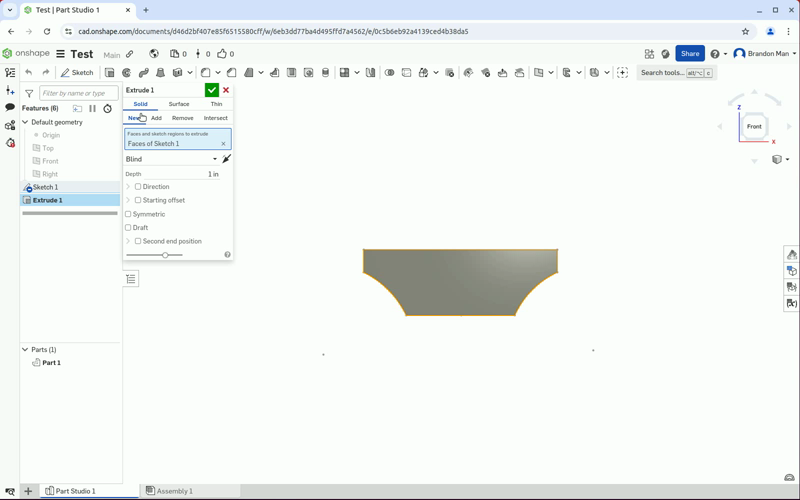
mouse_move(137, 120)
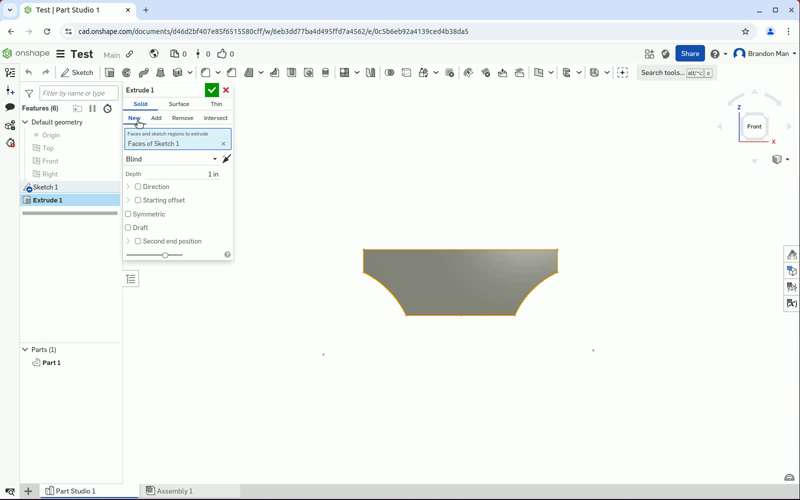
click(137, 120)
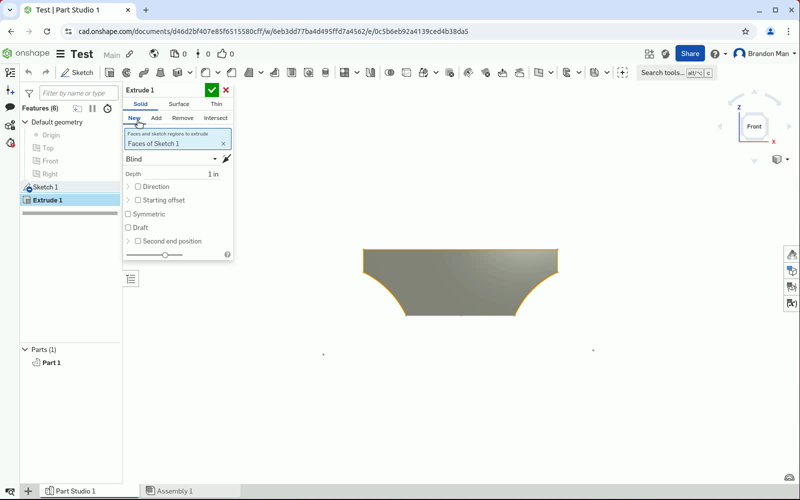
key(tab, 4)
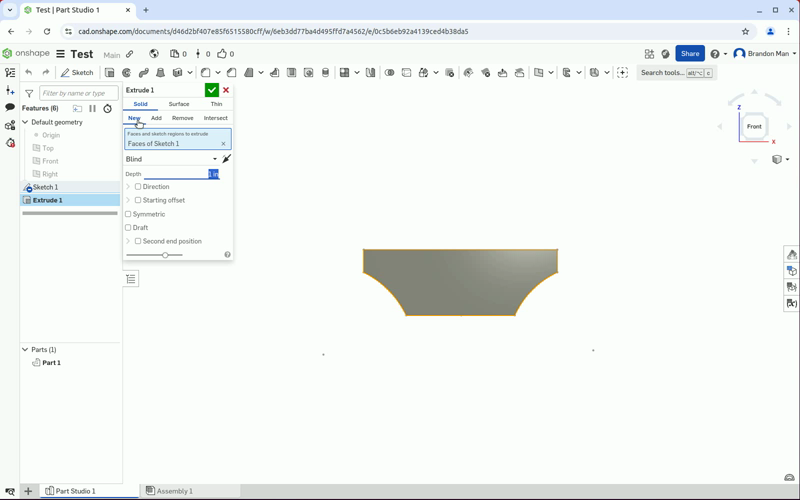
text(13.239)
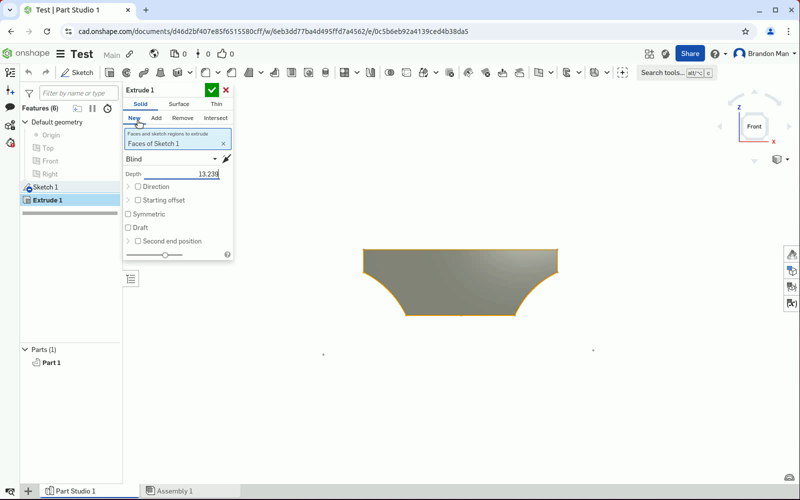
key(tab, 3)
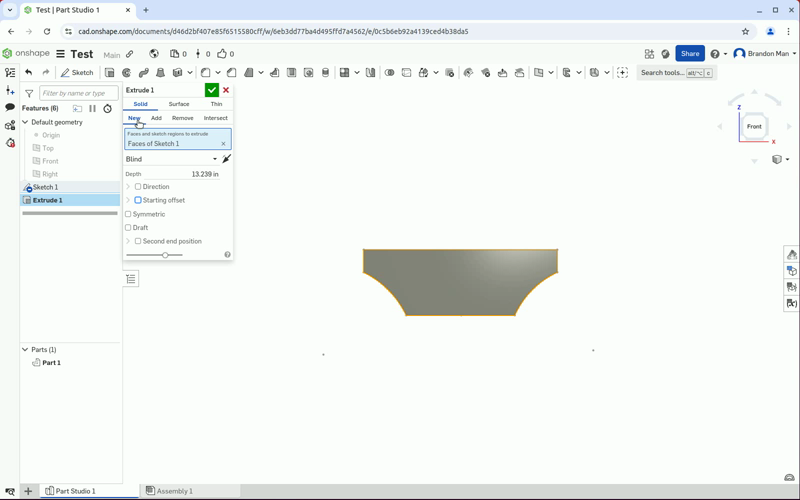
key(tab, 2)
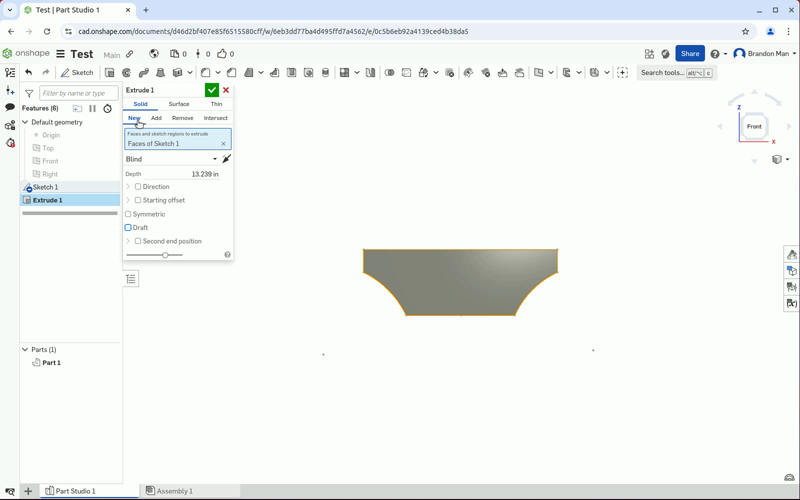
key(space)
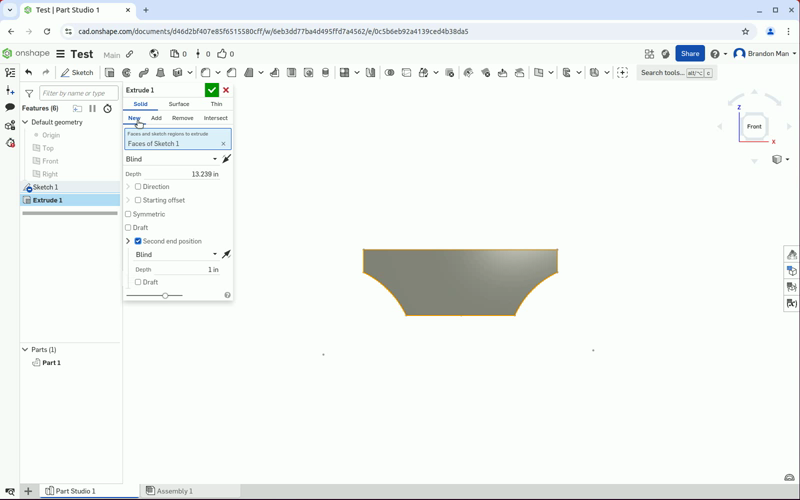
key(tab, 3)
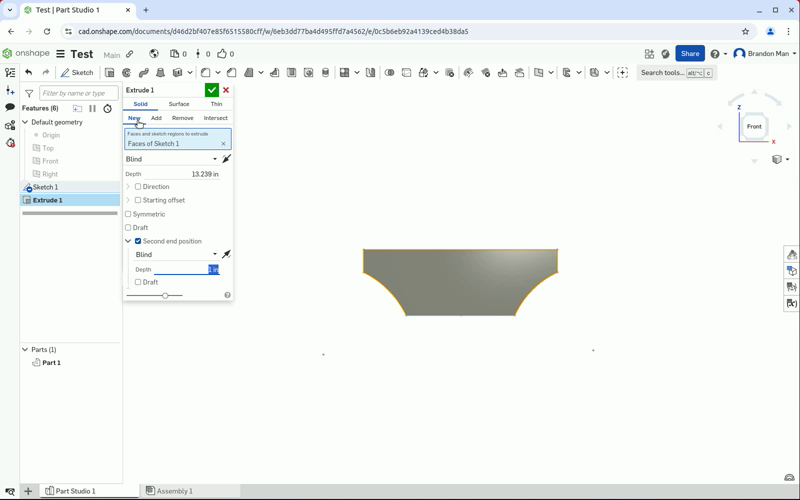
text(13.239)
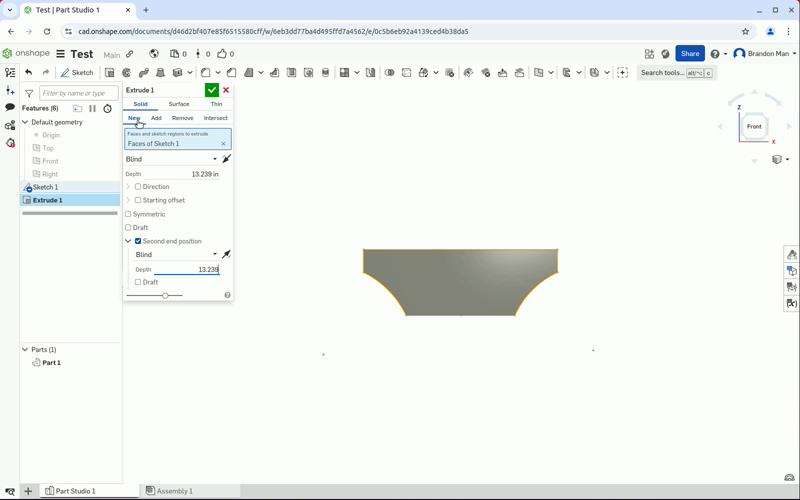
key(enter)
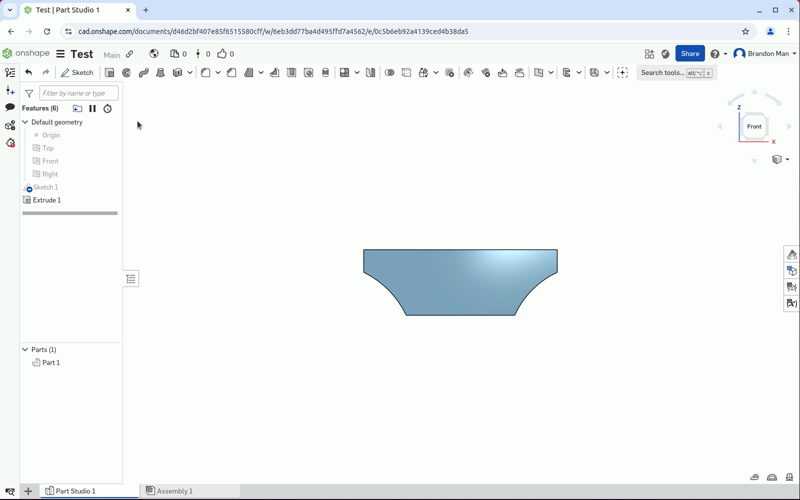
key(shift+h)
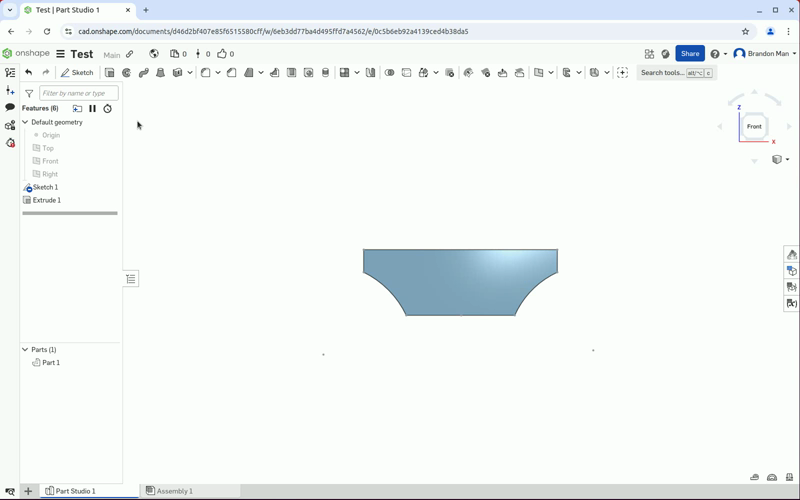
key(shift+h)
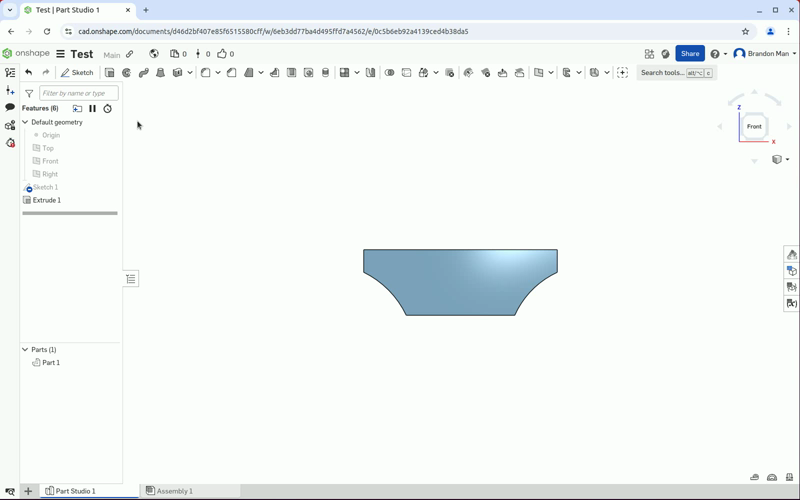
mouse_move(73, 189)
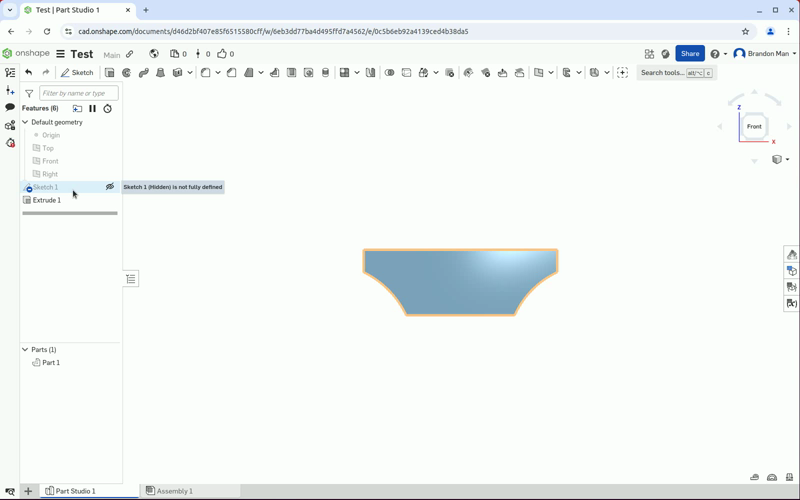
click(73, 189)
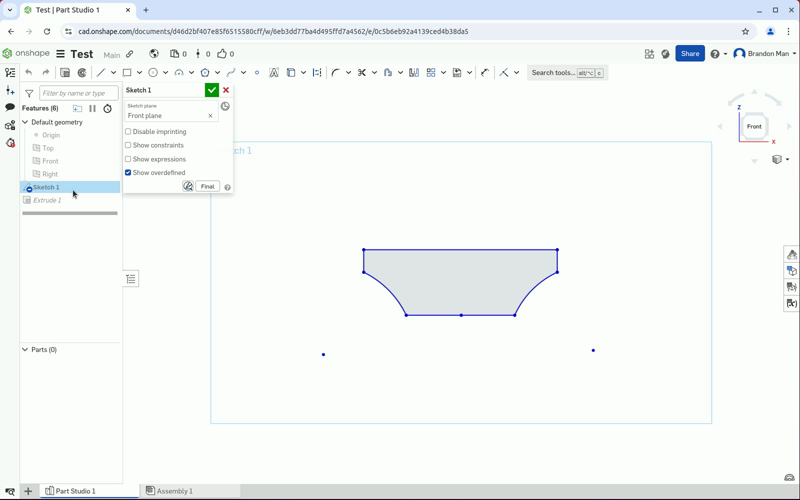
mouse_move(229, 92)
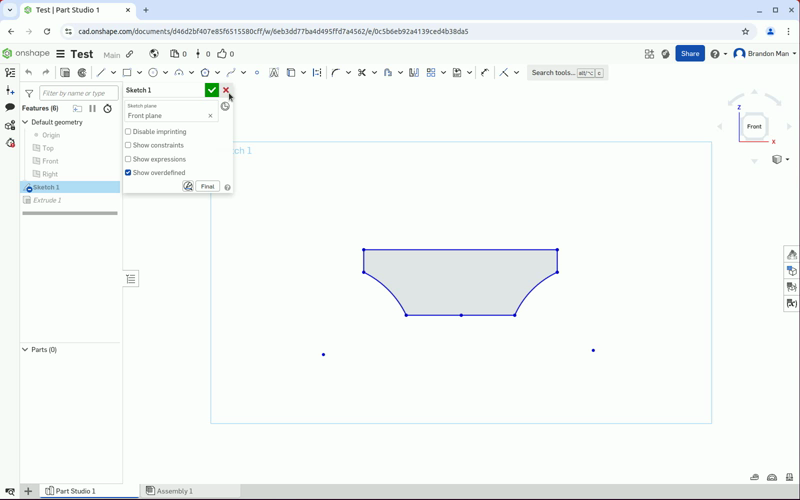
click(229, 92)
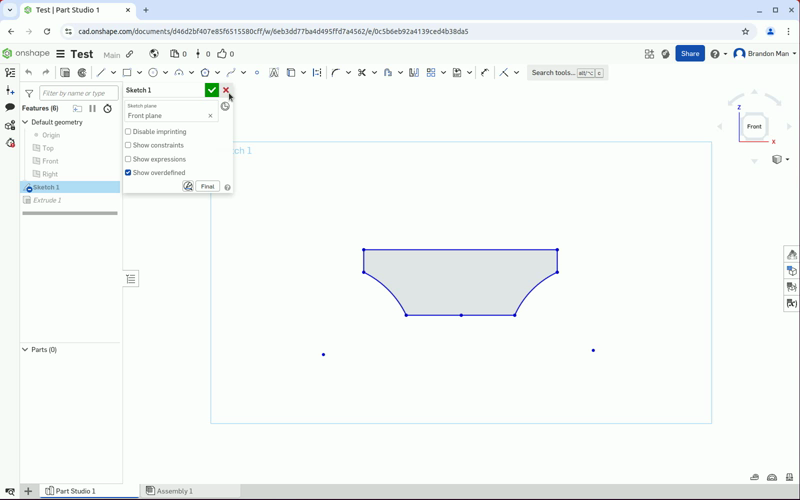
key(shift+s)
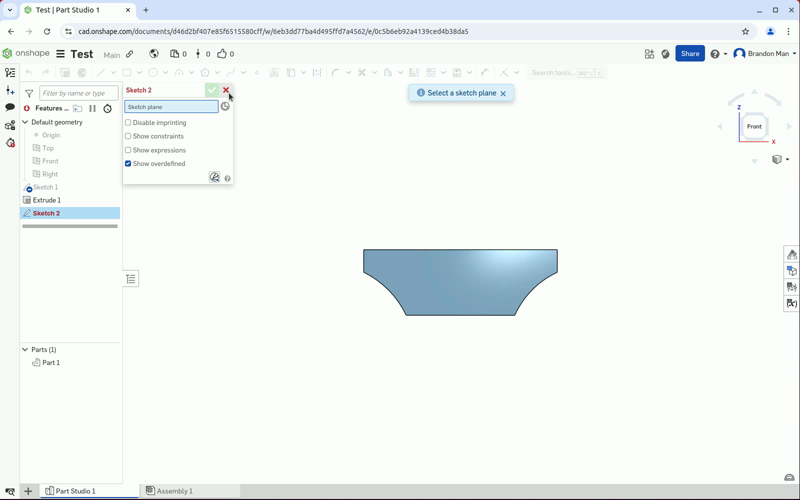
mouse_move(73, 163)
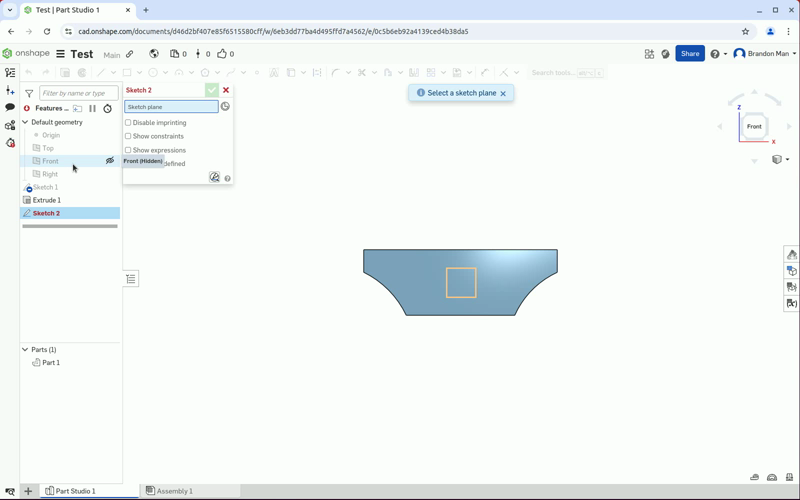
click(73, 163)
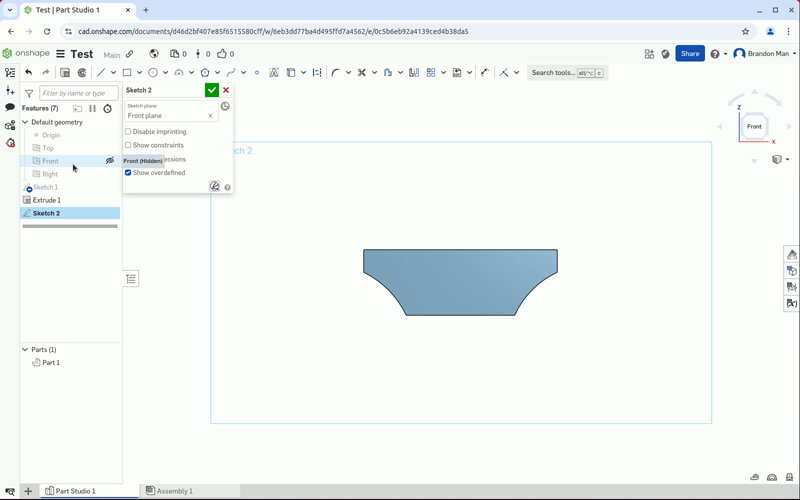
mouse_move(73, 352)
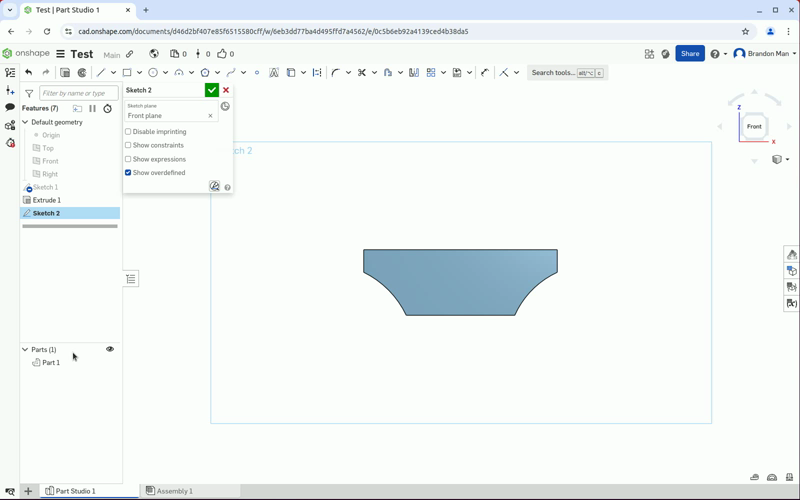
key(y)
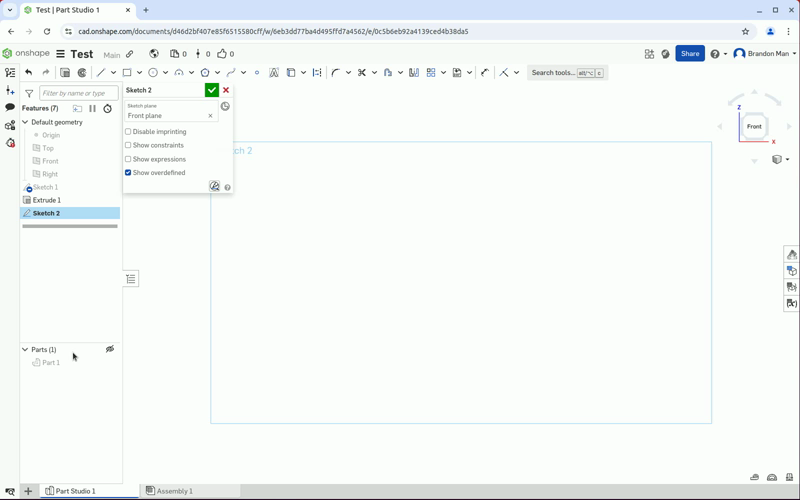
key(a)
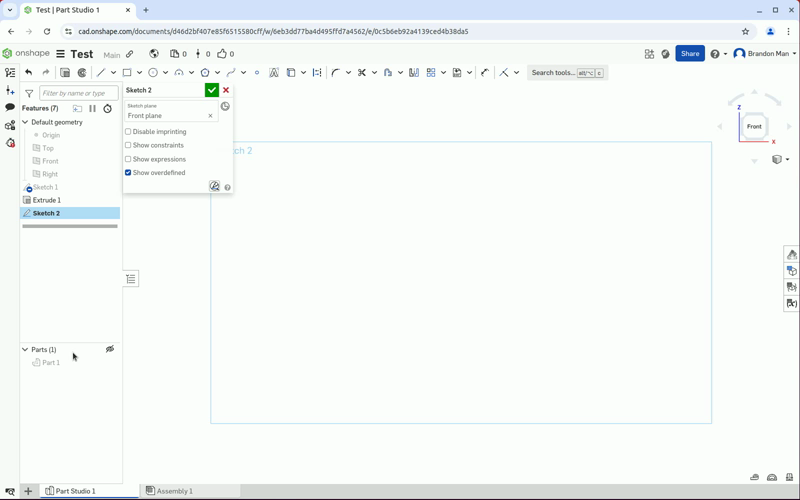
key_down(shift)
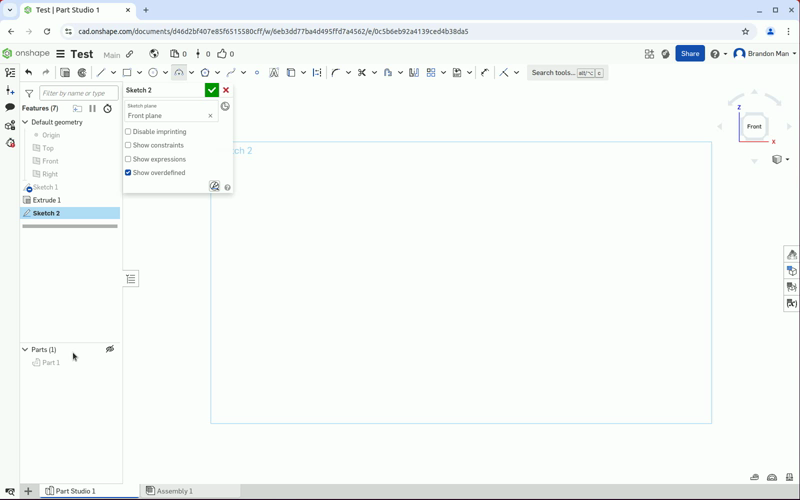
mouse_move(356, 265)
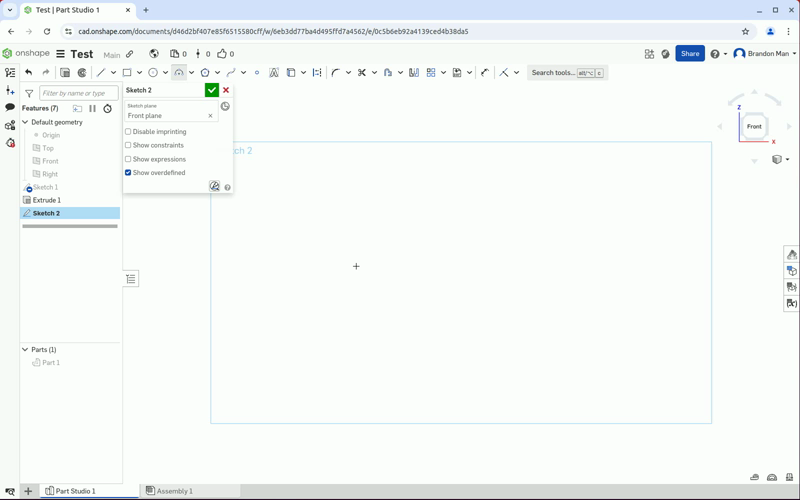
click(356, 265)
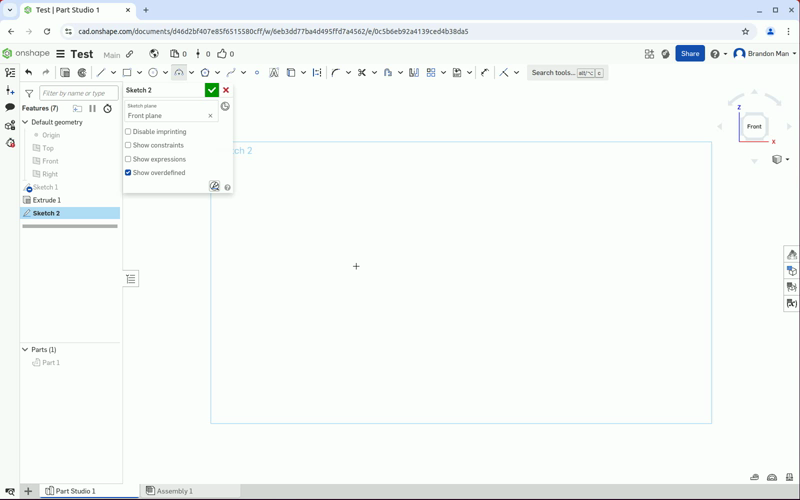
key_up(shift)
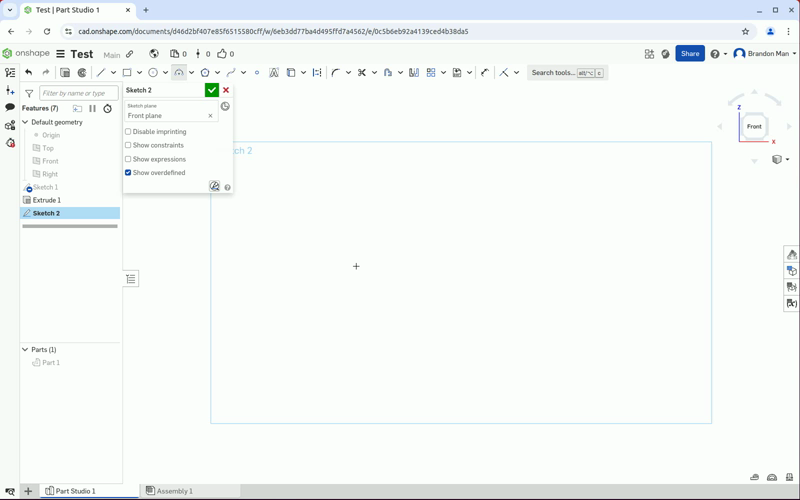
key_down(shift)
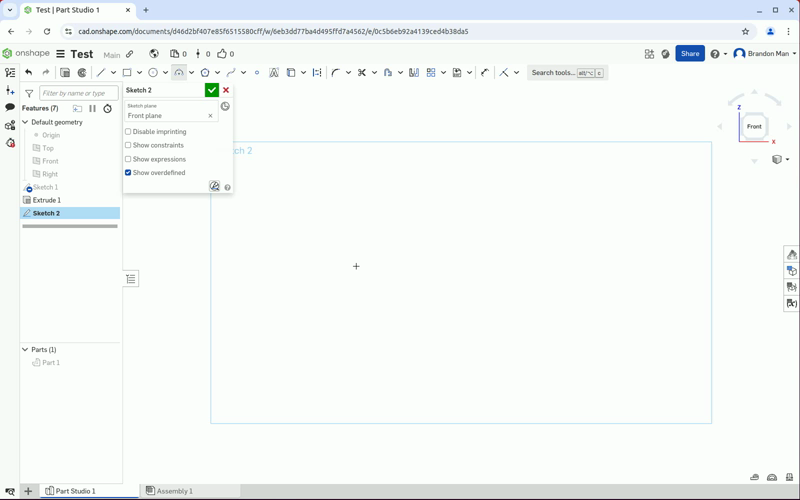
mouse_move(364, 272)
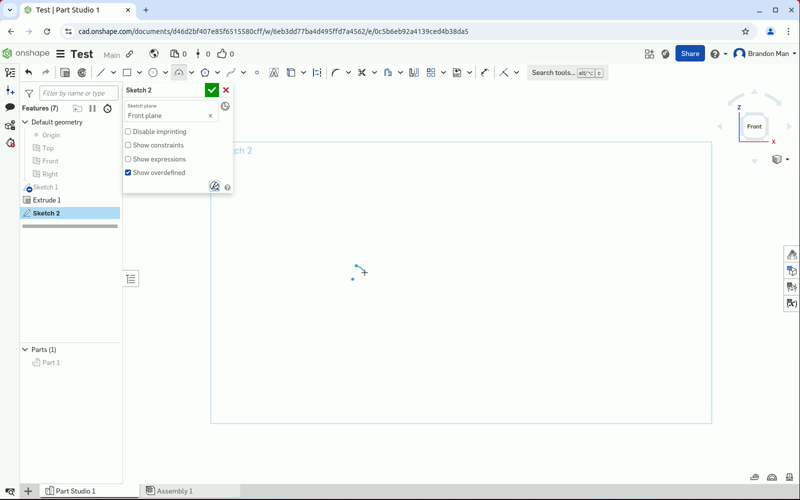
click(364, 272)
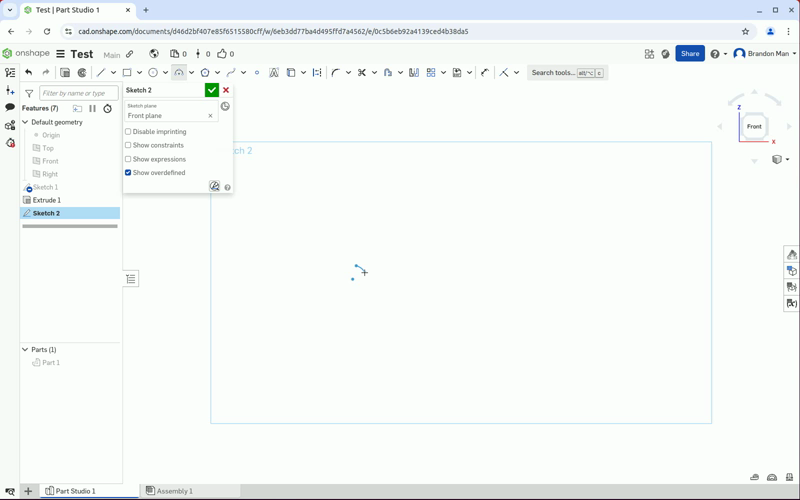
mouse_move(361, 267)
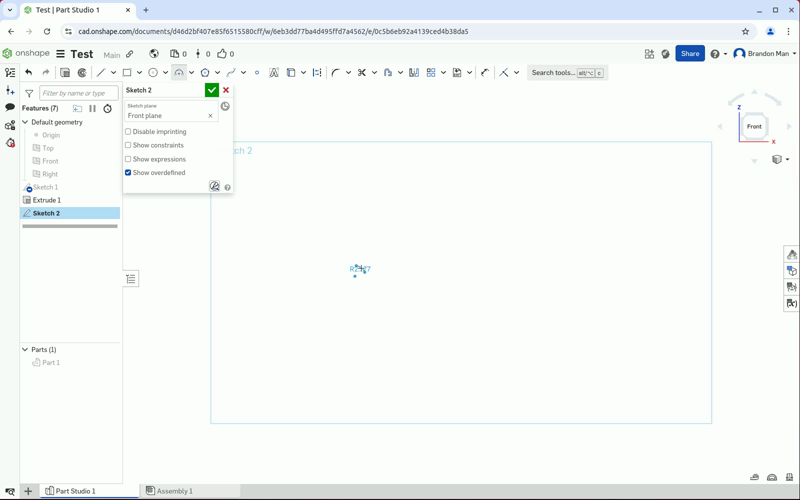
click(361, 267)
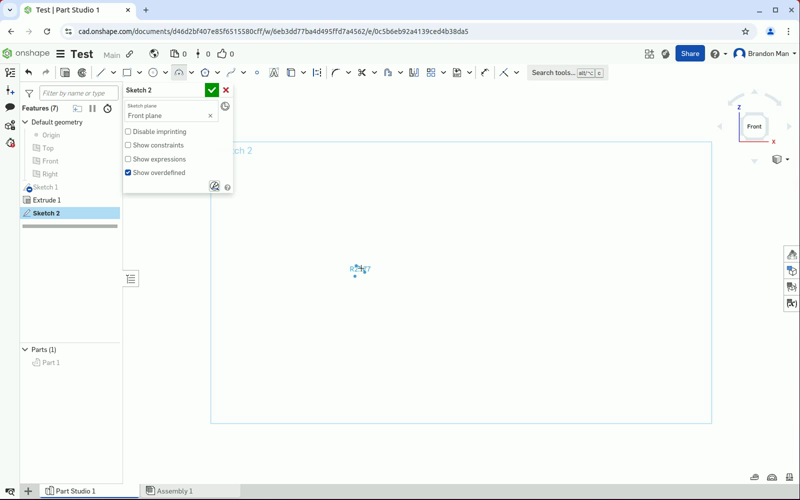
key_up(shift)
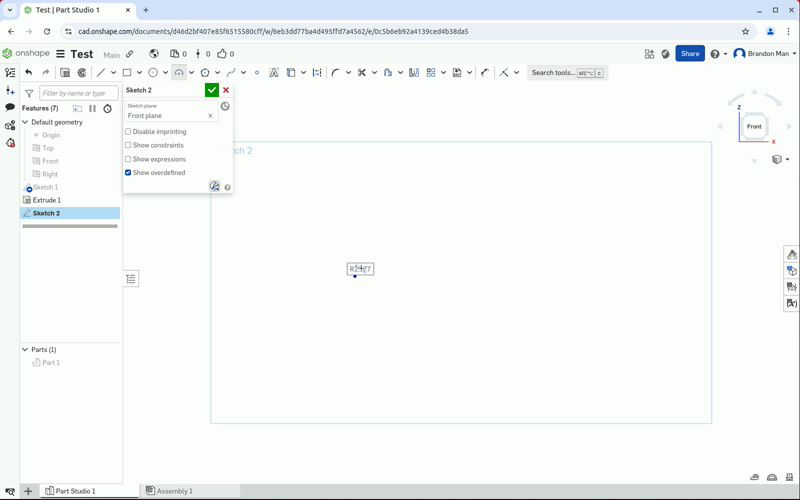
key(esc)
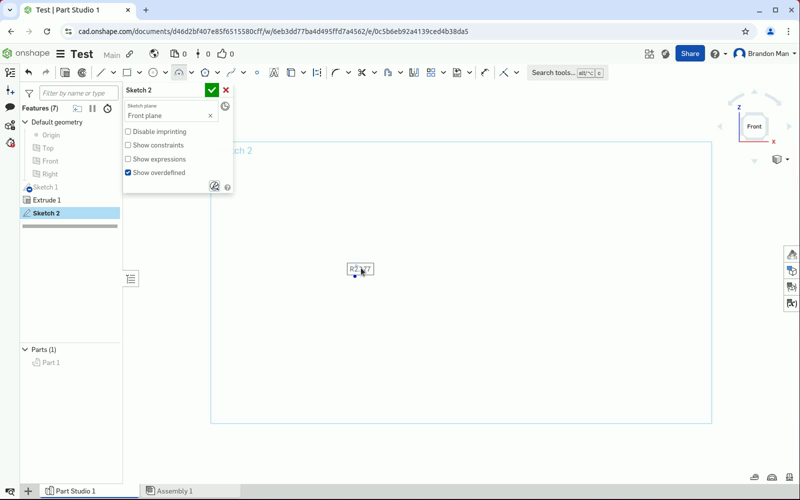
key(l)
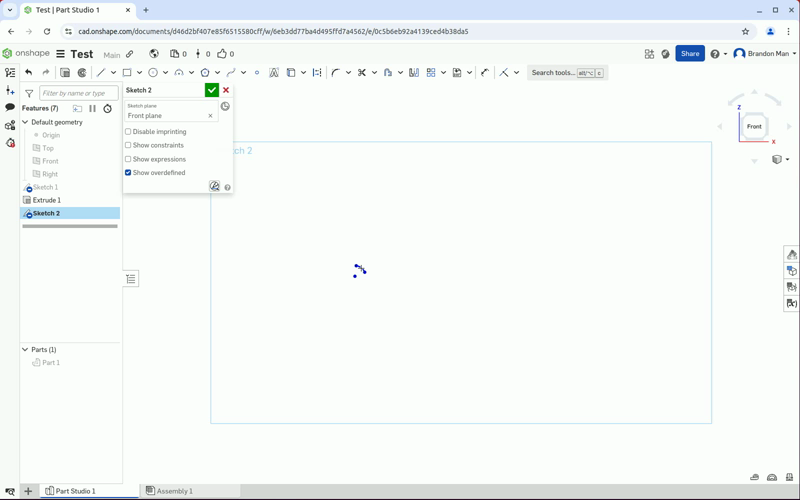
mouse_move(364, 272)
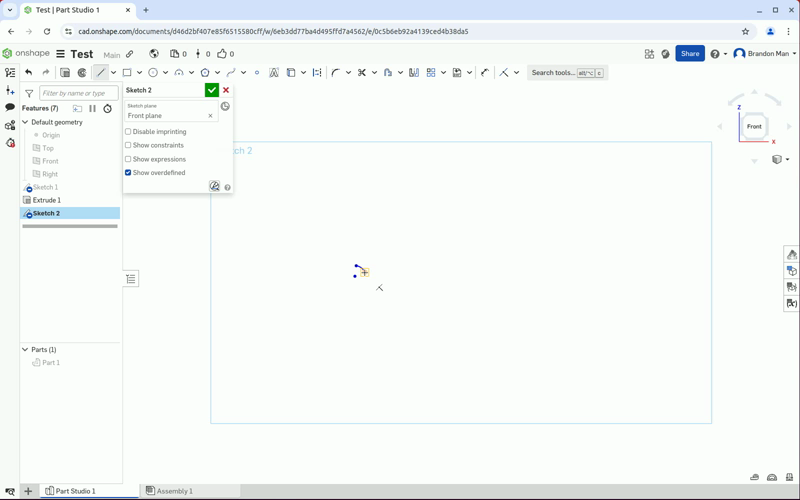
click(364, 272)
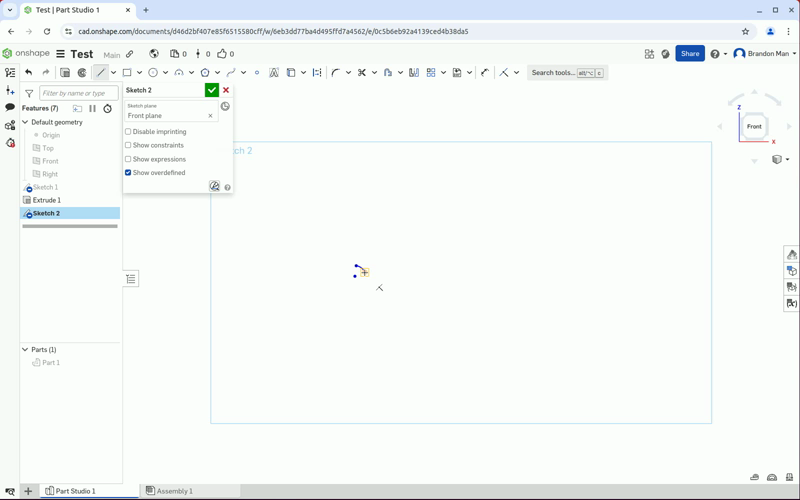
key_down(shift)
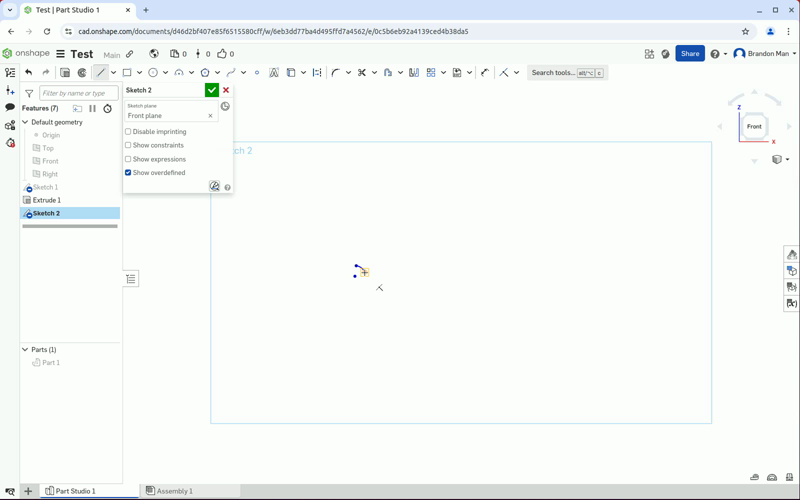
mouse_move(394, 272)
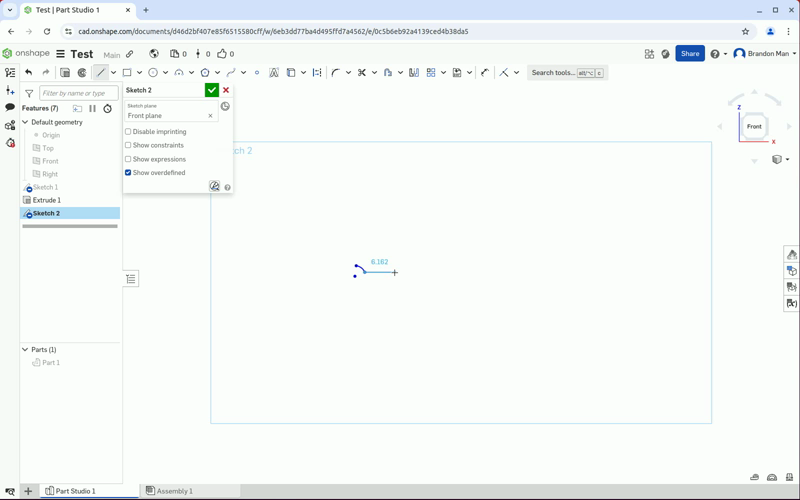
mouse_move(364, 249)
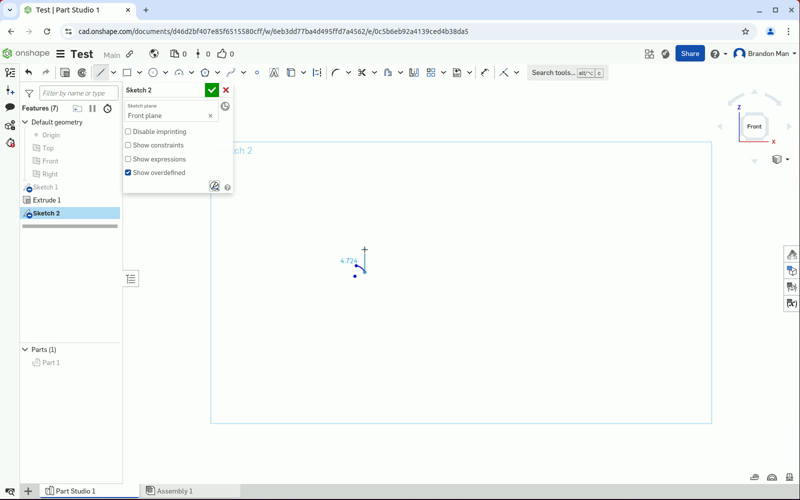
click(364, 249)
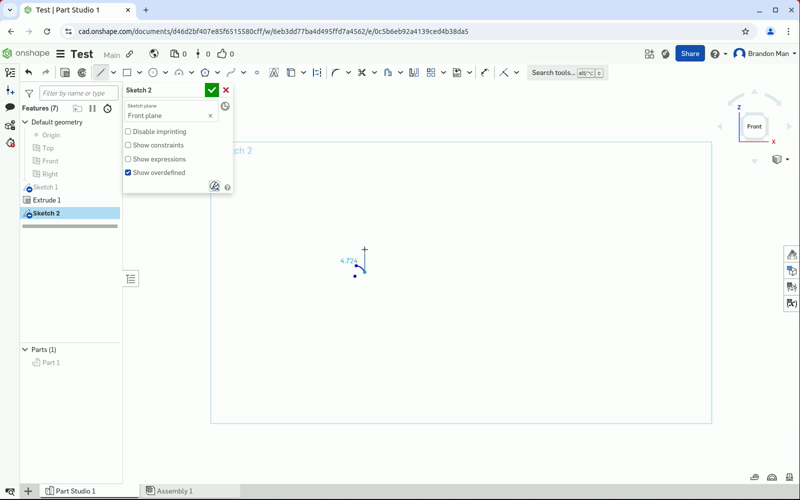
key_up(shift)
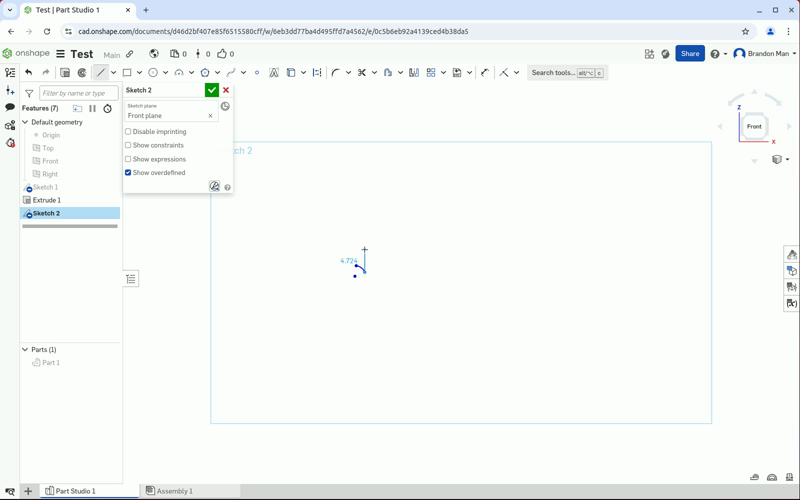
key_down(shift)
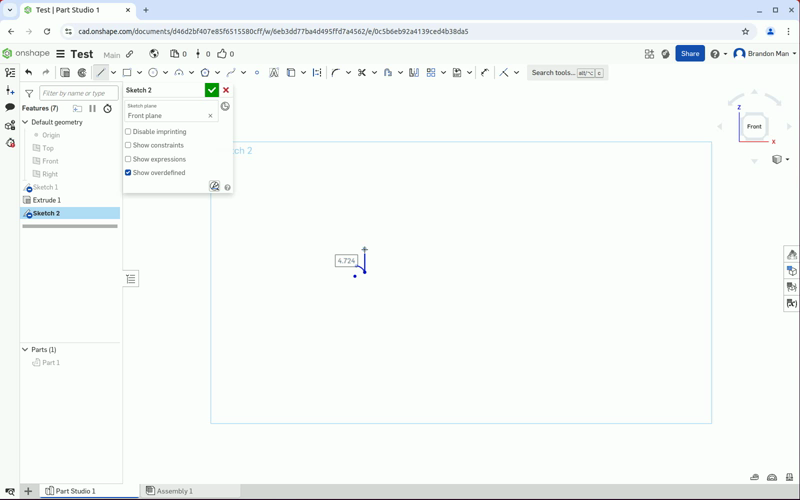
mouse_move(394, 249)
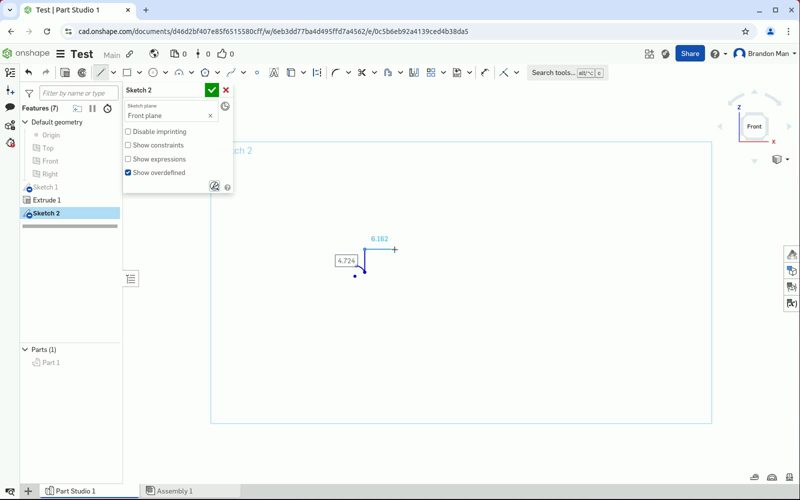
mouse_move(356, 249)
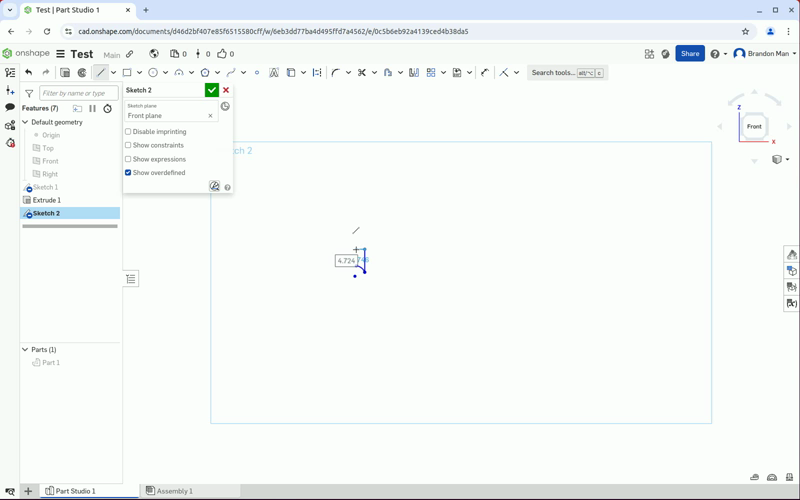
click(356, 249)
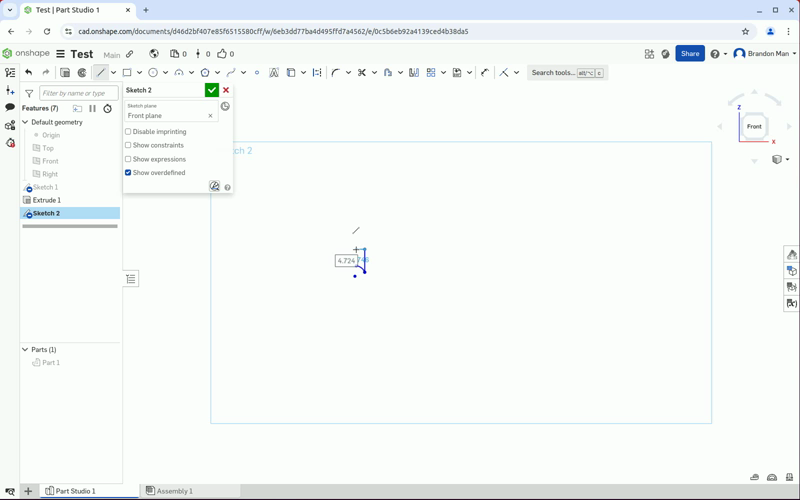
key_up(shift)
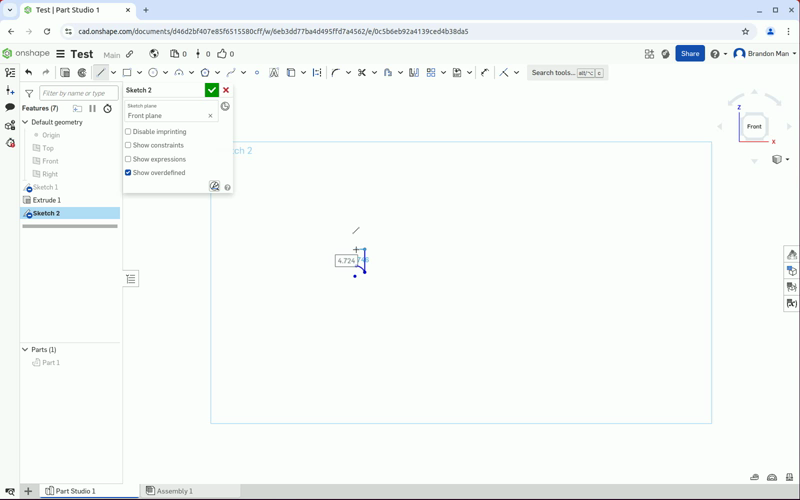
key(esc)
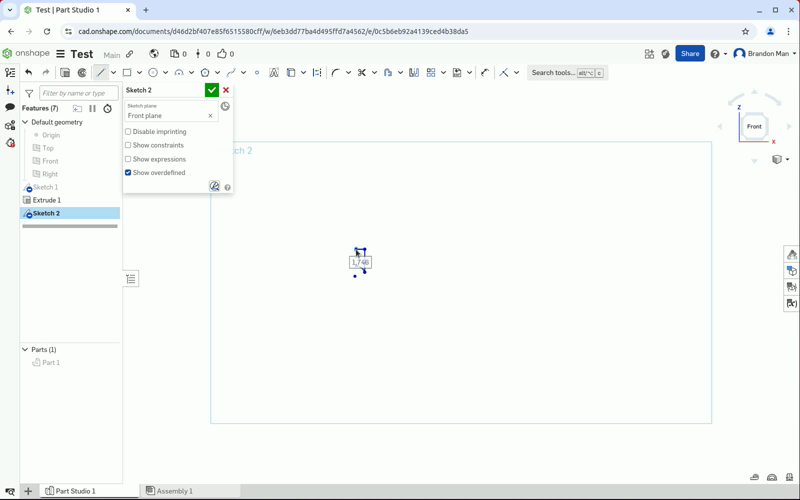
key(a)
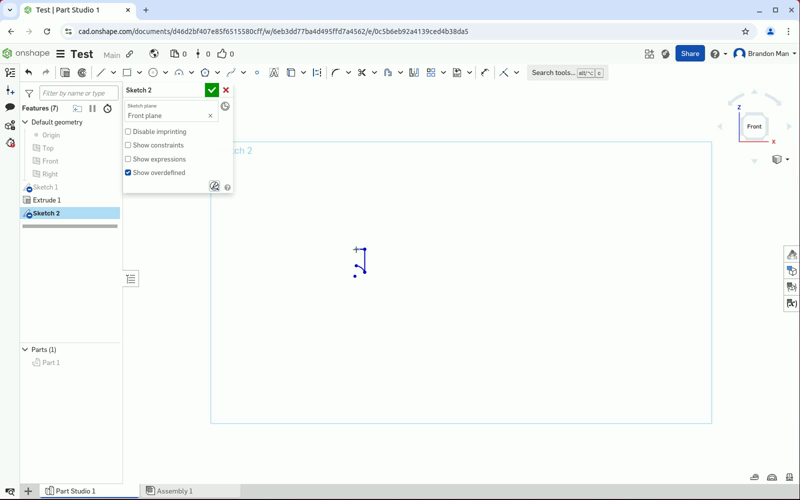
mouse_move(356, 249)
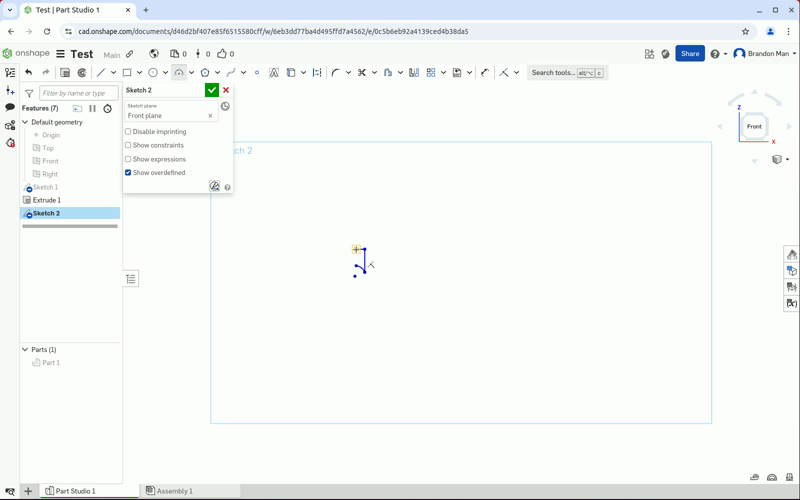
click(356, 249)
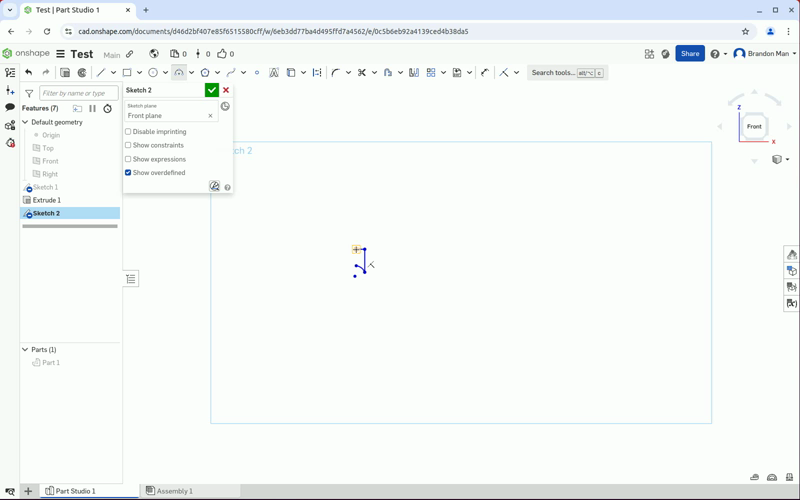
mouse_move(356, 265)
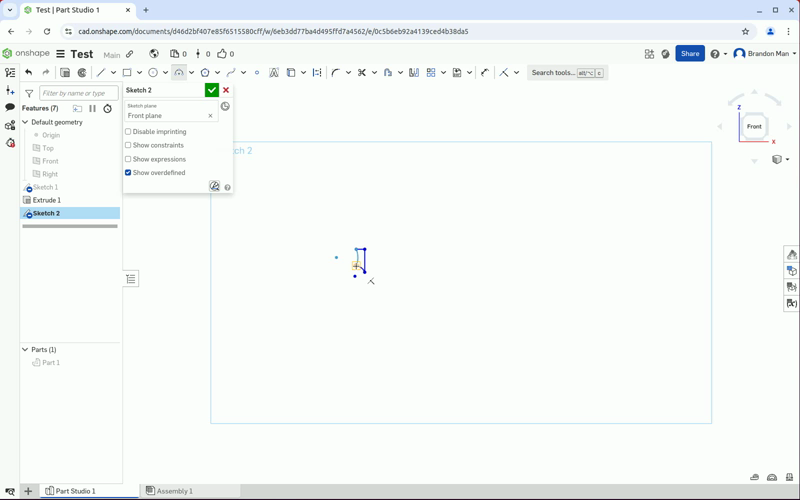
click(356, 265)
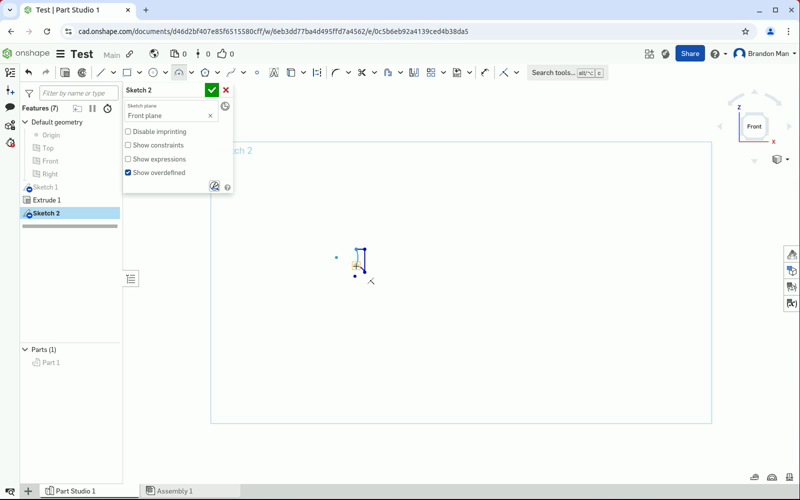
key_down(shift)
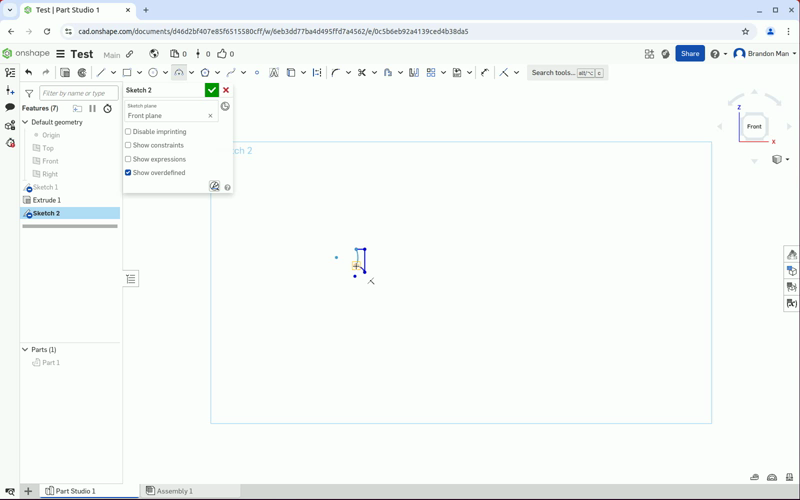
mouse_move(348, 257)
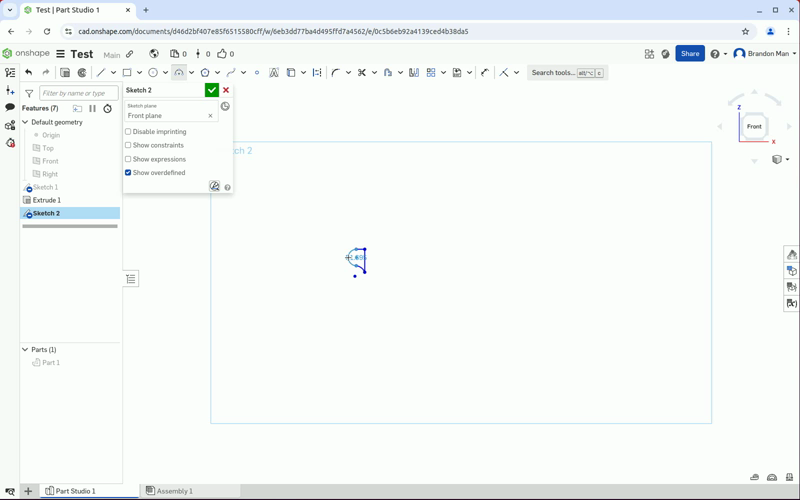
click(348, 257)
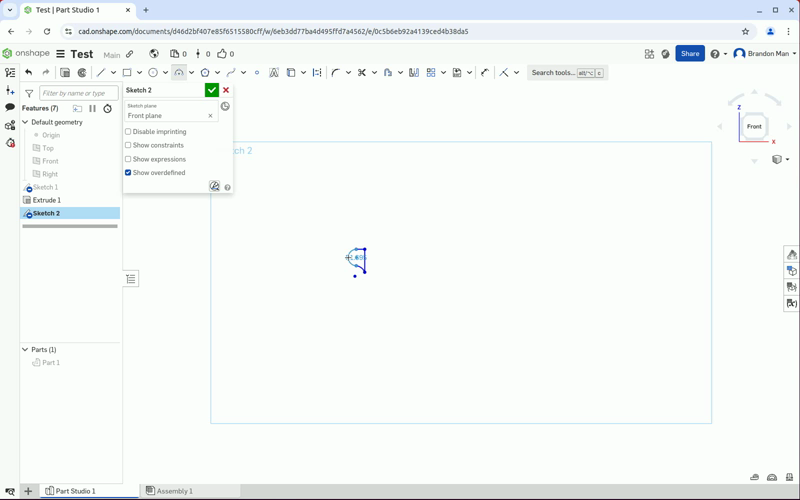
key_up(shift)
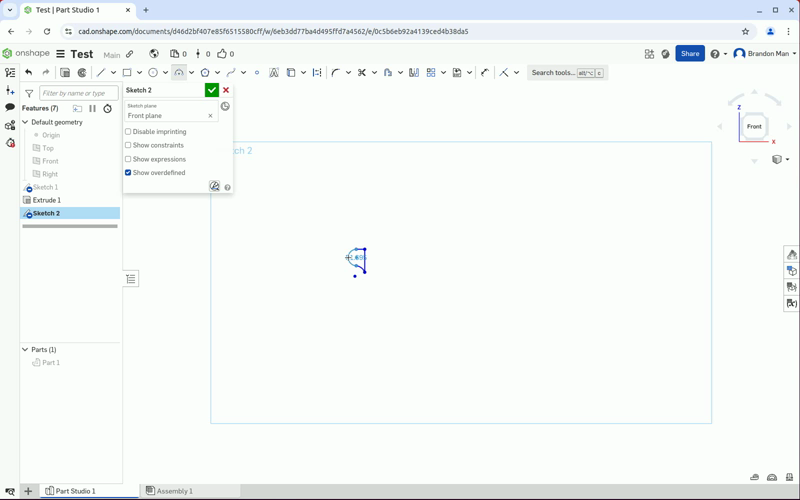
key(esc)
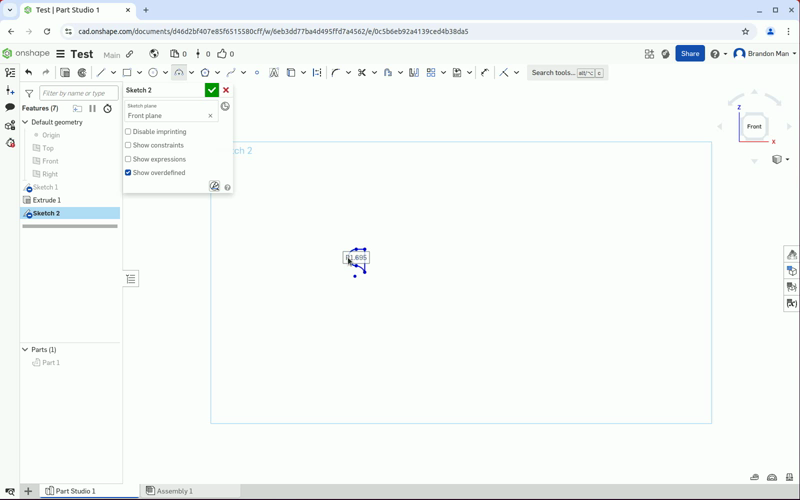
key(c)
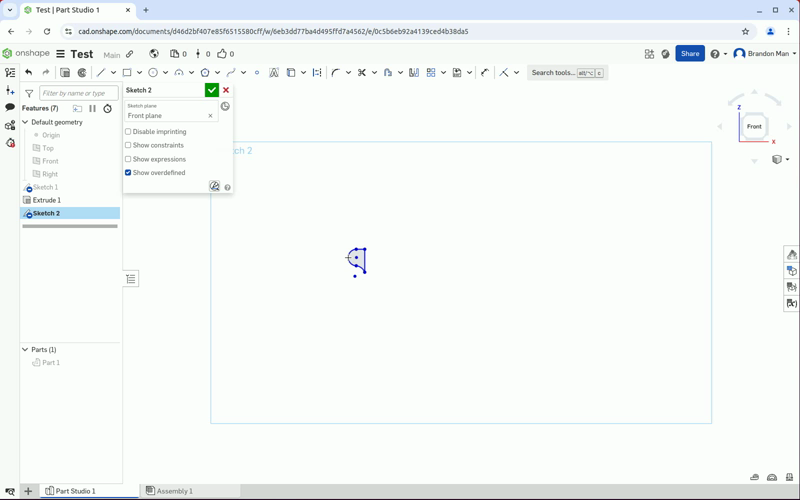
key_down(shift)
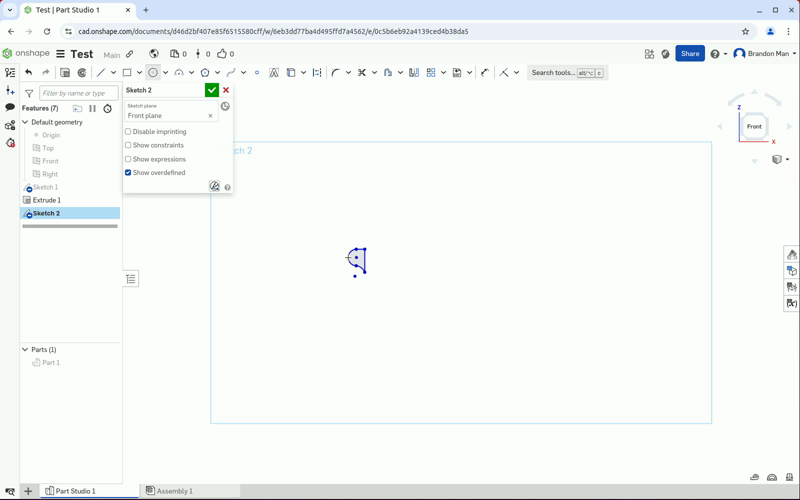
mouse_move(356, 257)
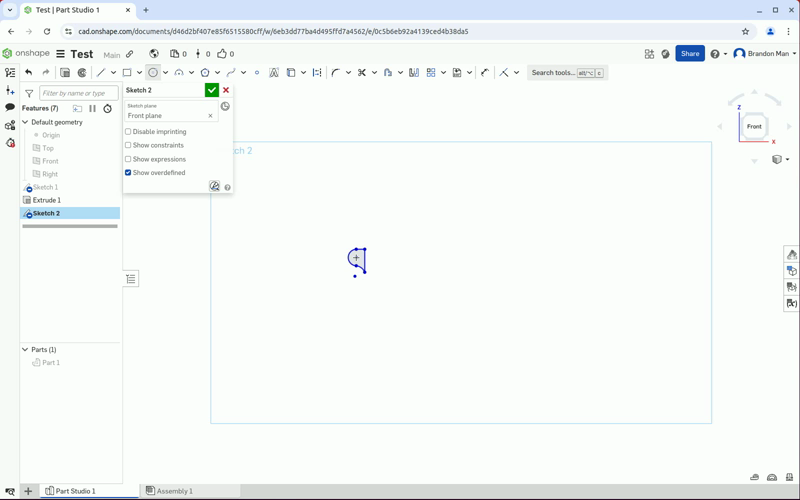
click(356, 257)
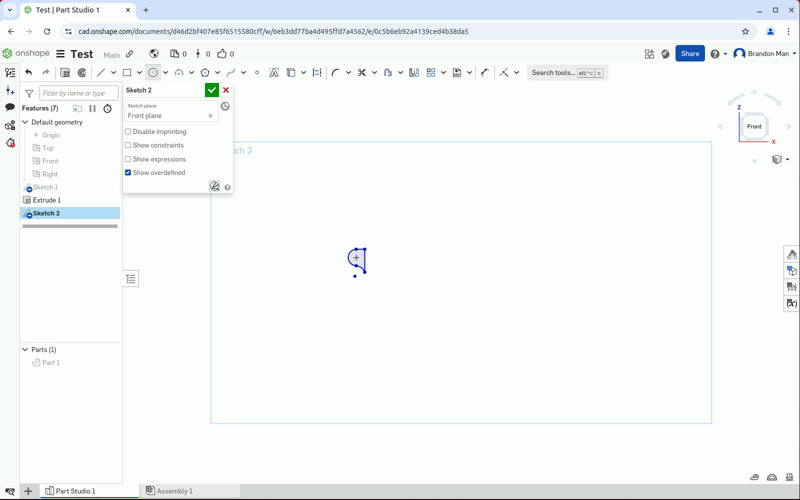
key_up(shift)
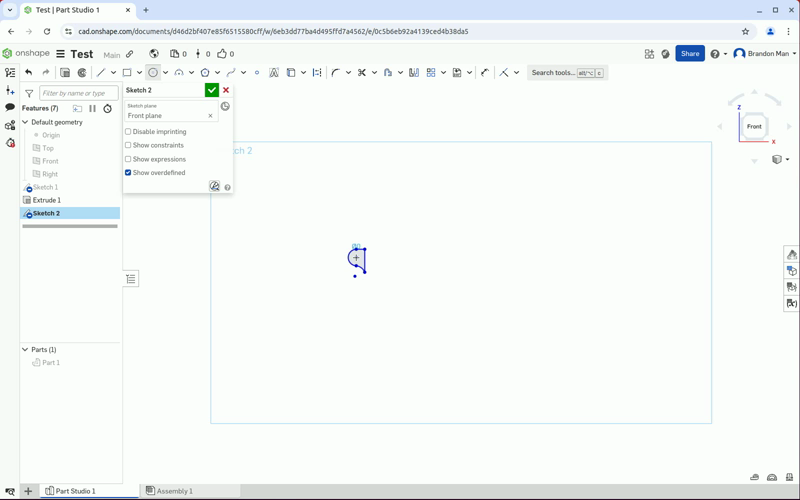
mouse_move(360, 257)
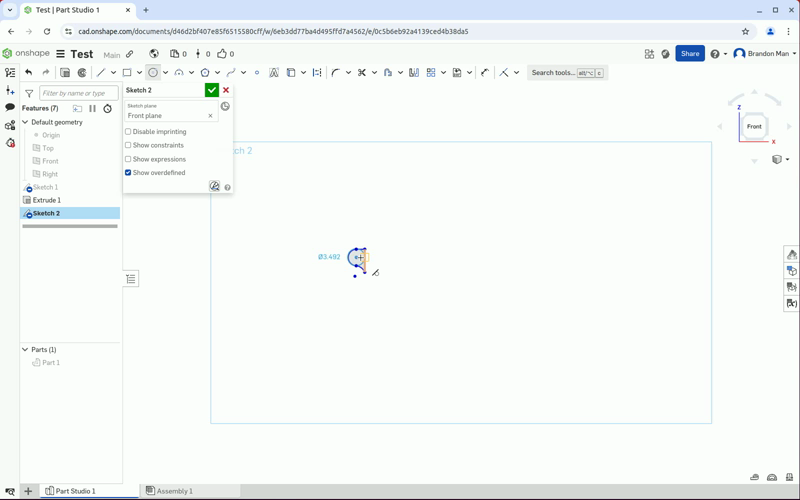
scroll(6)
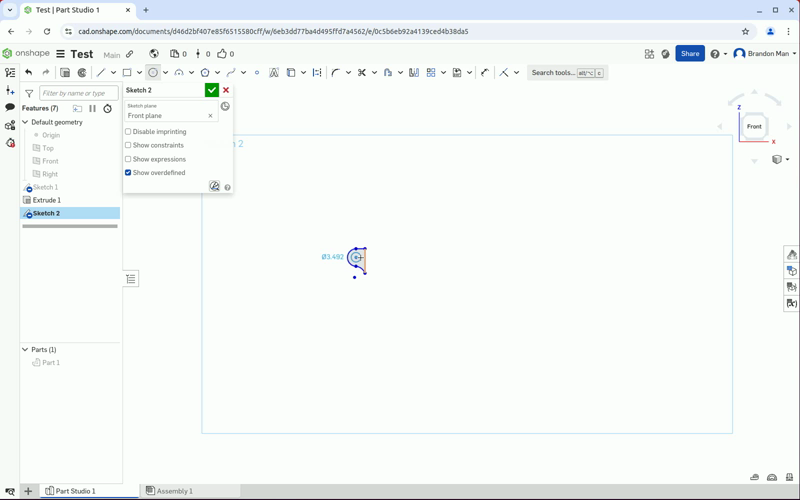
scroll(6)
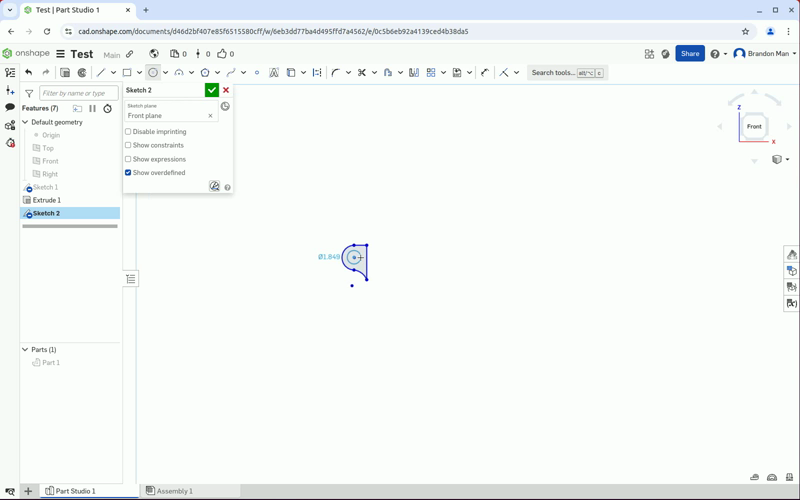
scroll(6)
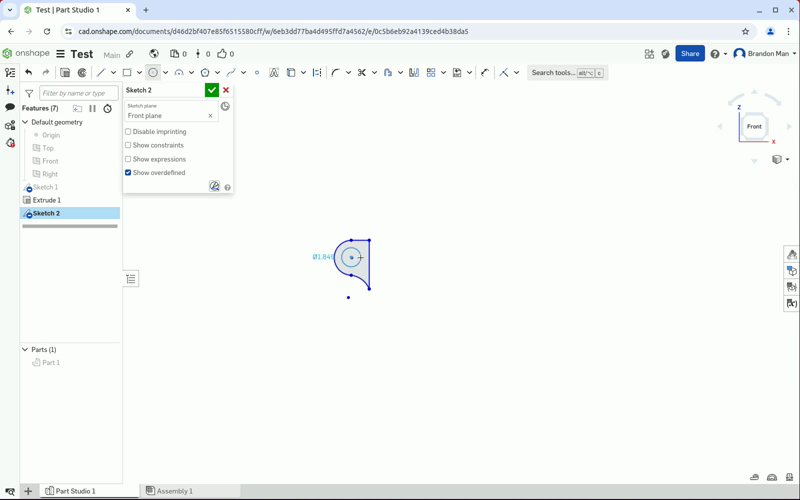
scroll(6)
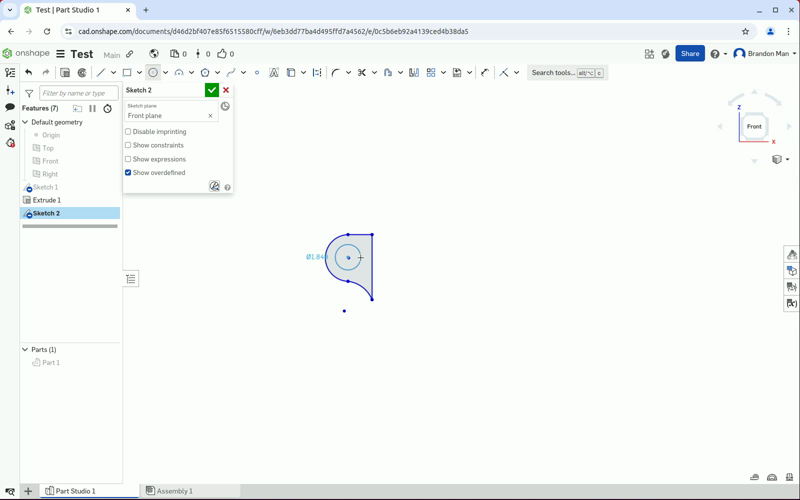
scroll(6)
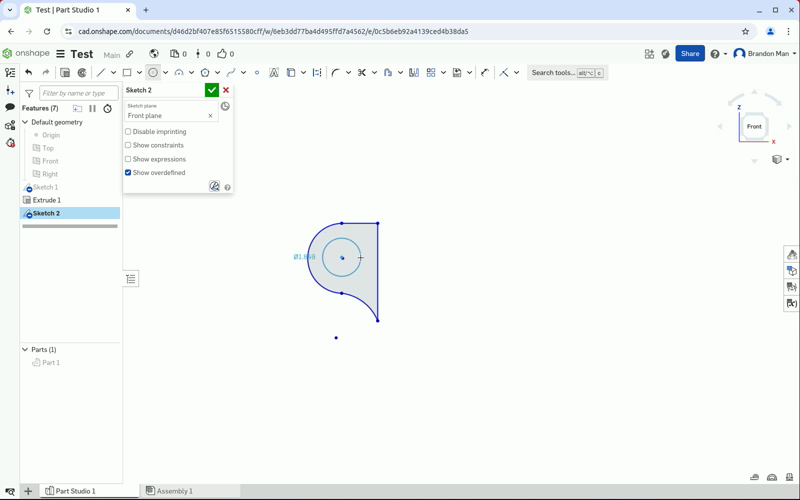
scroll(6)
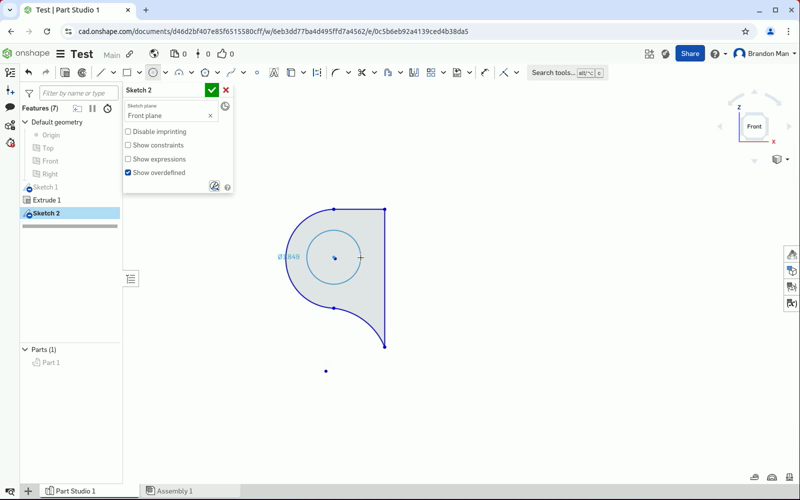
scroll(6)
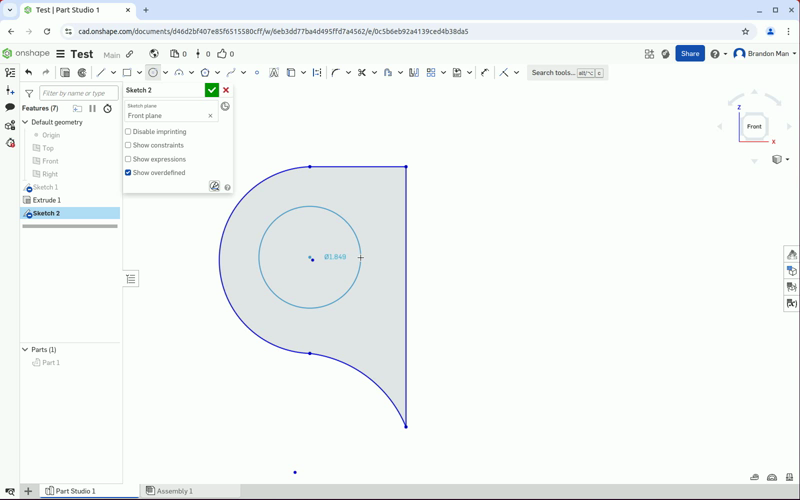
click(360, 257)
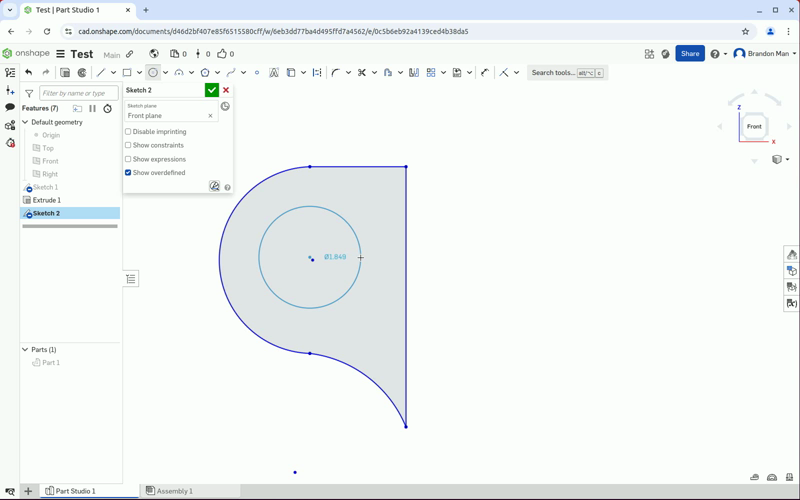
scroll(-6)
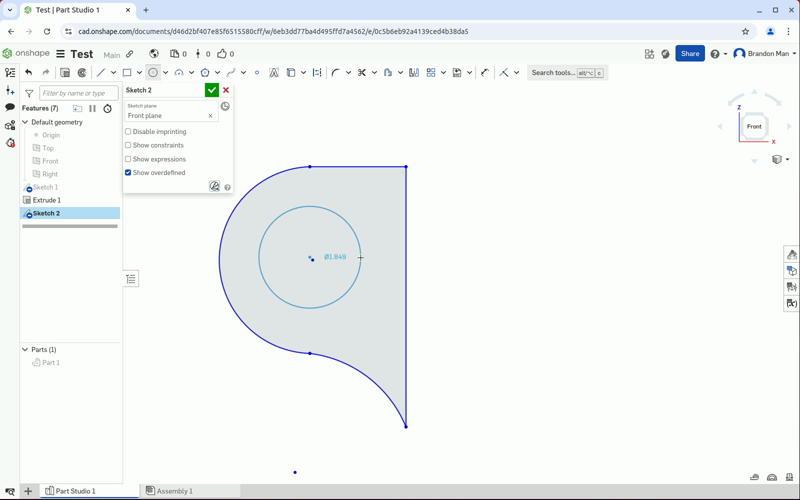
scroll(-6)
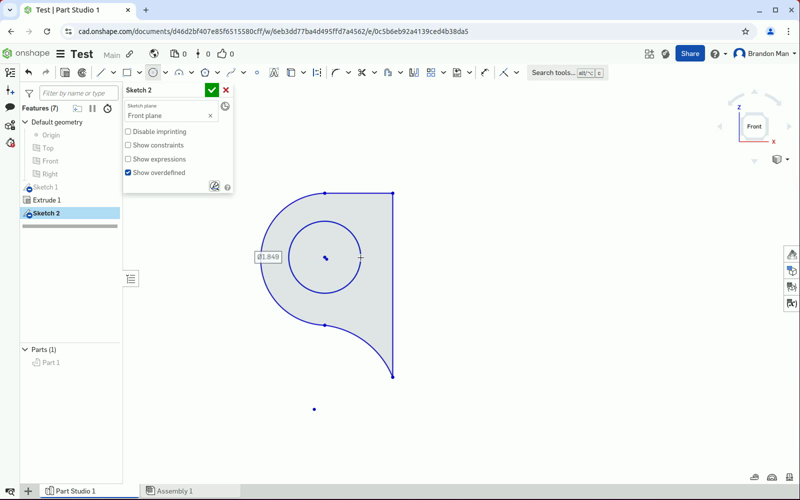
scroll(-6)
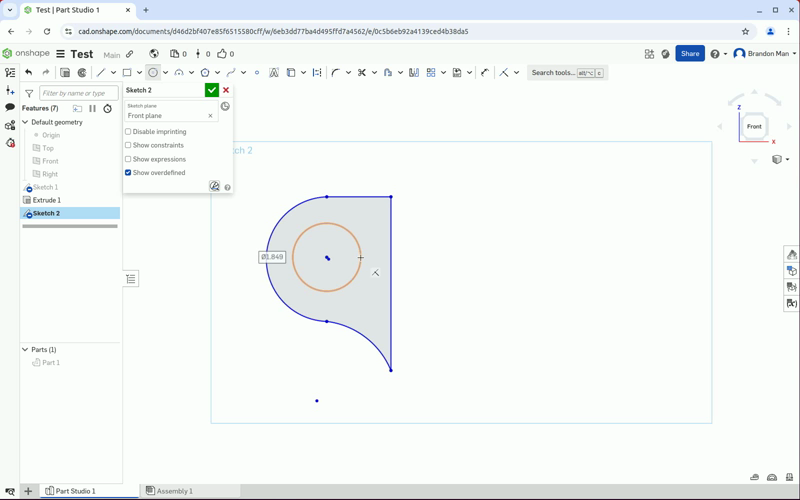
scroll(-6)
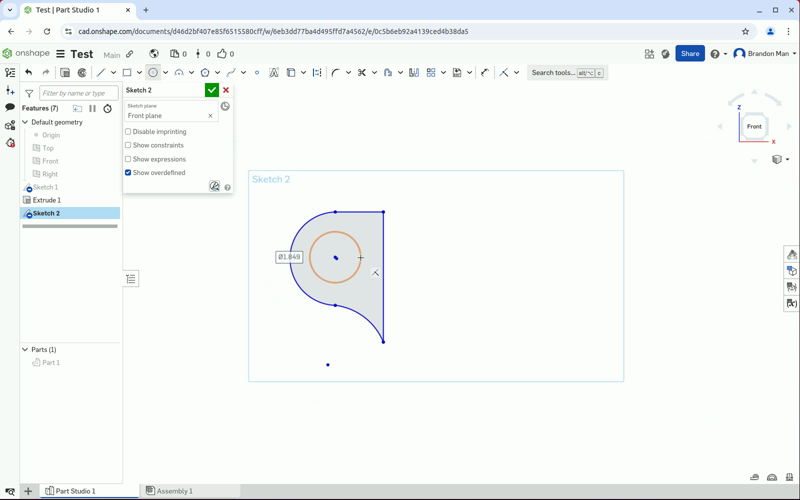
scroll(-6)
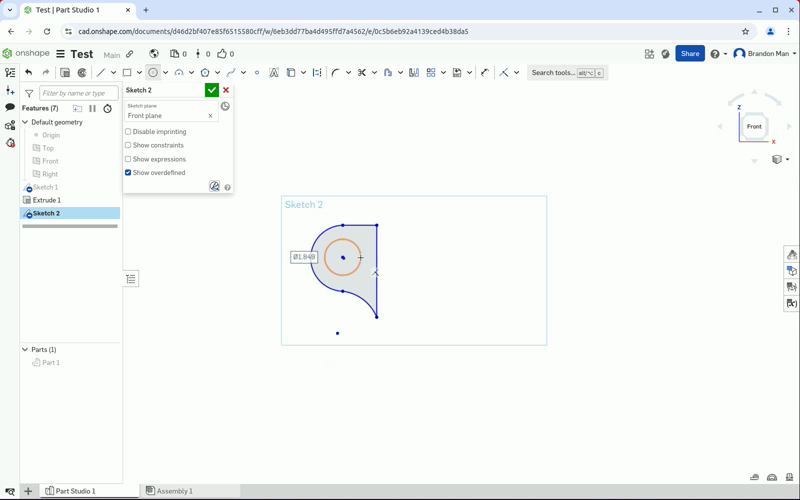
scroll(-6)
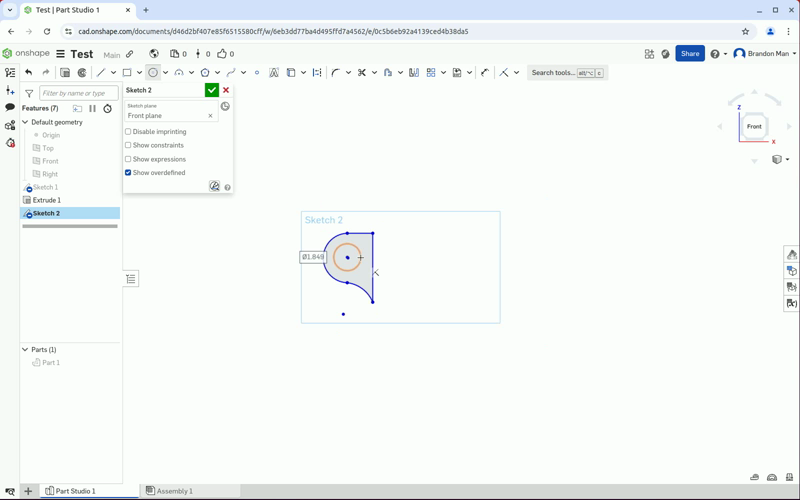
scroll(-6)
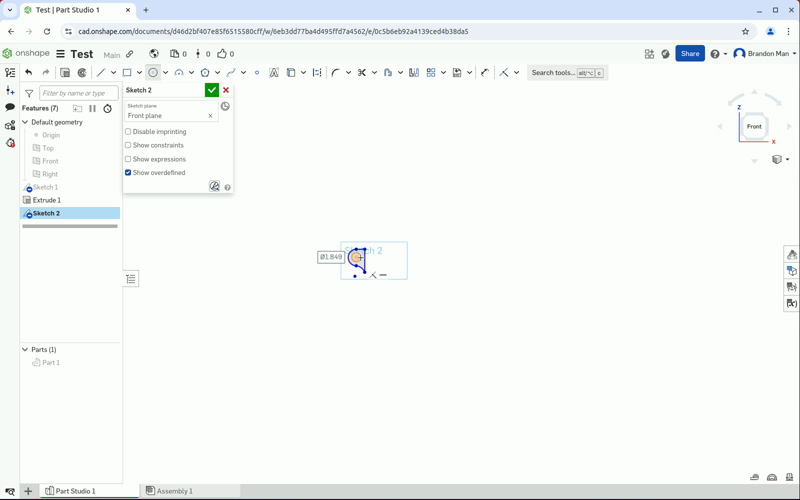
key(esc)
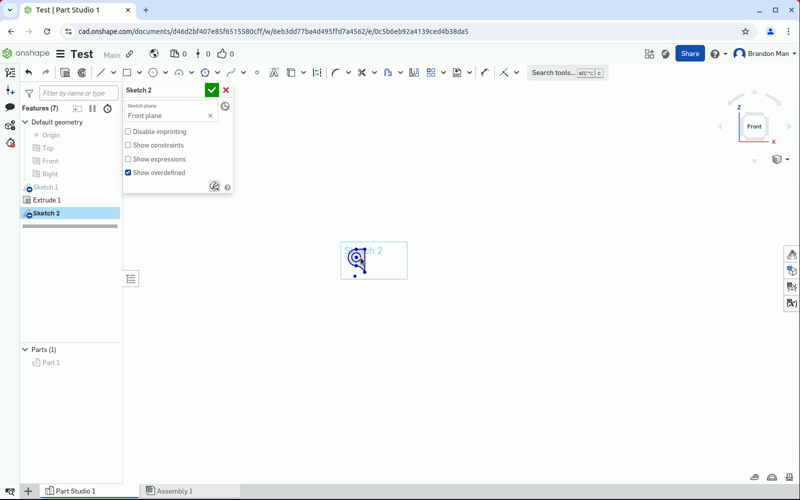
mouse_move(361, 258)
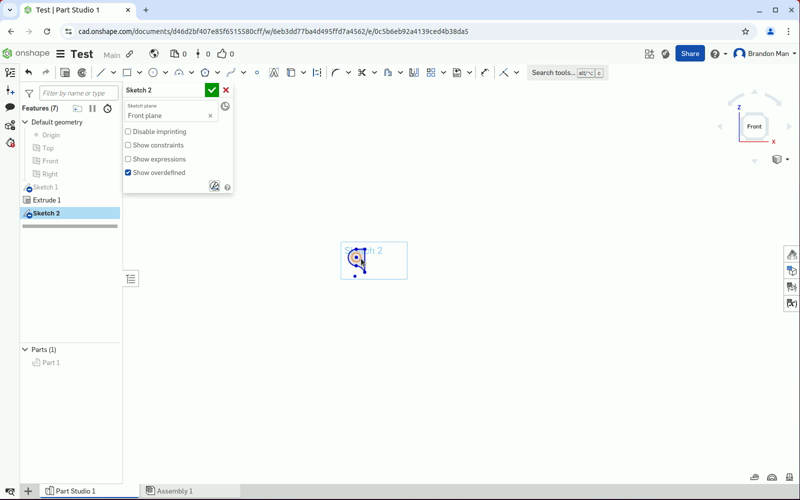
scroll(6)
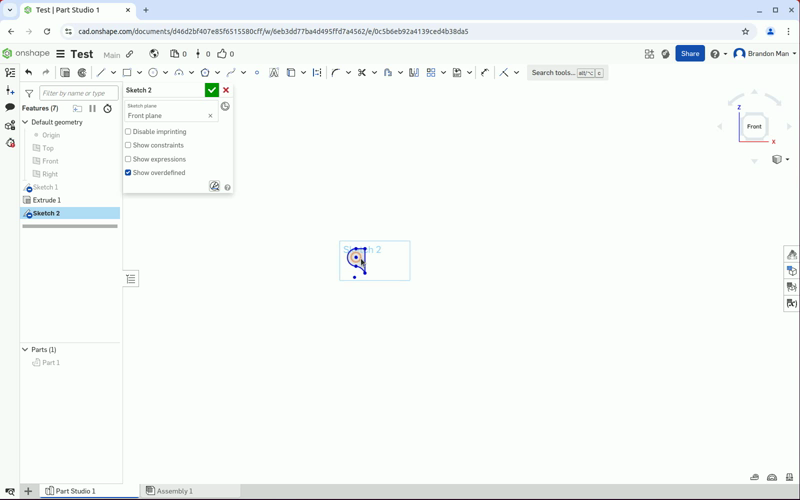
scroll(6)
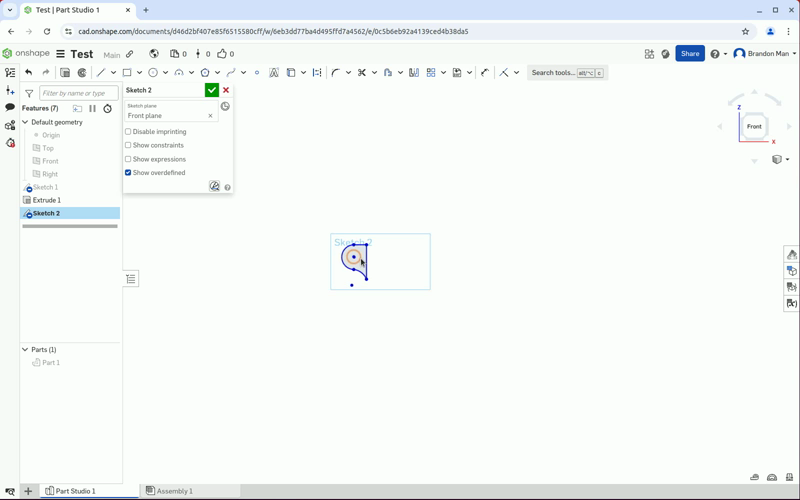
scroll(6)
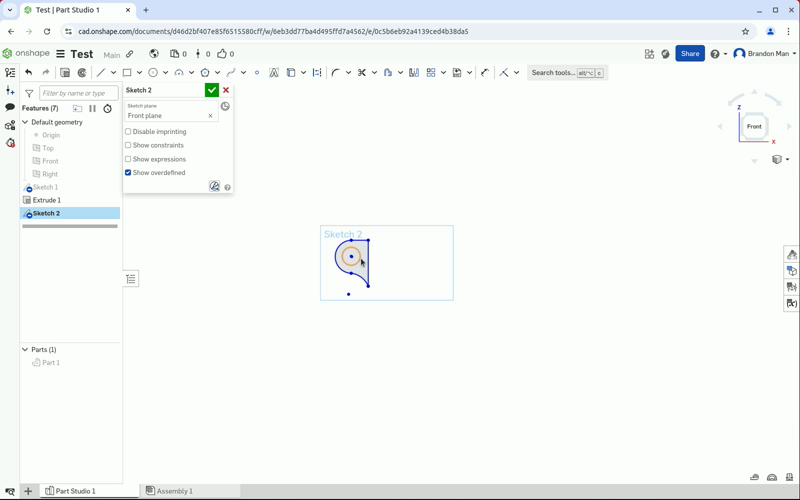
scroll(6)
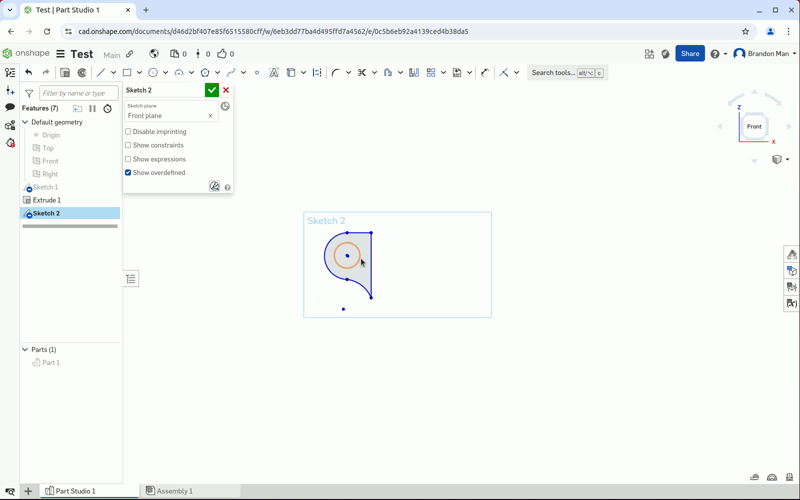
scroll(6)
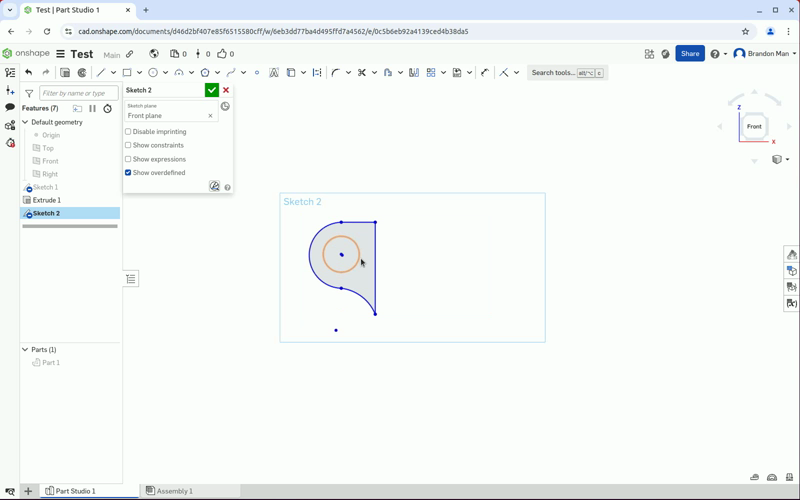
scroll(6)
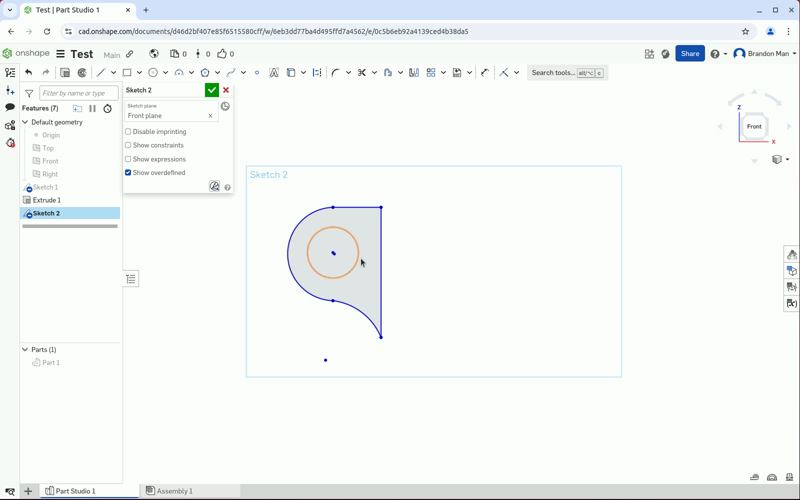
scroll(6)
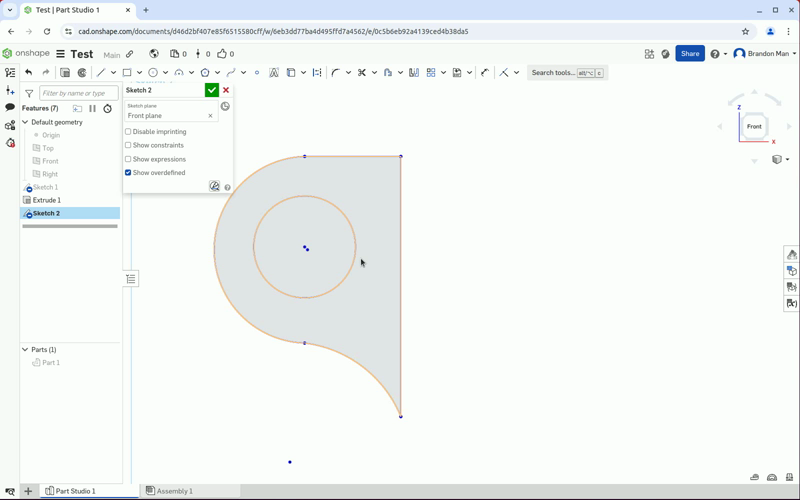
click(361, 258)
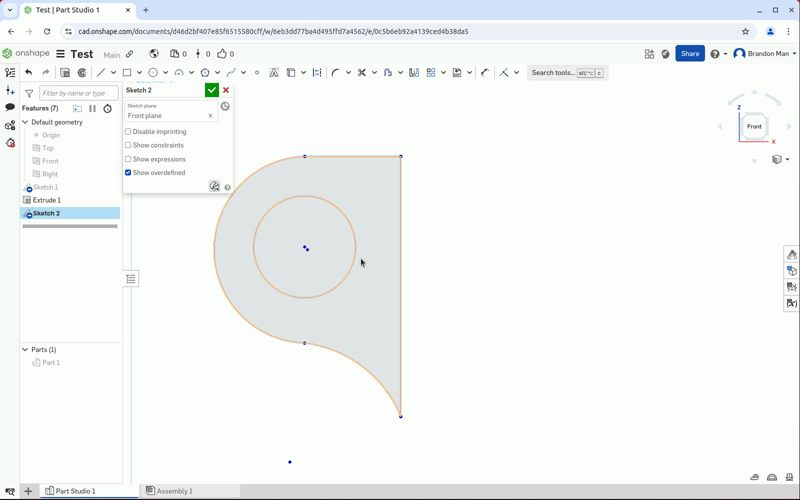
scroll(-6)
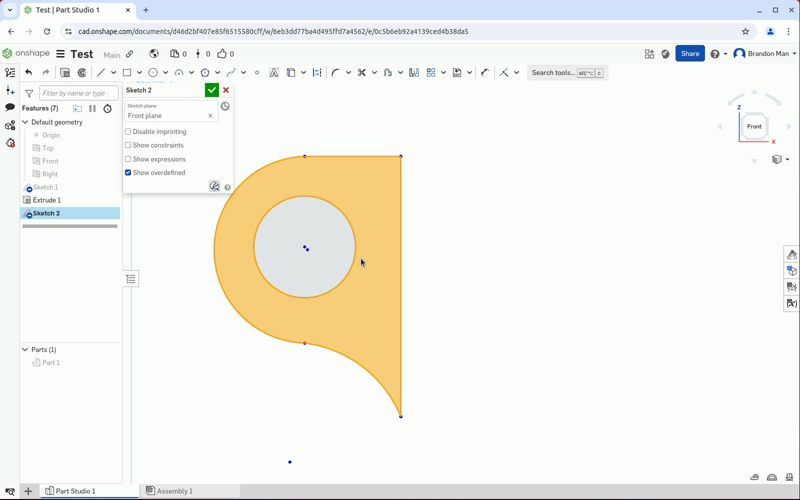
scroll(-6)
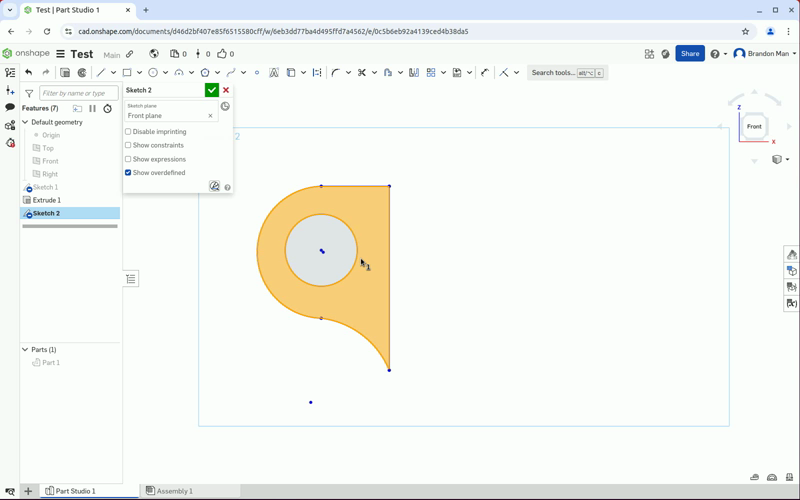
scroll(-6)
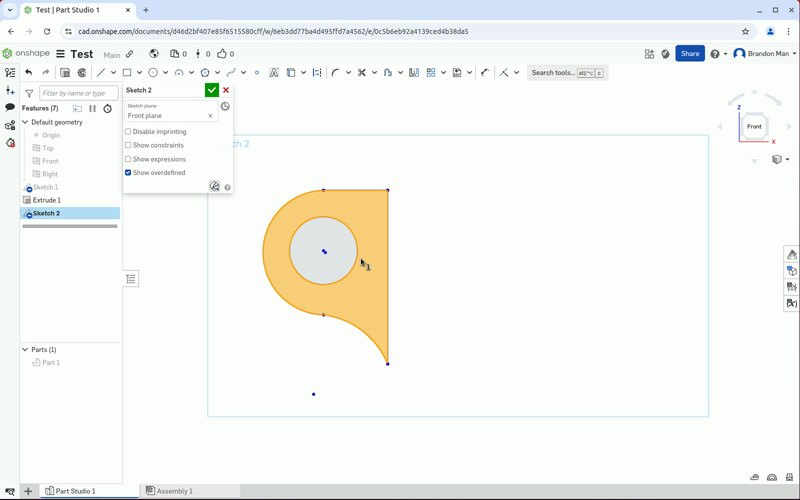
scroll(-6)
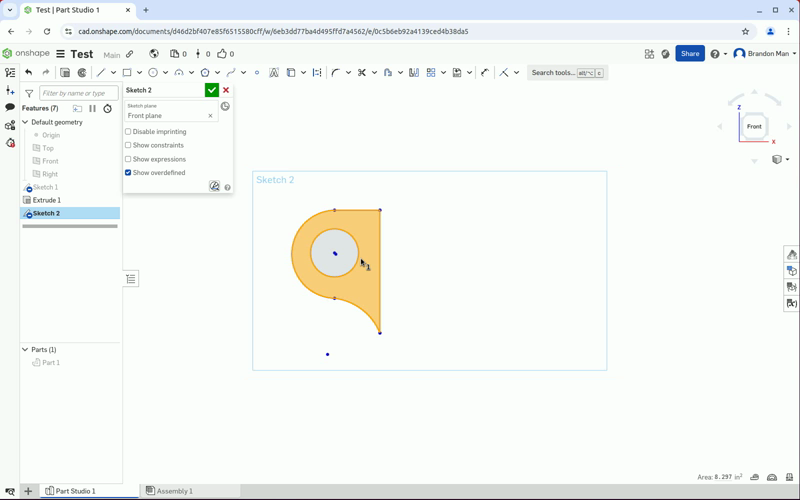
scroll(-6)
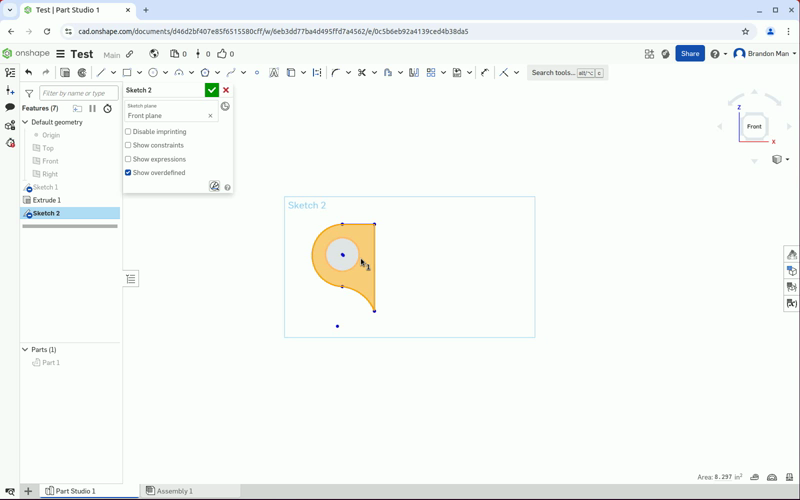
scroll(-6)
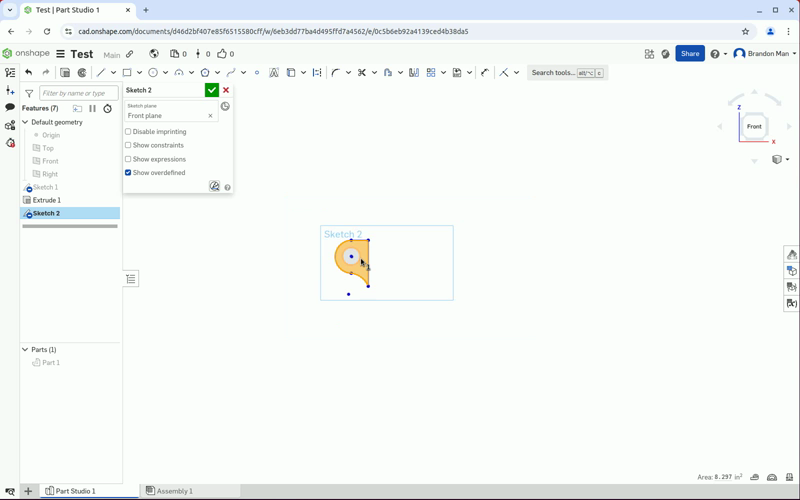
scroll(-6)
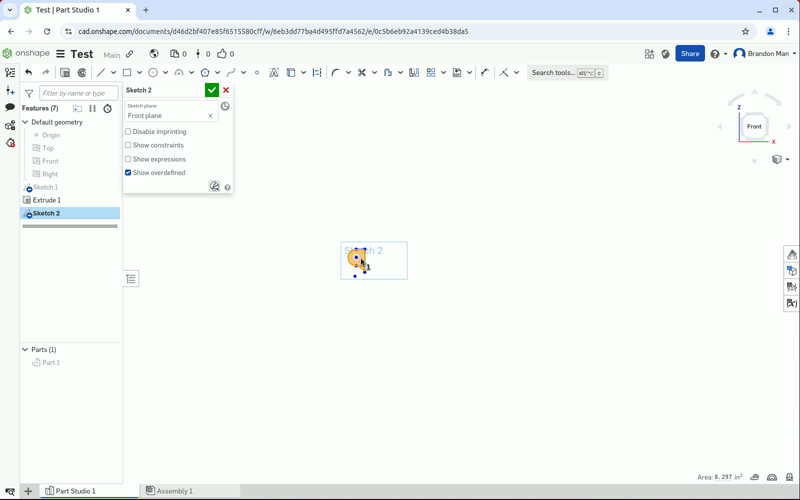
mouse_move(73, 352)
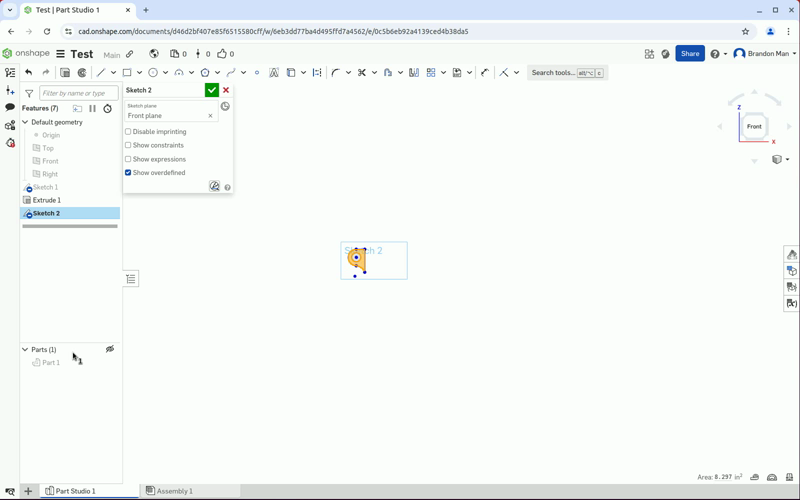
key(shift+y)
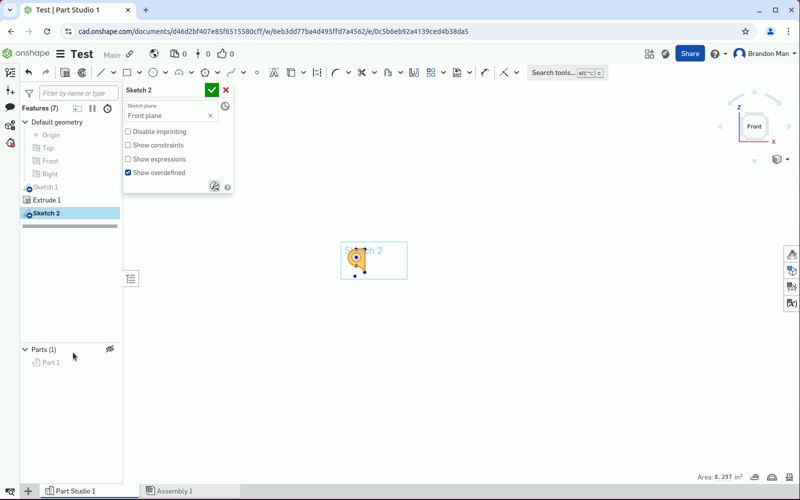
key(shift+e)
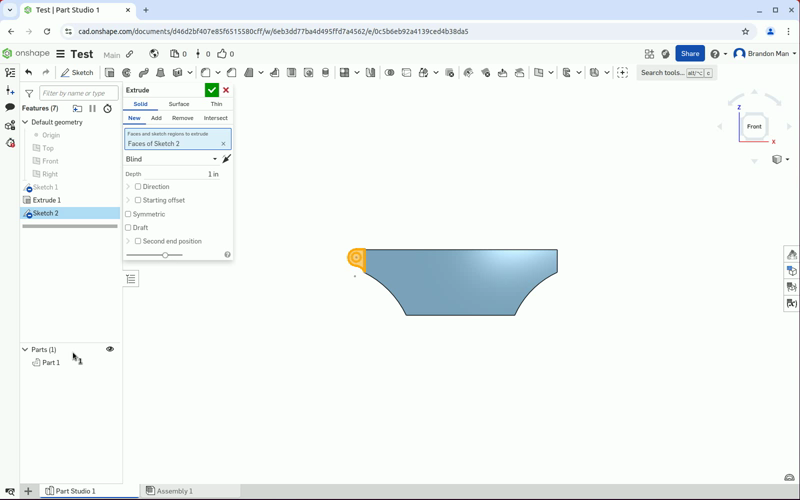
mouse_move(143, 106)
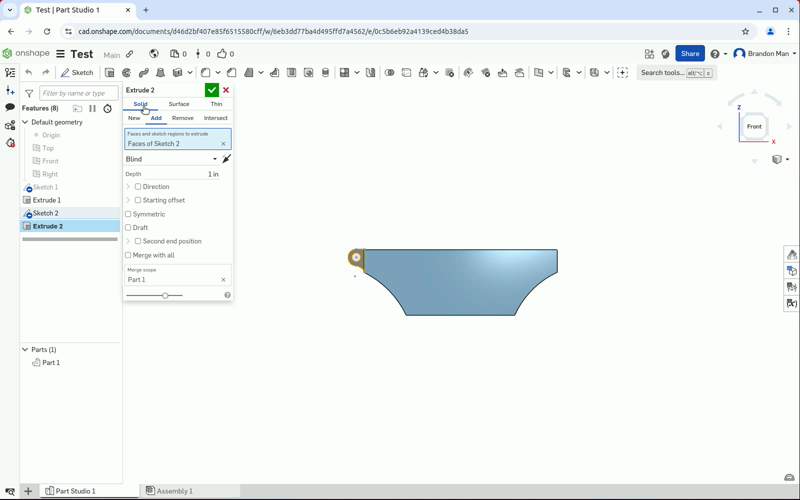
click(143, 106)
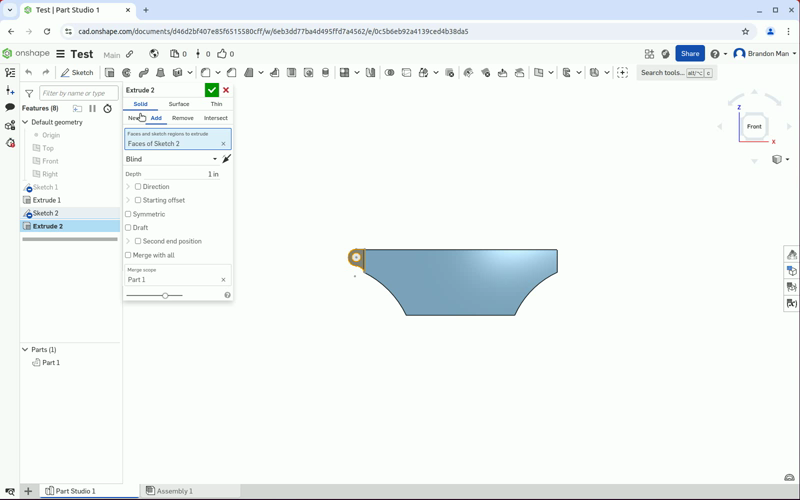
mouse_move(137, 120)
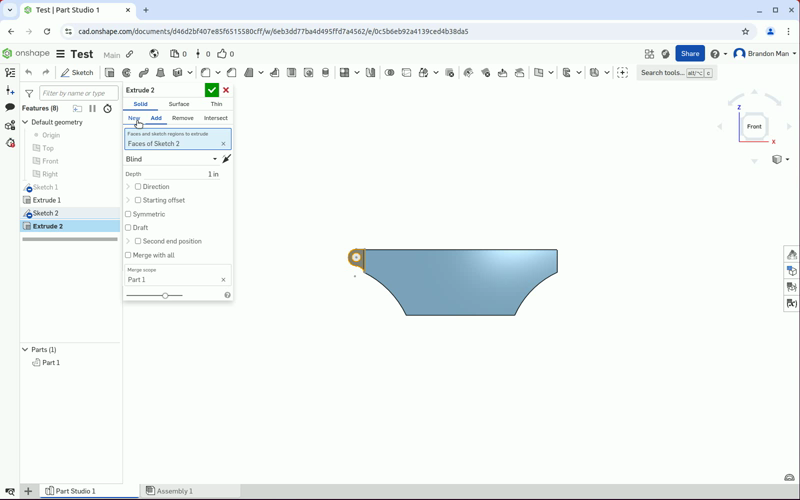
click(137, 120)
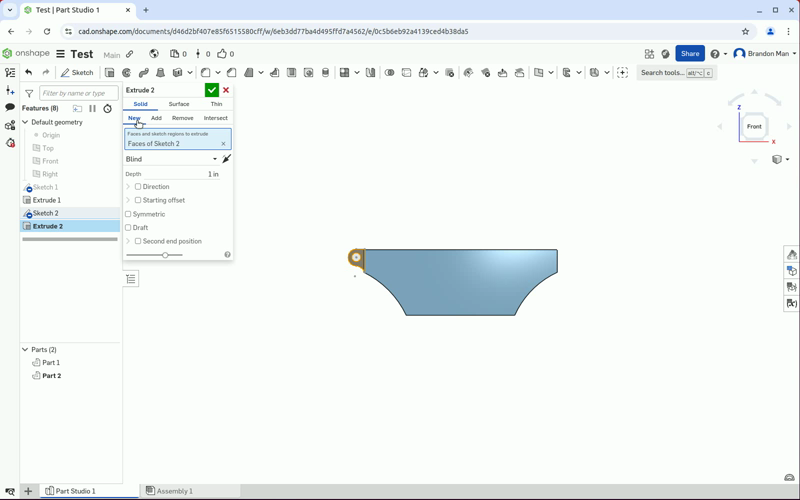
key(tab, 4)
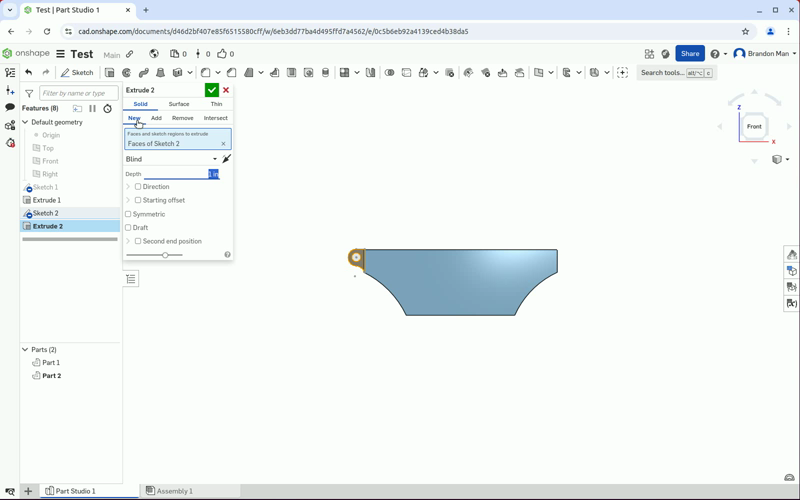
text(2.648)
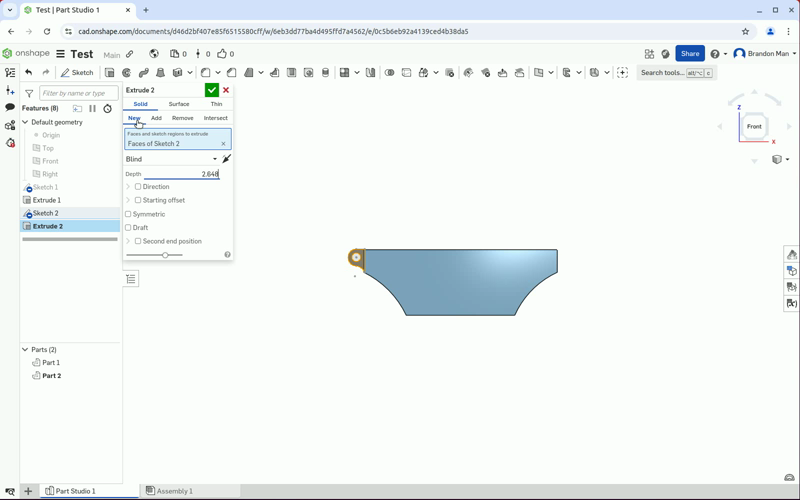
key(tab, 3)
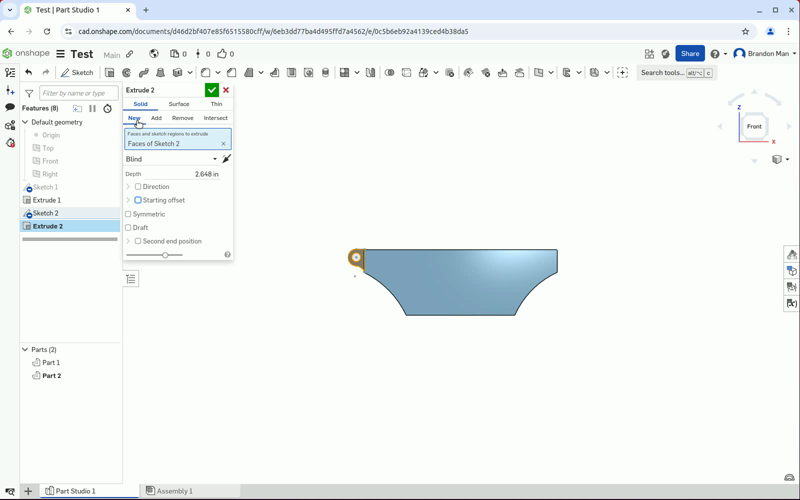
key(tab, 2)
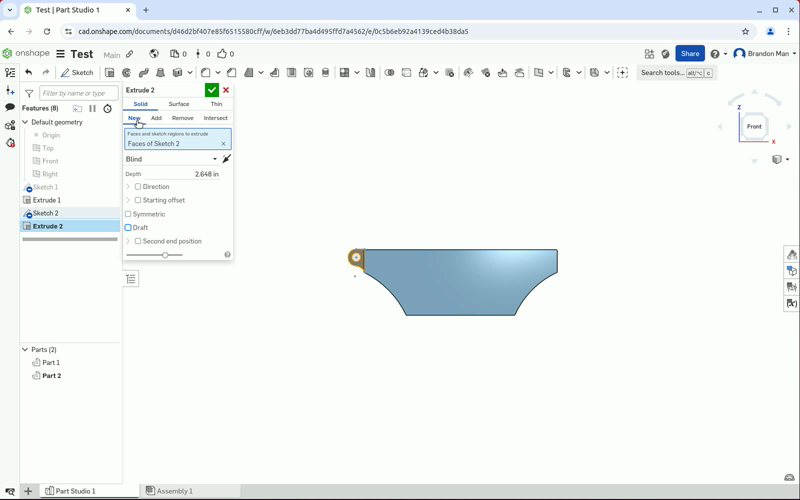
key(space)
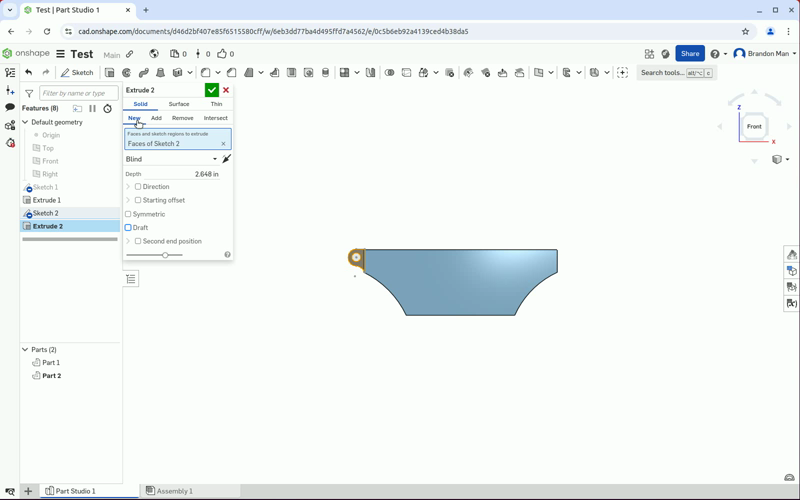
key(tab, 3)
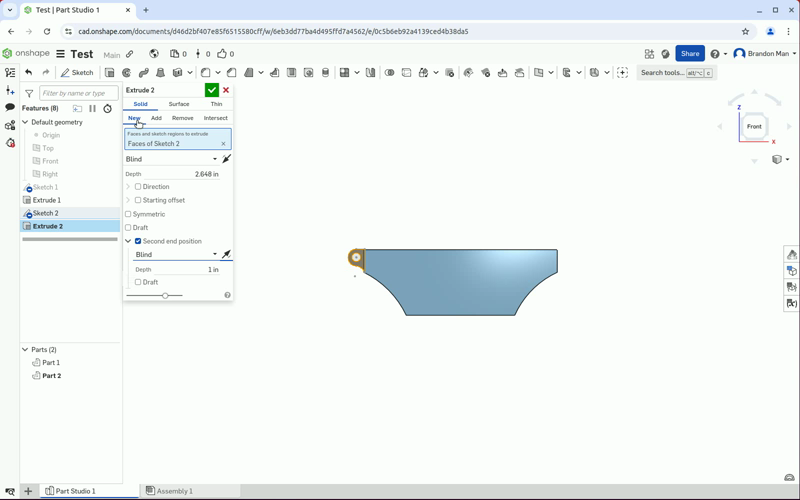
text(2.648)
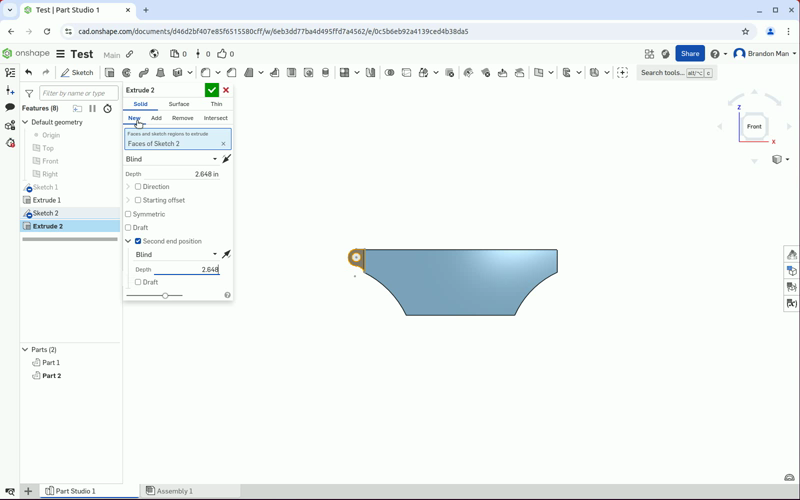
key(enter)
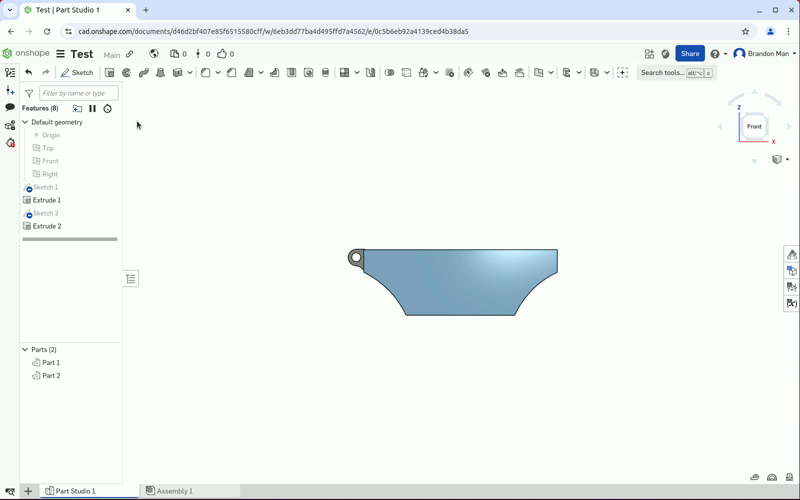
key(shift+h)
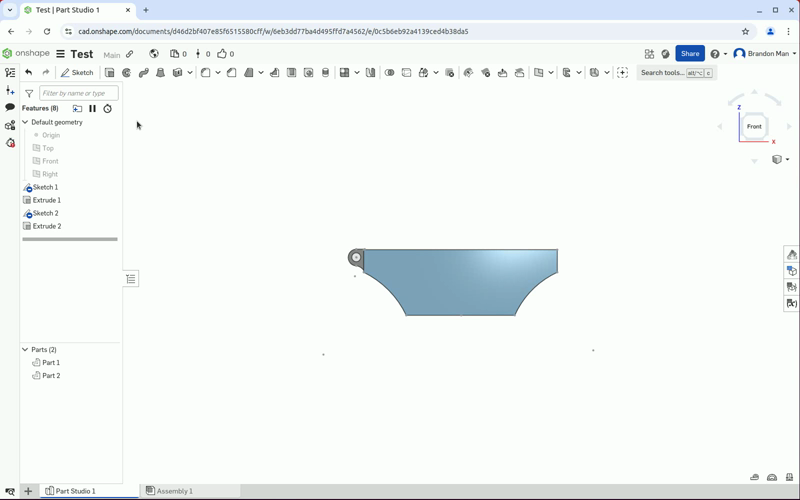
key(shift+h)
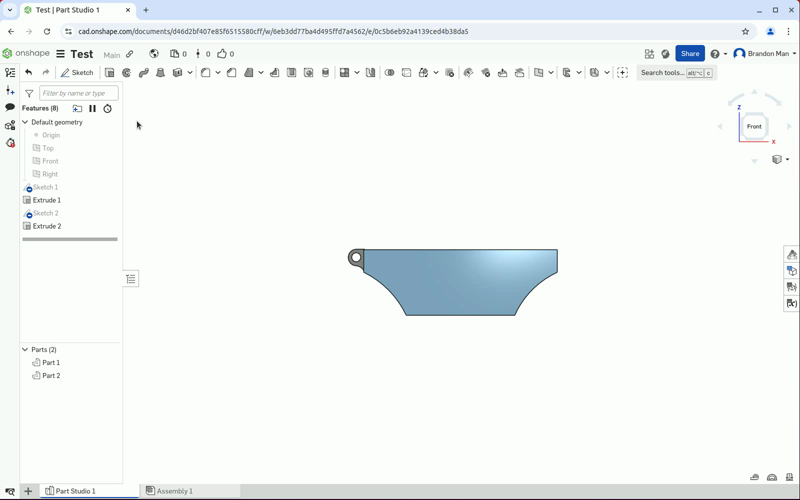
mouse_move(73, 189)
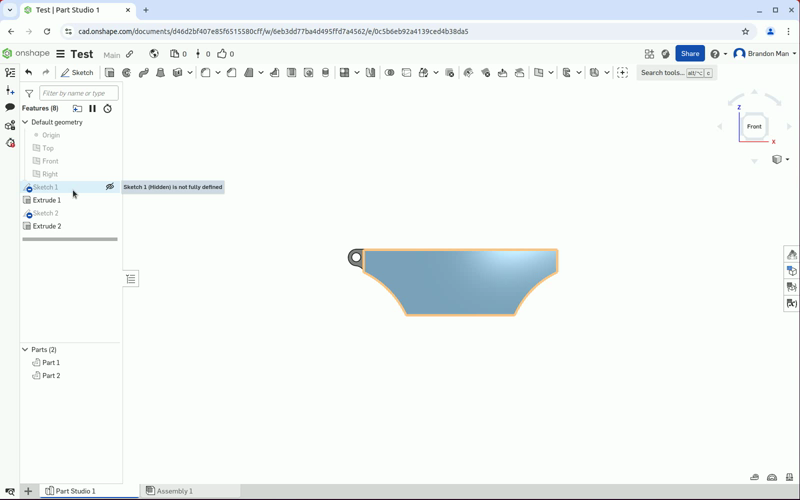
click(73, 189)
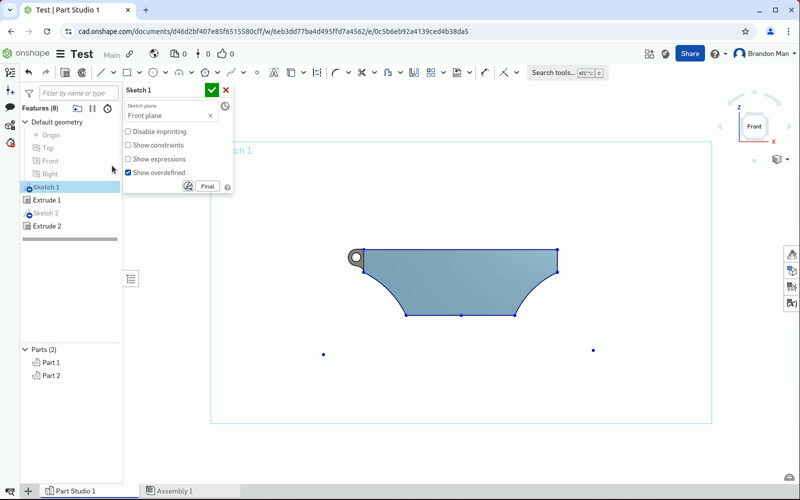
mouse_move(229, 92)
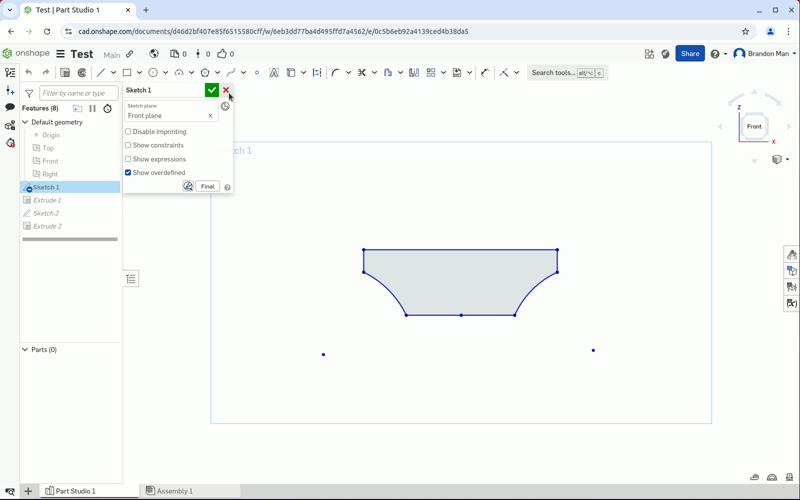
click(229, 92)
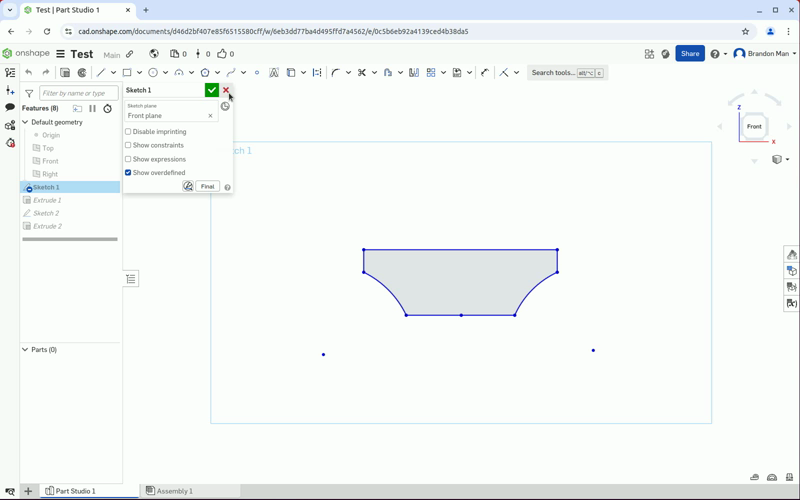
key(shift+s)
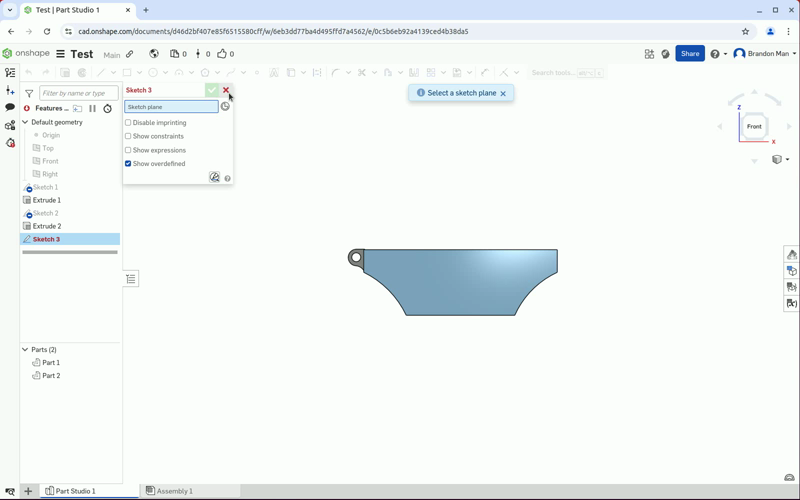
mouse_move(73, 163)
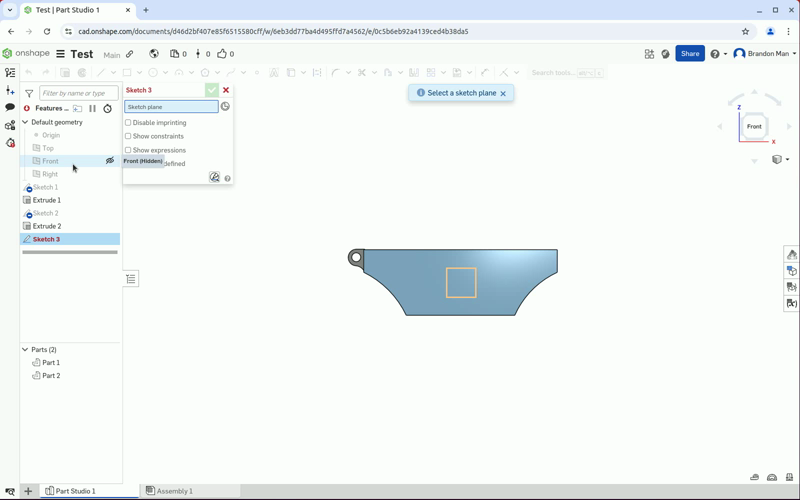
click(73, 163)
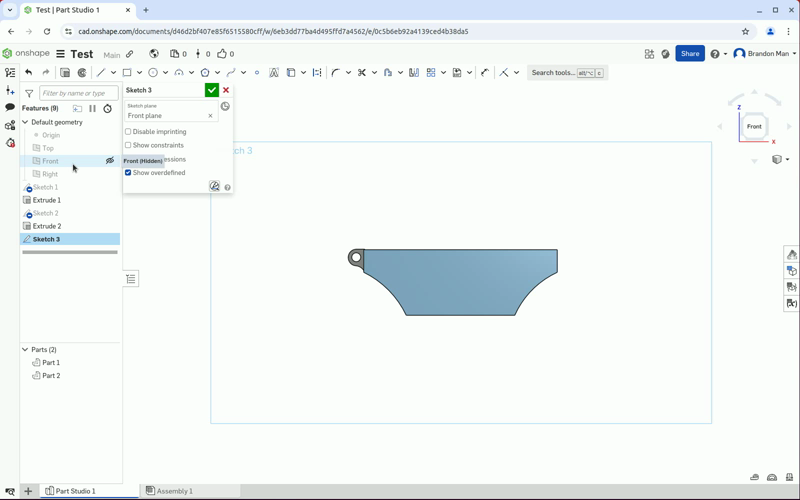
mouse_move(73, 352)
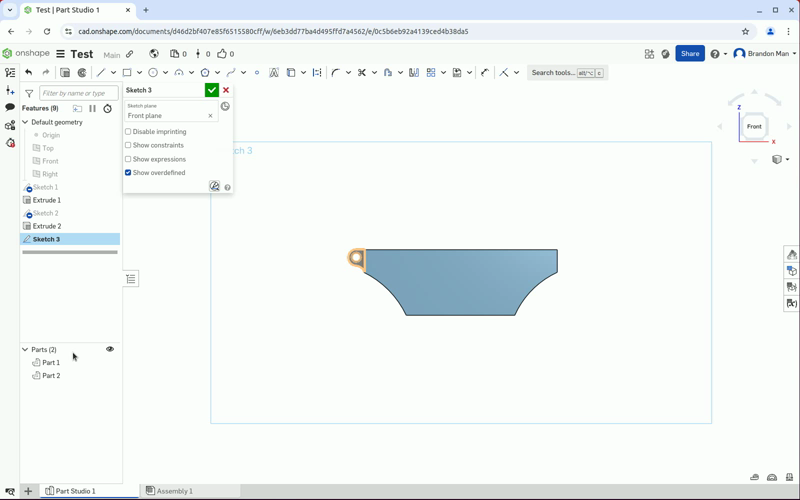
key(y)
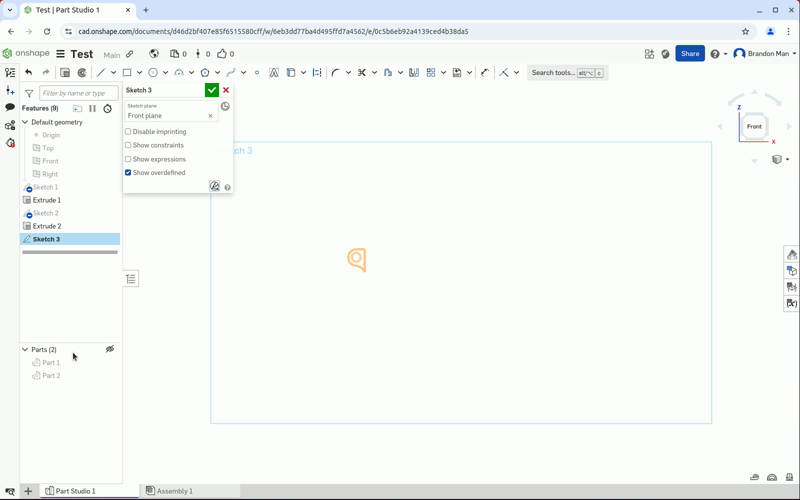
key(a)
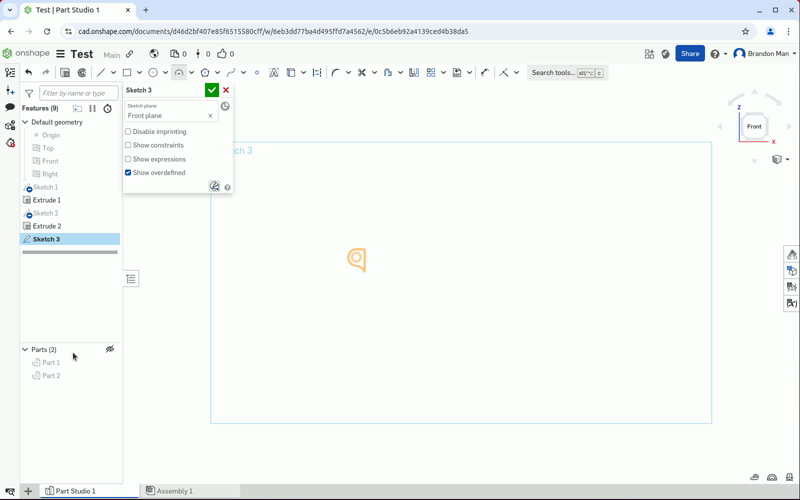
key_down(shift)
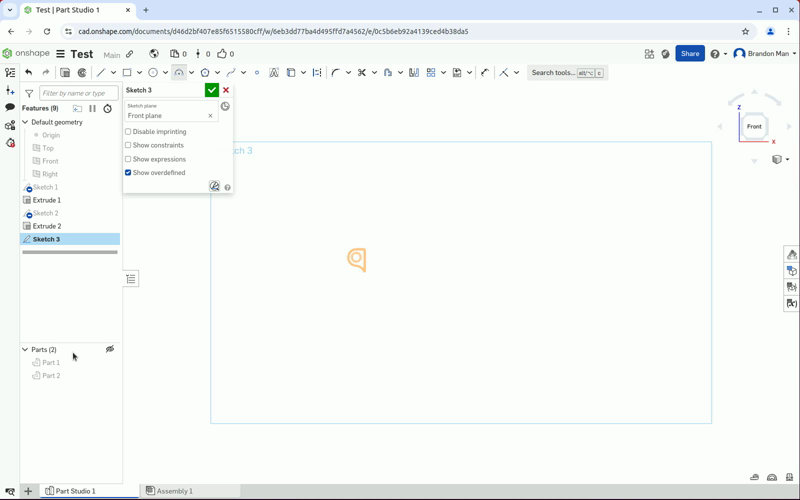
mouse_move(558, 272)
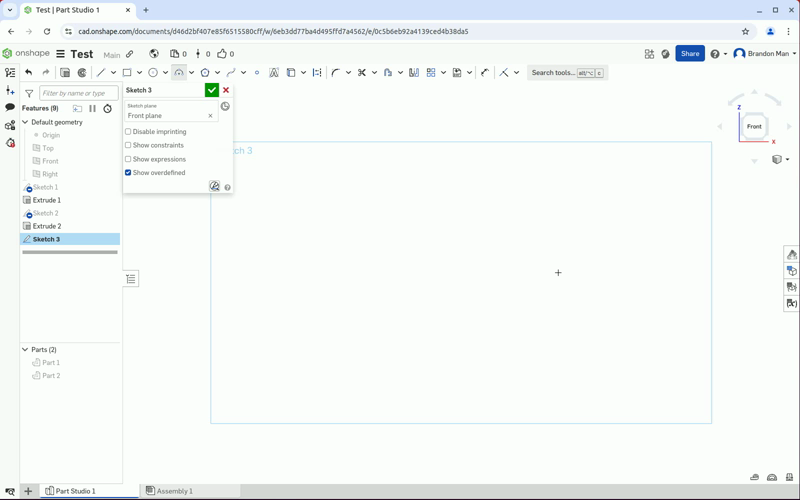
click(558, 272)
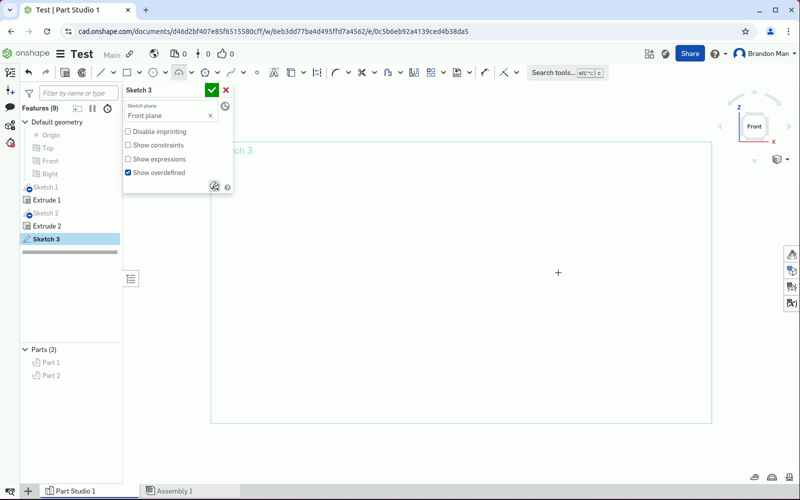
key_up(shift)
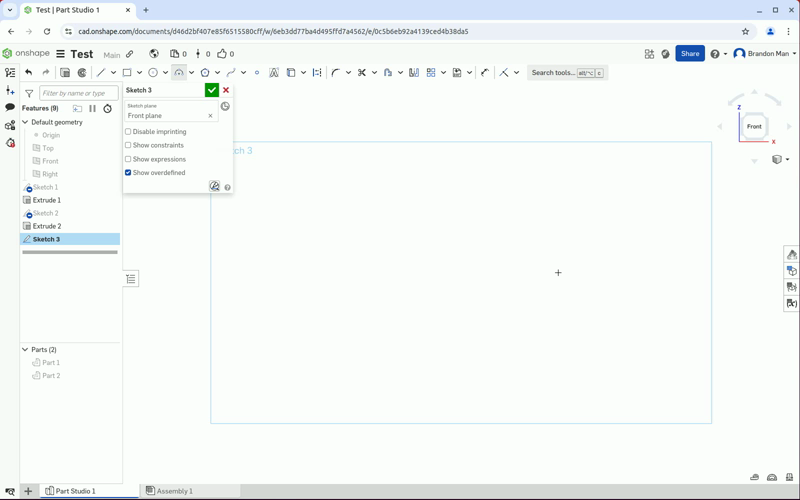
key_down(shift)
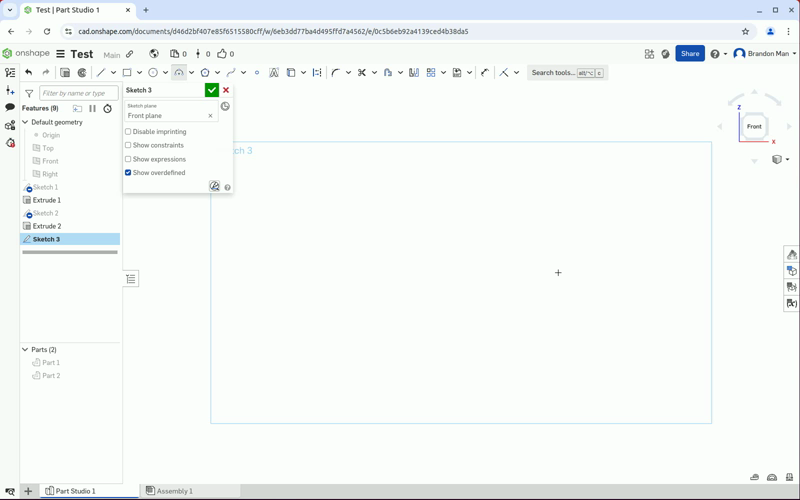
mouse_move(566, 265)
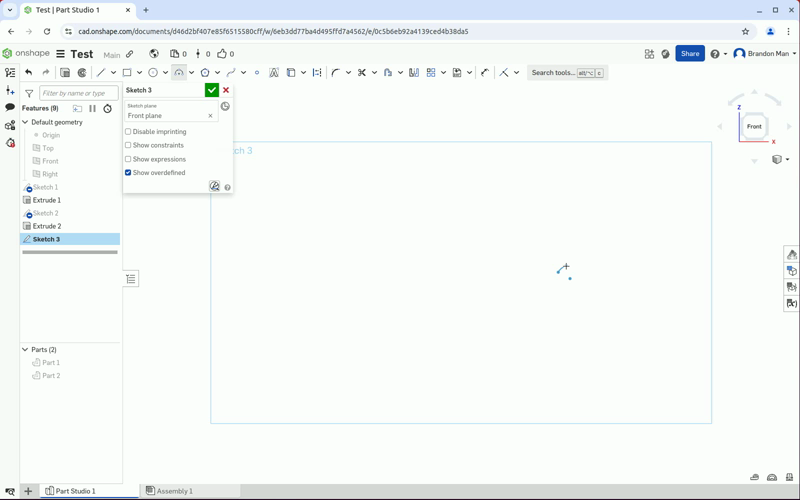
click(566, 265)
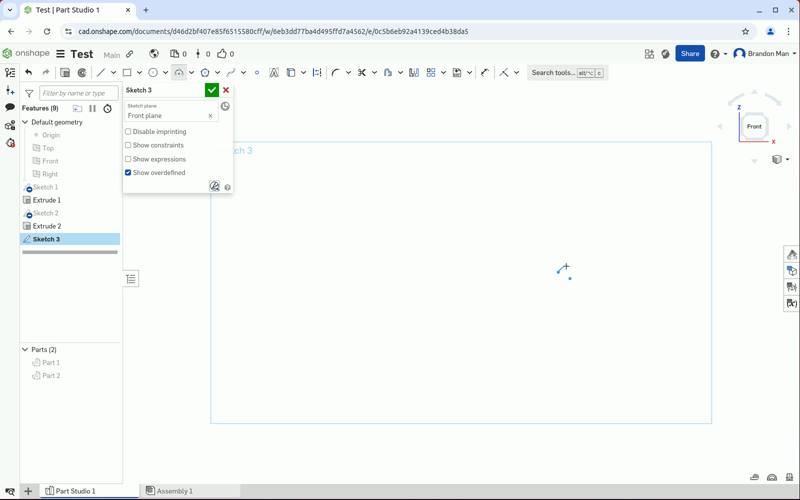
mouse_move(561, 268)
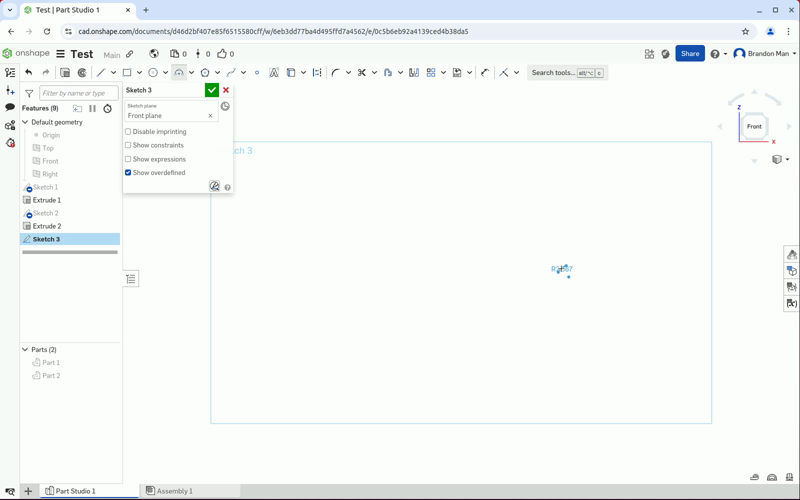
click(561, 268)
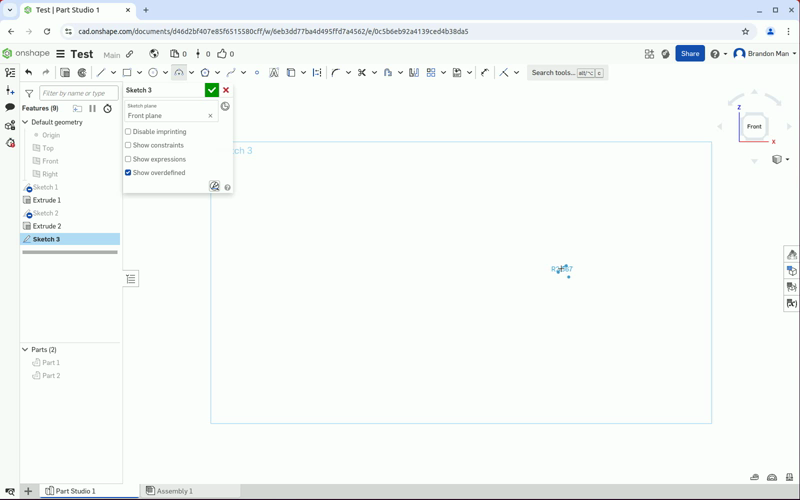
key_up(shift)
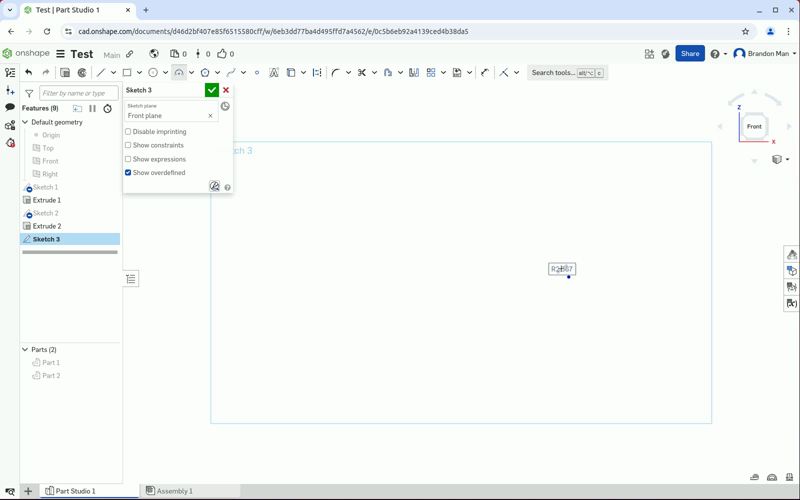
mouse_move(566, 265)
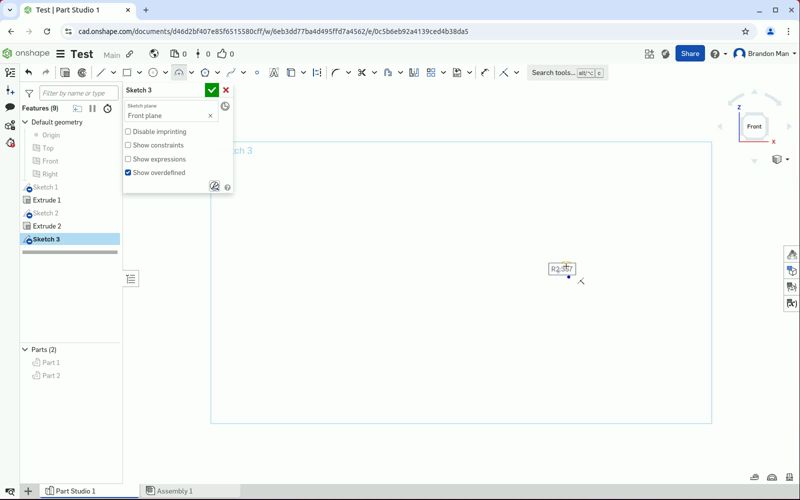
click(566, 265)
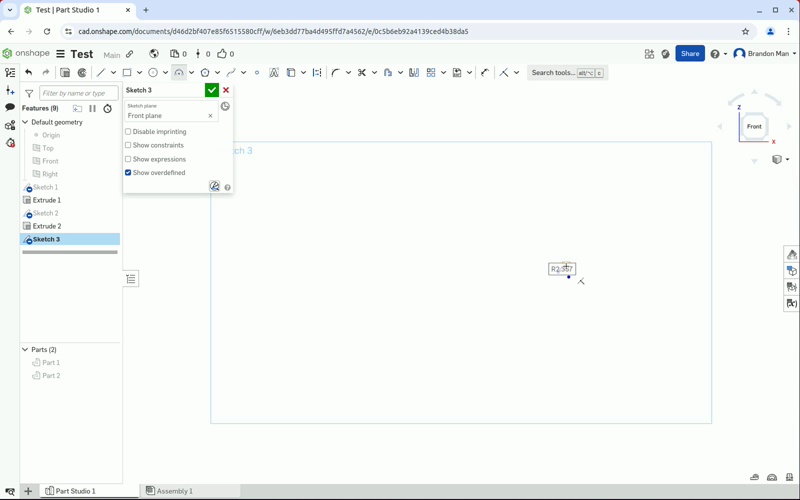
key_down(shift)
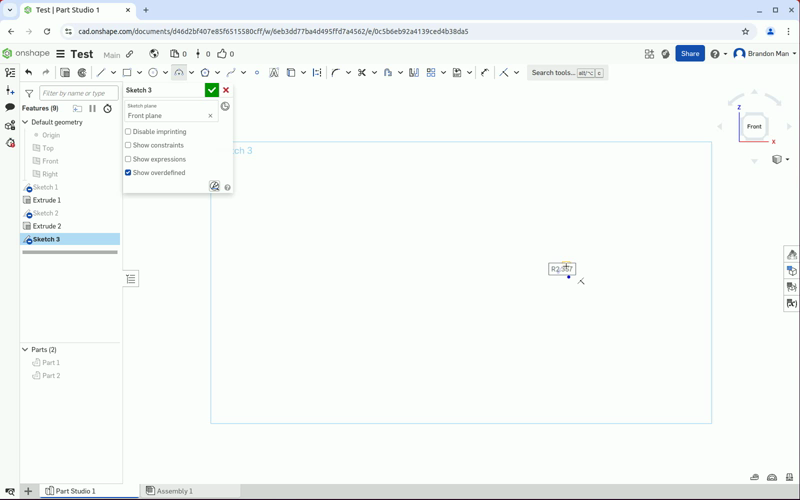
mouse_move(566, 249)
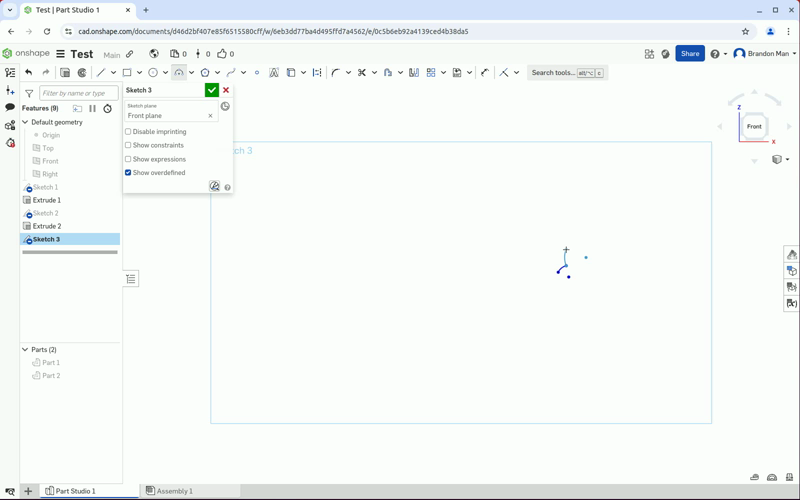
click(566, 249)
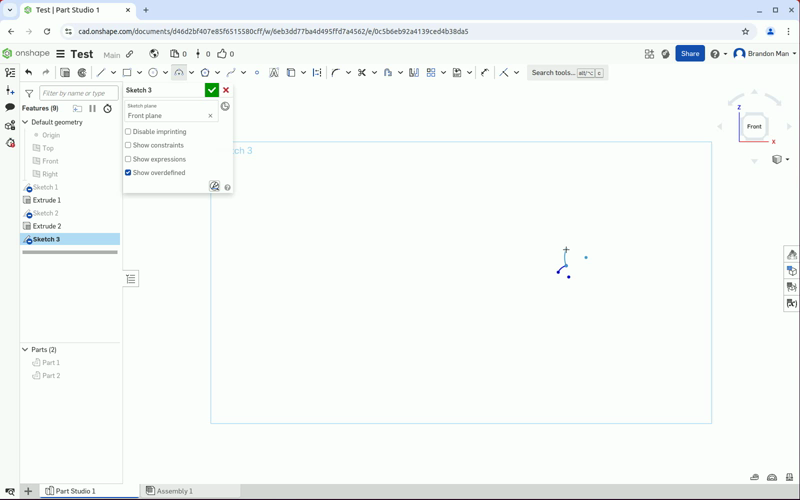
mouse_move(574, 257)
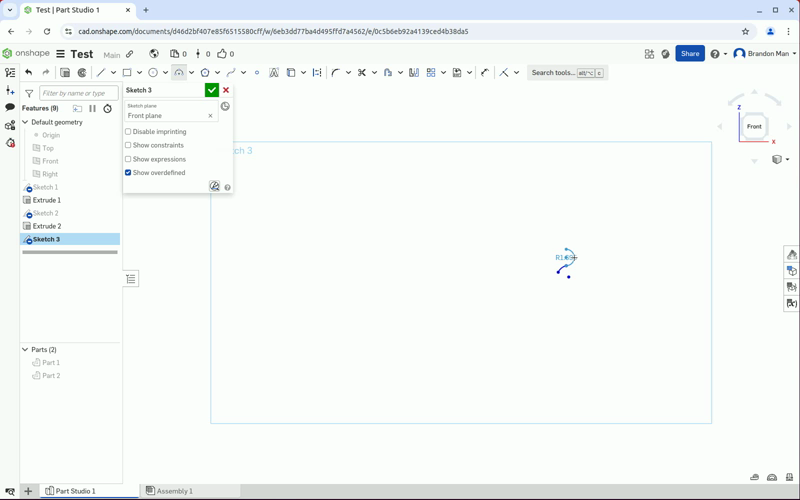
click(574, 257)
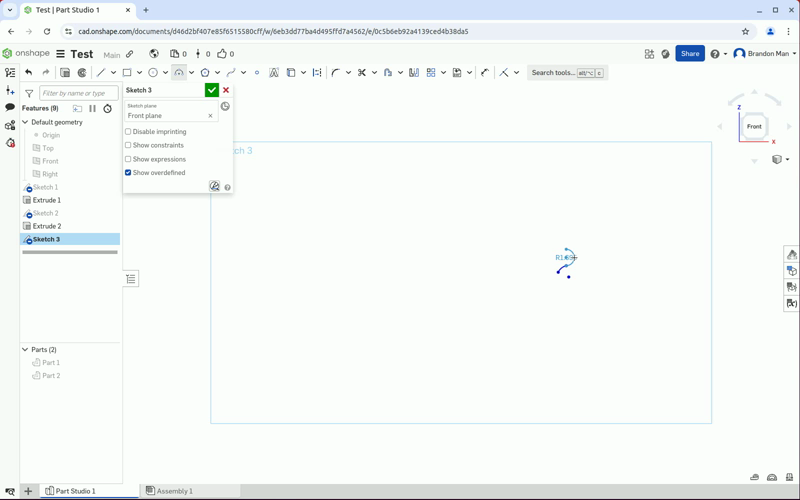
key_up(shift)
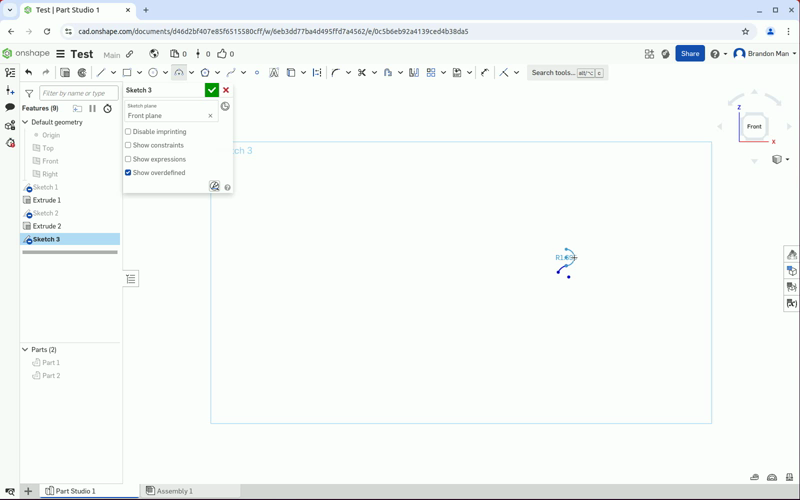
key(esc)
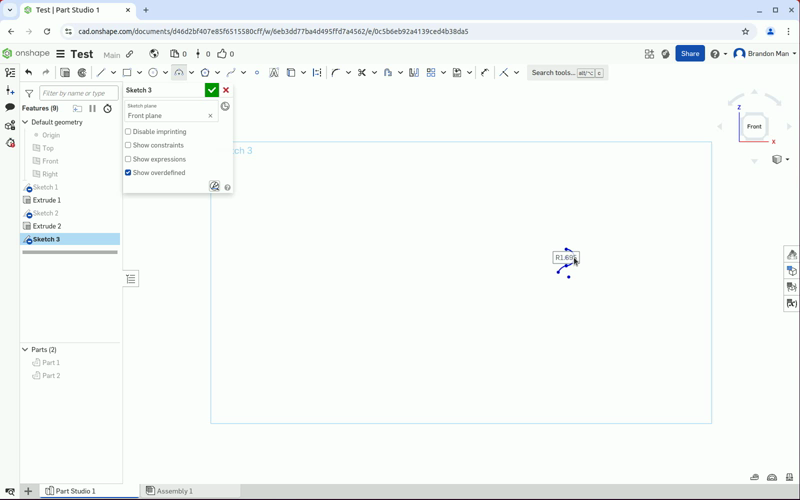
key(l)
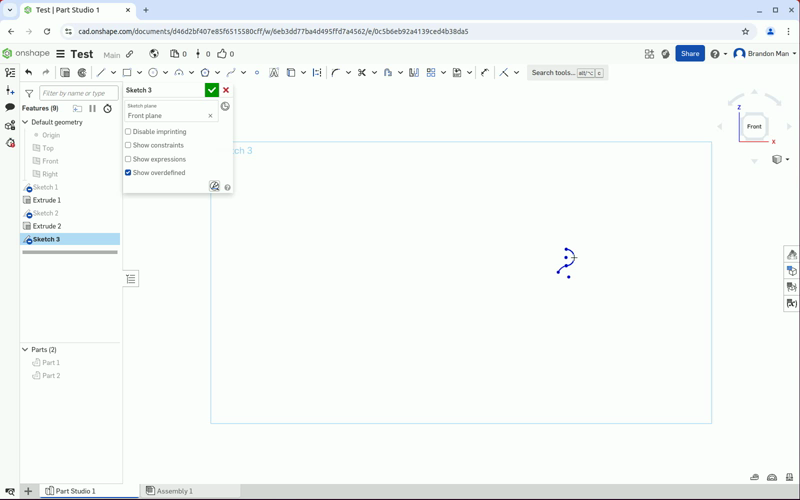
mouse_move(566, 249)
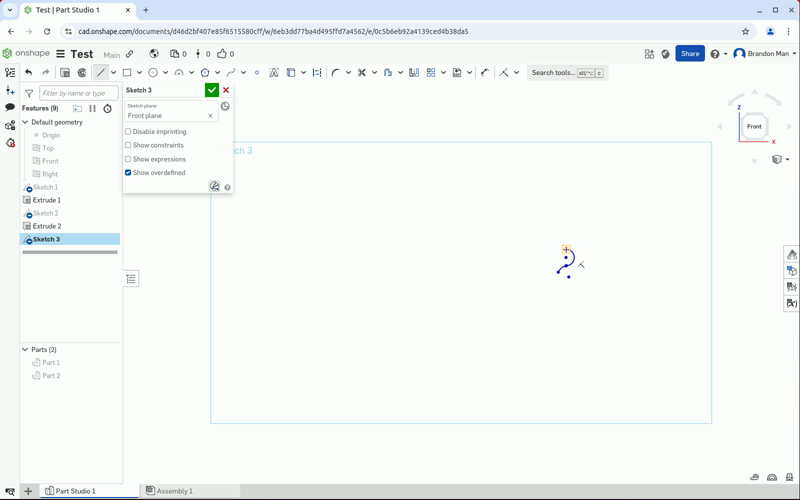
click(566, 249)
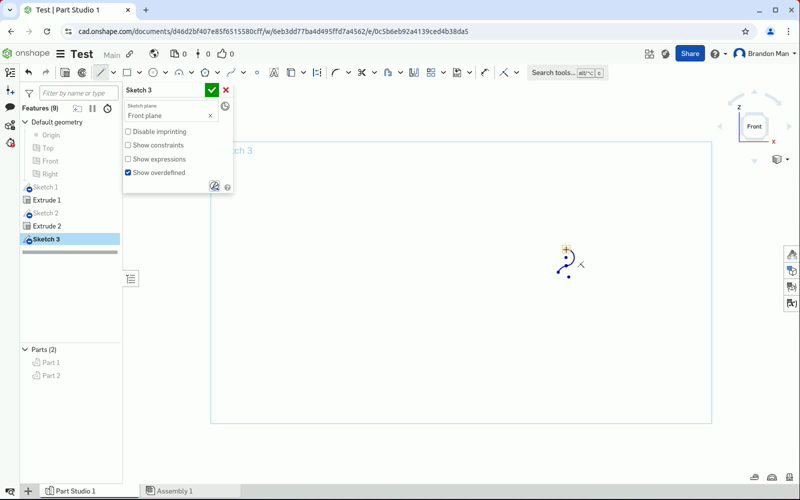
key_down(shift)
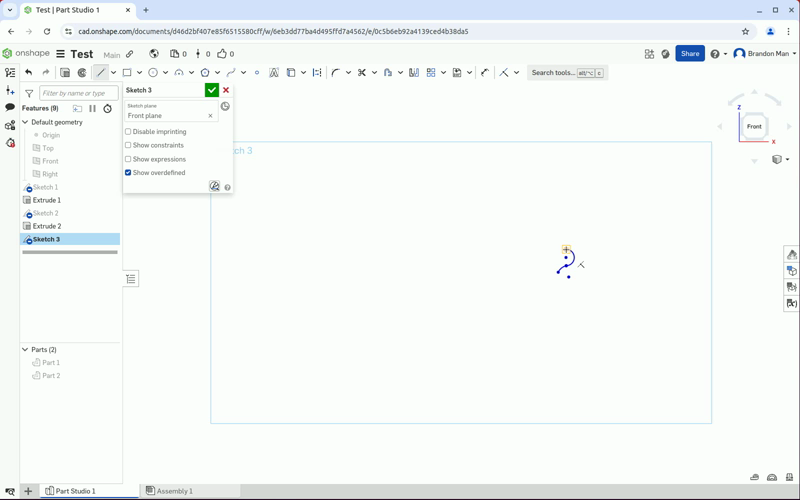
mouse_move(589, 249)
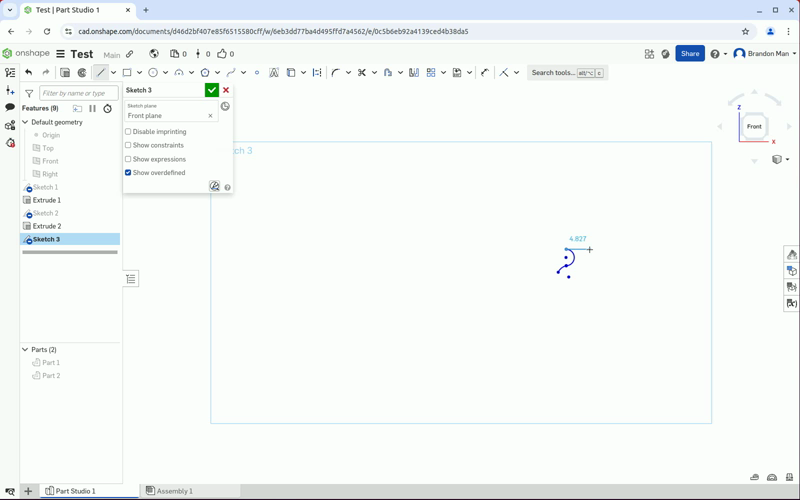
mouse_move(558, 249)
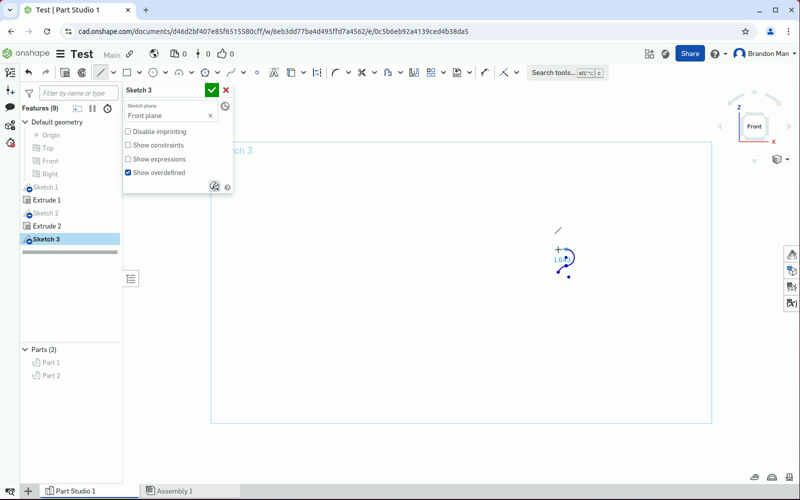
click(558, 249)
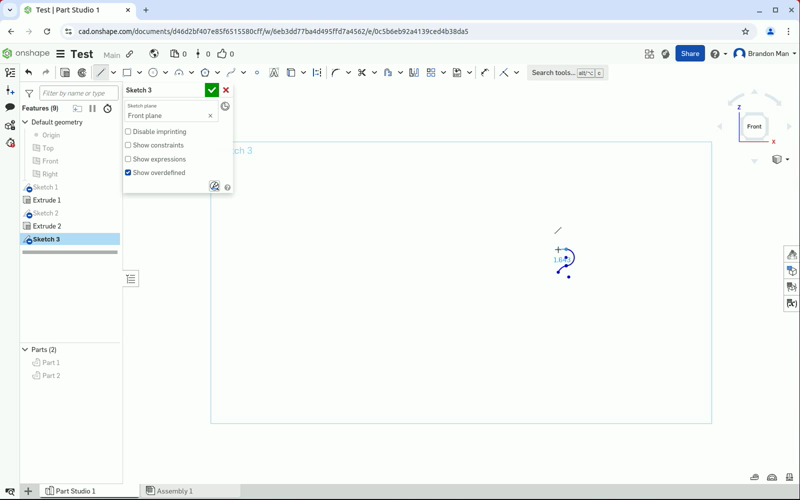
key_up(shift)
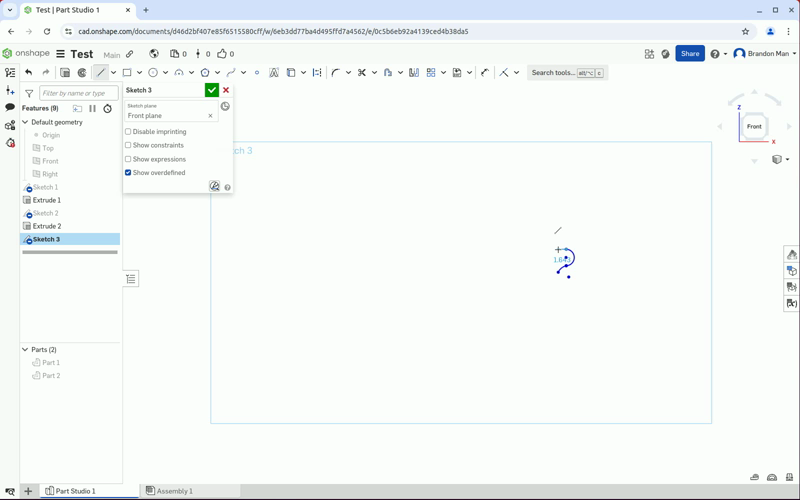
mouse_move(588, 249)
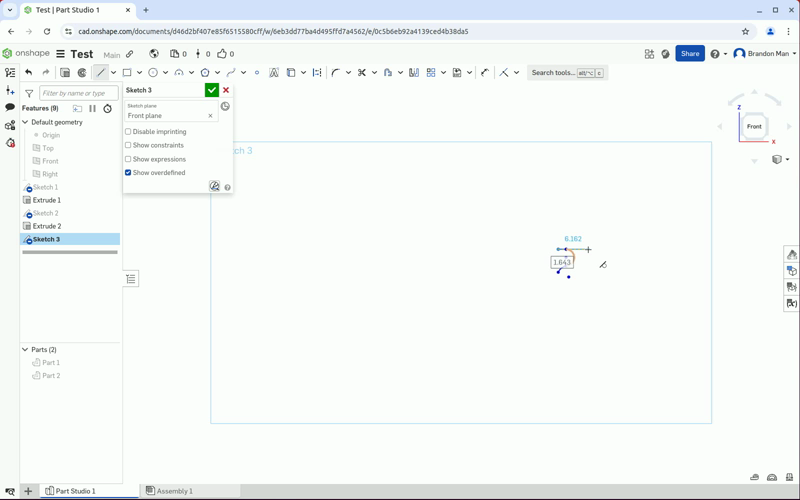
key_down(shift)
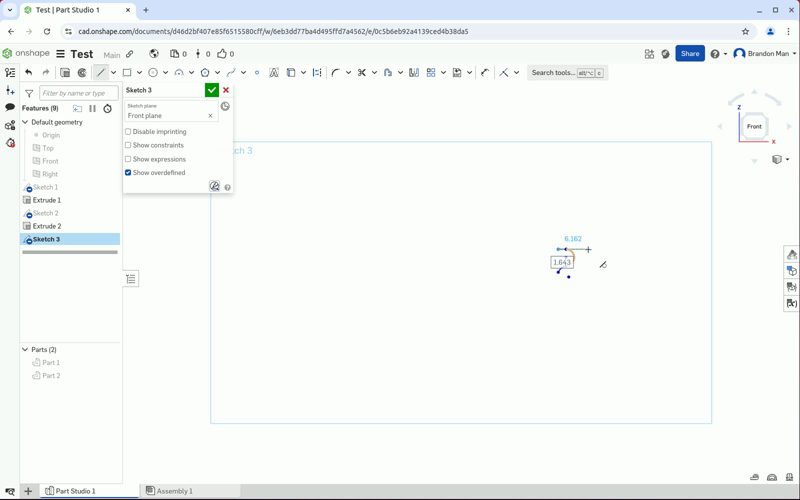
mouse_move(558, 272)
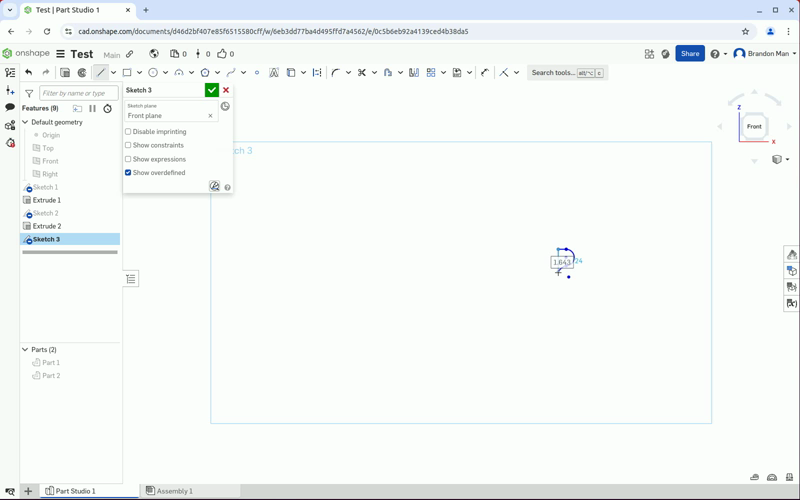
key_up(shift)
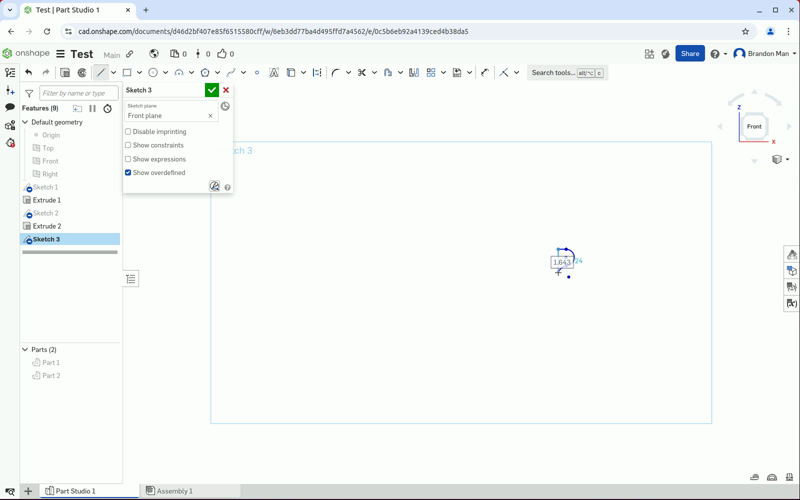
click(558, 272)
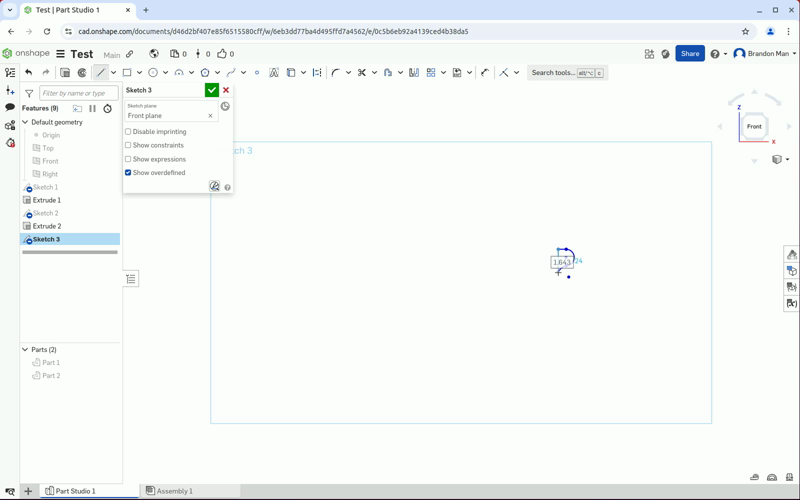
key(esc)
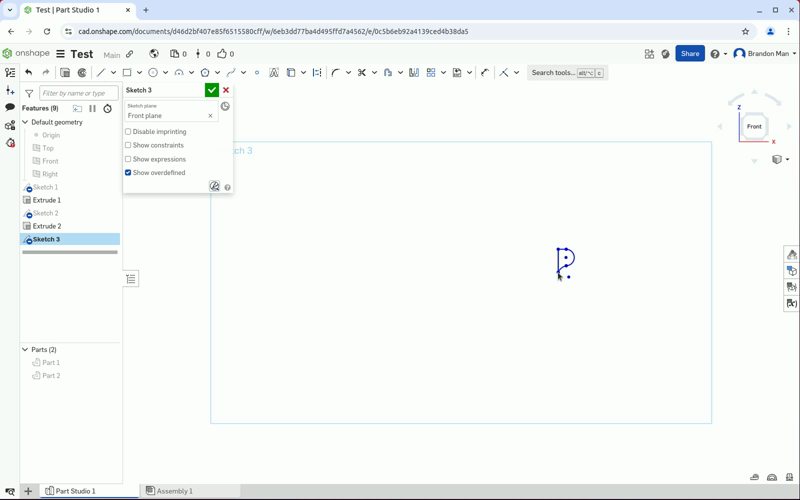
key(c)
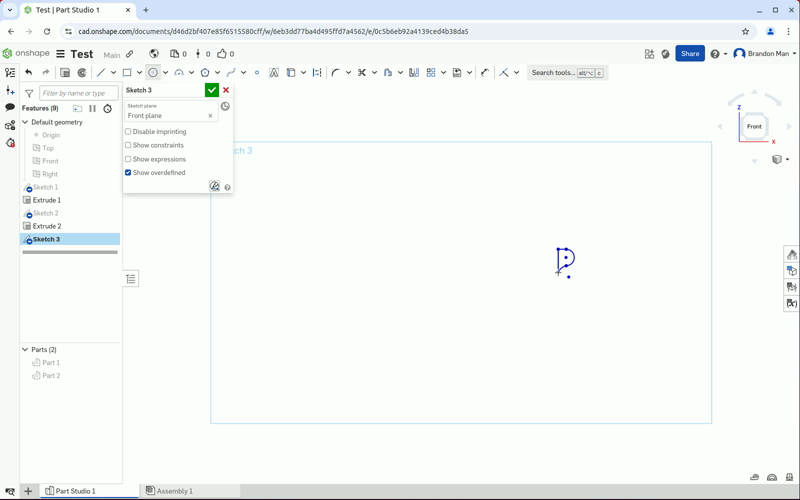
key_down(shift)
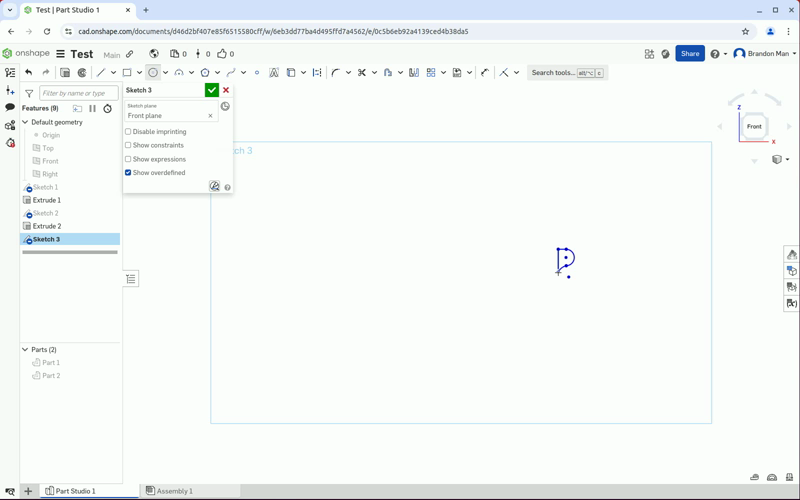
mouse_move(566, 257)
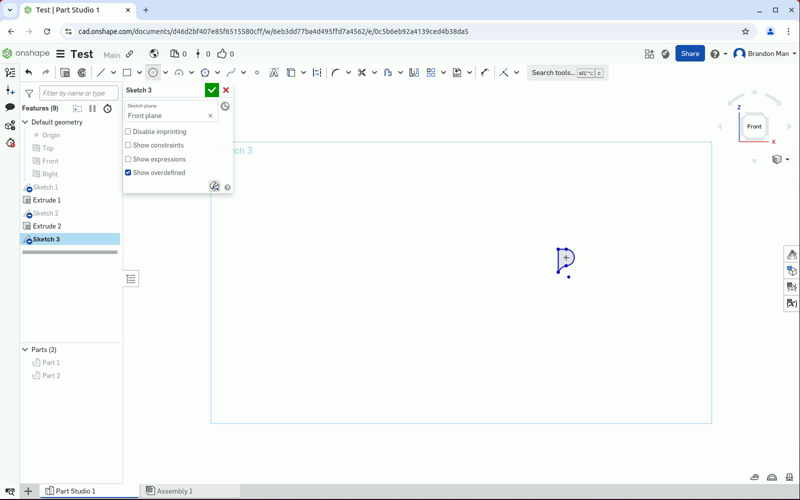
click(566, 257)
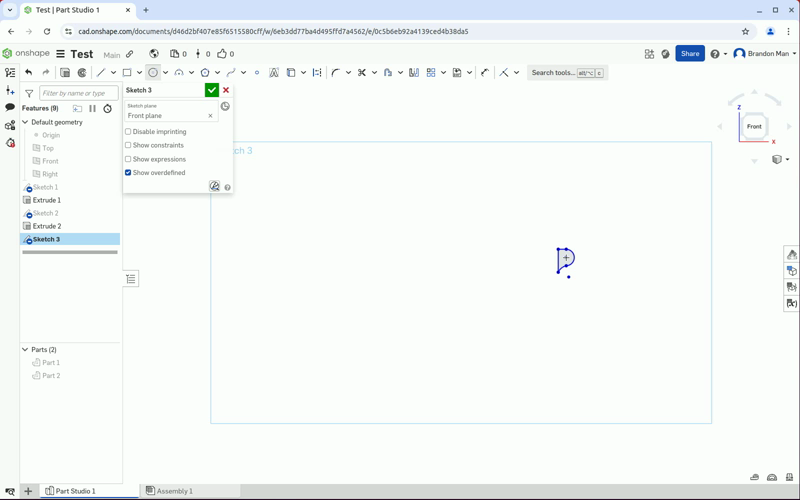
key_up(shift)
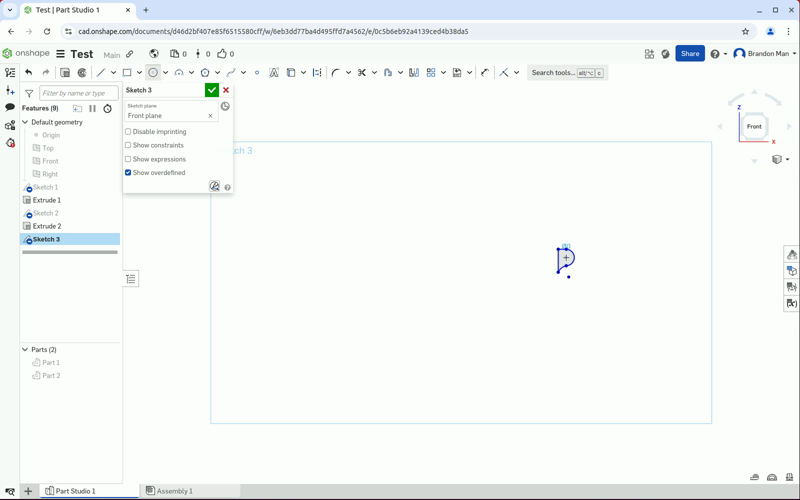
mouse_move(570, 257)
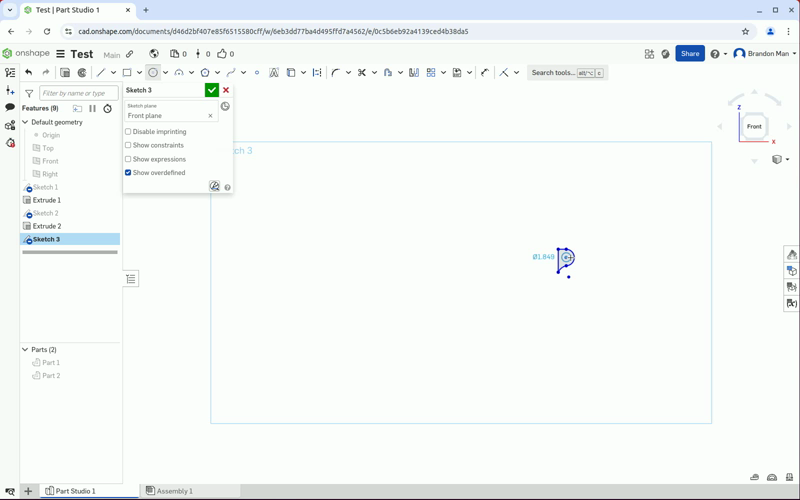
scroll(6)
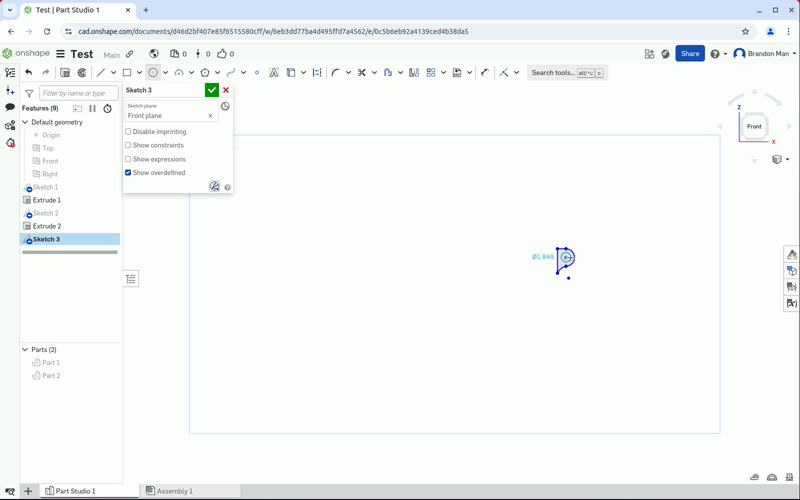
scroll(6)
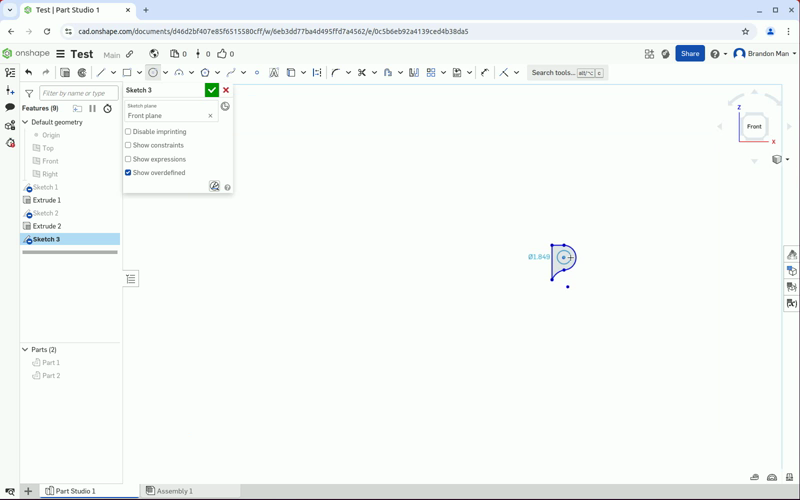
scroll(6)
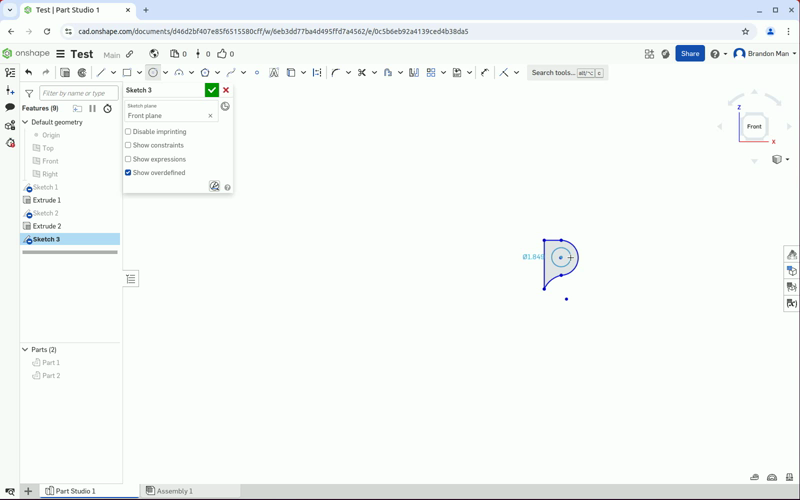
scroll(6)
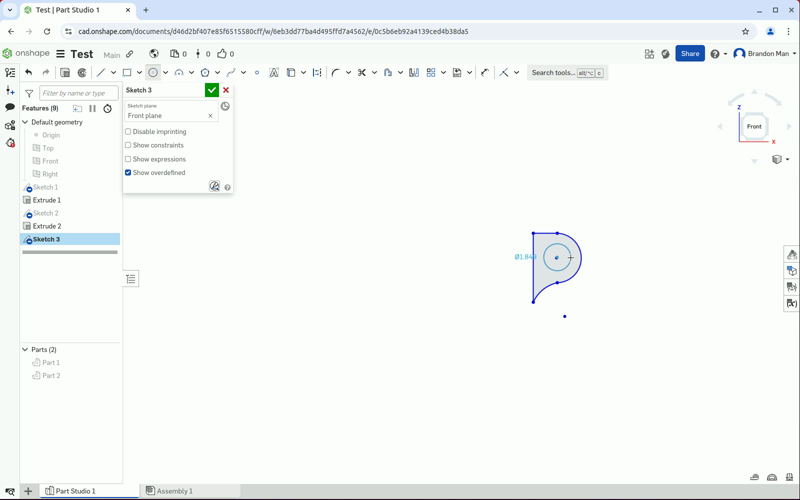
scroll(6)
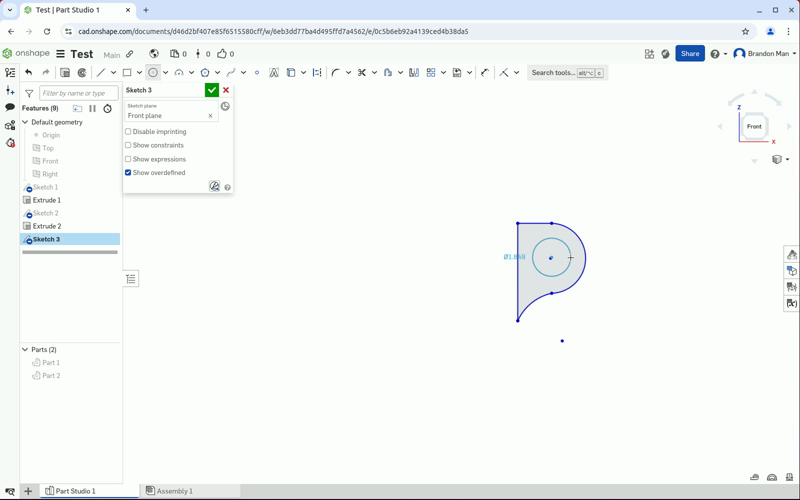
scroll(6)
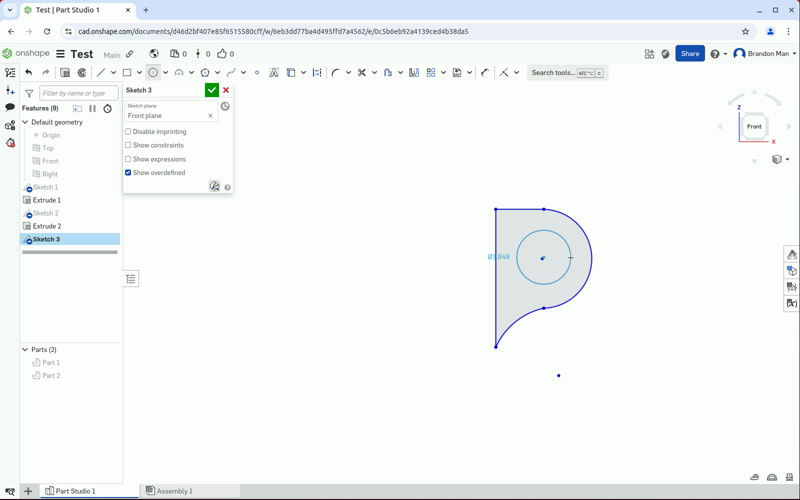
scroll(6)
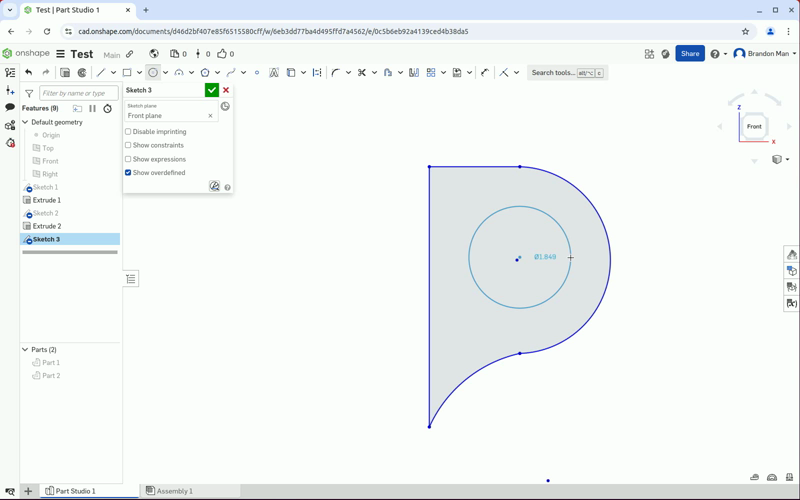
click(570, 257)
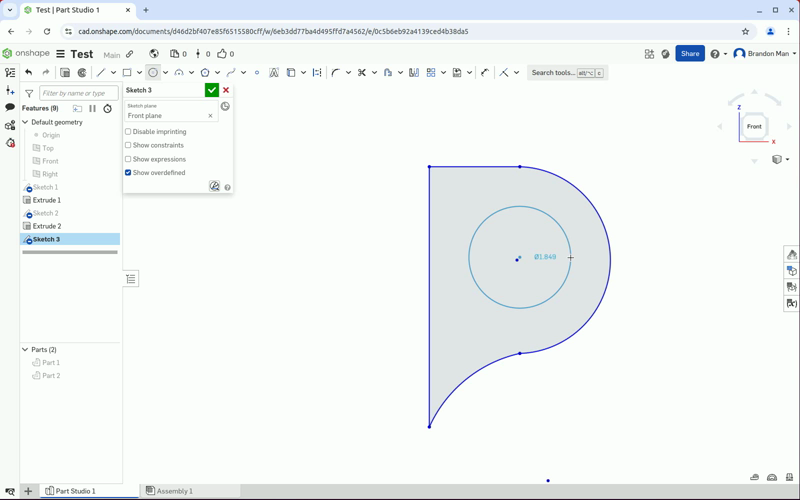
scroll(-6)
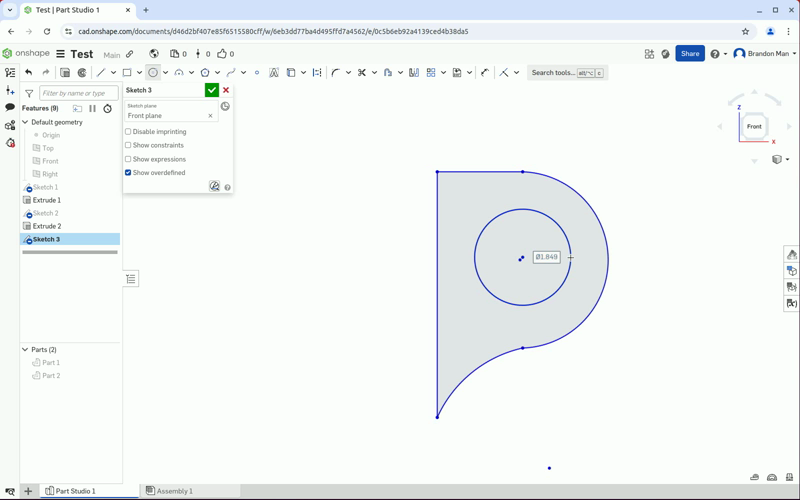
scroll(-6)
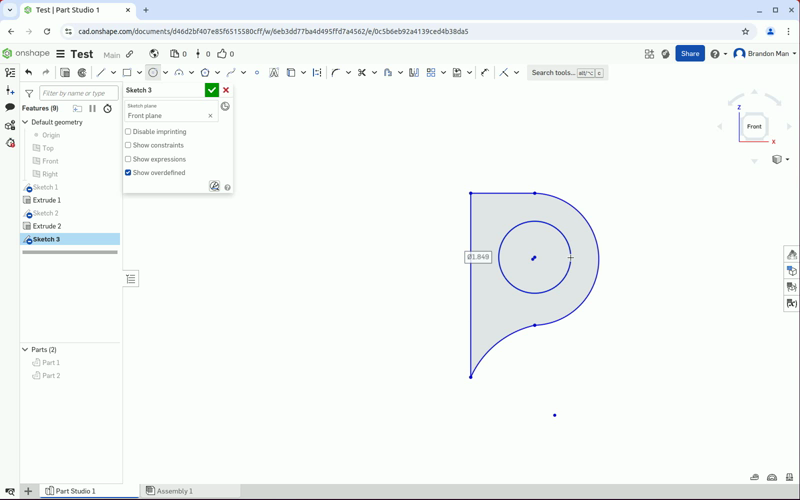
scroll(-6)
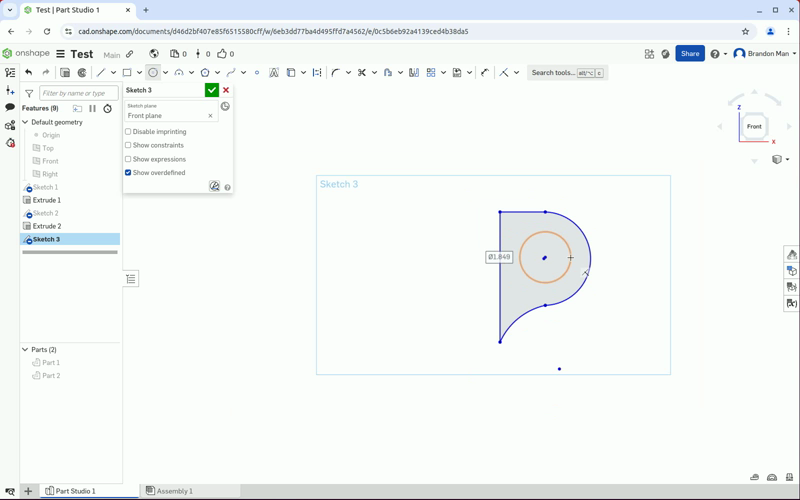
scroll(-6)
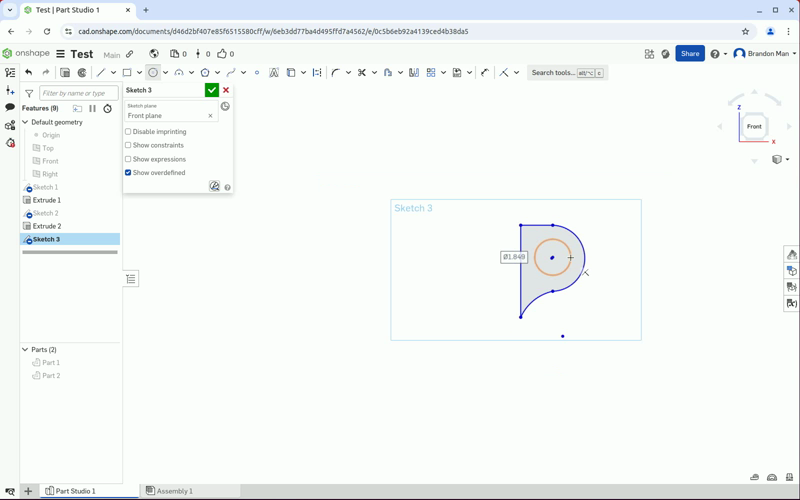
scroll(-6)
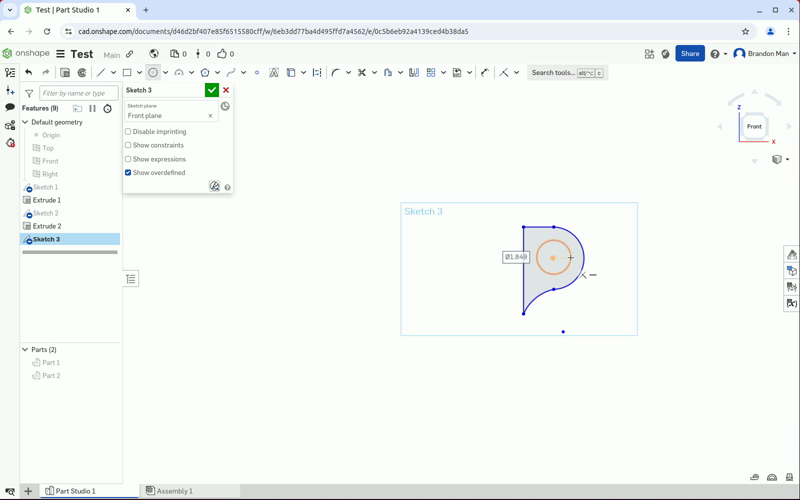
scroll(-6)
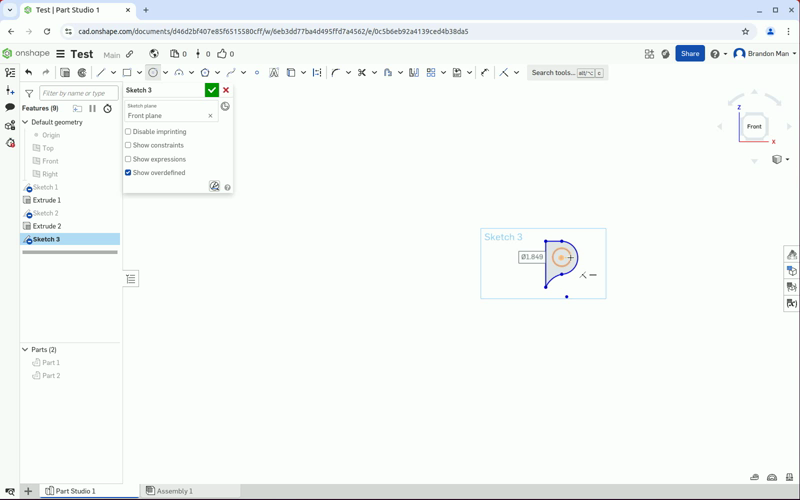
scroll(-6)
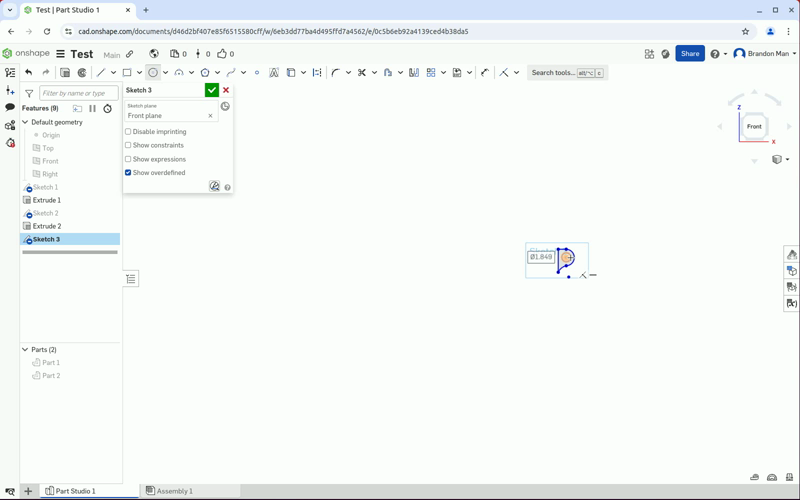
key(esc)
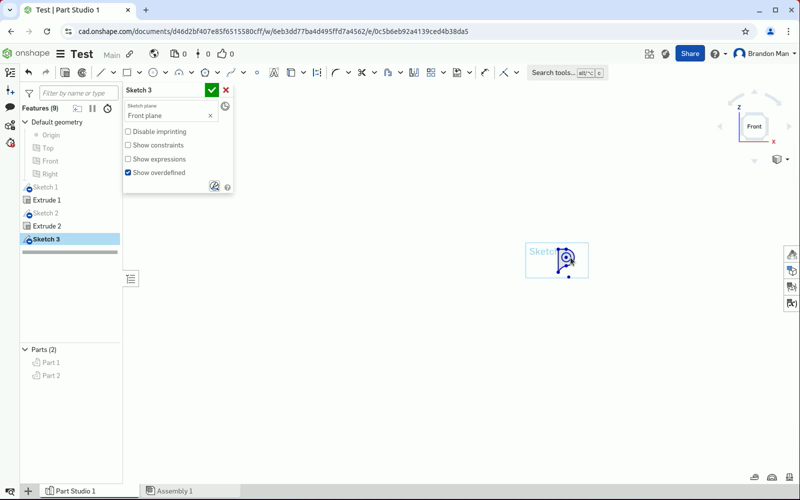
mouse_move(570, 252)
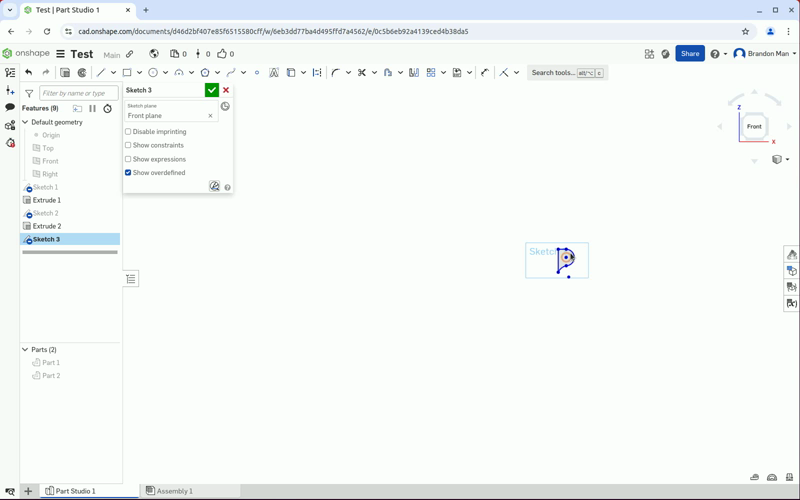
scroll(6)
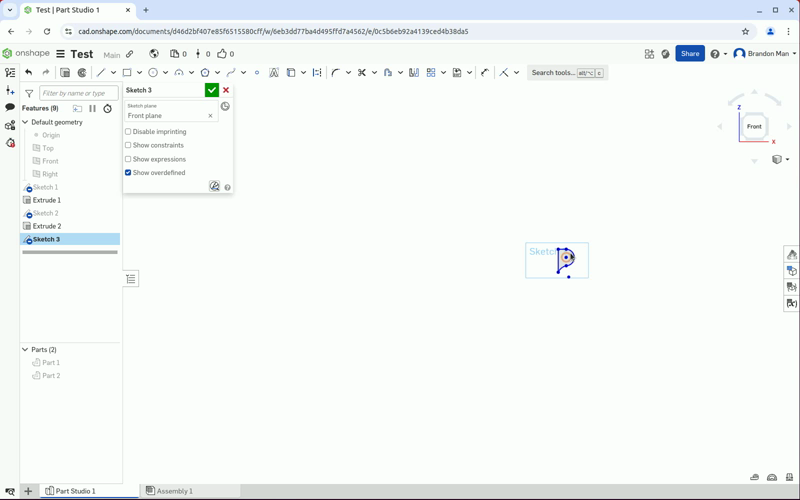
scroll(6)
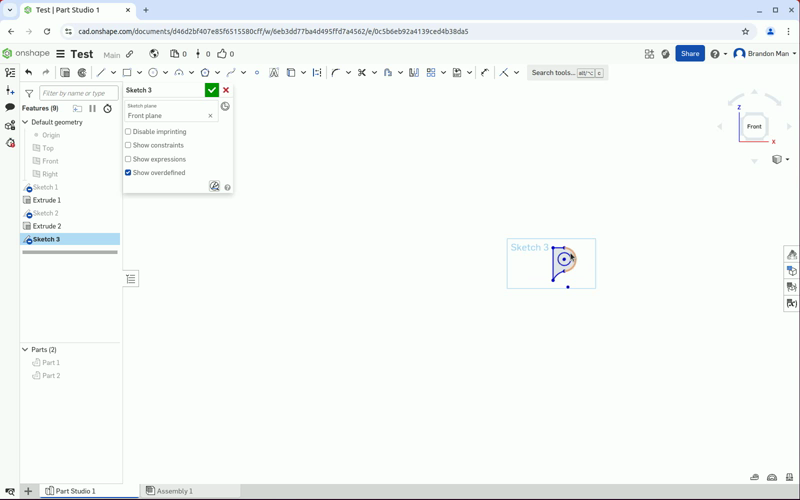
scroll(6)
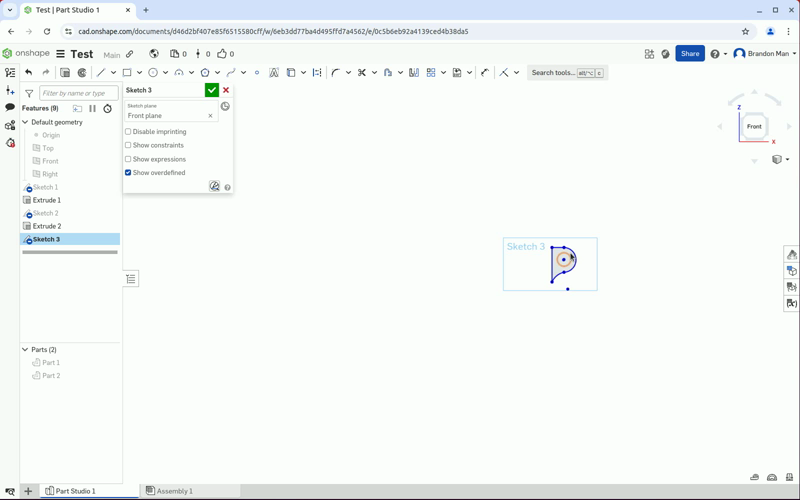
scroll(6)
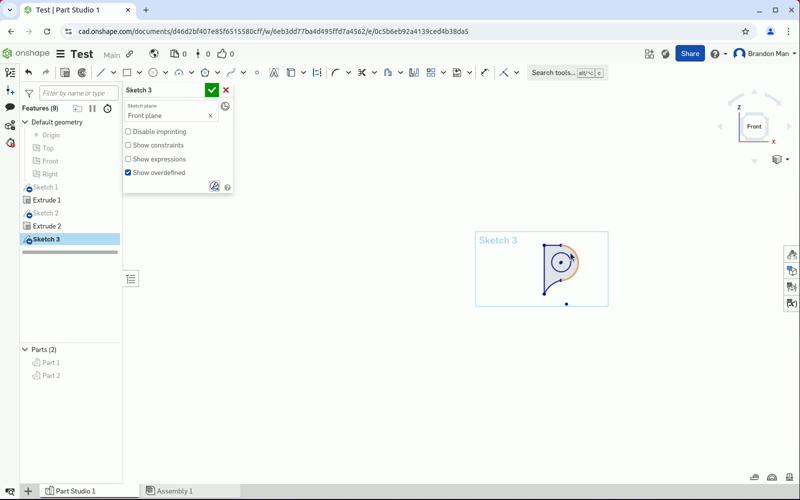
scroll(6)
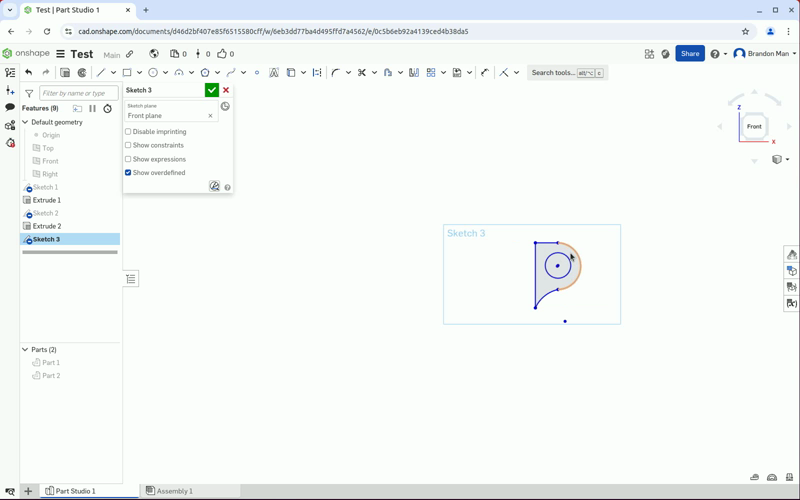
scroll(6)
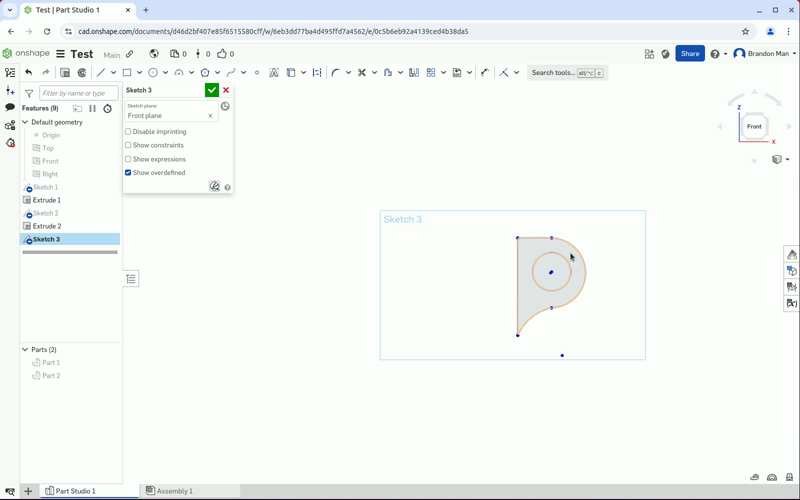
scroll(6)
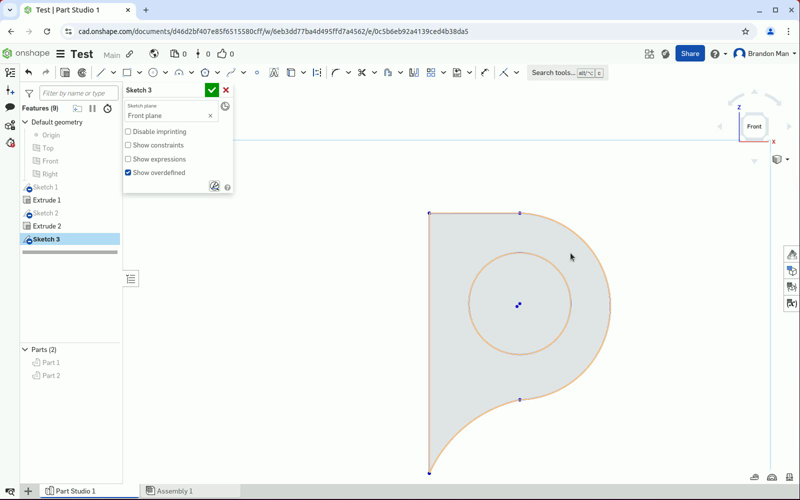
click(570, 252)
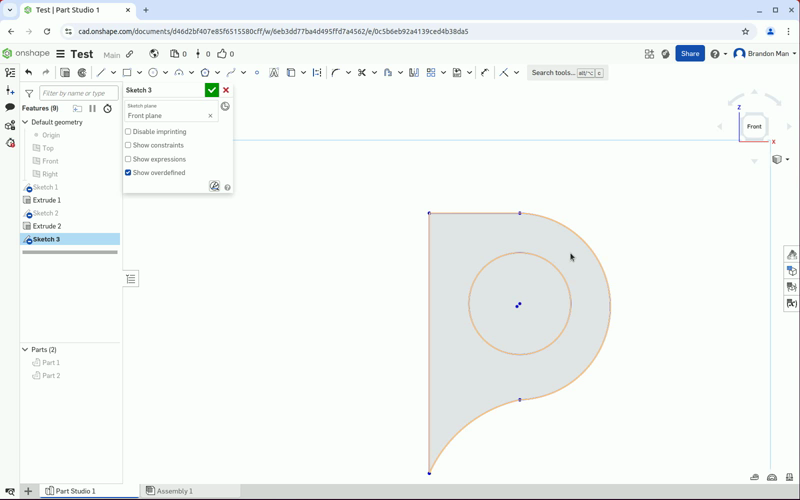
scroll(-6)
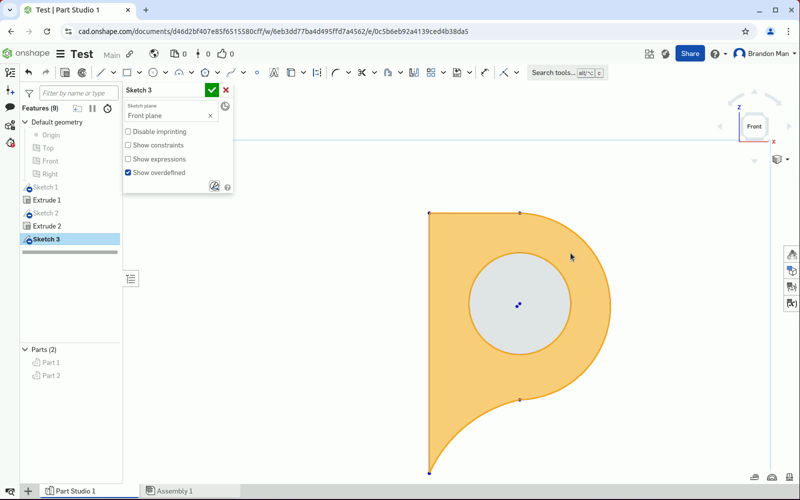
scroll(-6)
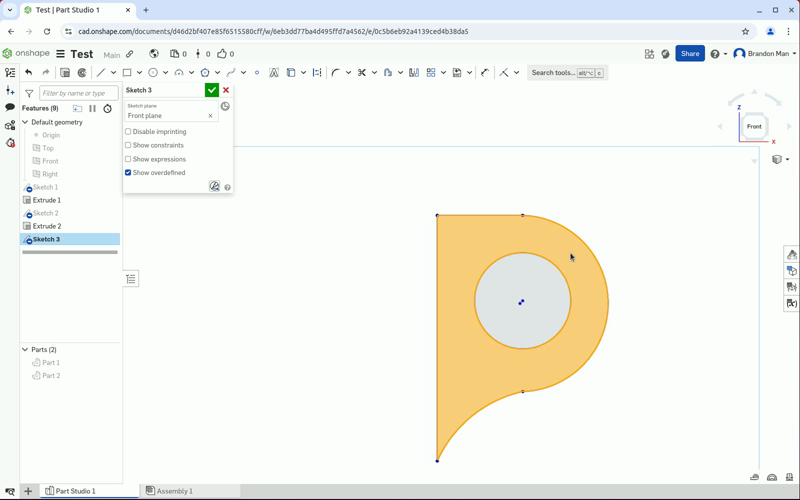
scroll(-6)
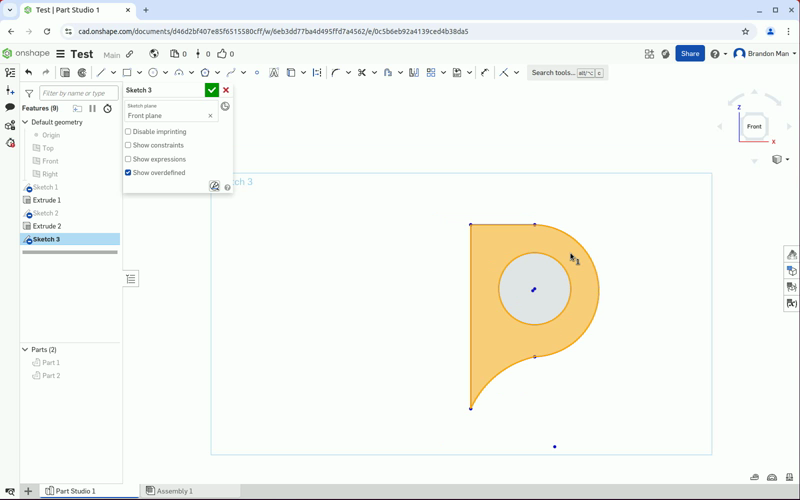
scroll(-6)
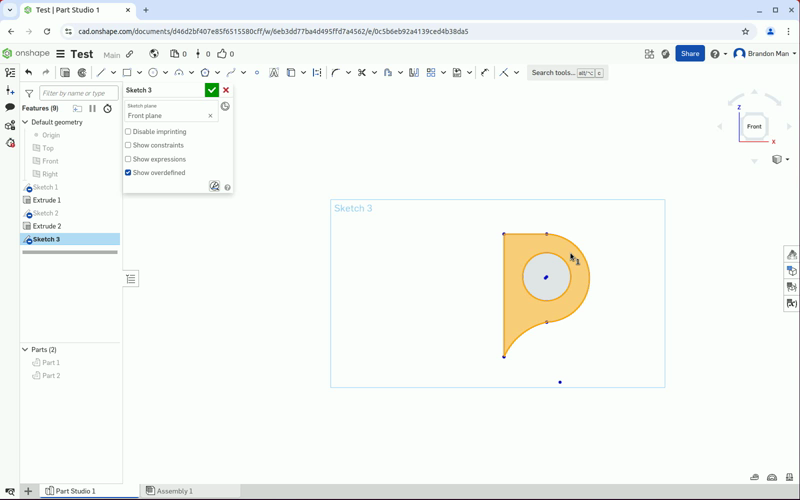
scroll(-6)
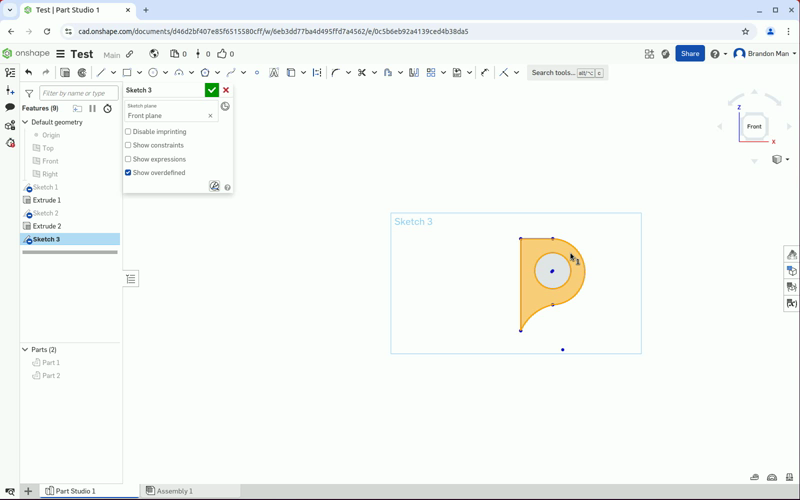
scroll(-6)
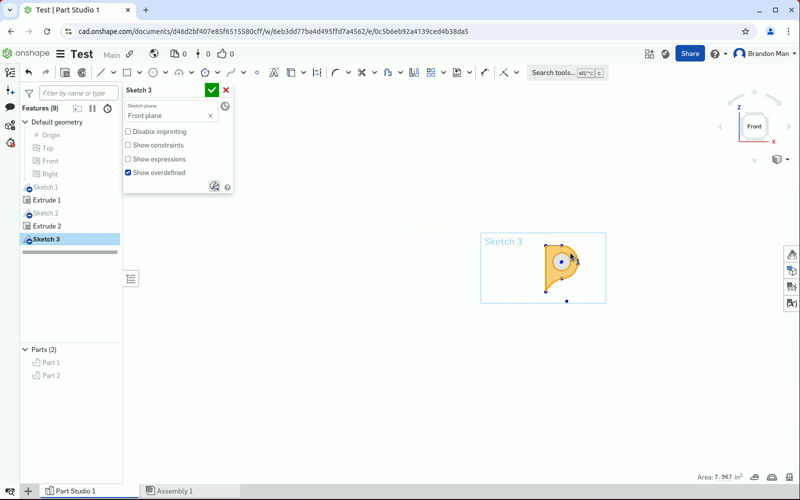
scroll(-6)
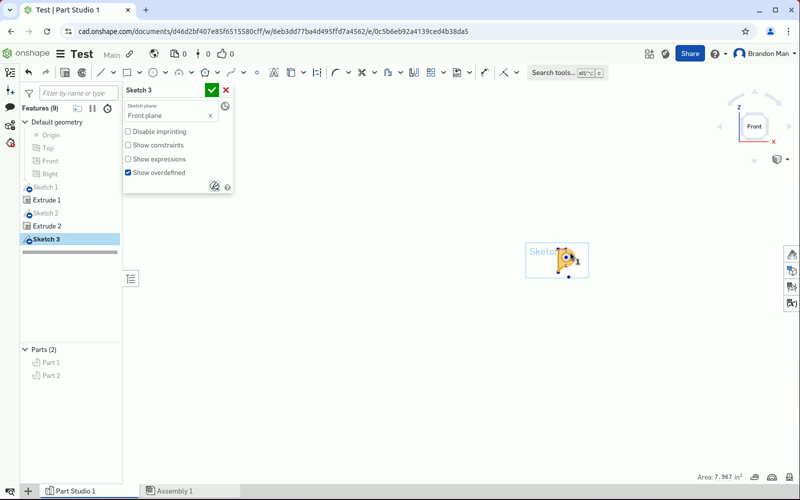
mouse_move(73, 352)
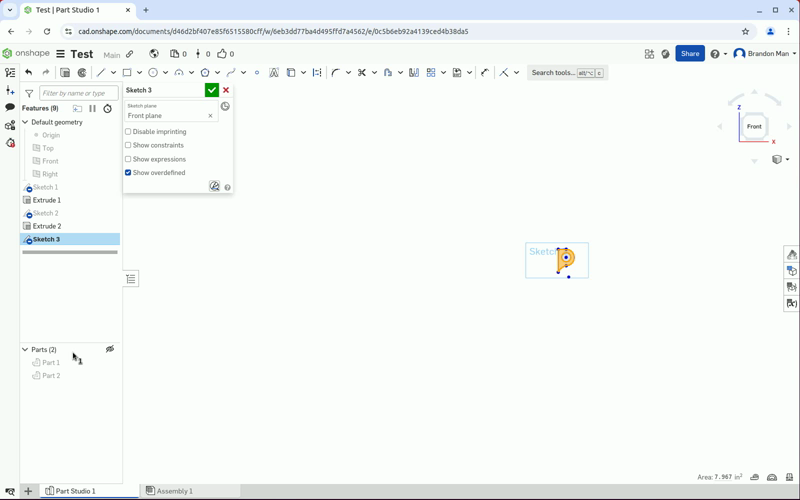
key(shift+y)
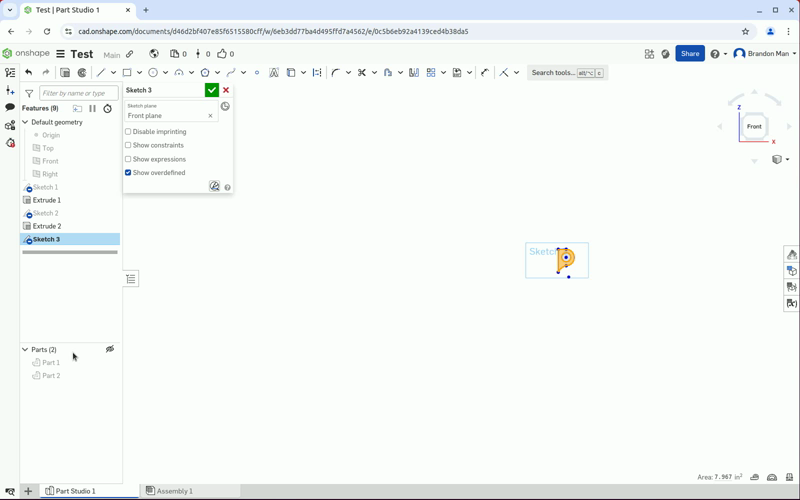
key(shift+e)
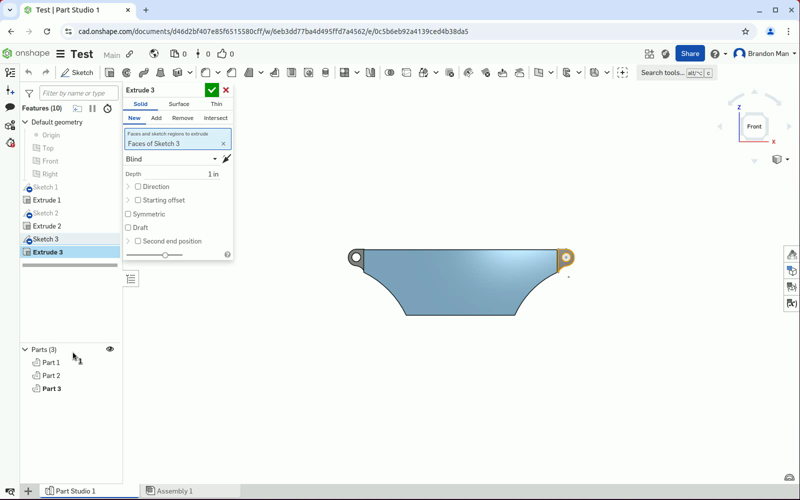
mouse_move(143, 106)
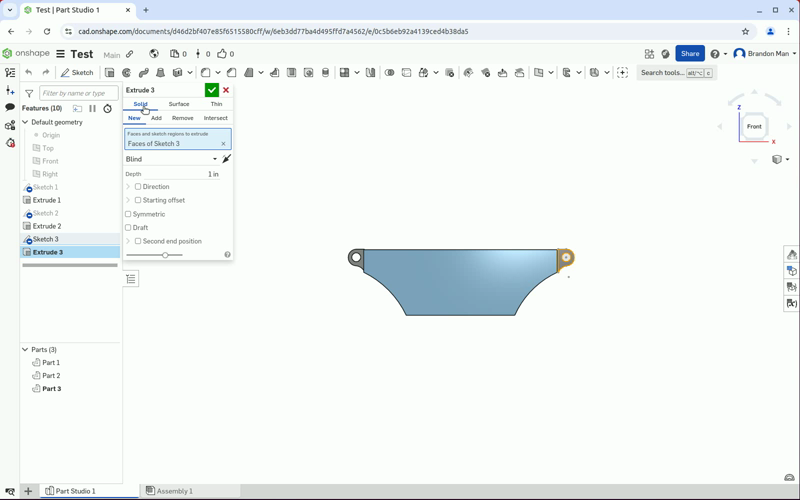
click(143, 106)
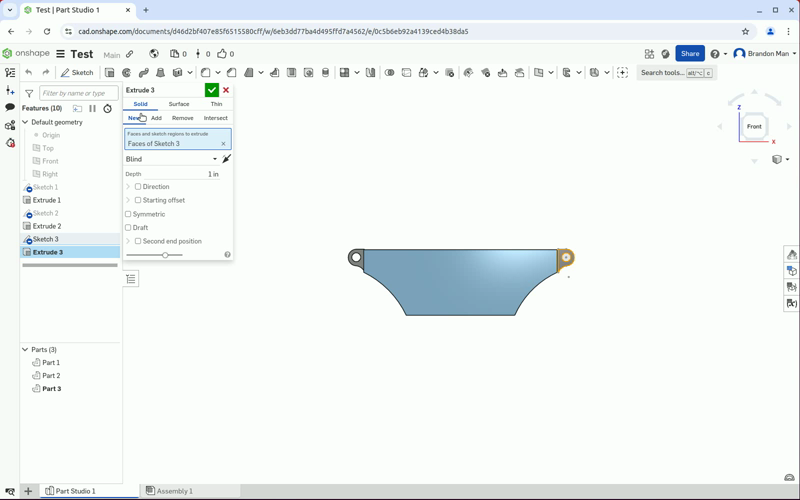
mouse_move(137, 120)
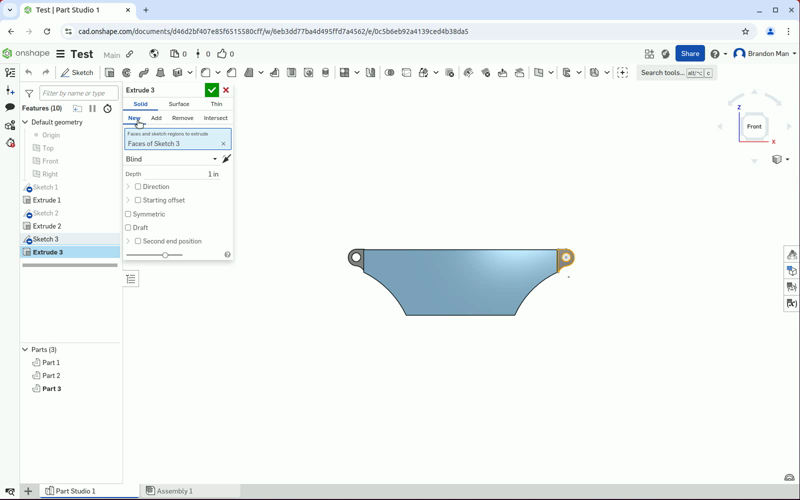
click(137, 120)
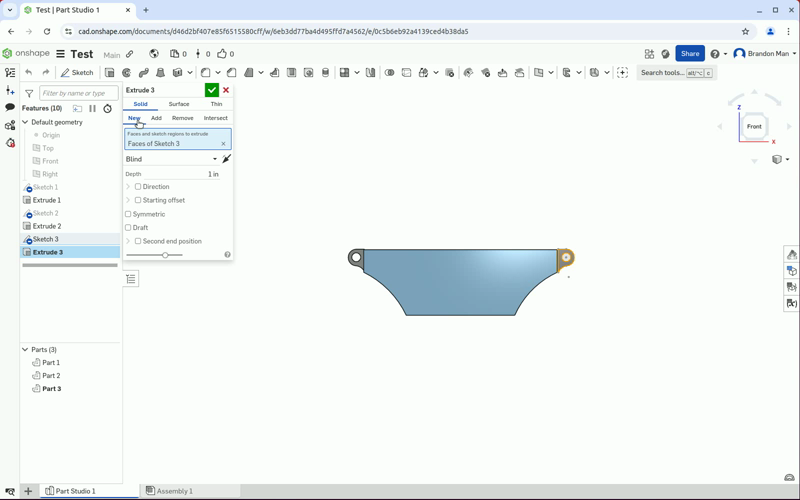
key(tab, 4)
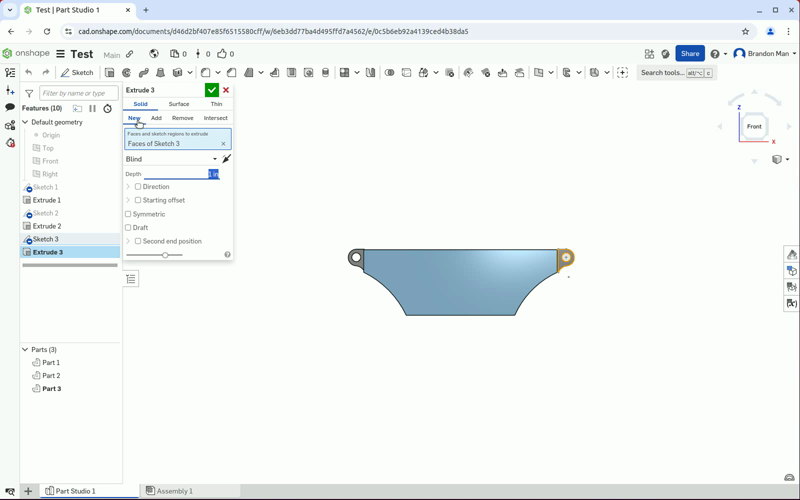
text(2.648)
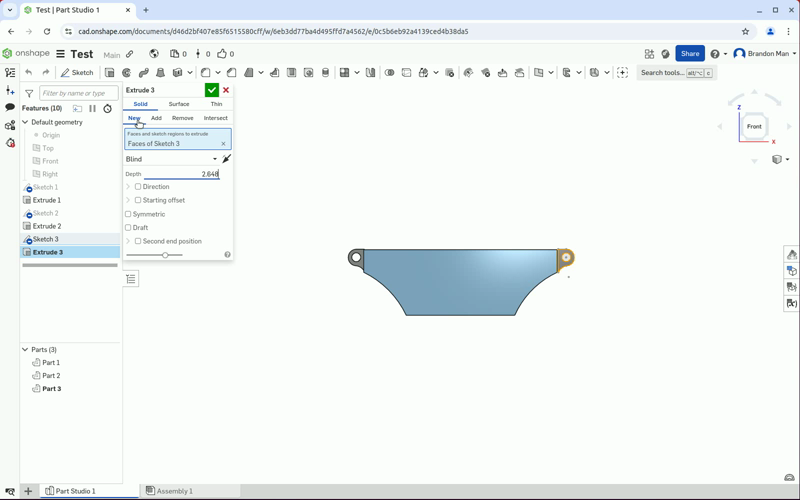
key(tab, 3)
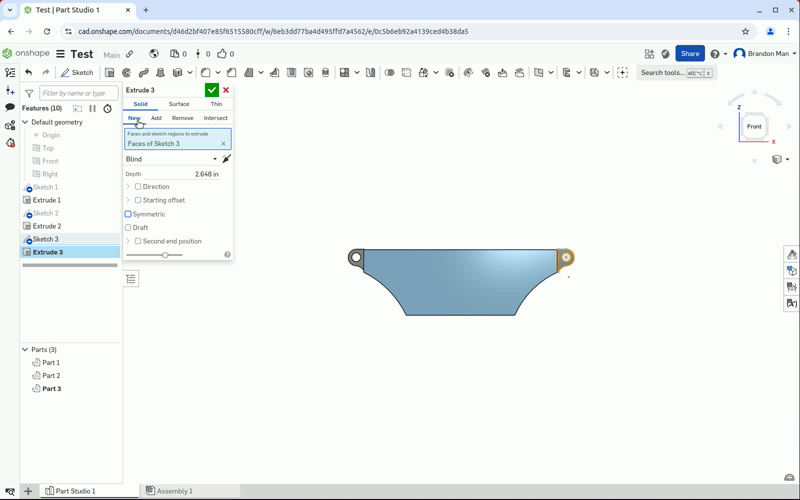
key(tab, 2)
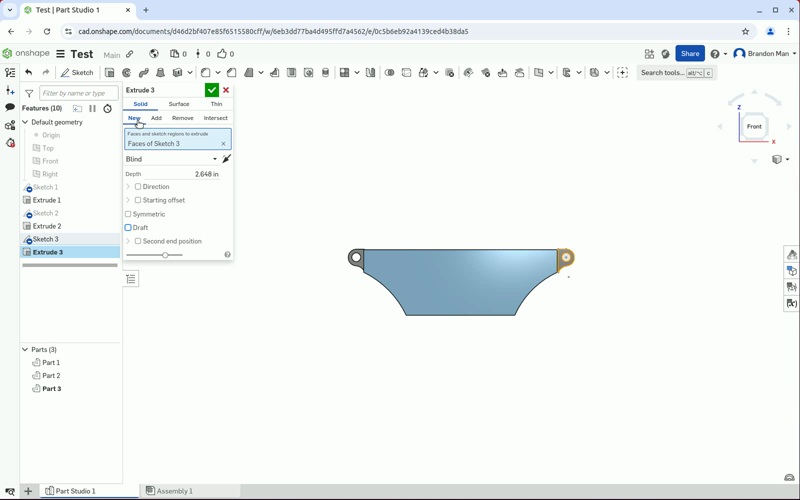
key(space)
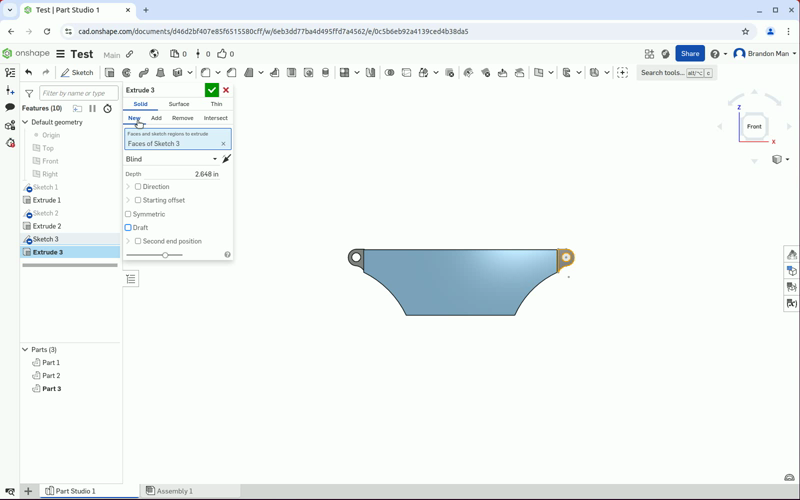
key(tab, 3)
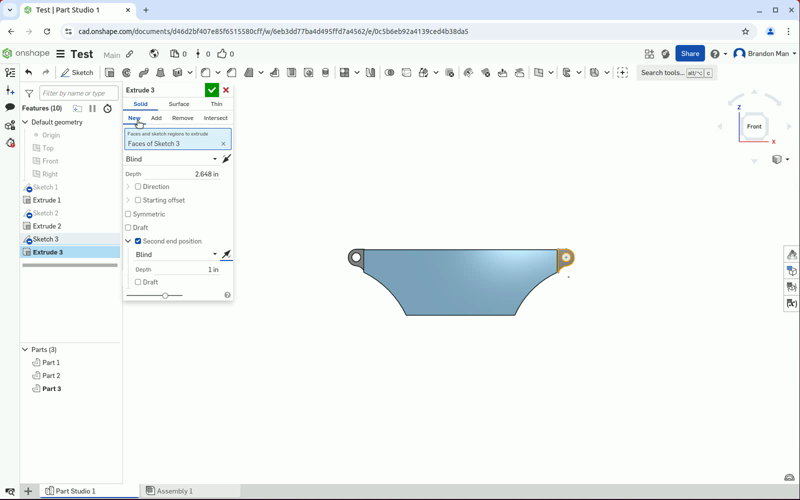
text(2.648)
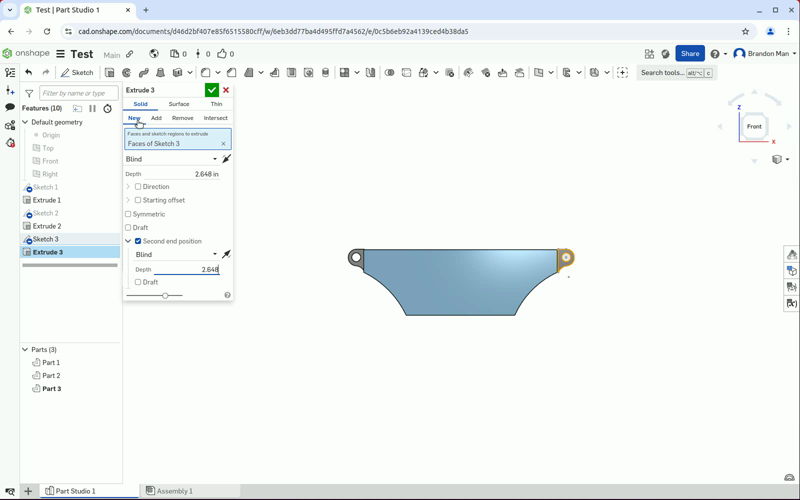
key(enter)
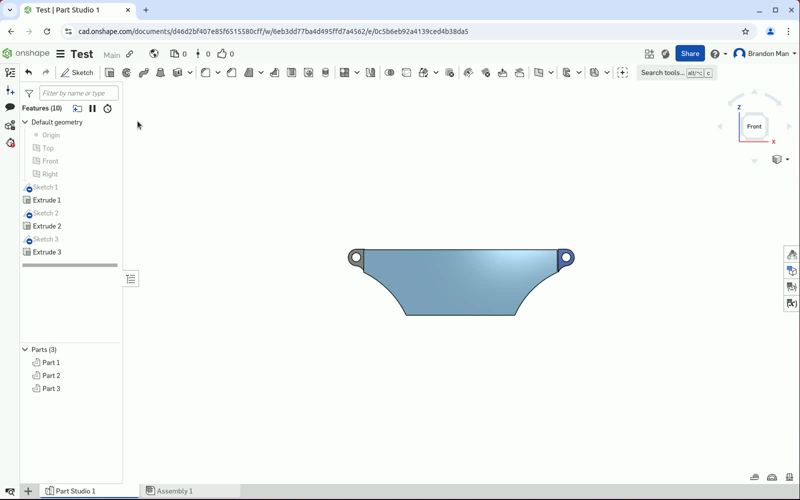
key(shift+h)
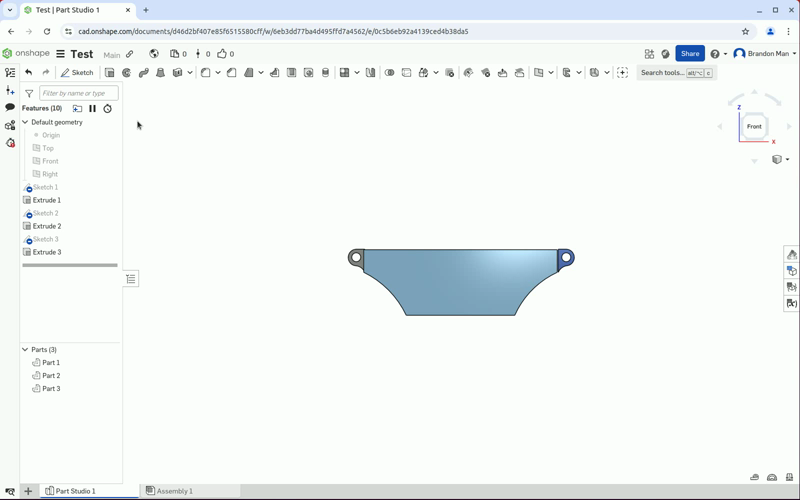
key(shift+h)
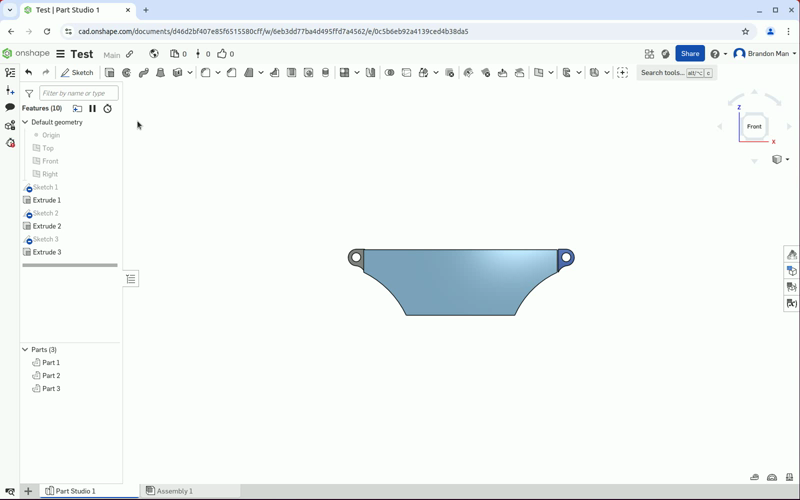
mouse_move(73, 189)
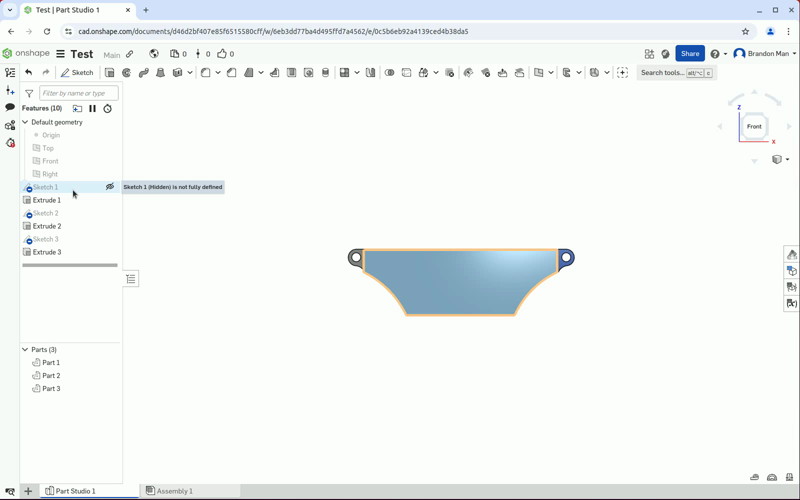
click(73, 189)
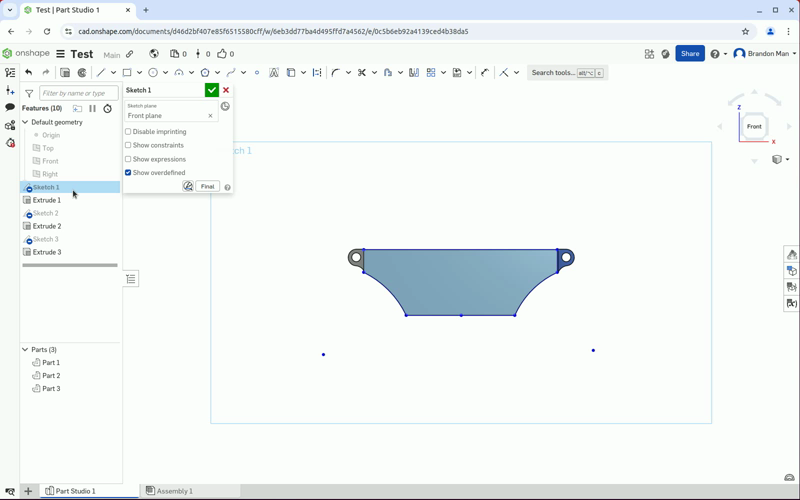
mouse_move(229, 92)
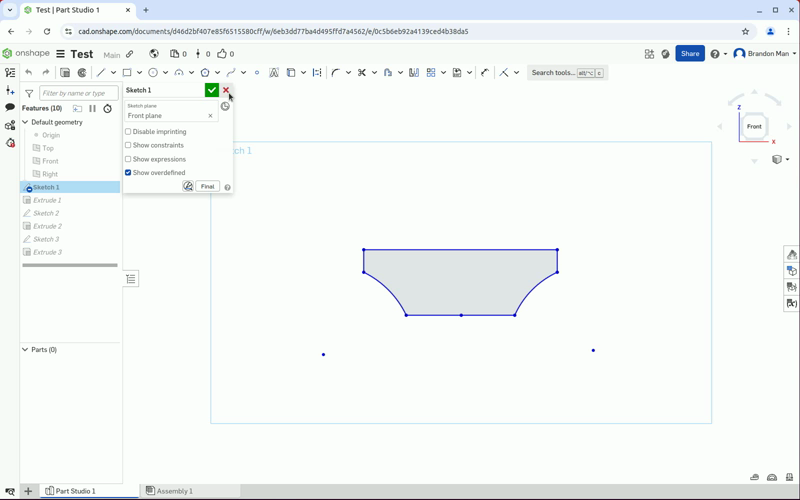
click(229, 92)
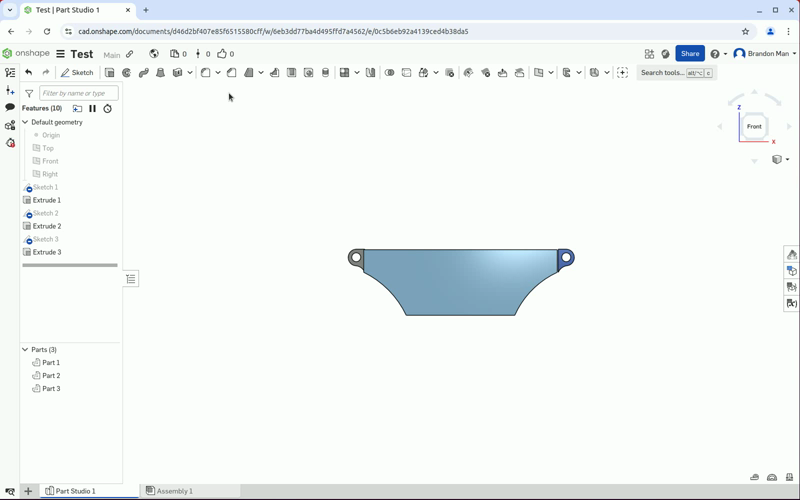
mouse_move(73, 352)
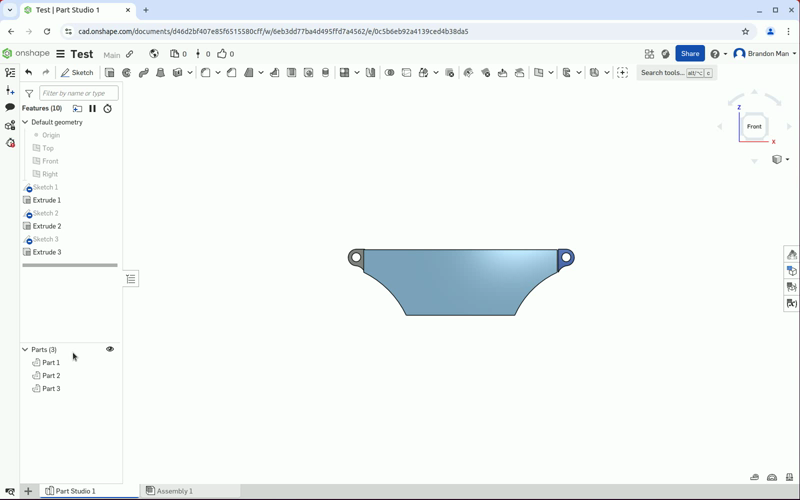
key(y)
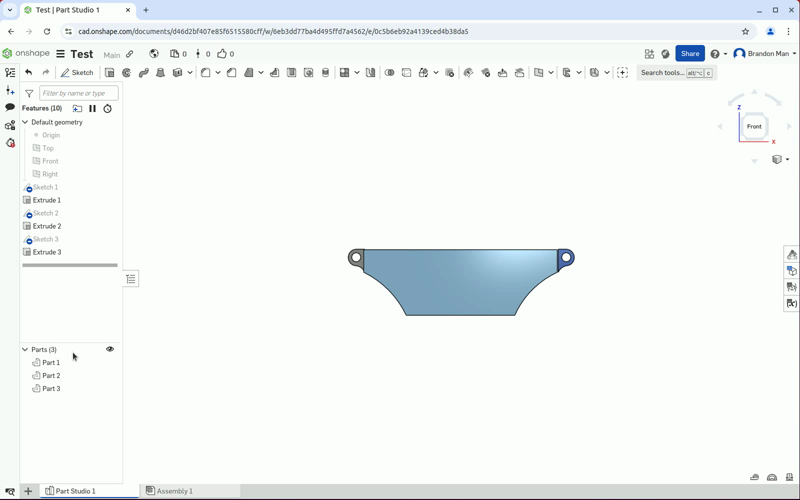
key(shift+p)
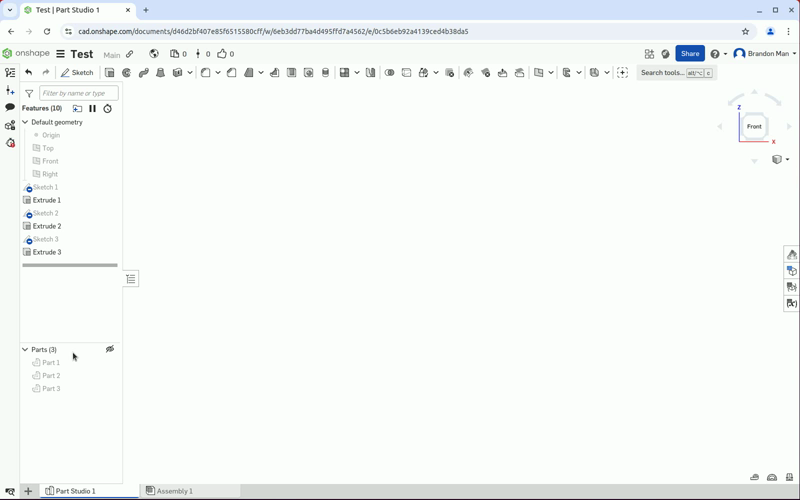
key(space)
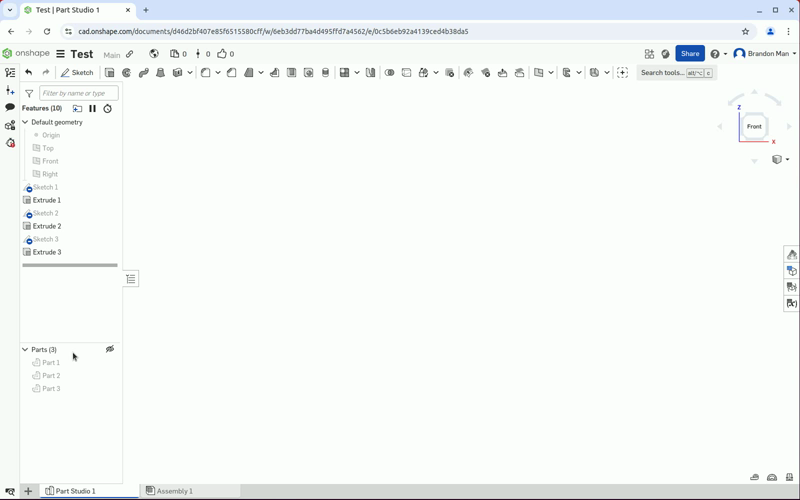
key_down(shift)
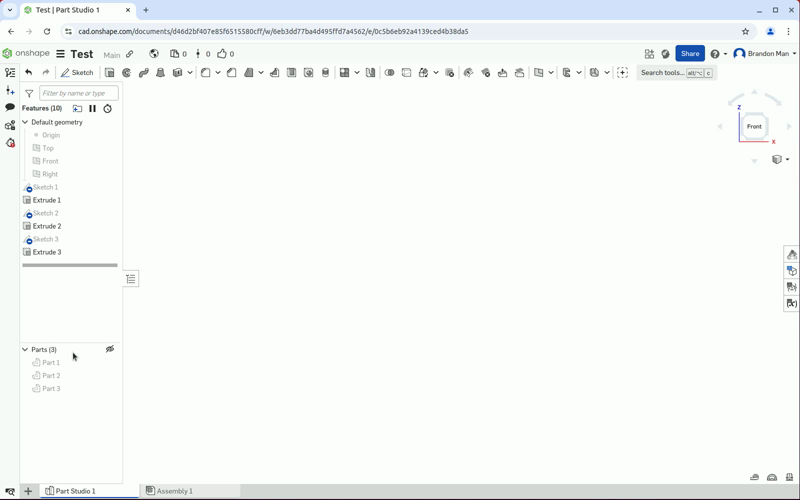
key(down)
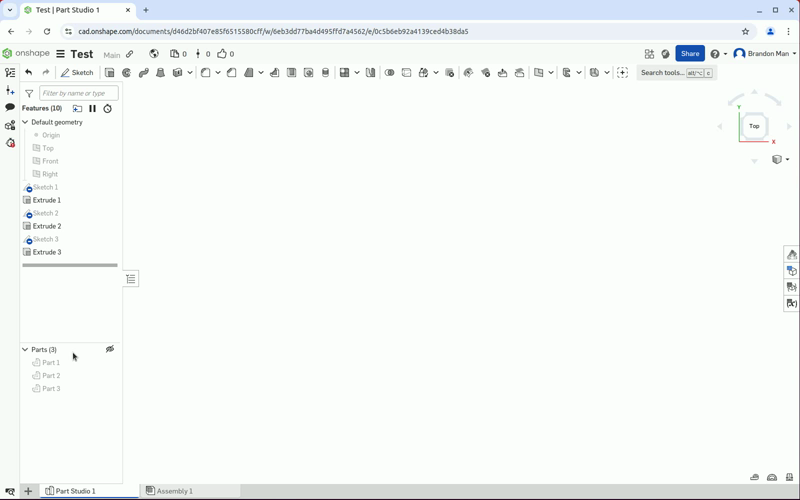
key_up(shift)
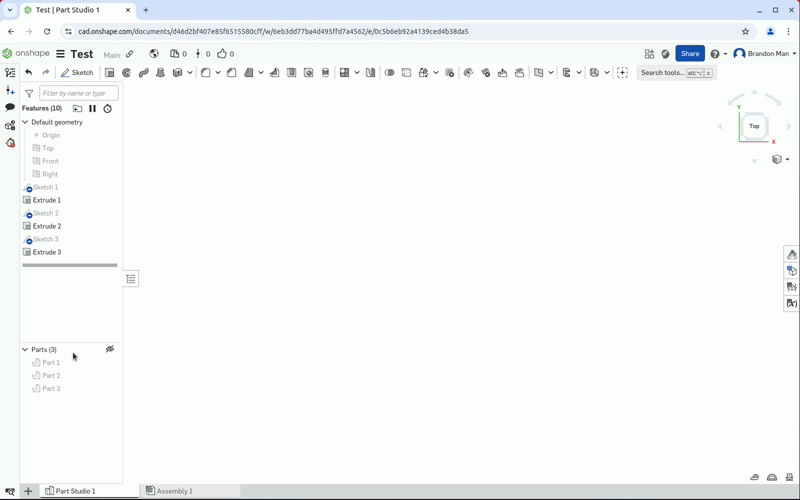
mouse_move(73, 352)
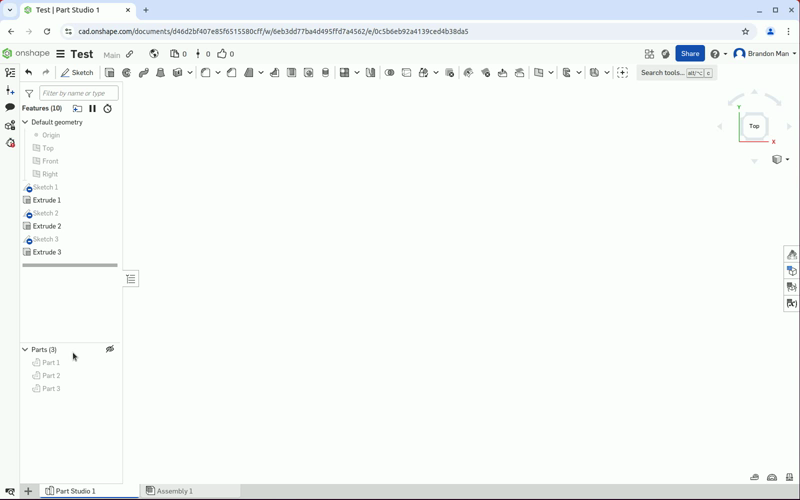
key(shift+y)
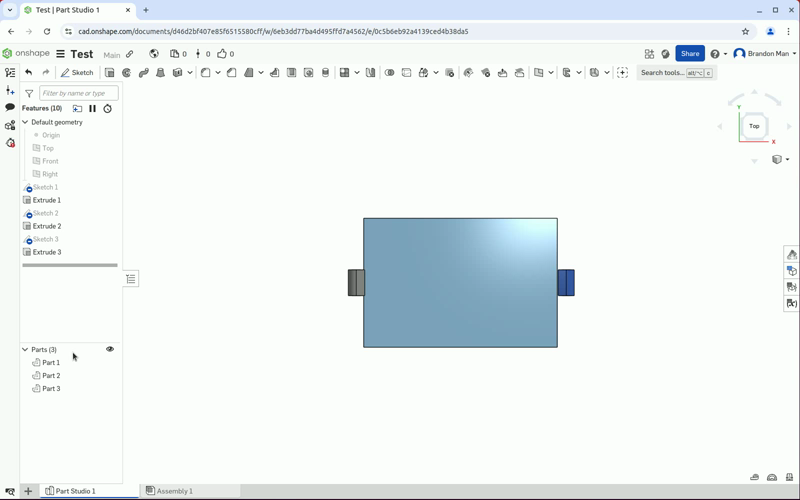
mouse_move(541, 75)
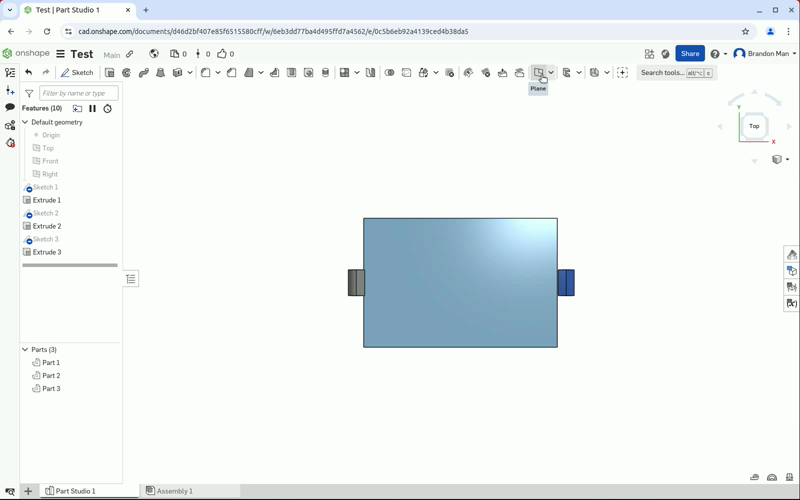
click(541, 75)
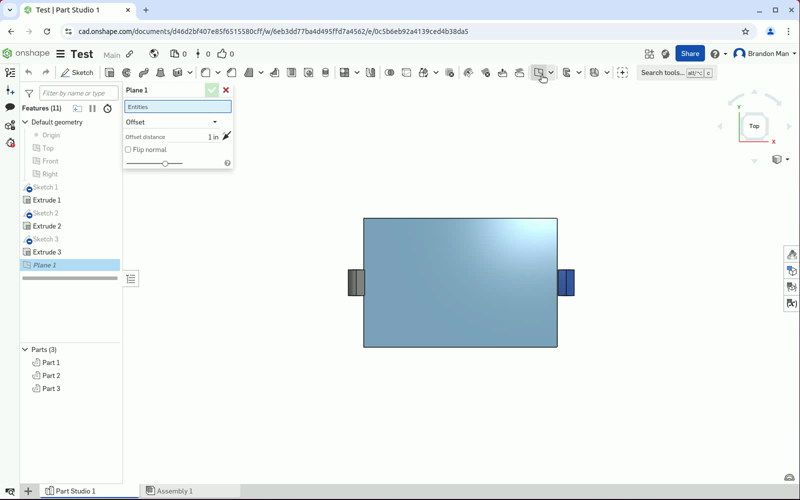
mouse_move(73, 150)
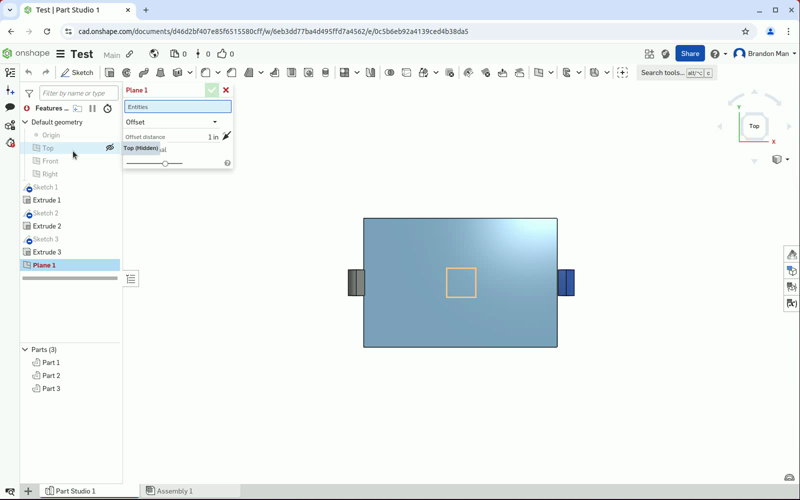
click(73, 150)
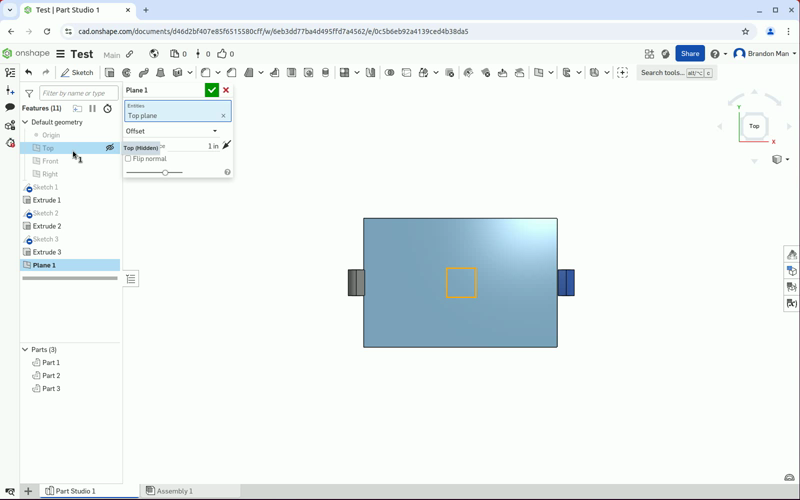
key(tab, 2)
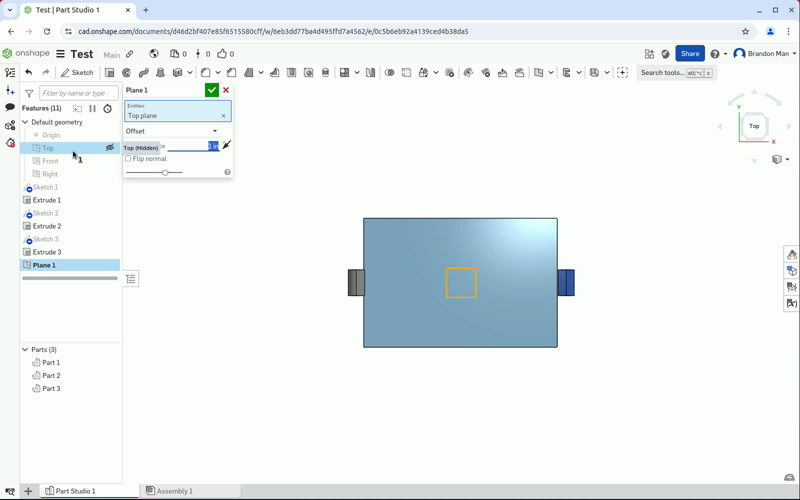
text(6.748)
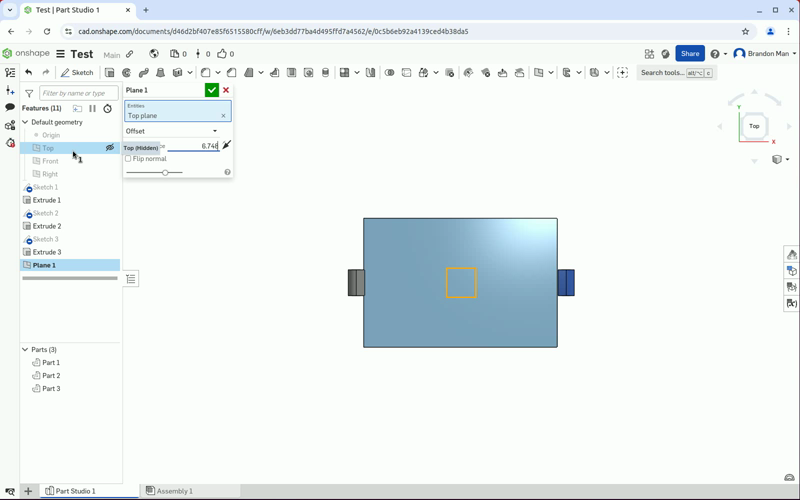
key(enter, 2)
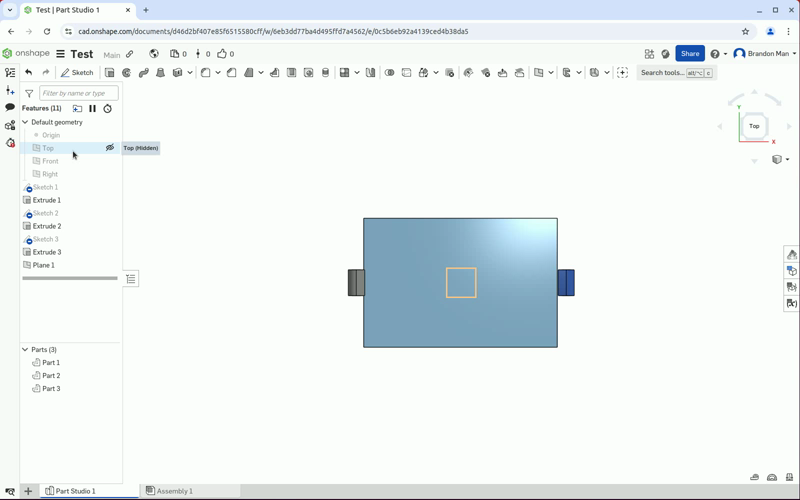
key(shift+s)
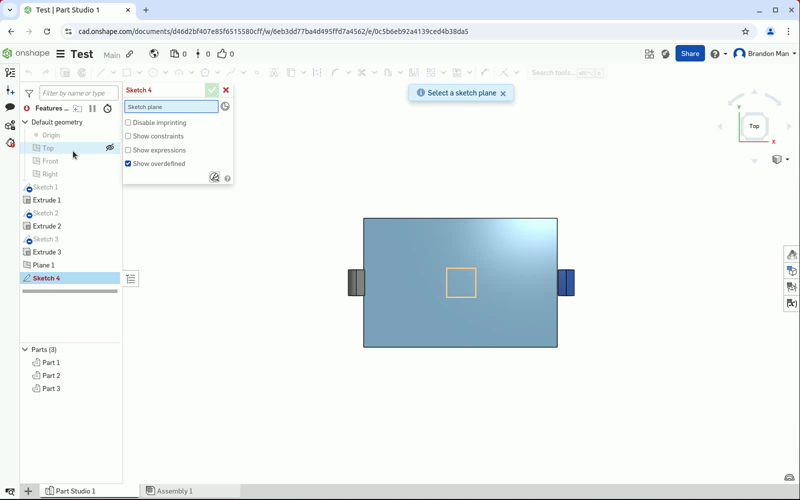
mouse_move(73, 267)
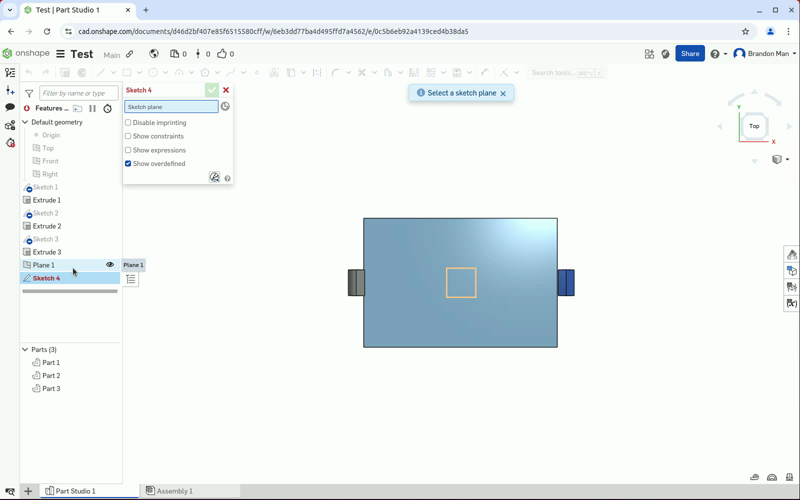
click(73, 267)
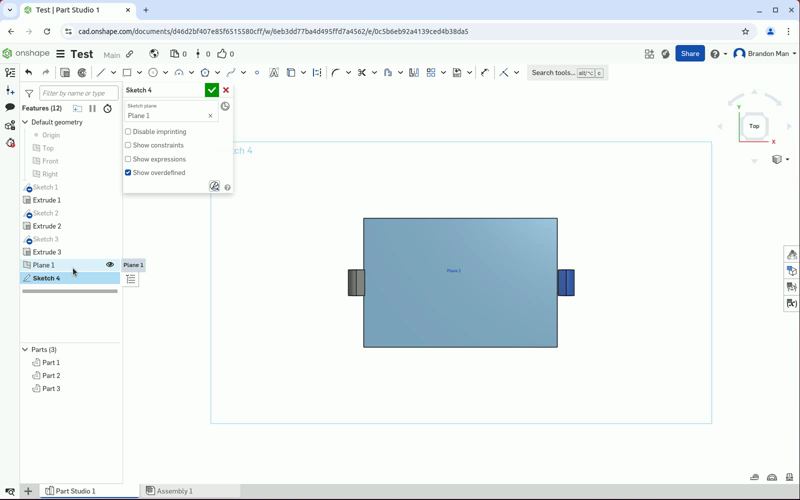
mouse_move(73, 352)
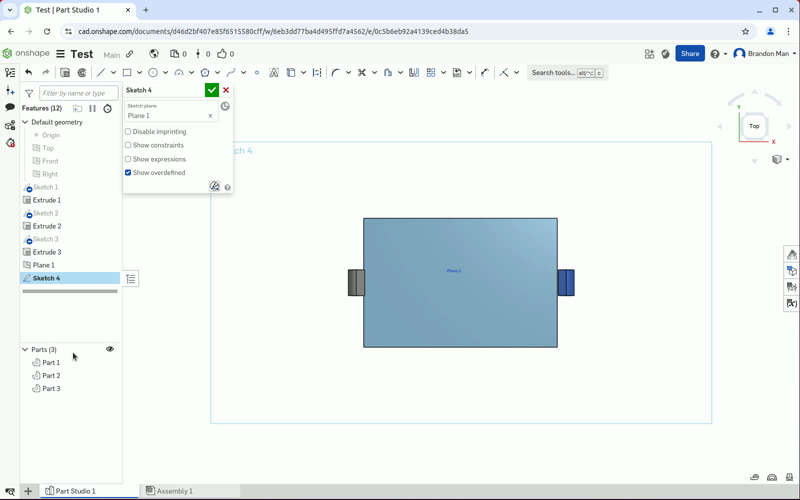
key(y)
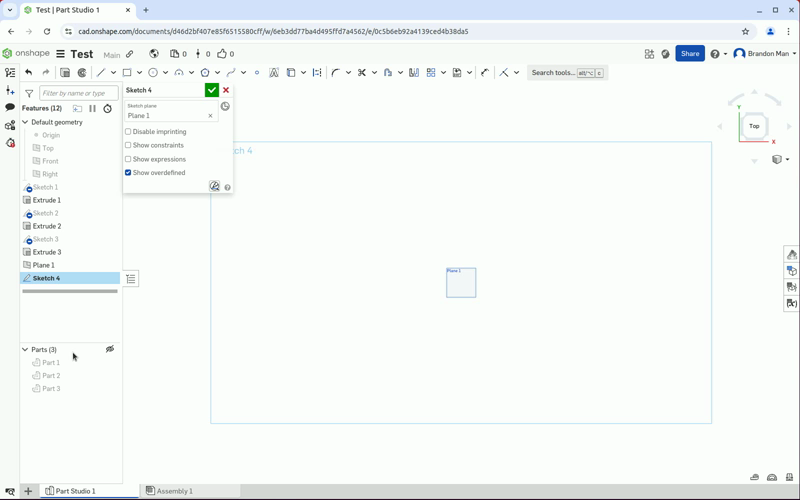
key(l)
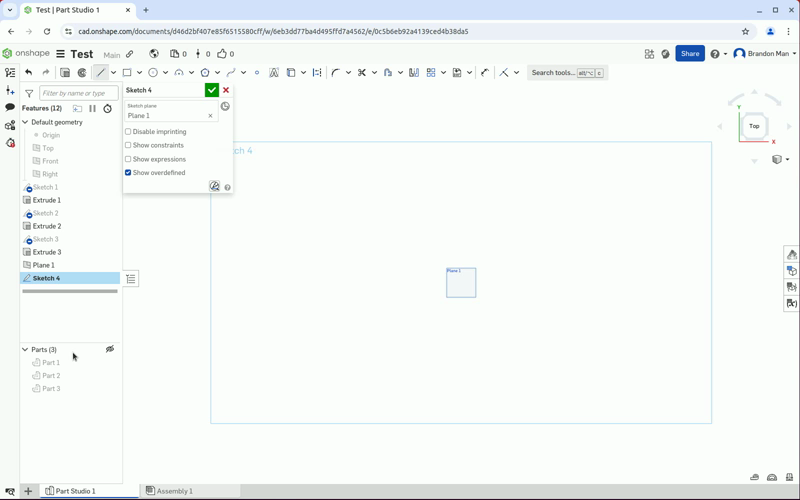
key_down(shift)
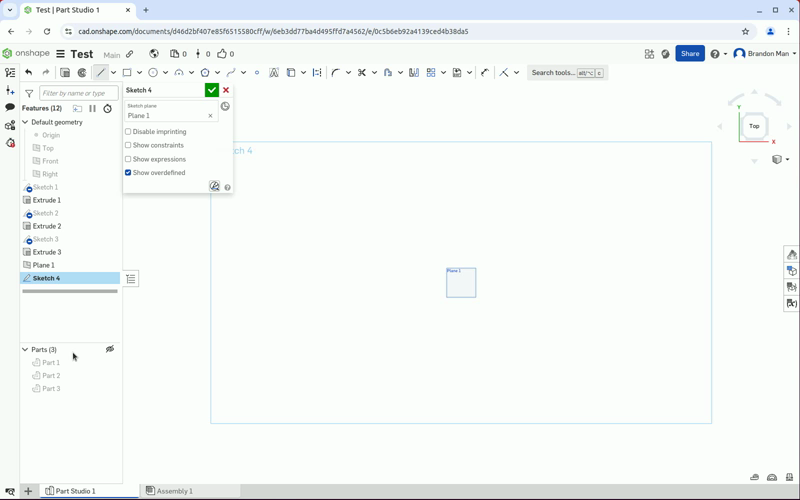
mouse_move(368, 342)
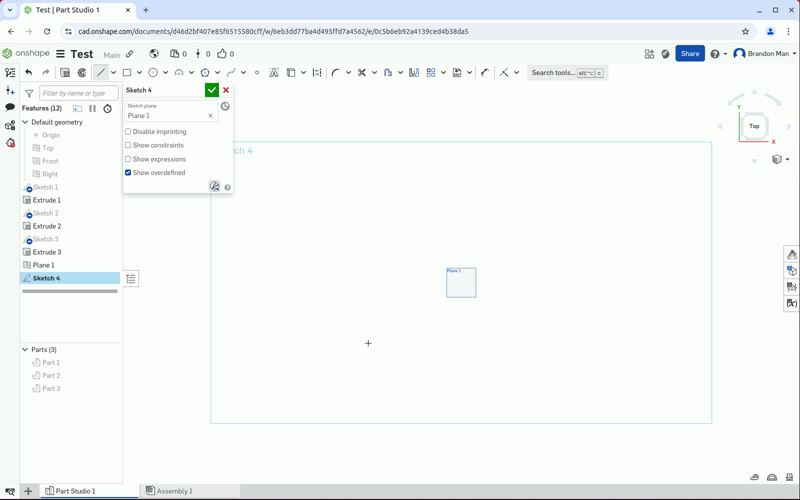
click(368, 342)
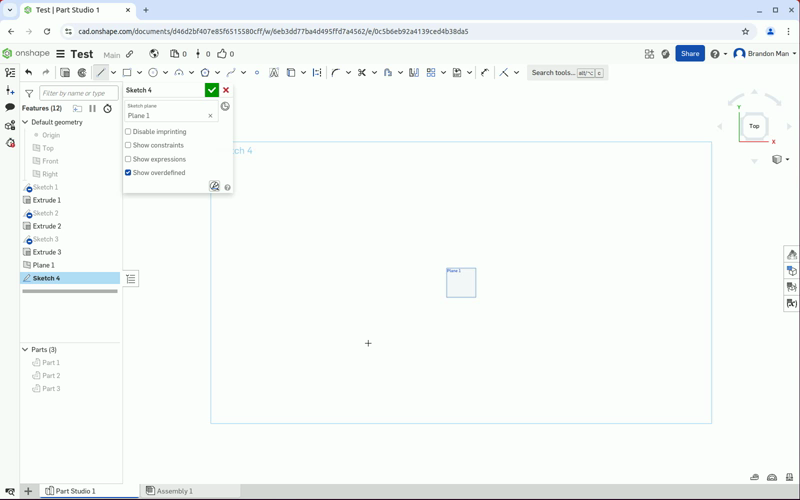
key_up(shift)
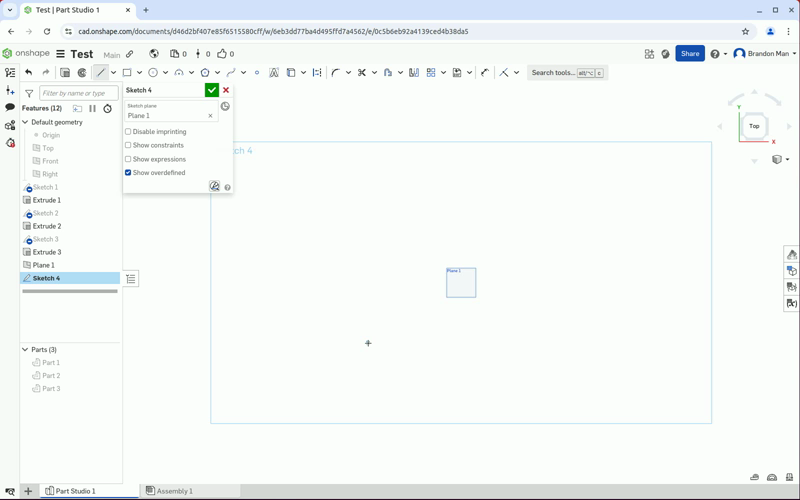
key_down(shift)
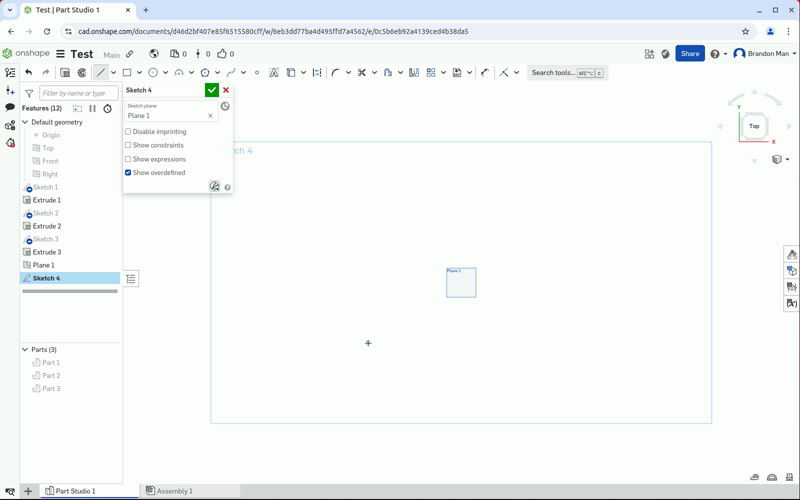
mouse_move(552, 342)
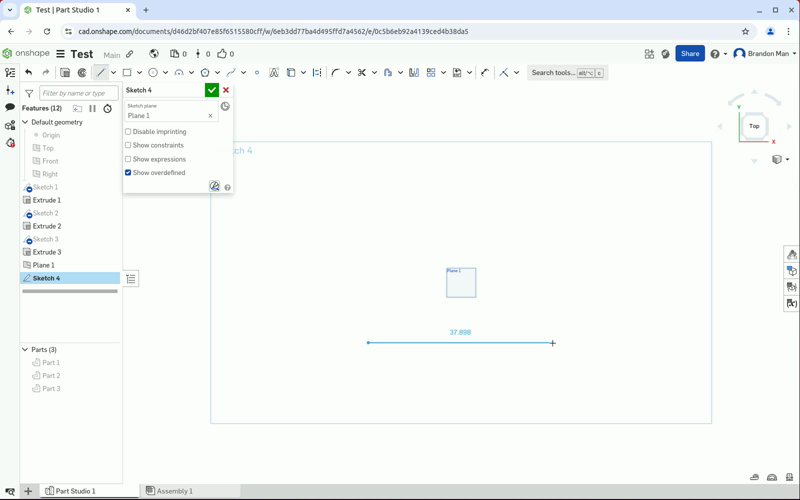
click(552, 342)
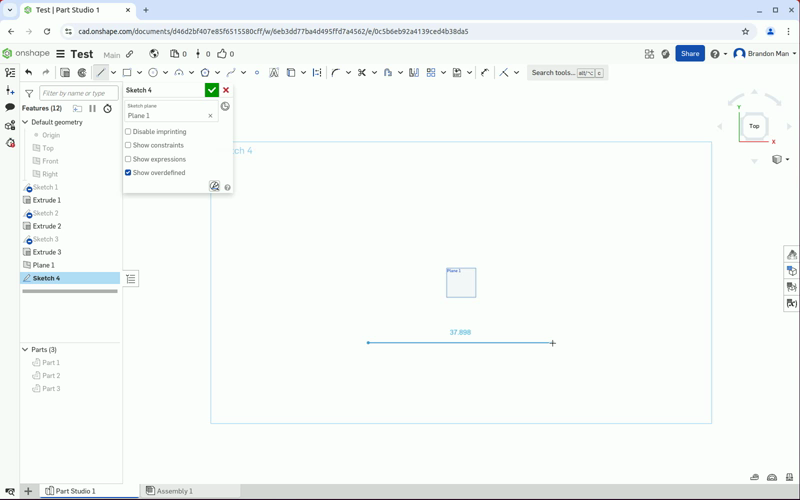
key_up(shift)
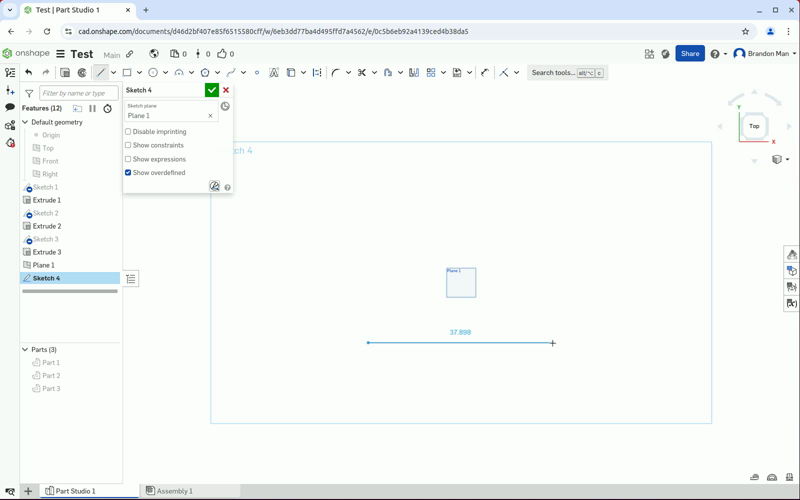
key_down(shift)
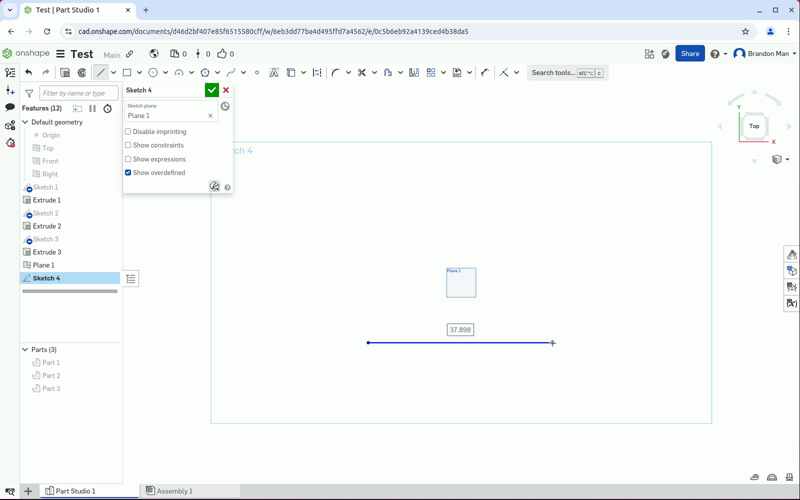
mouse_move(552, 224)
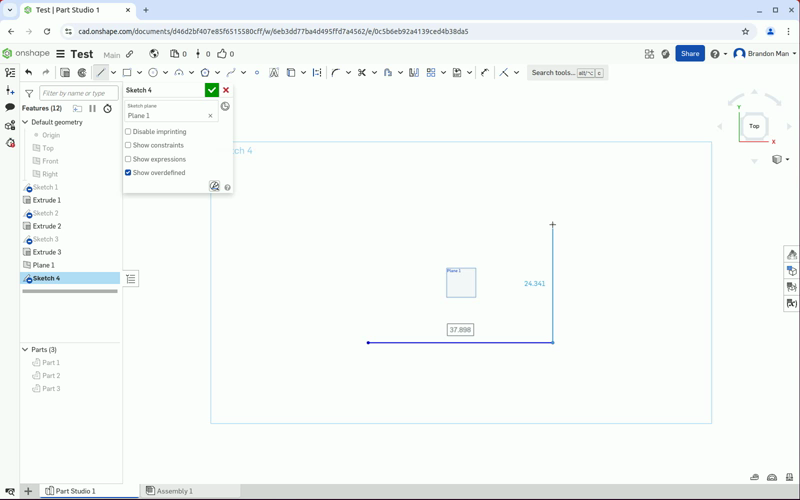
click(552, 224)
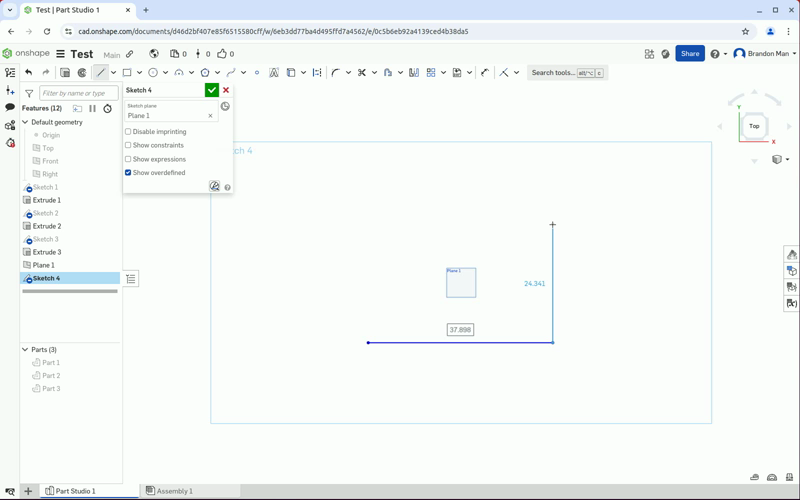
key_up(shift)
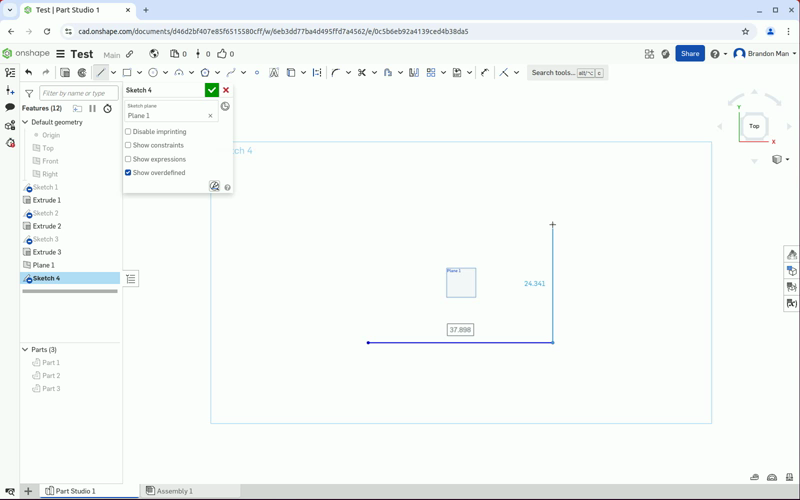
key_down(shift)
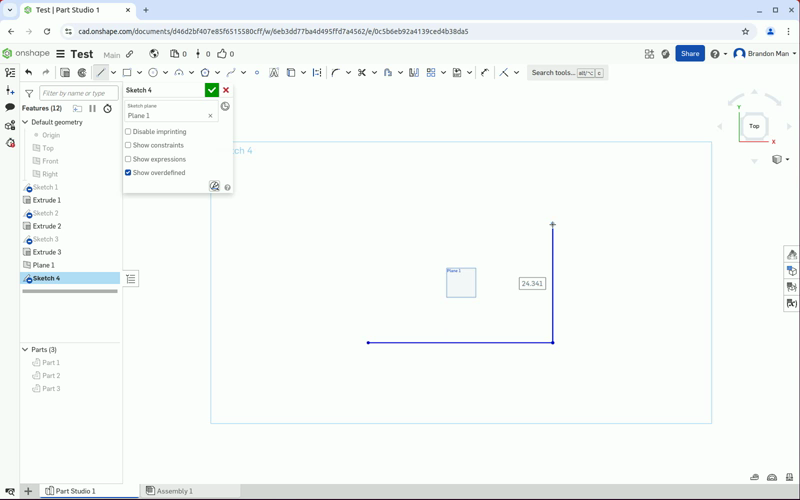
mouse_move(368, 224)
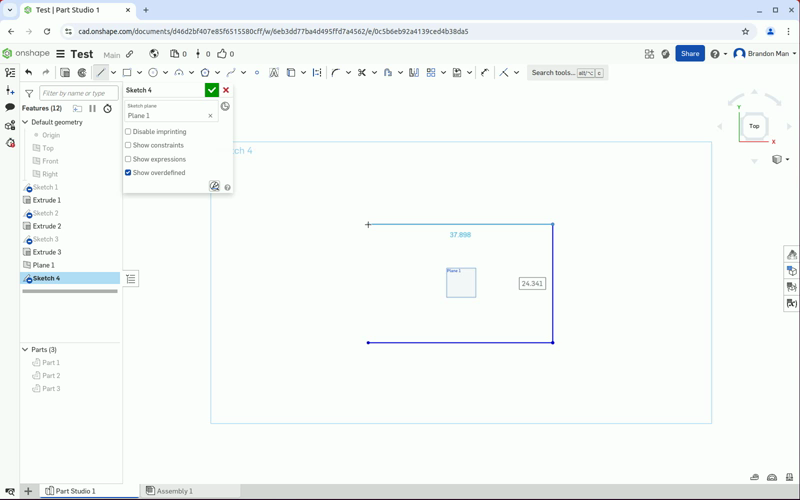
click(368, 224)
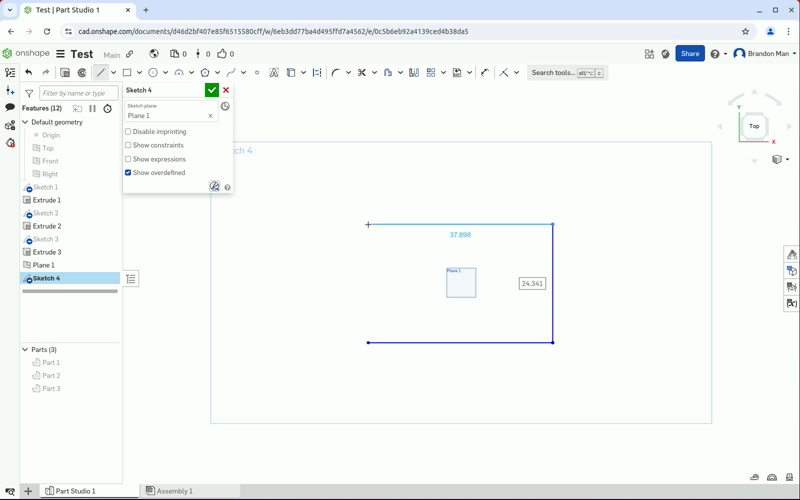
key_up(shift)
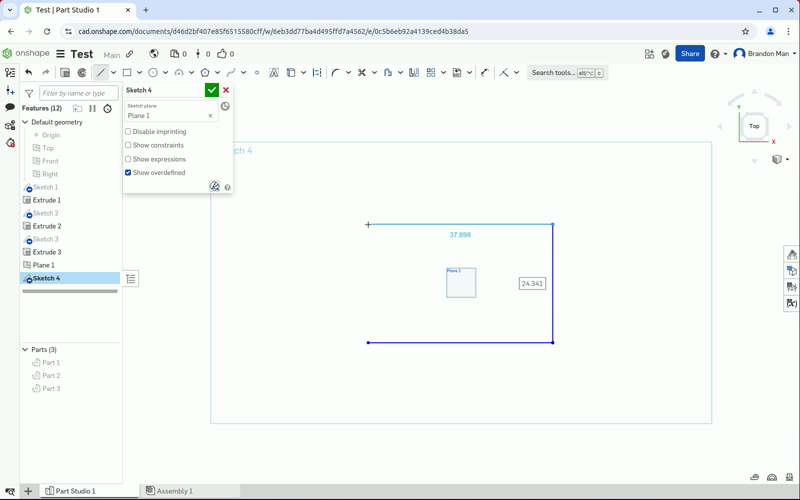
key_down(shift)
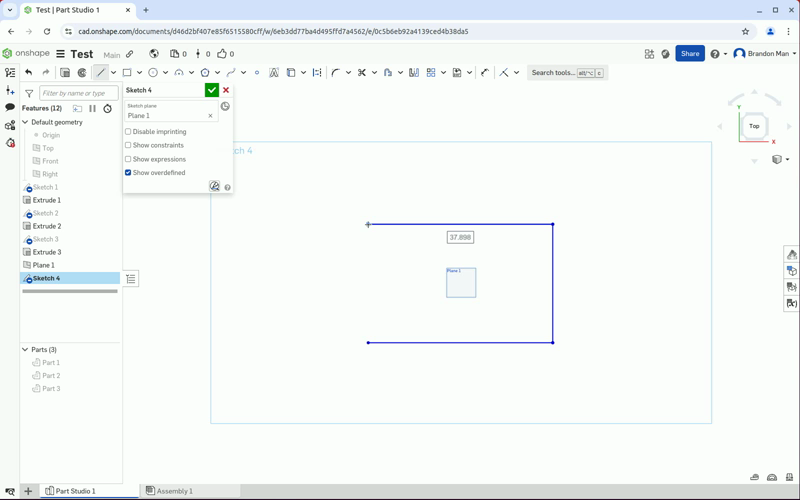
mouse_move(368, 342)
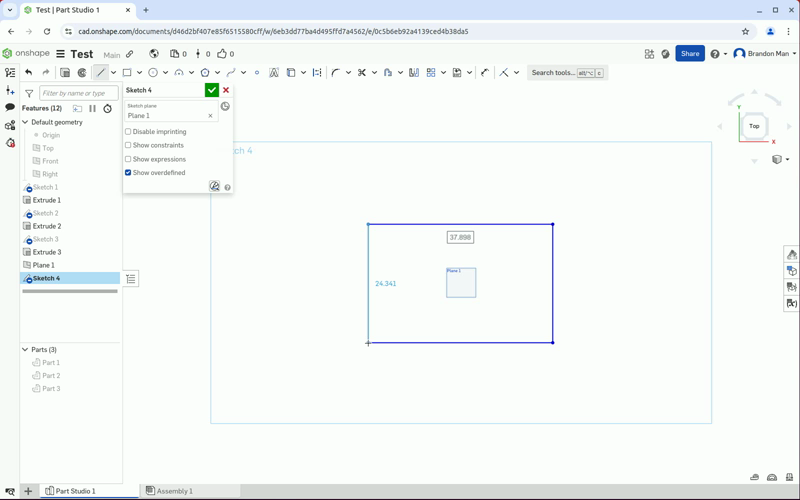
key_up(shift)
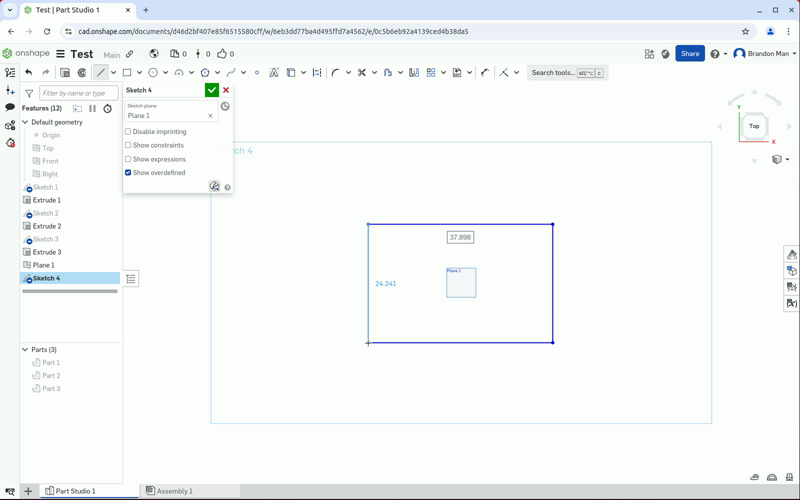
click(368, 342)
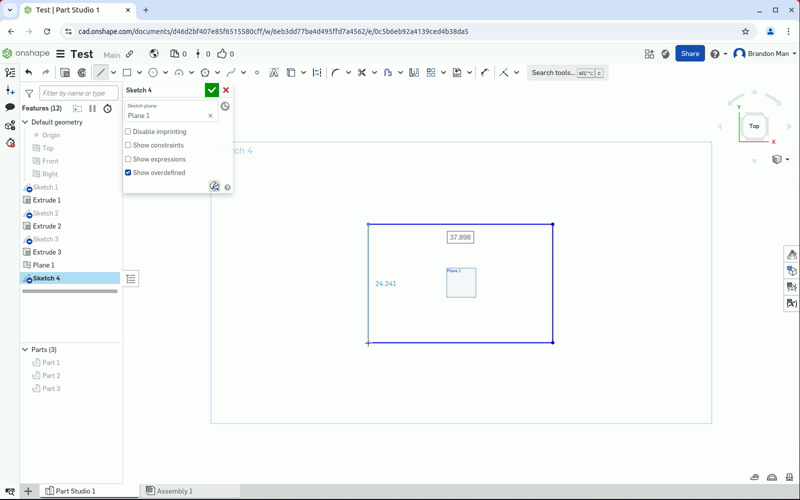
key(esc)
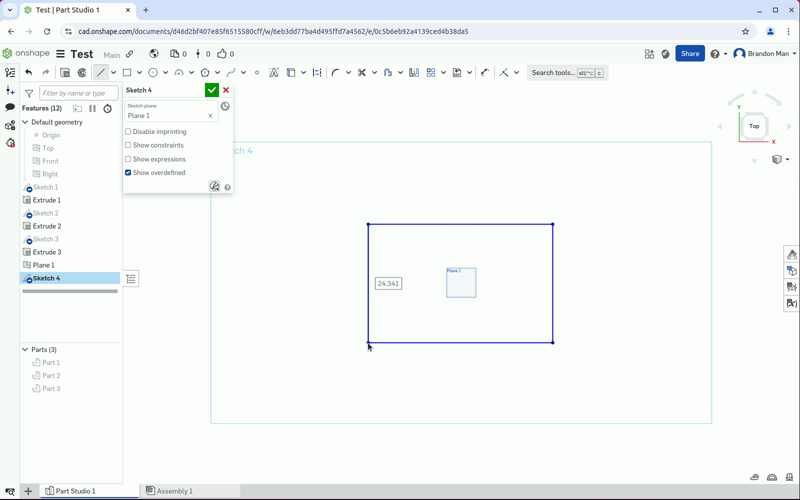
mouse_move(478, 286)
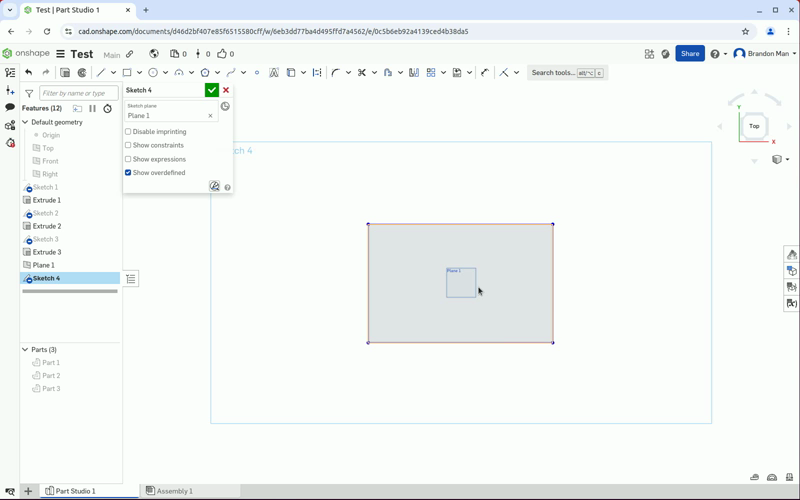
click(478, 286)
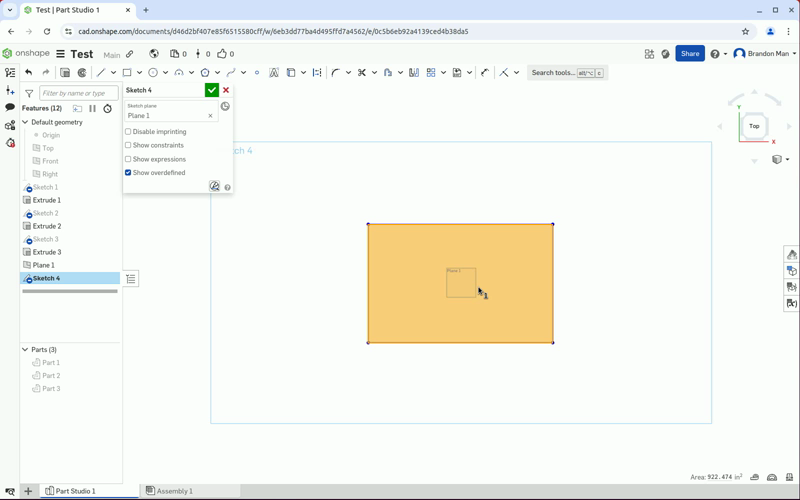
mouse_move(73, 352)
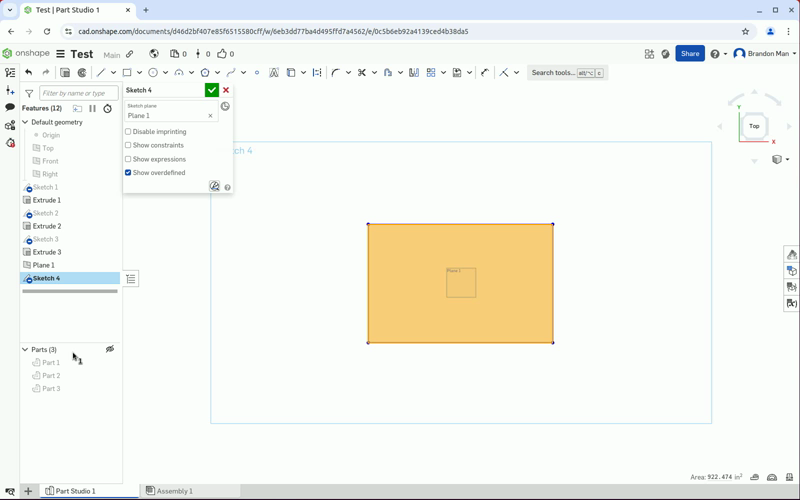
key(shift+y)
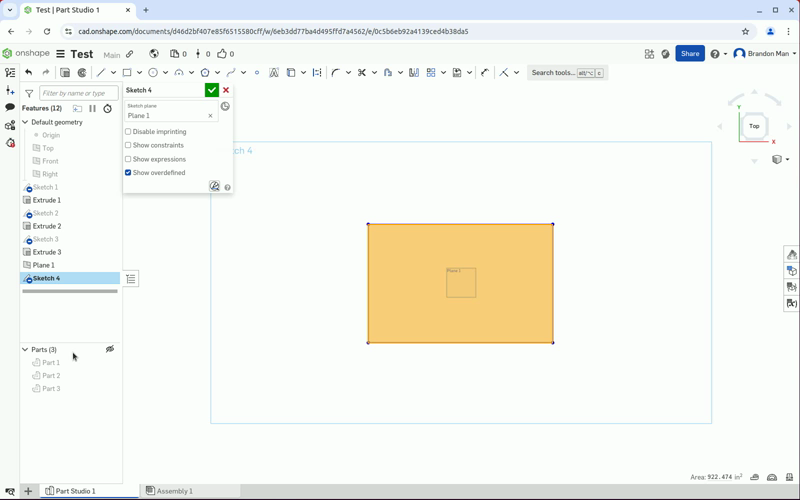
key(shift+e)
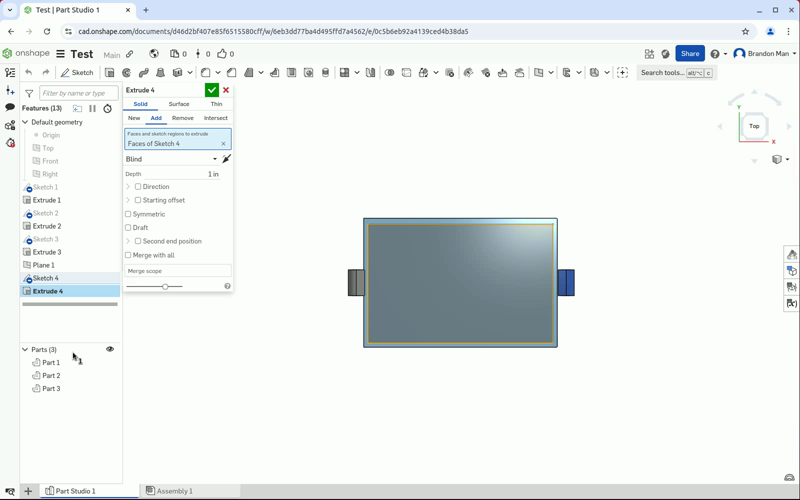
mouse_move(143, 106)
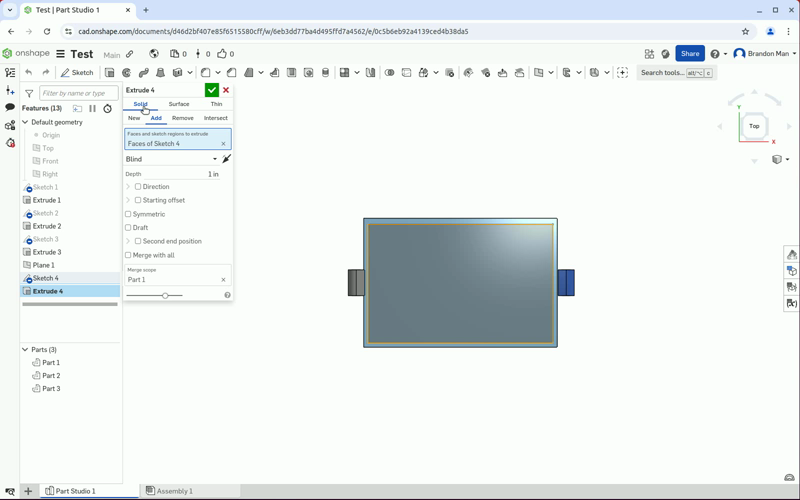
click(143, 106)
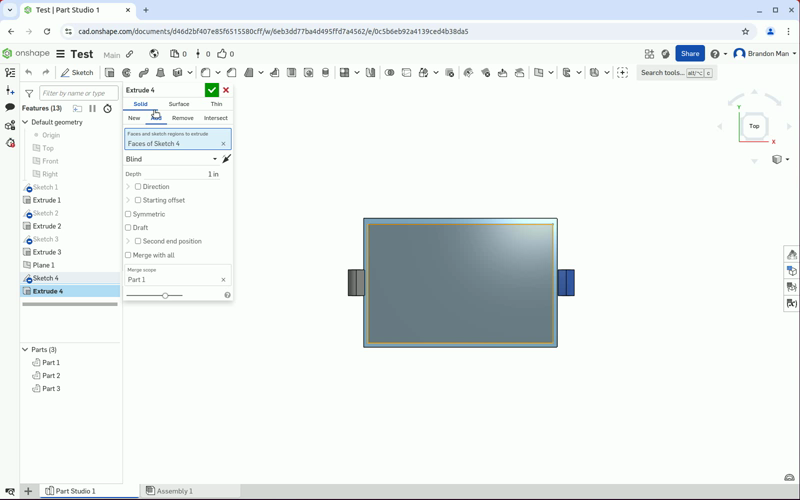
mouse_move(186, 120)
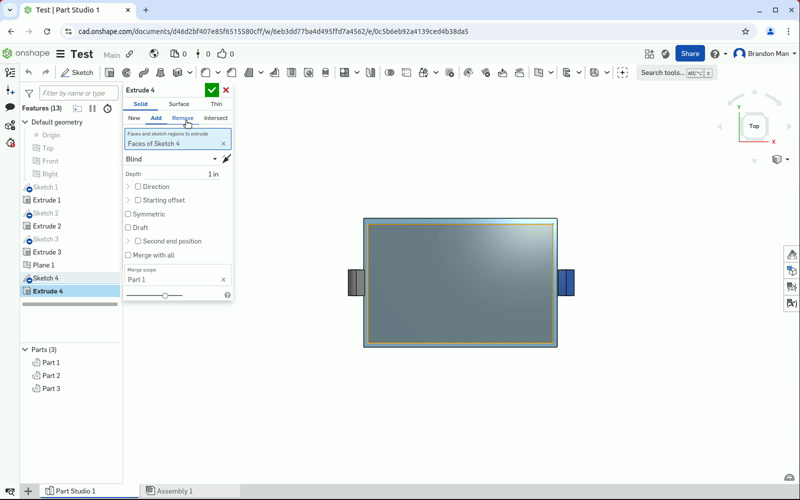
click(186, 120)
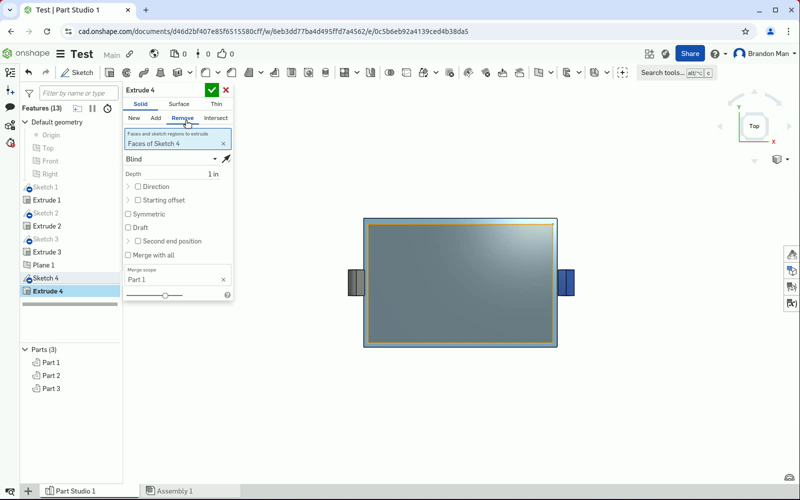
key(tab, 4)
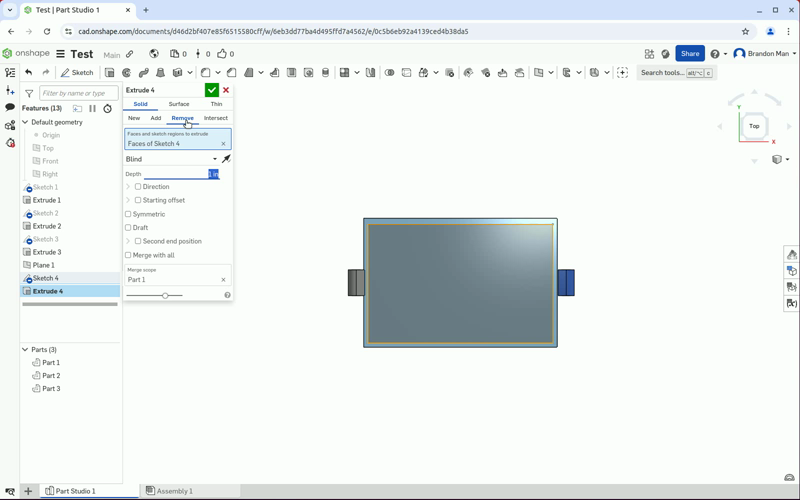
text(4.574)
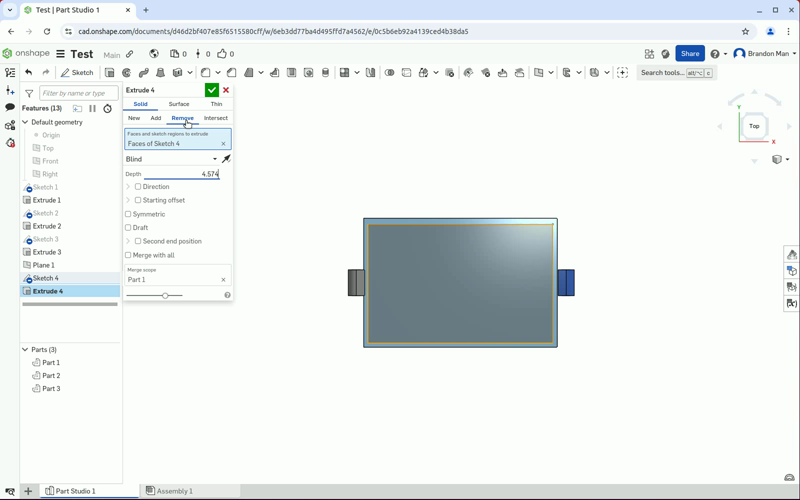
key(tab, 6)
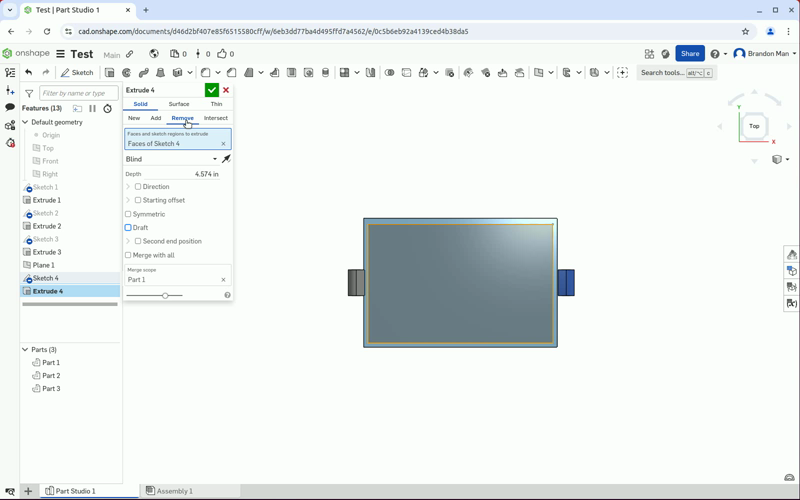
key(space)
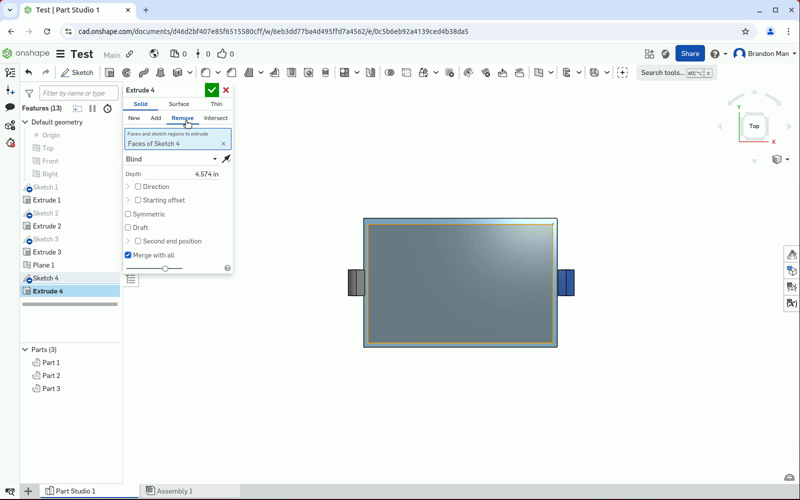
key(enter)
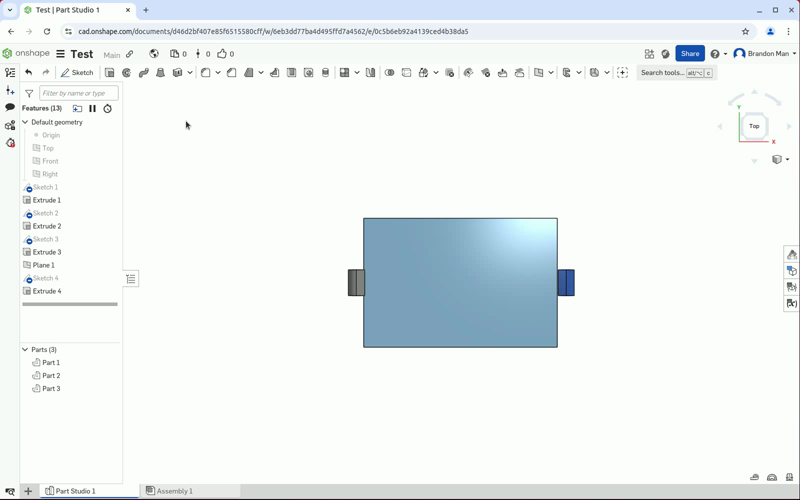
key(shift+h)
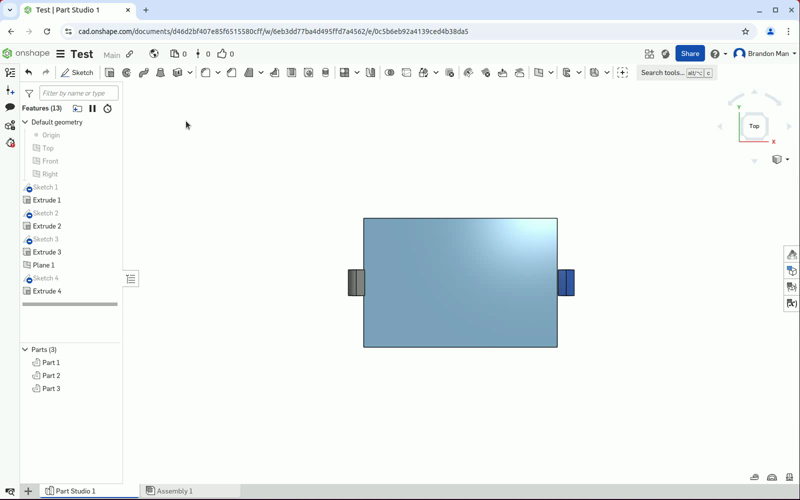
key(shift+h)
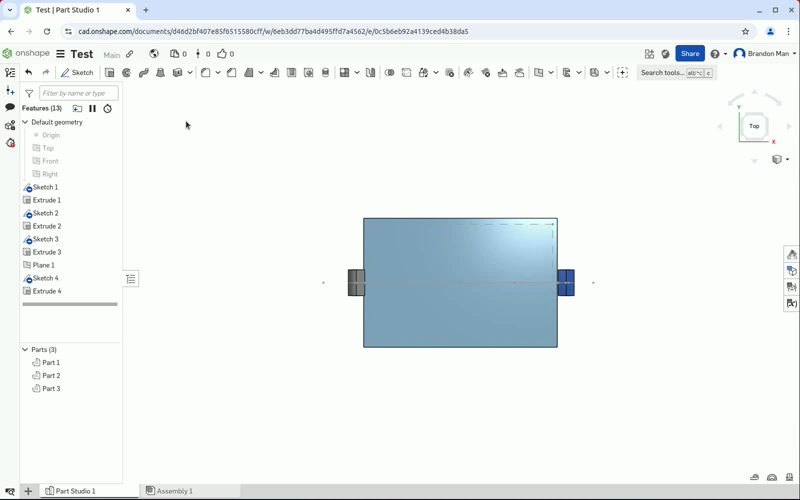
key(shift+7)
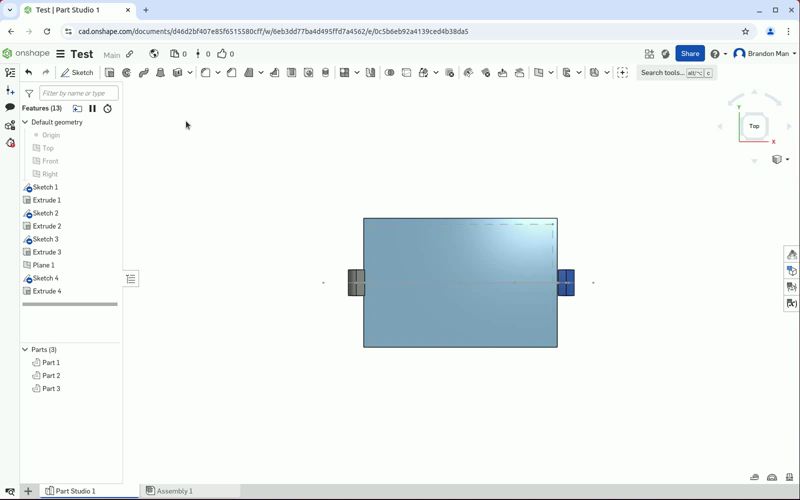
key(up, 3)
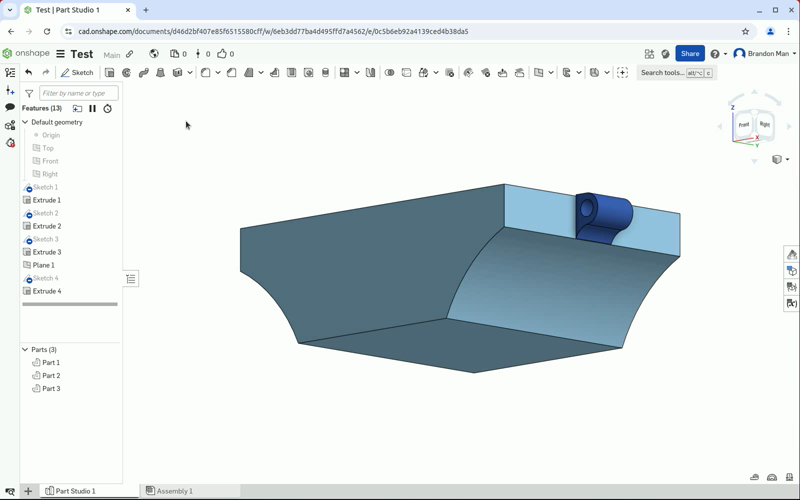
key(left, 3)
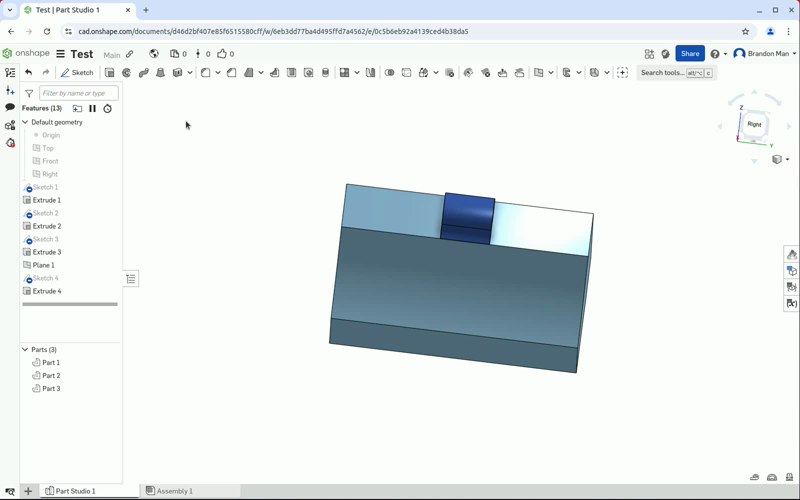
key(right, 3)
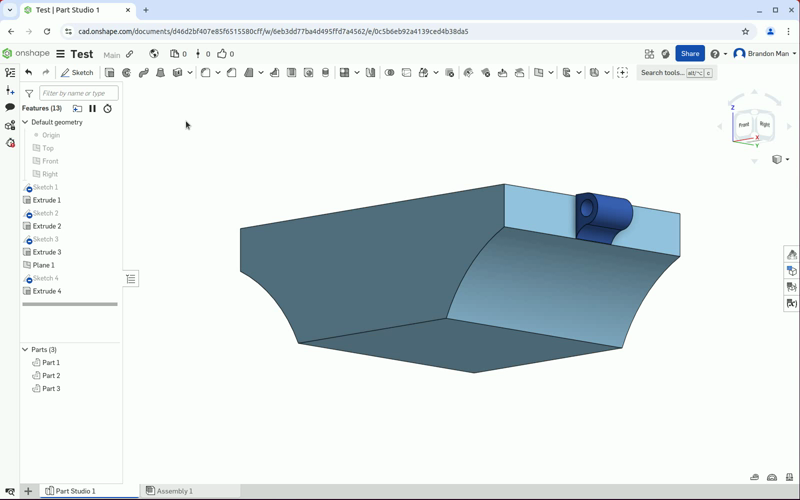
key(down, 3)
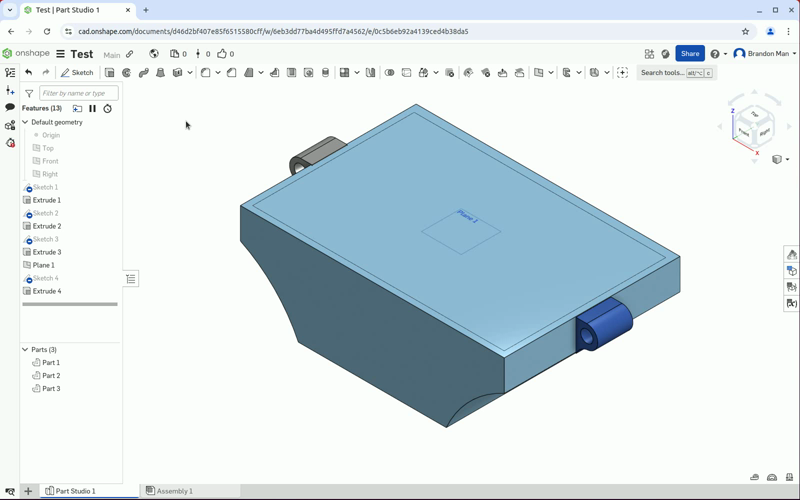
mouse_move(73, 189)
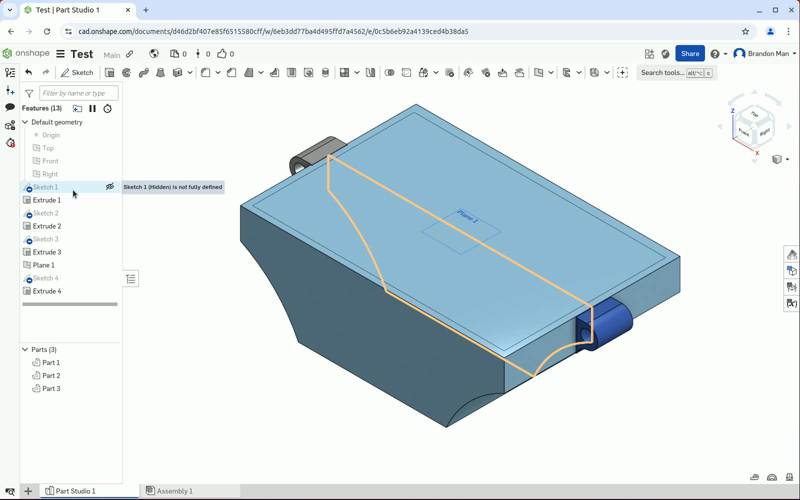
click(73, 189)